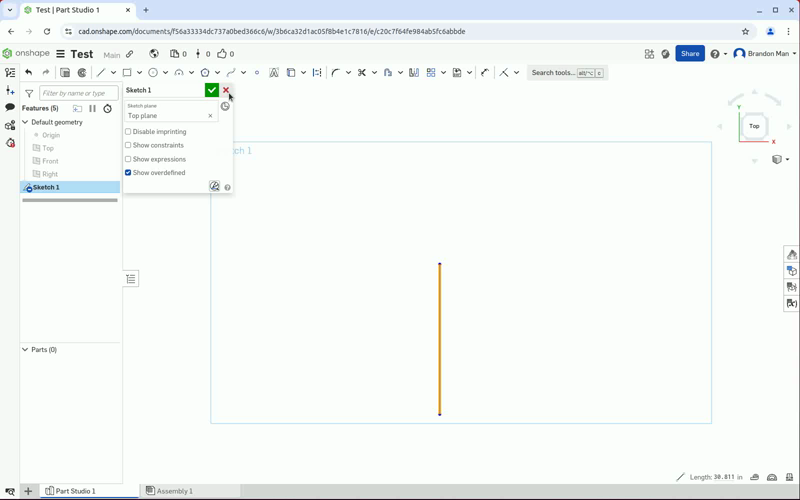
key(shift+h)
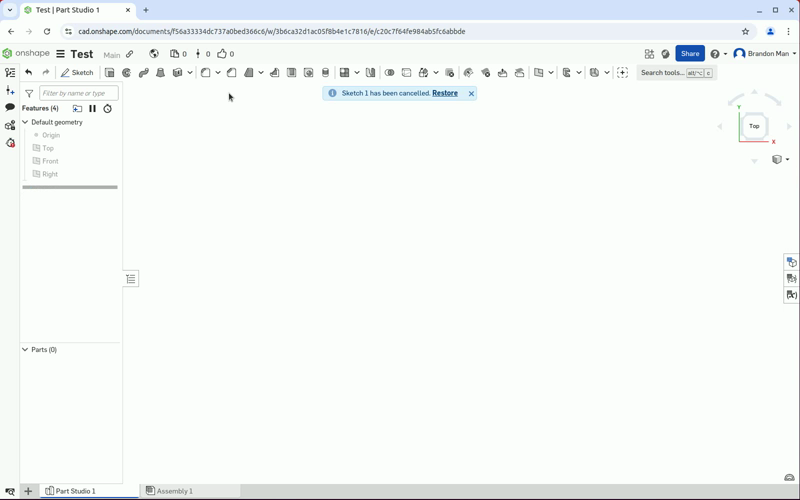
mouse_move(73, 352)
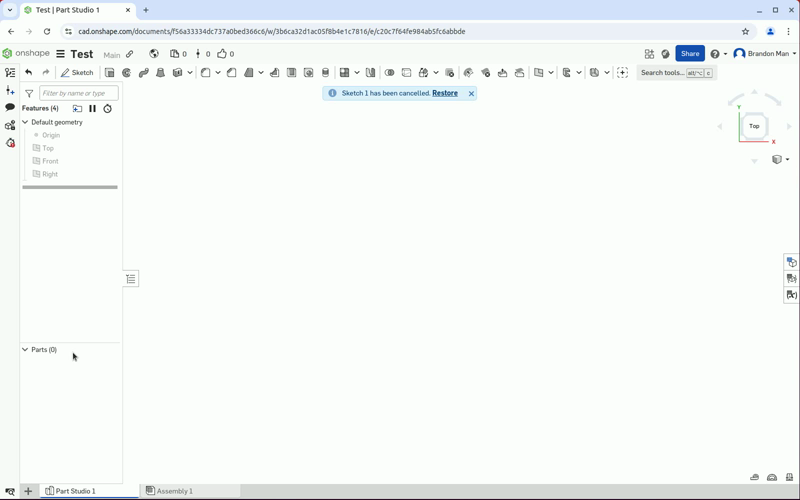
key(y)
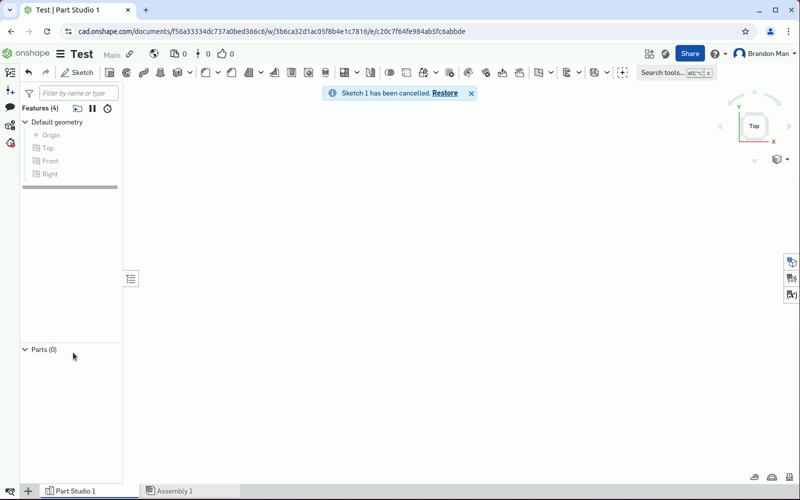
key(shift+p)
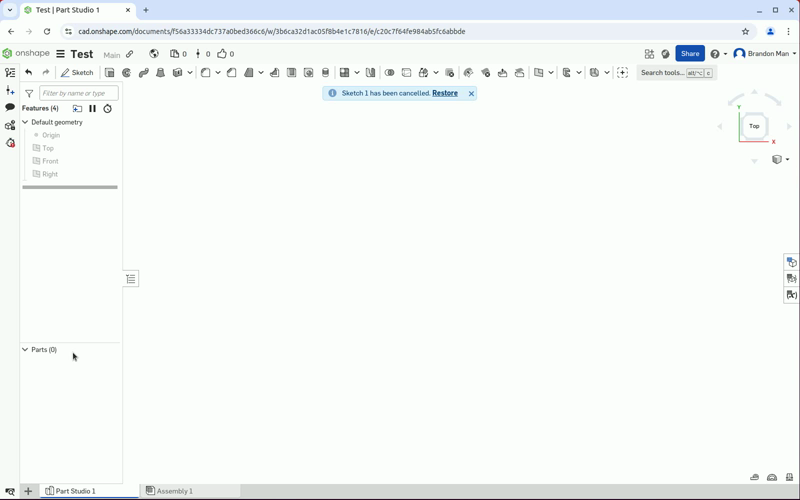
key(space)
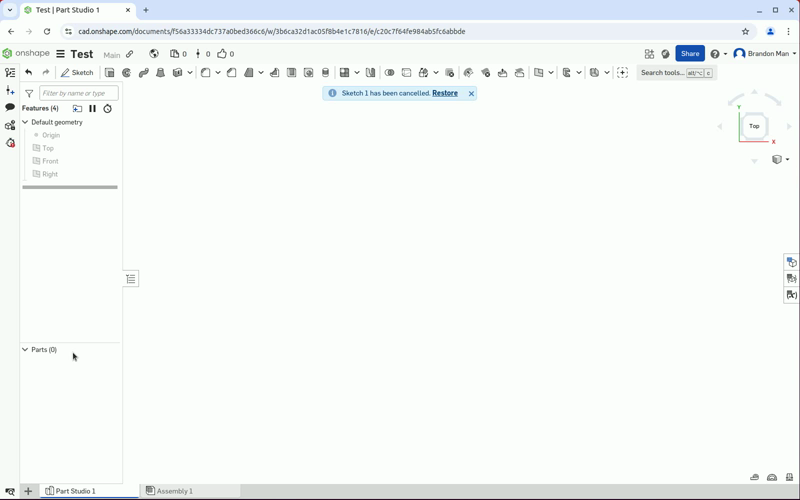
key_down(shift)
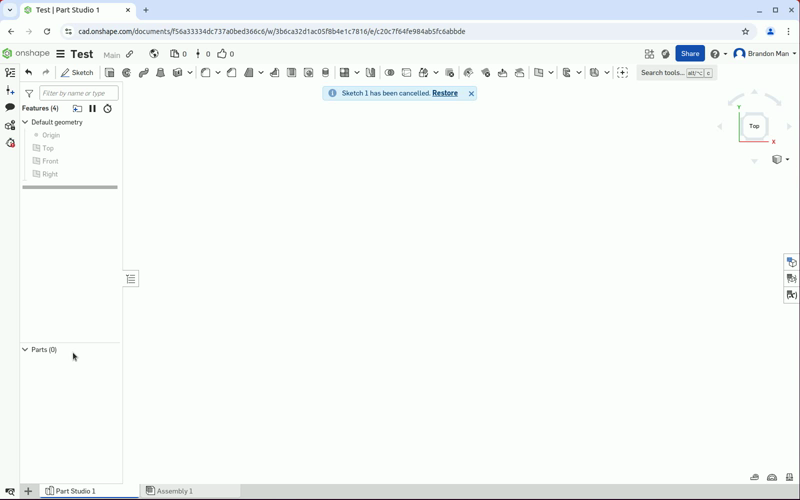
key(up)
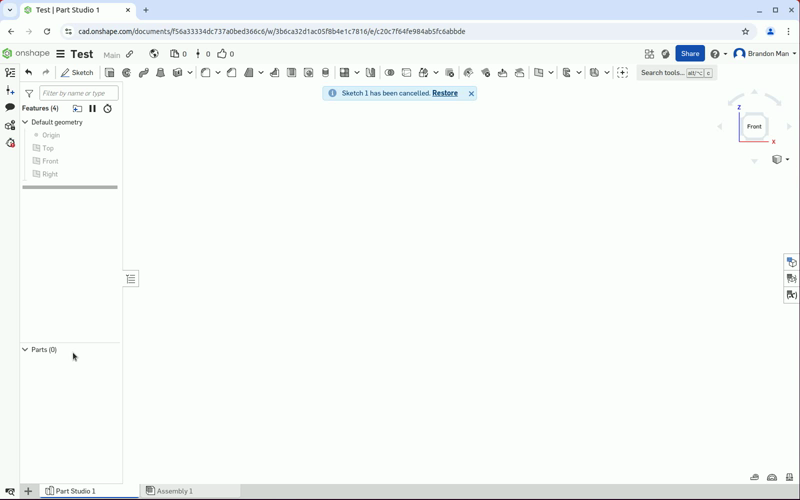
key_up(shift)
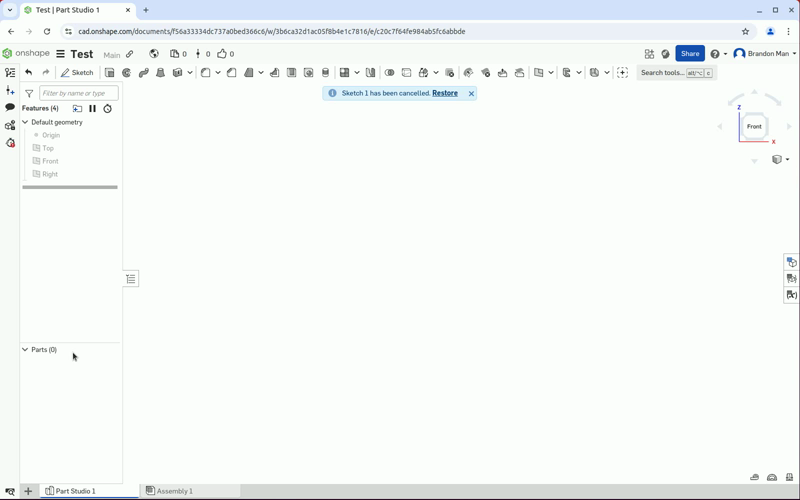
mouse_move(73, 352)
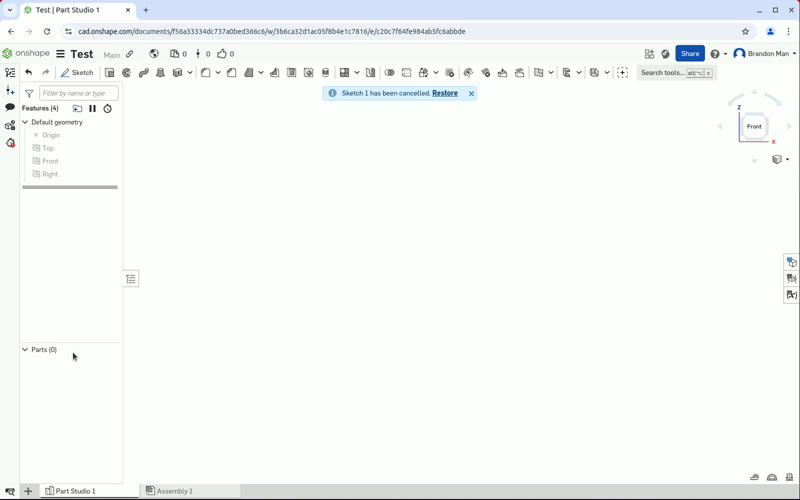
key(shift+y)
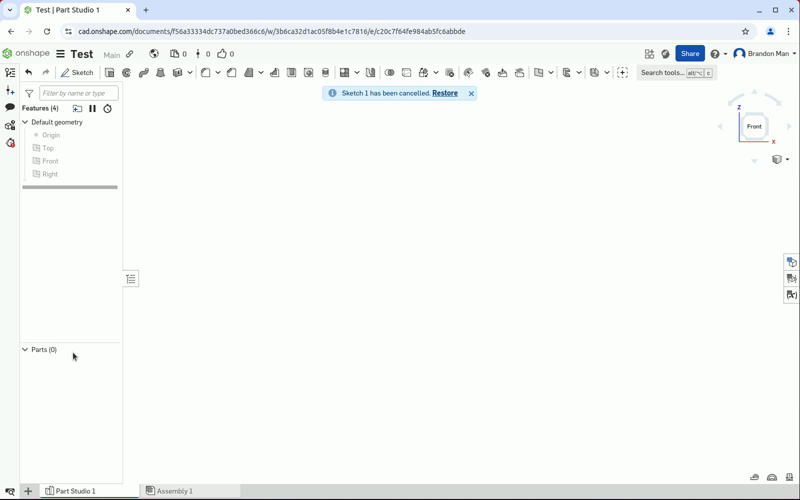
key(shift+s)
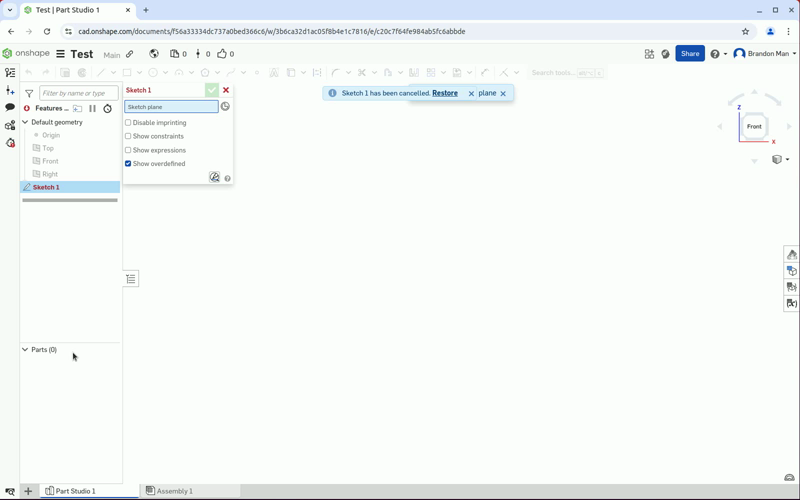
mouse_move(73, 163)
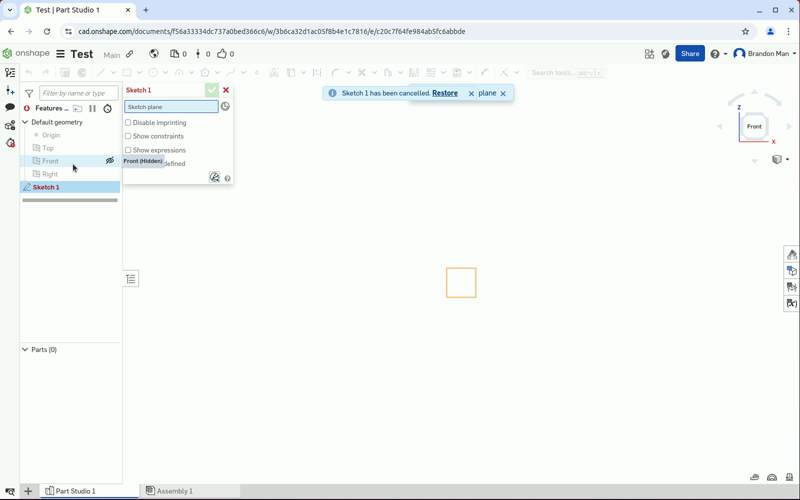
click(73, 163)
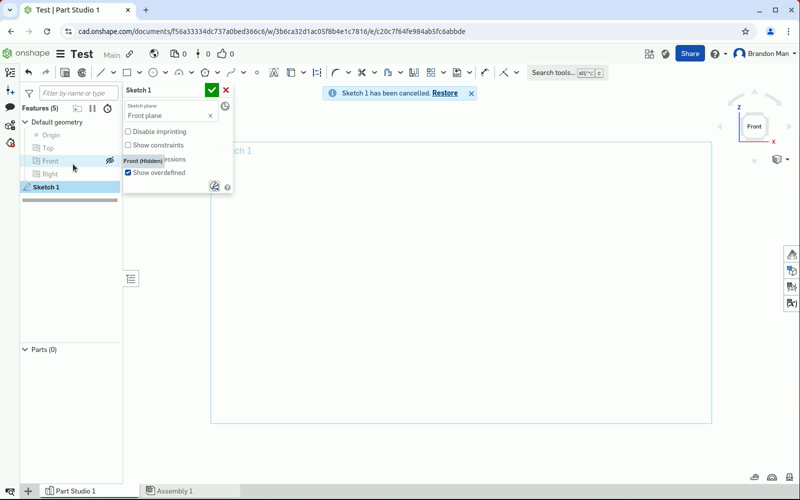
mouse_move(73, 352)
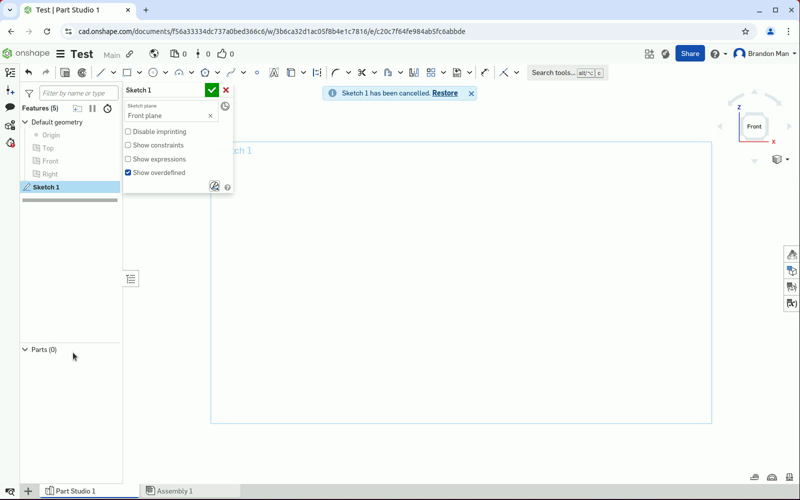
key(y)
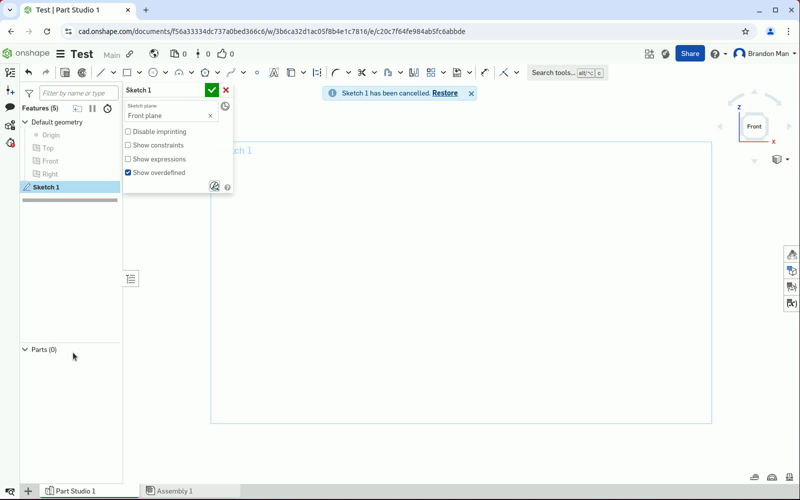
key(c)
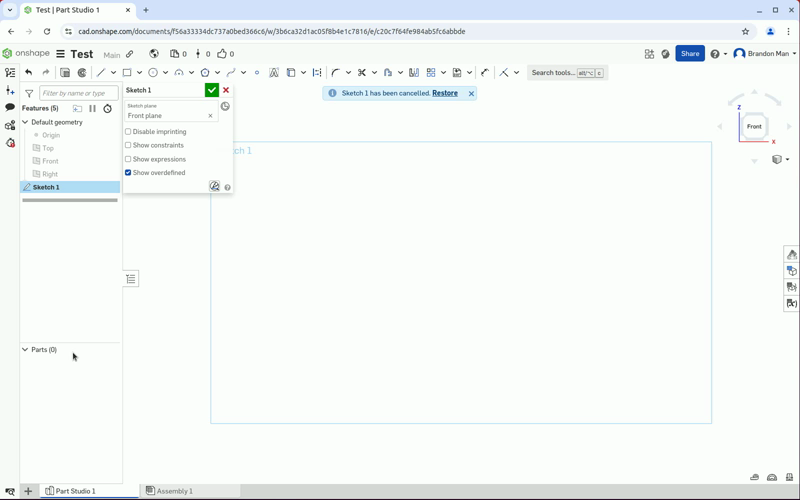
key_down(shift)
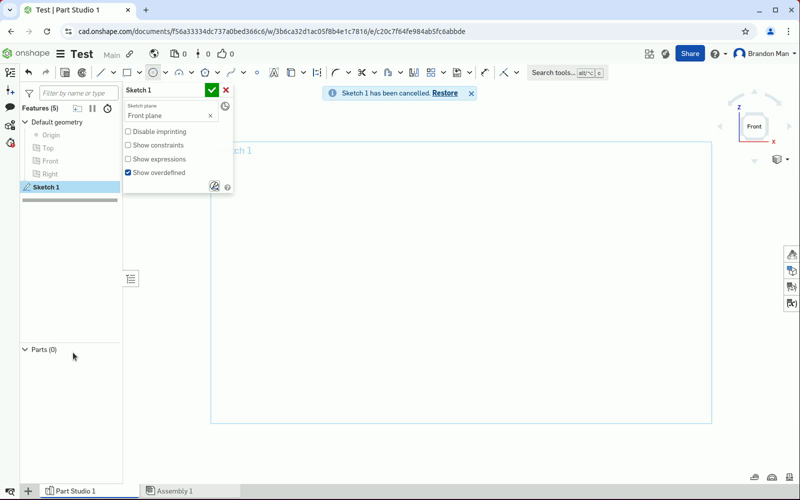
mouse_move(461, 282)
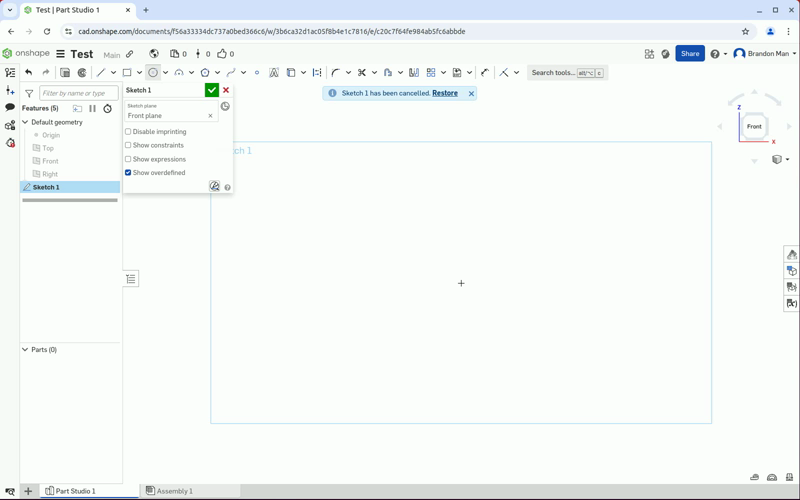
click(461, 282)
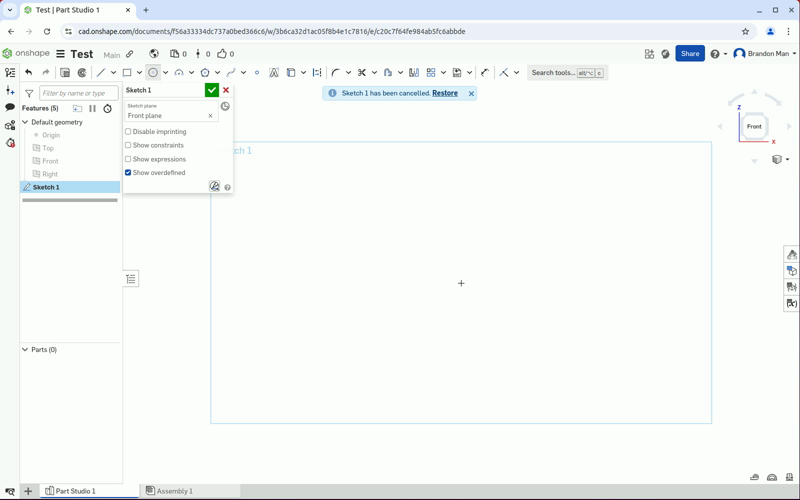
key_up(shift)
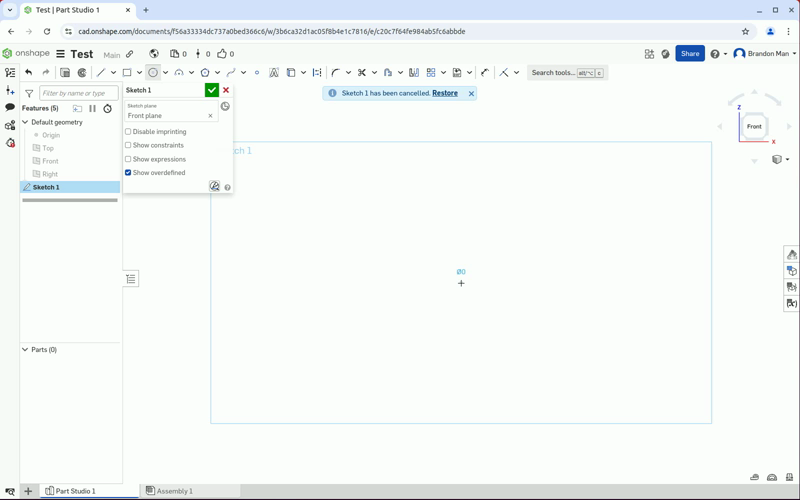
mouse_move(464, 282)
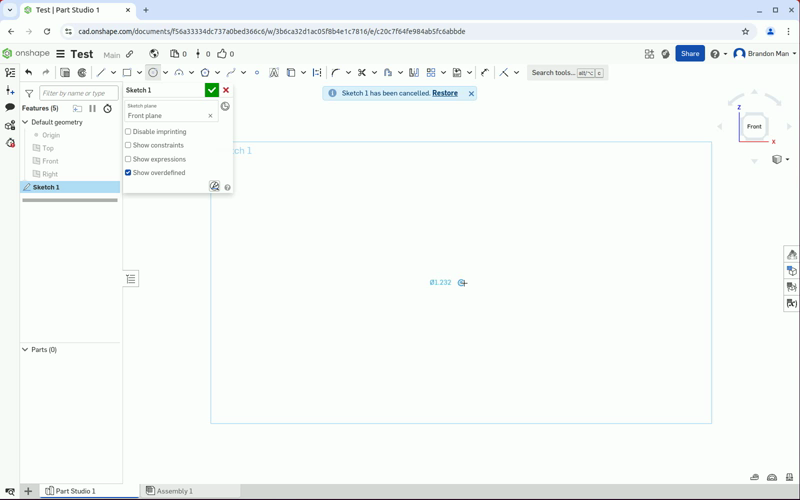
click(464, 282)
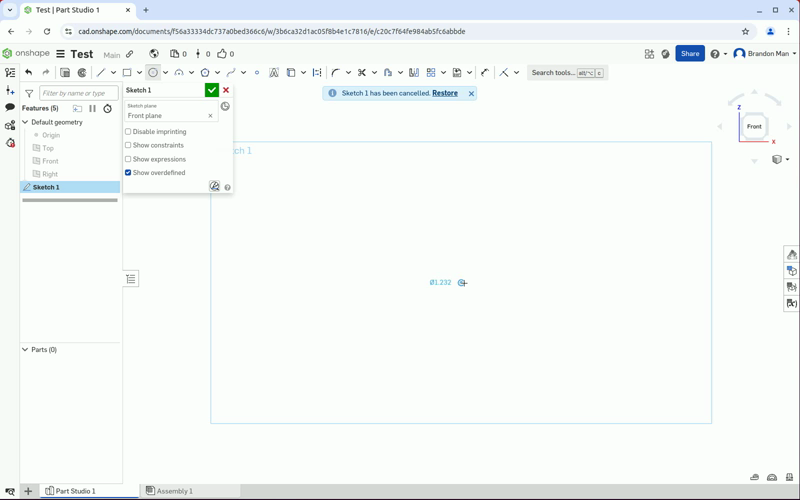
key(esc)
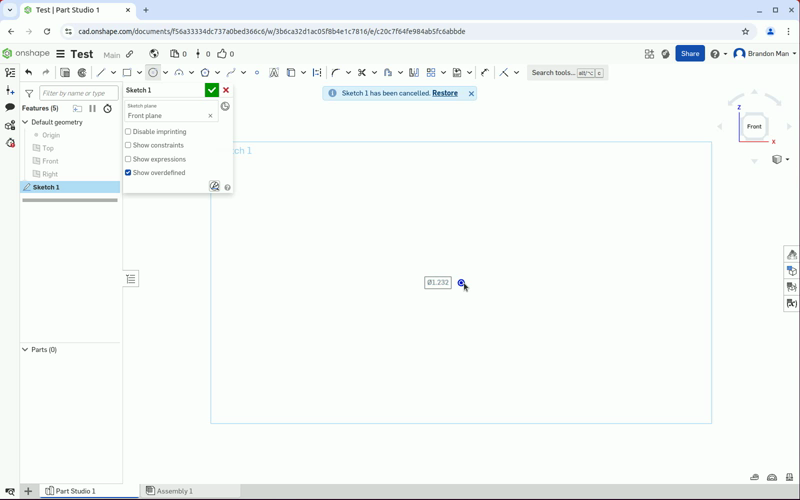
mouse_move(461, 285)
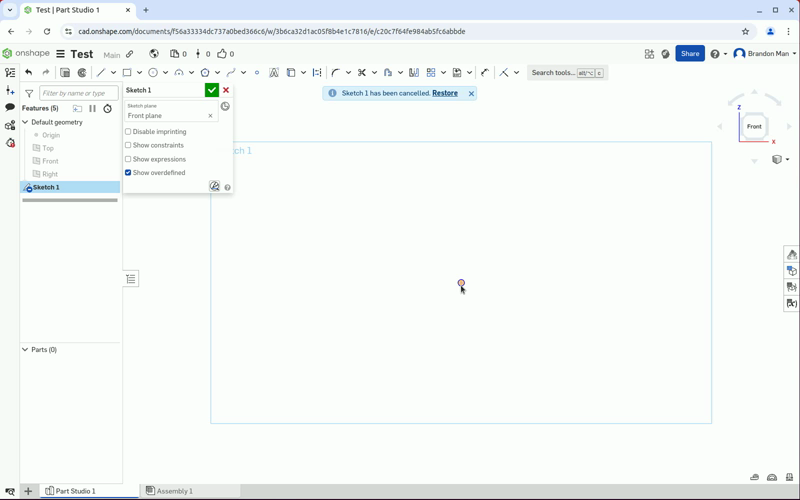
scroll(6)
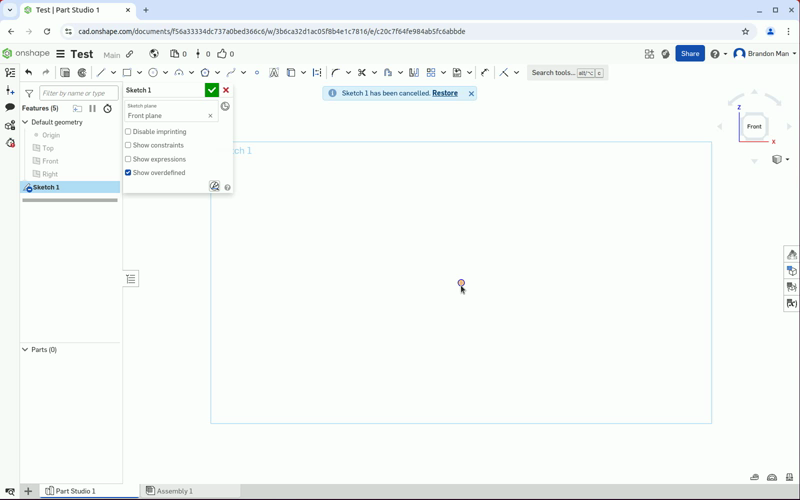
scroll(6)
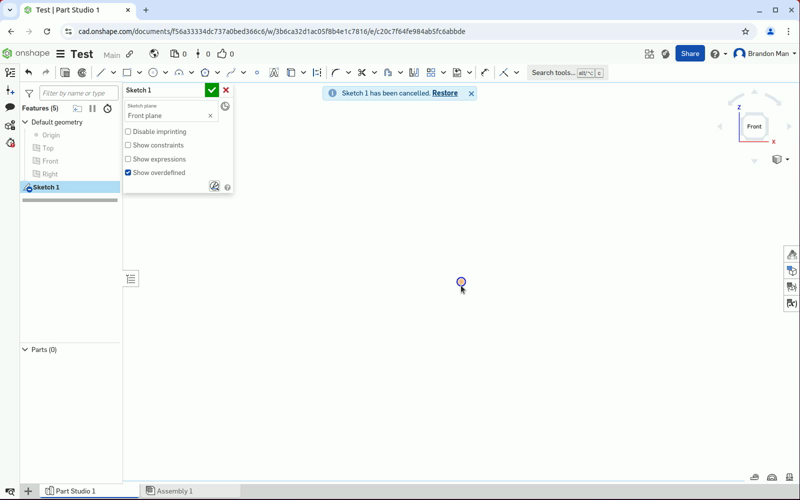
scroll(6)
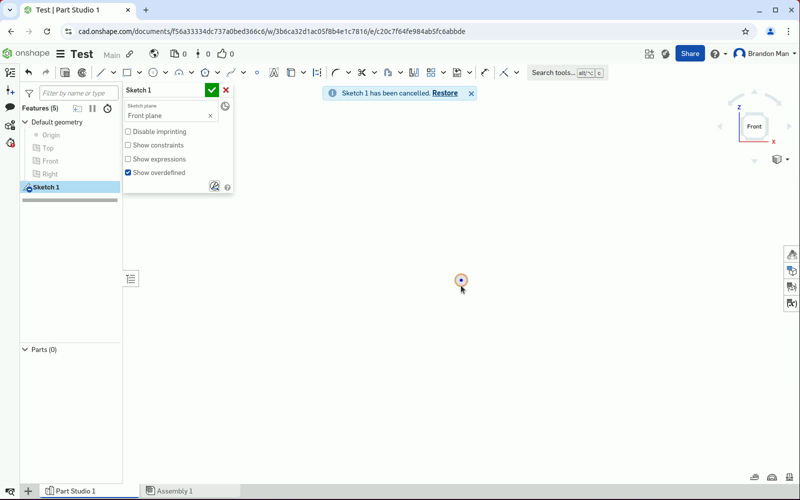
scroll(6)
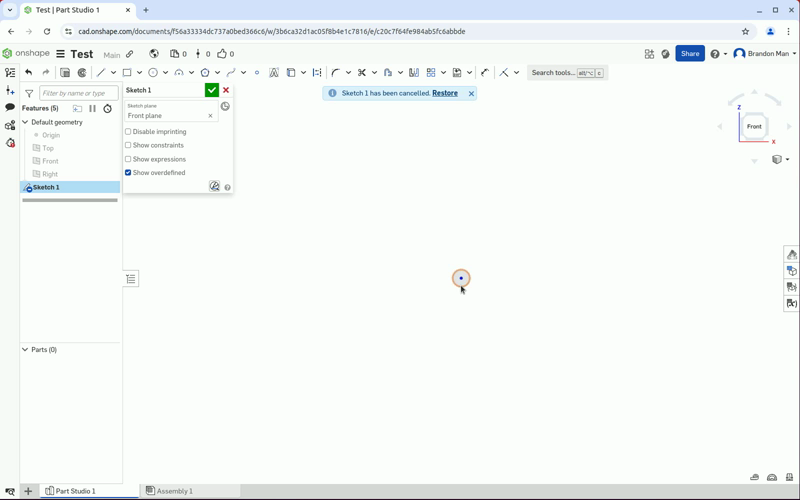
scroll(6)
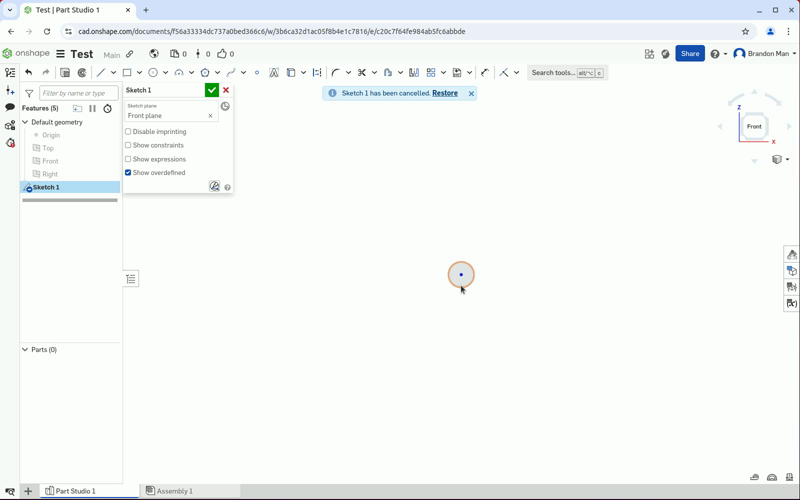
scroll(6)
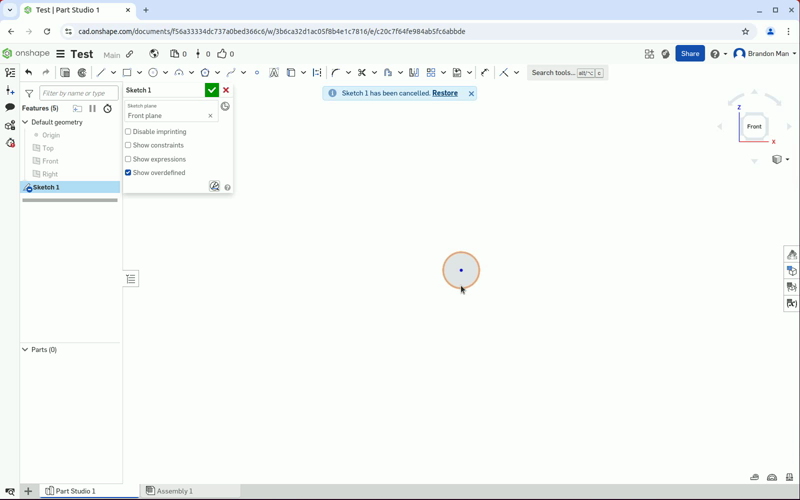
scroll(6)
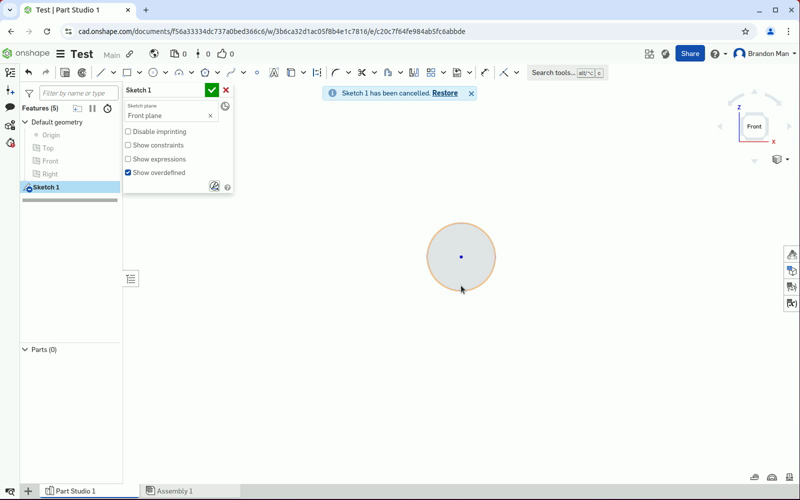
click(461, 285)
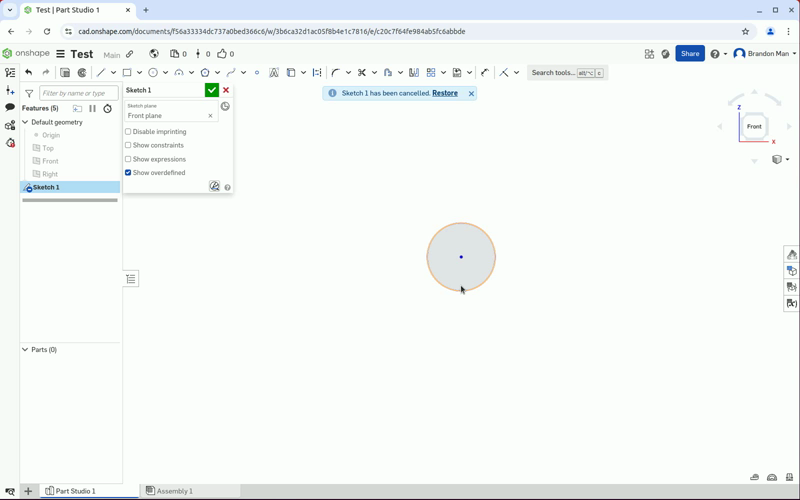
scroll(-6)
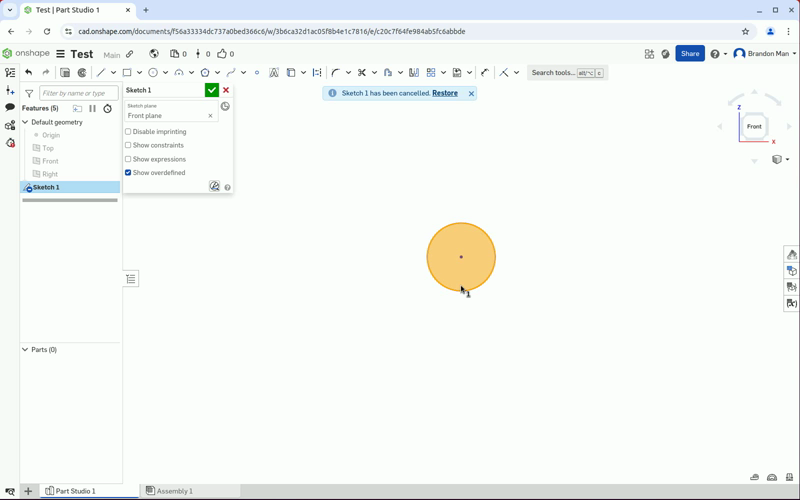
scroll(-6)
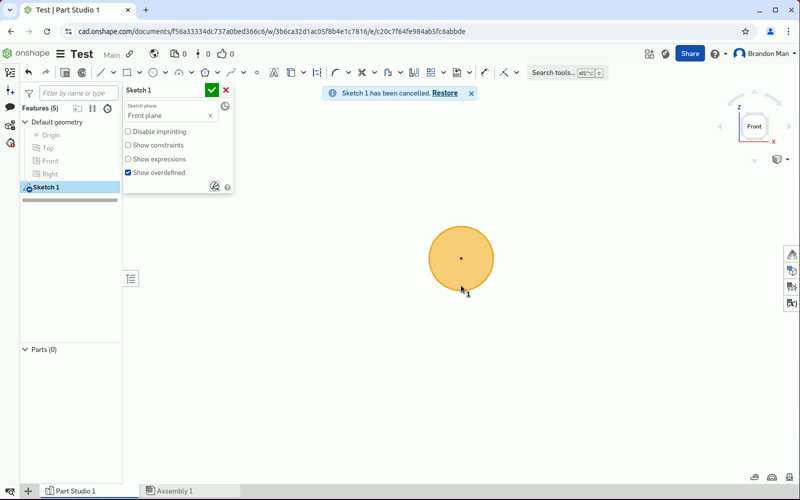
scroll(-6)
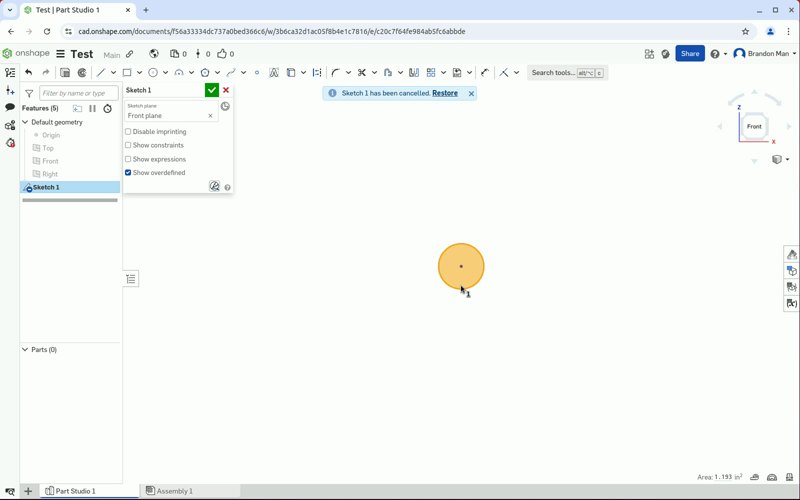
scroll(-6)
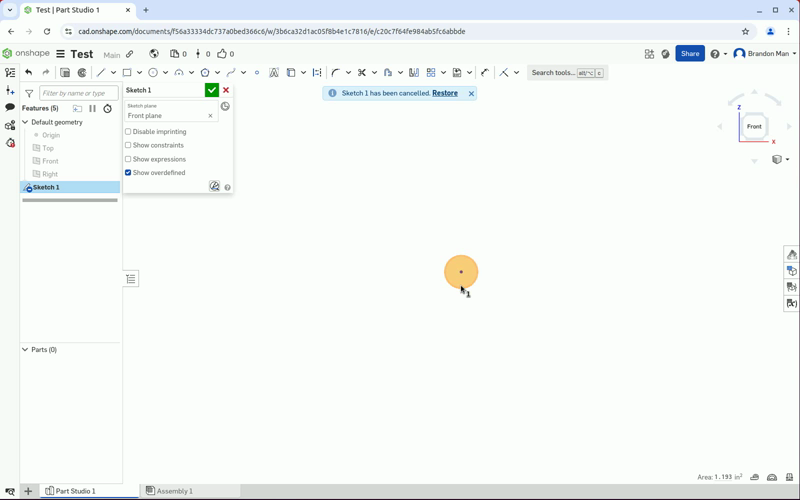
scroll(-6)
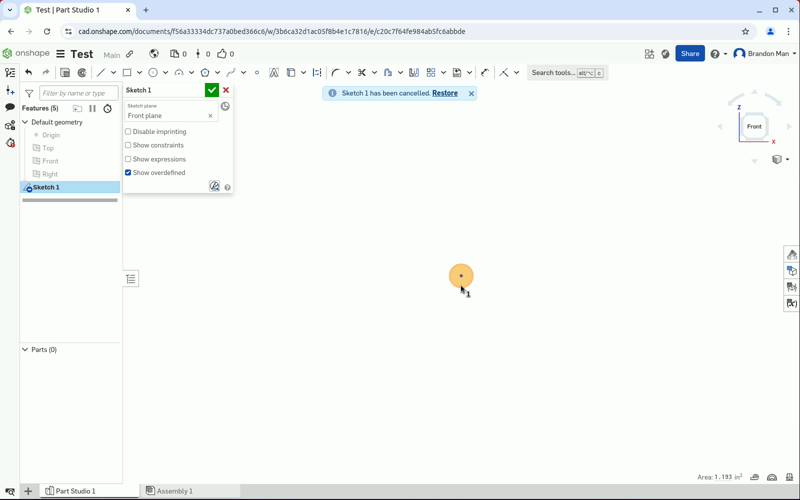
scroll(-6)
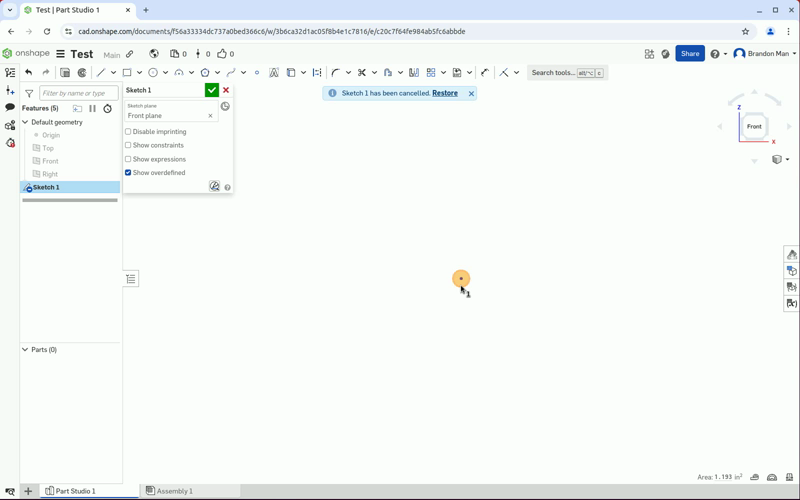
scroll(-6)
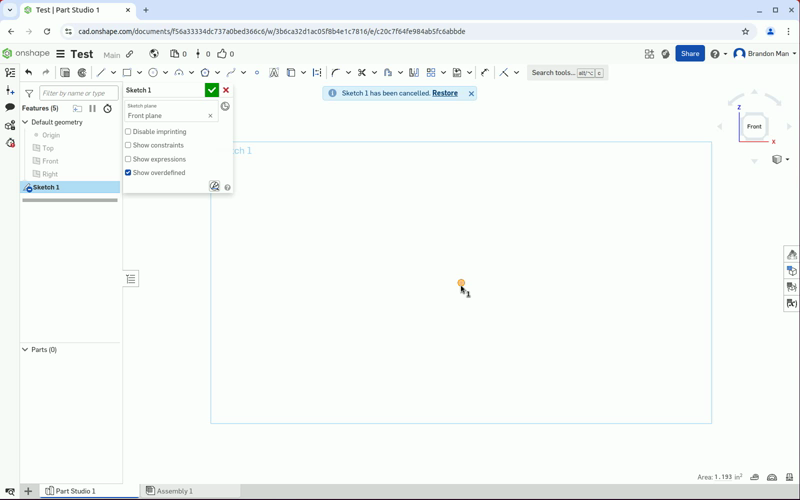
mouse_move(73, 352)
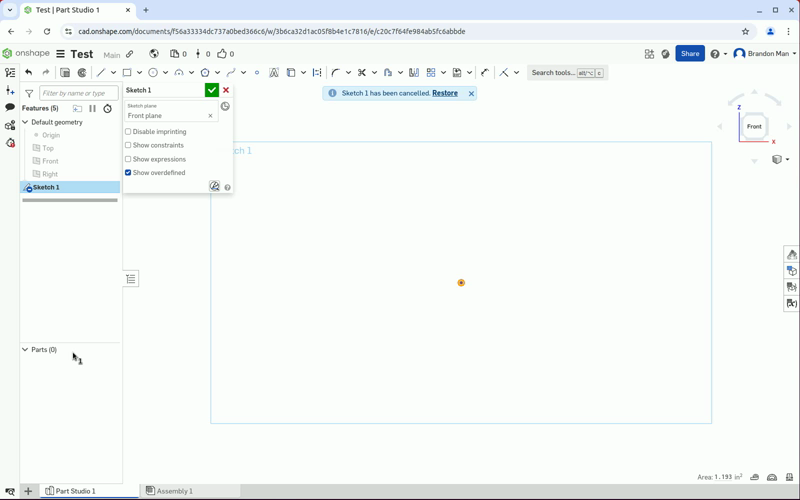
key(shift+y)
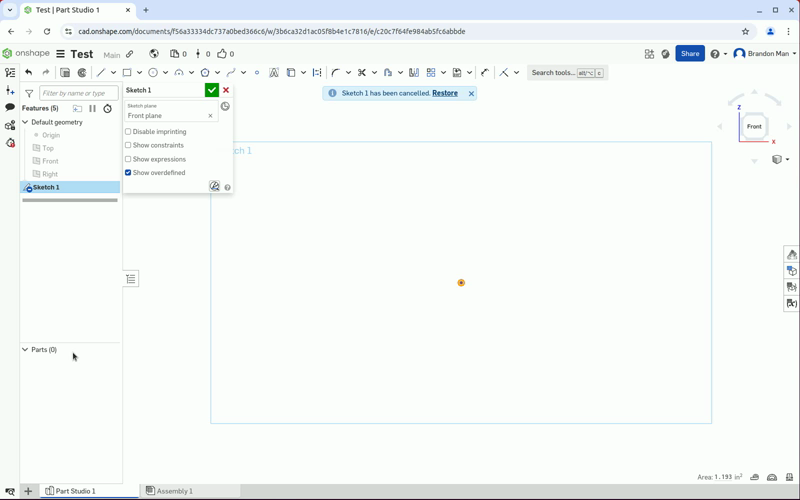
key(shift+e)
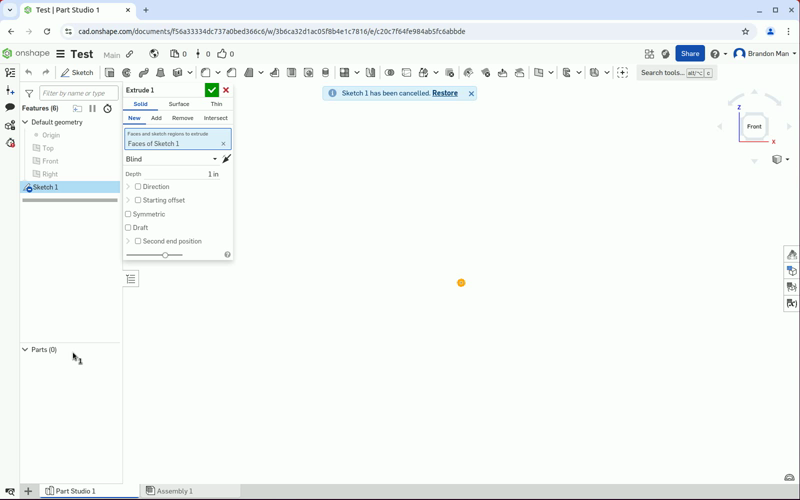
mouse_move(143, 106)
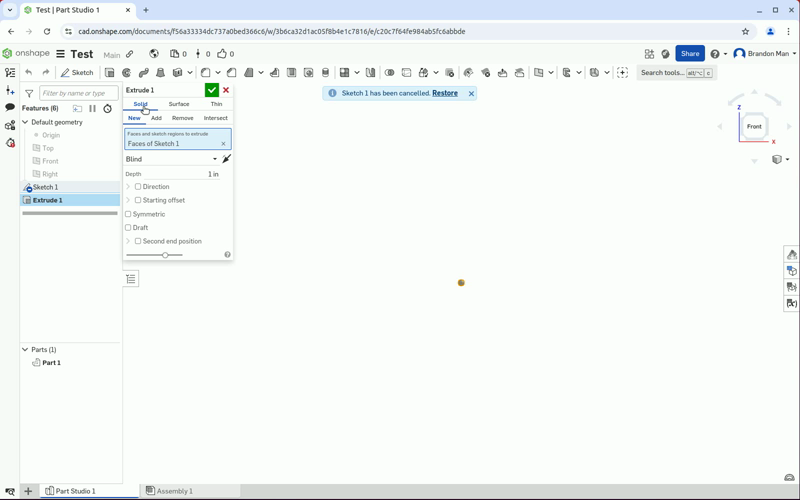
click(143, 106)
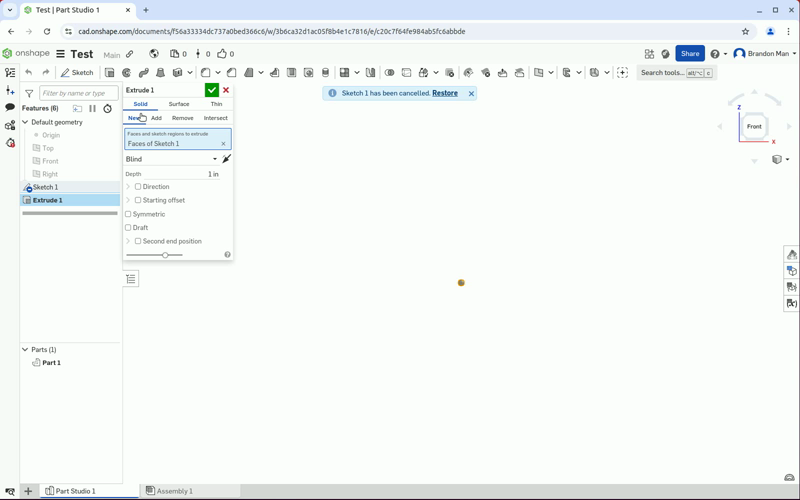
mouse_move(137, 120)
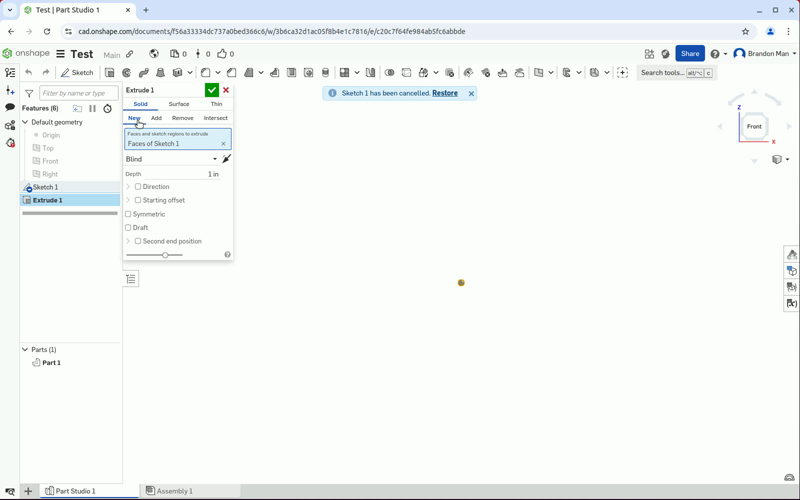
click(137, 120)
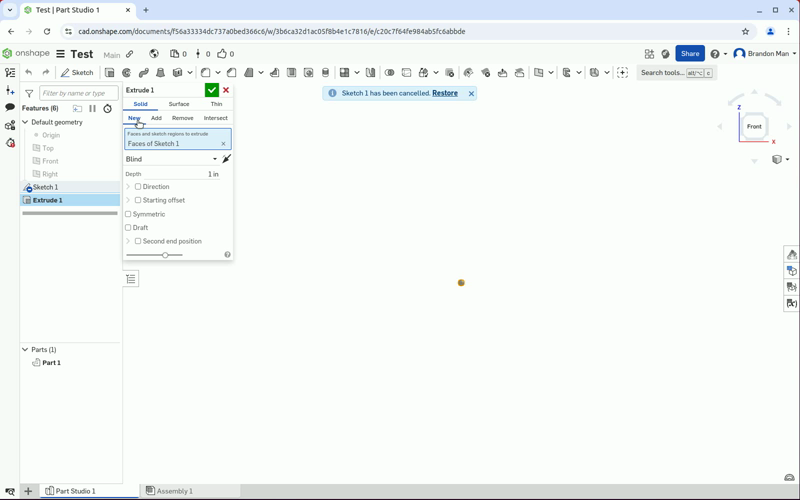
key(tab, 4)
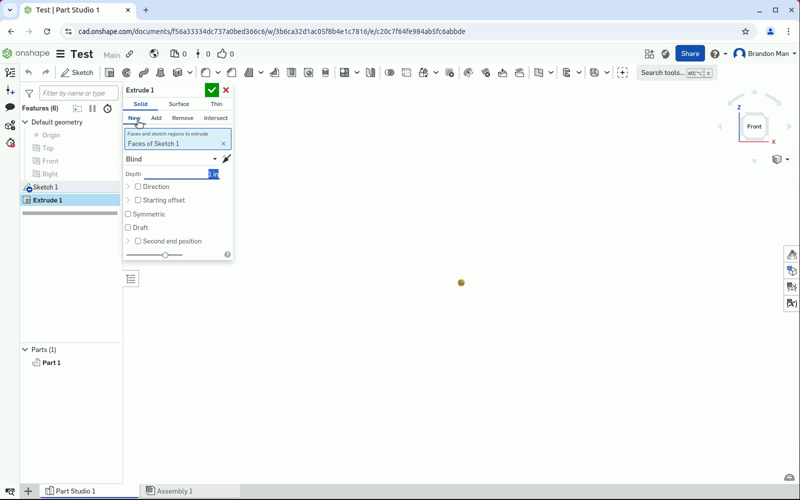
text(7.703)
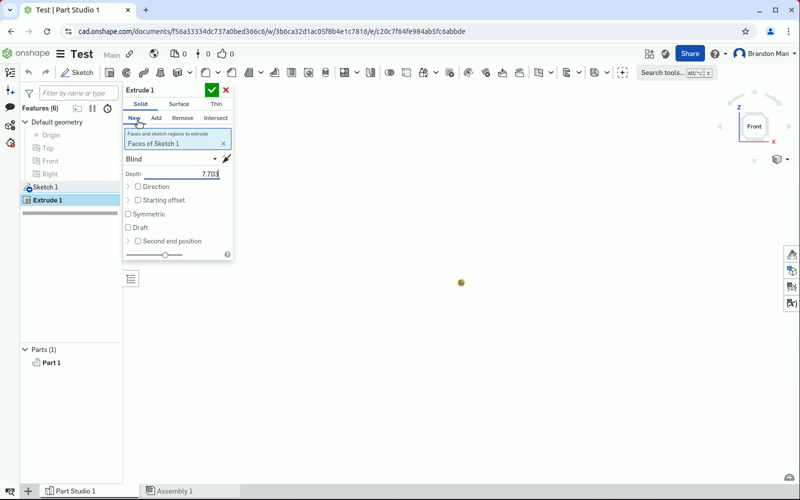
key(enter)
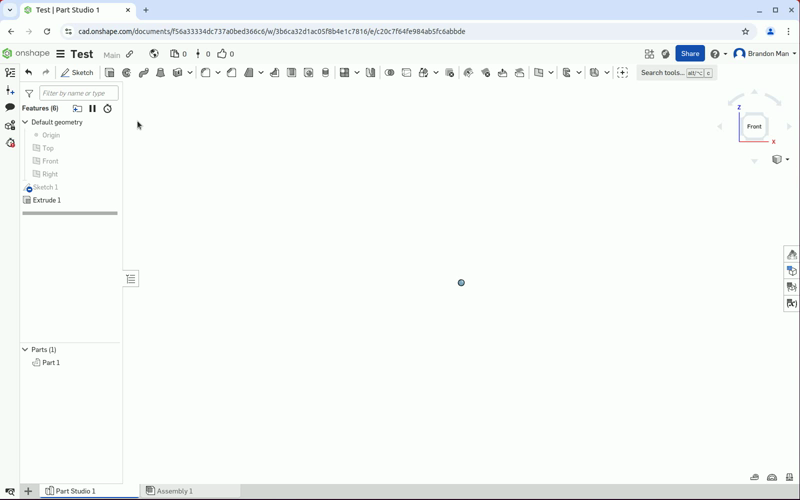
key(shift+h)
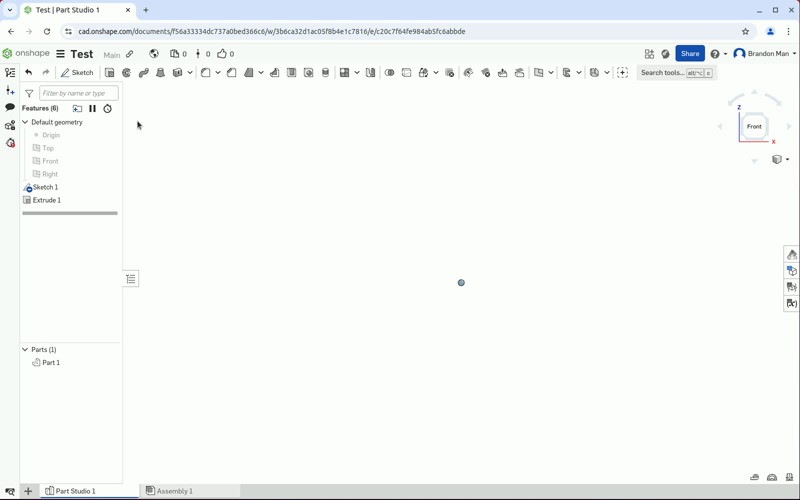
key(shift+h)
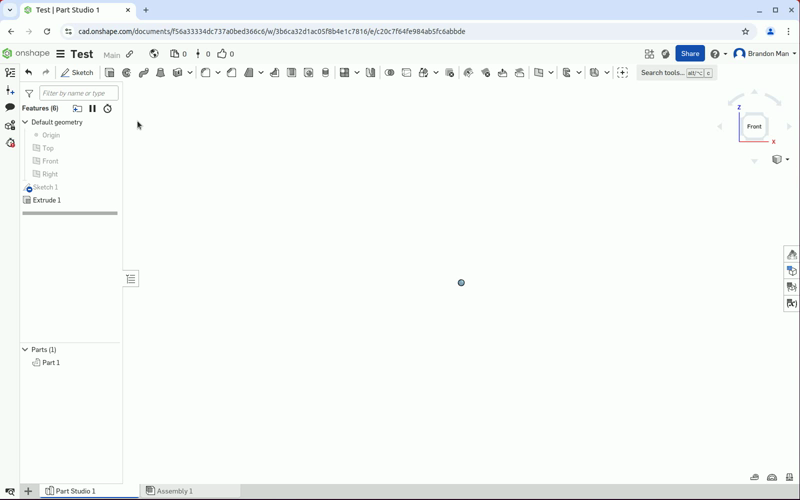
mouse_move(73, 189)
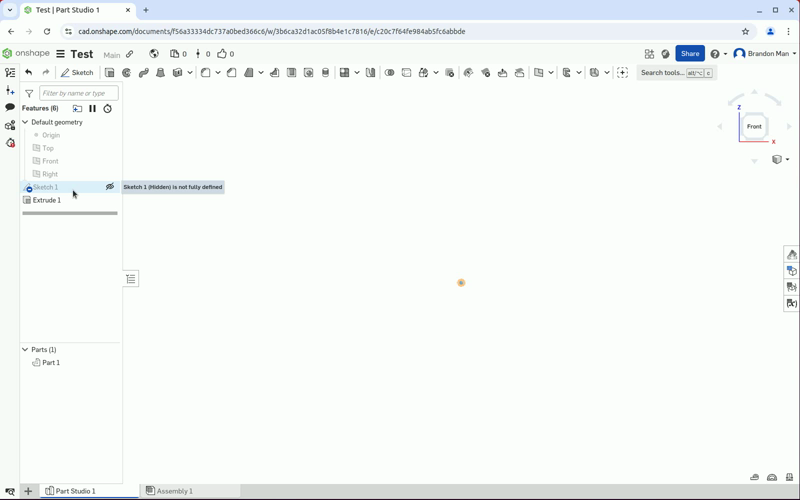
click(73, 189)
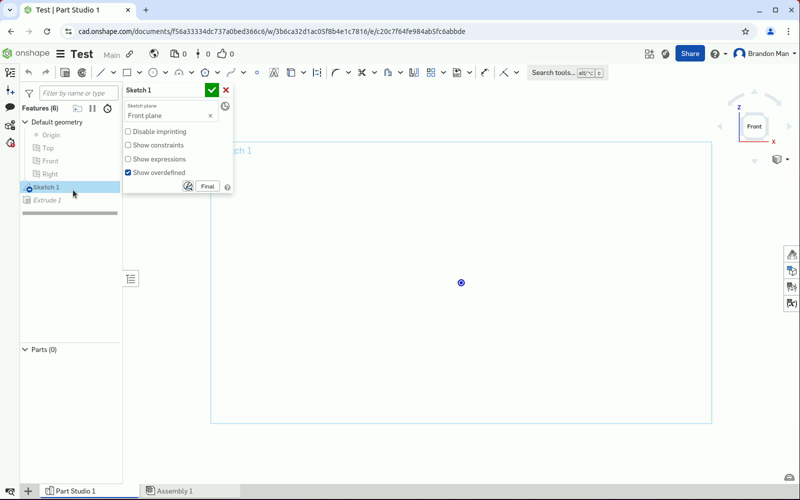
mouse_move(229, 92)
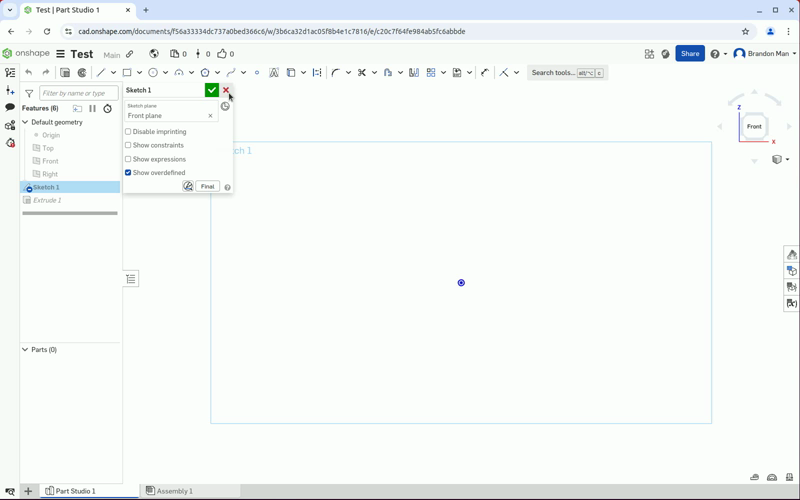
click(229, 92)
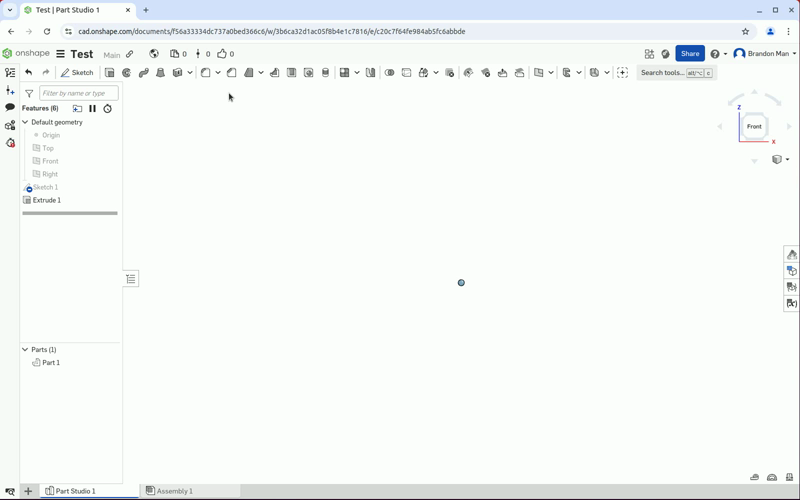
mouse_move(541, 75)
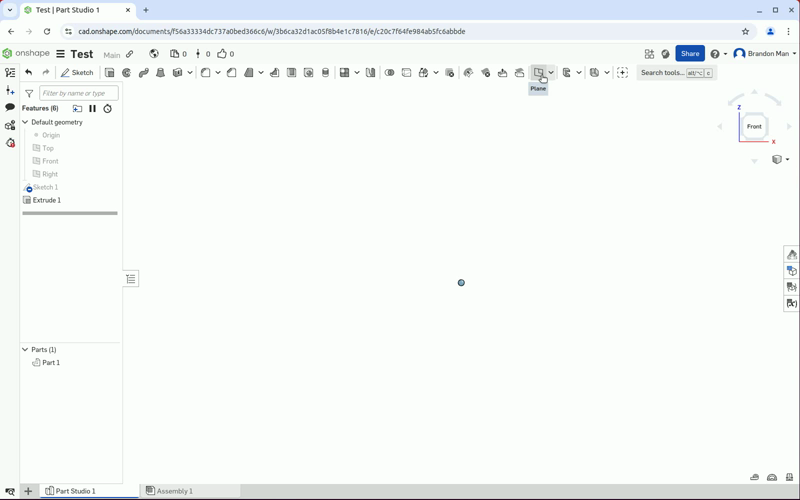
click(541, 75)
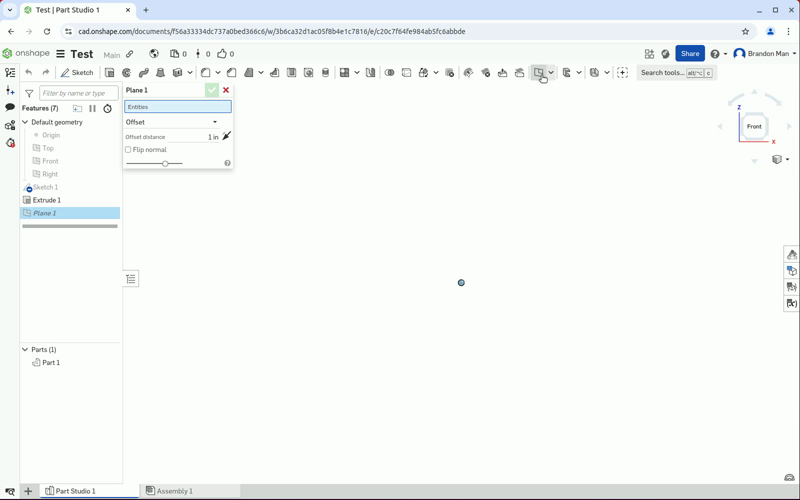
mouse_move(73, 163)
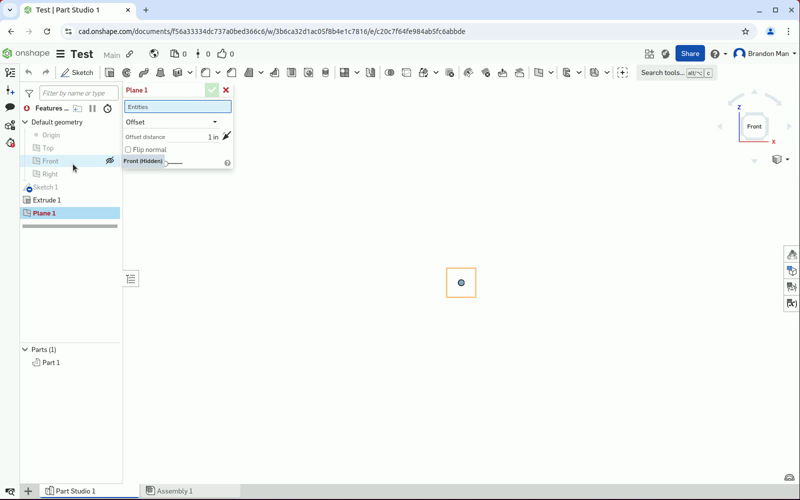
click(73, 163)
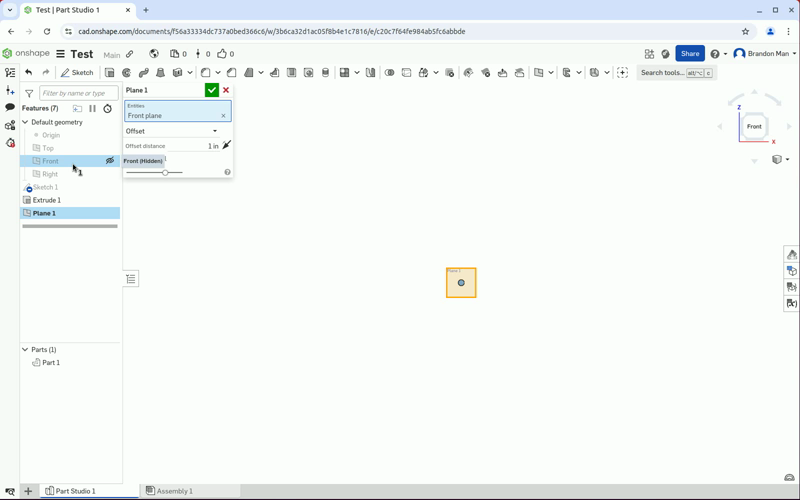
key(tab, 2)
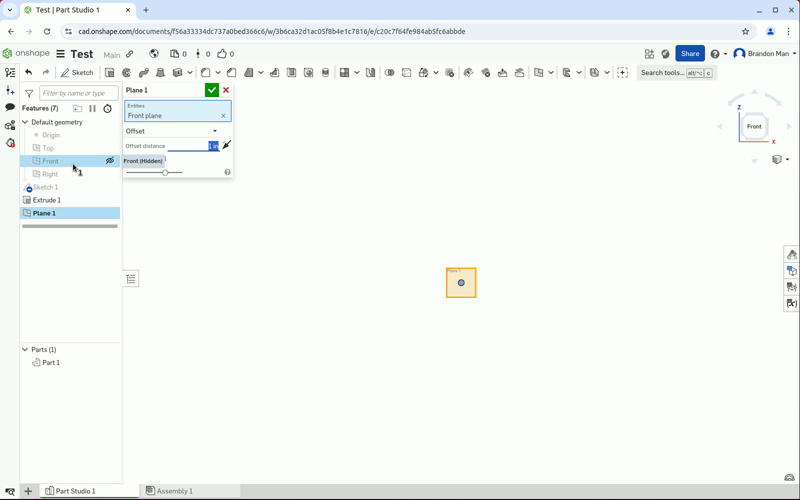
text(7.703)
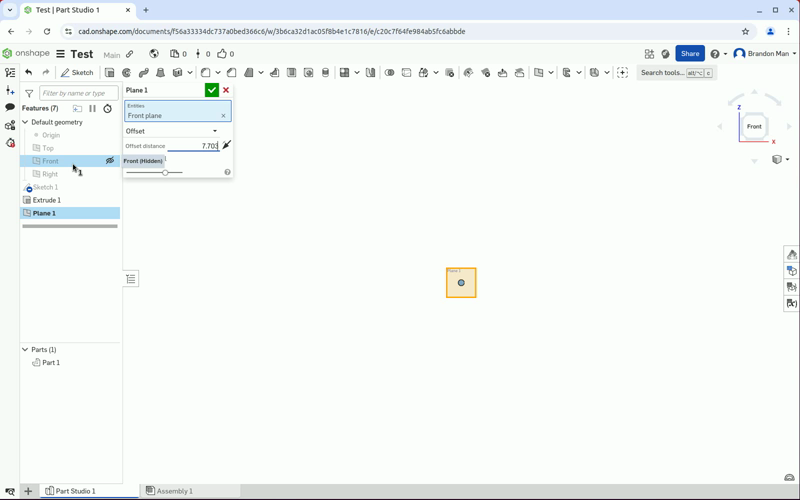
key(enter, 2)
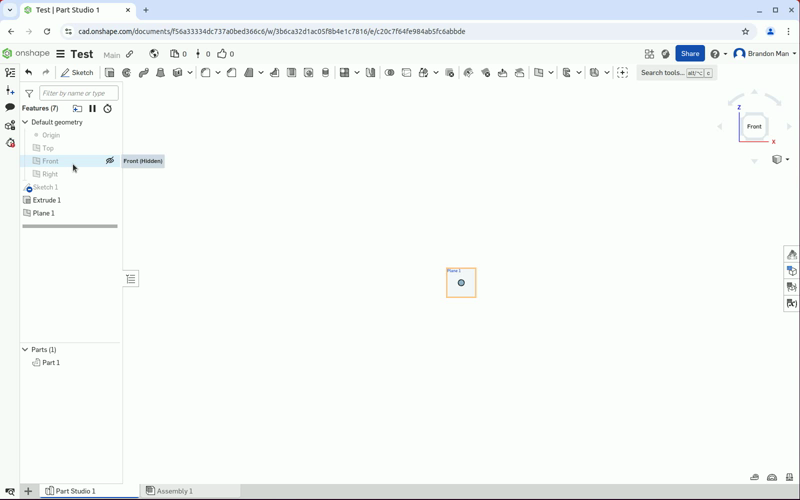
key(shift+s)
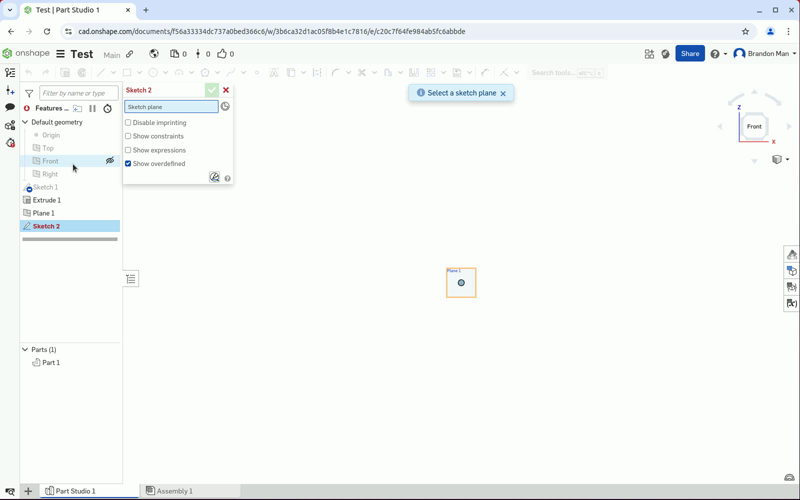
mouse_move(73, 215)
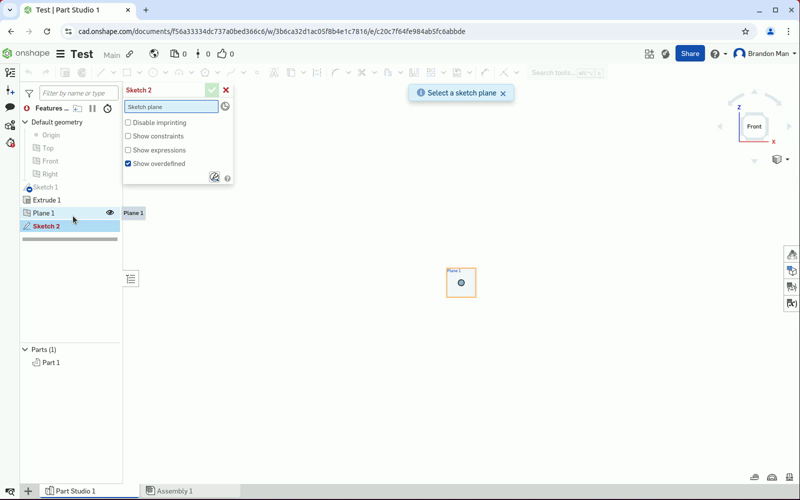
click(73, 215)
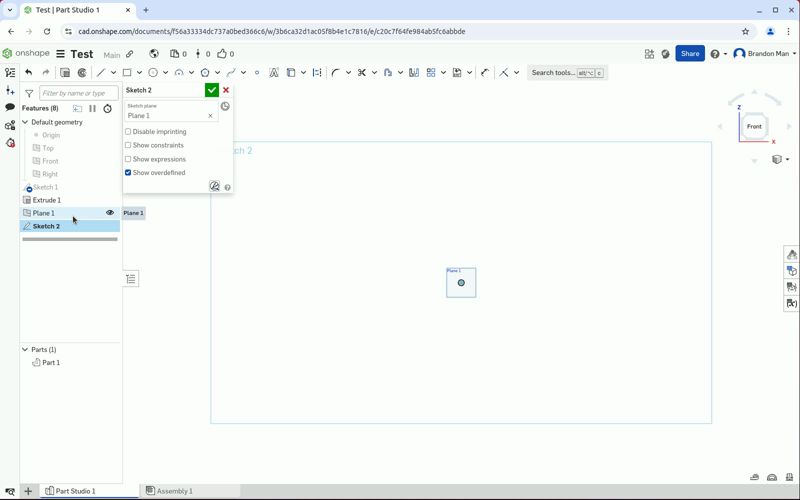
mouse_move(73, 352)
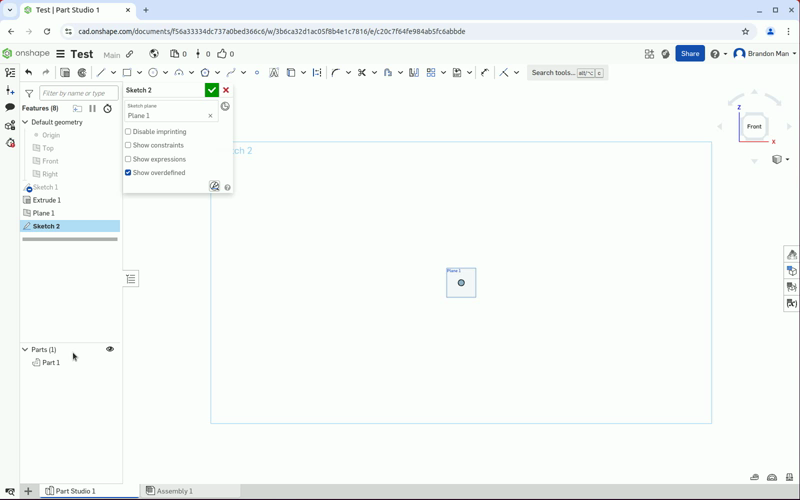
key(y)
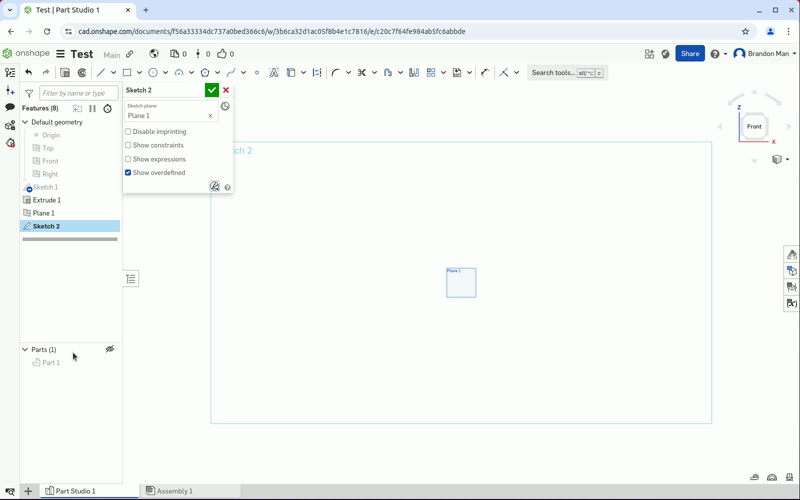
key(c)
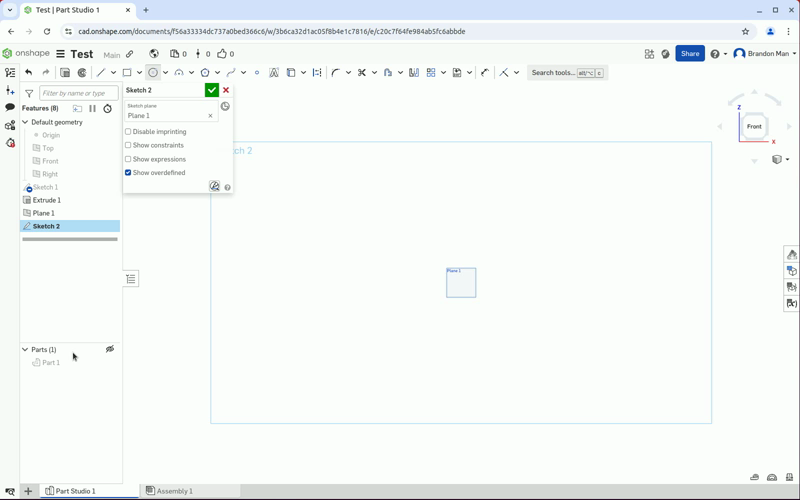
key_down(shift)
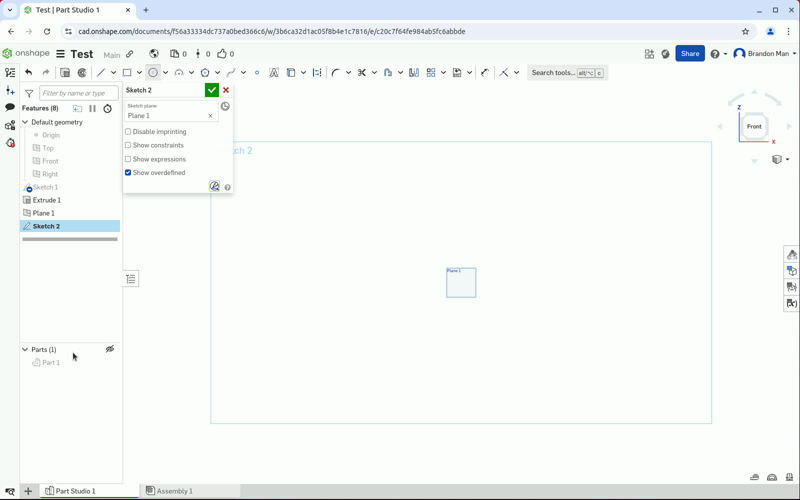
mouse_move(461, 282)
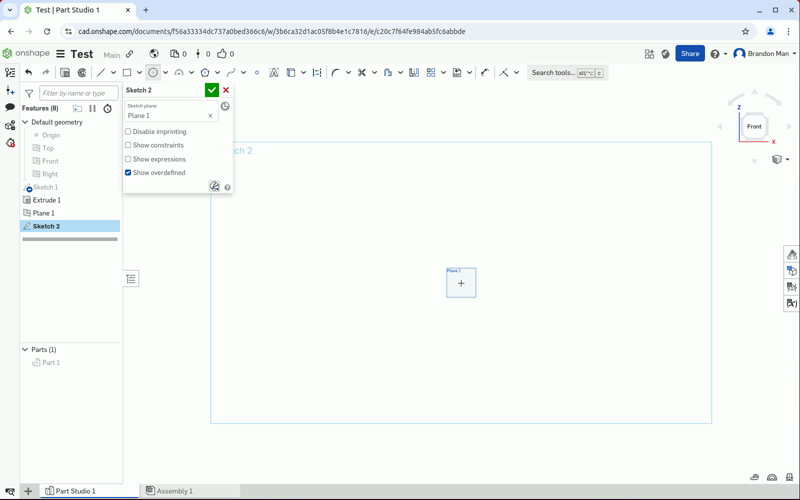
click(461, 282)
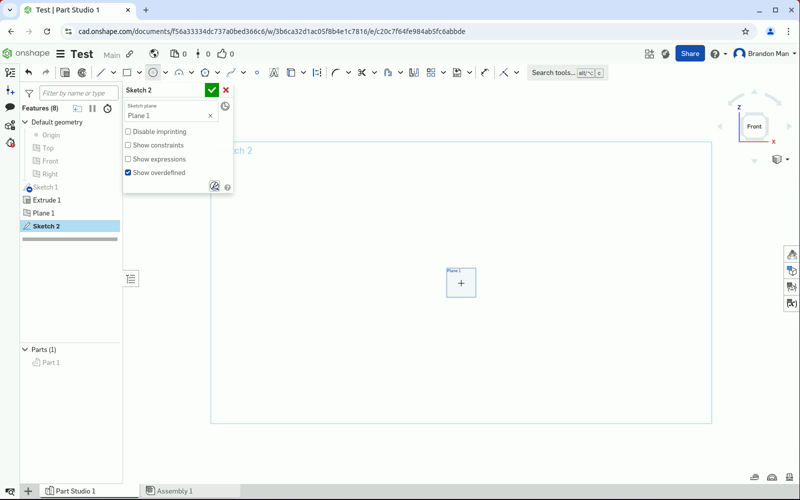
key_up(shift)
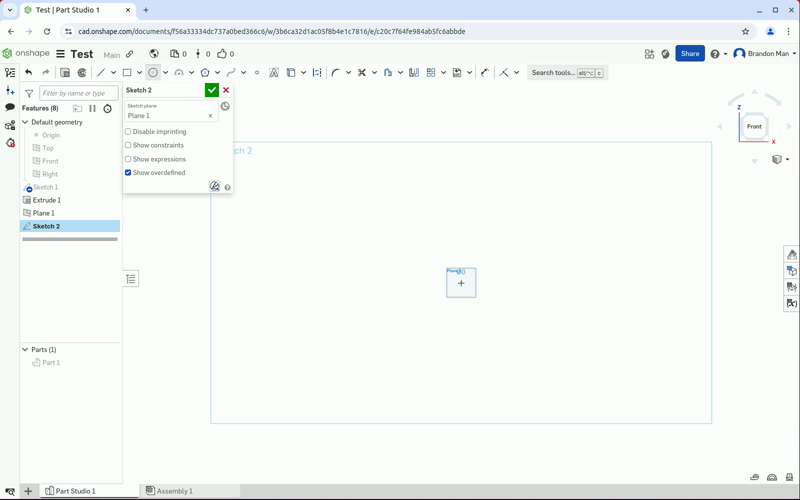
mouse_move(463, 282)
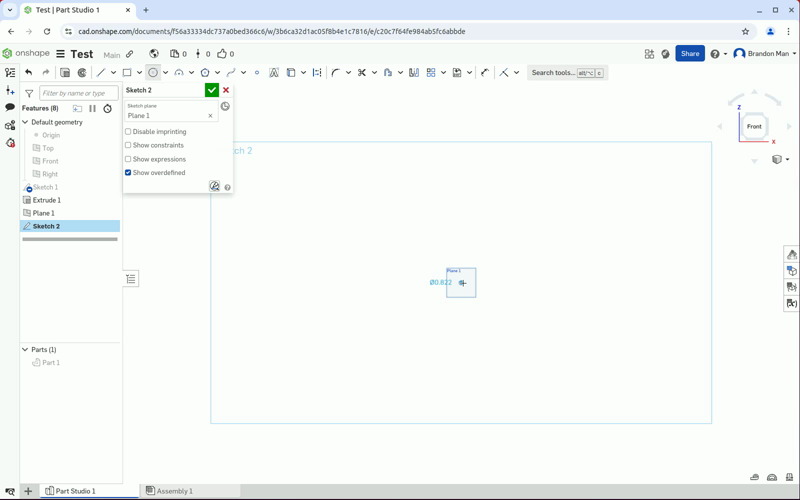
scroll(6)
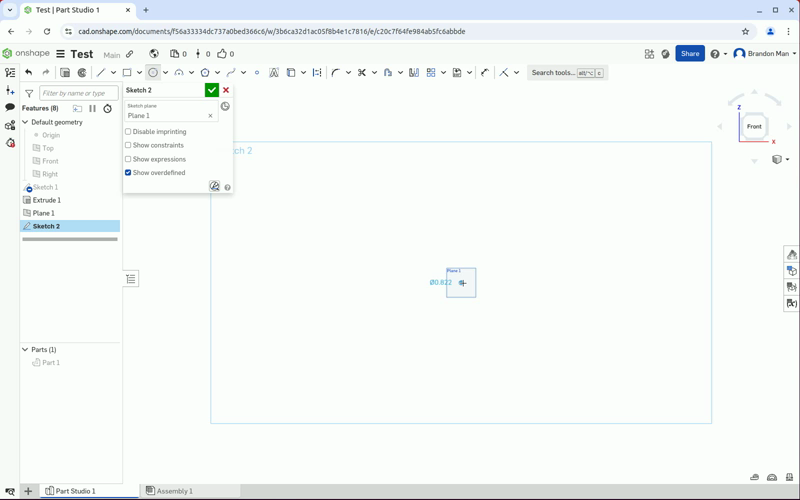
scroll(6)
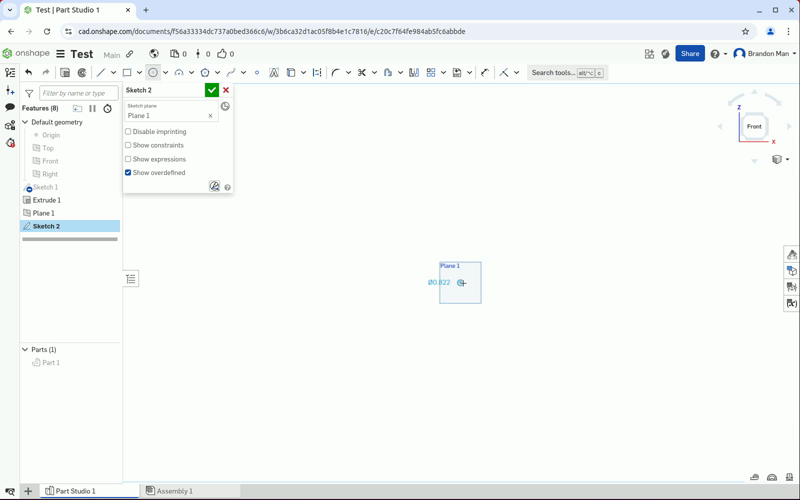
scroll(6)
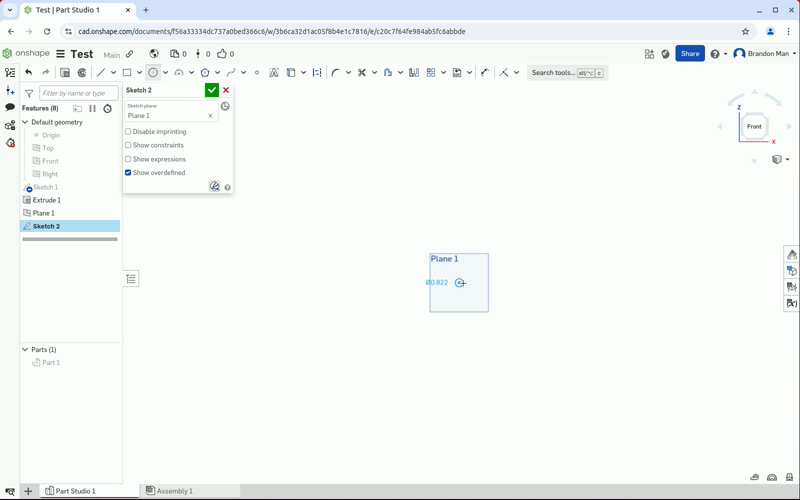
scroll(6)
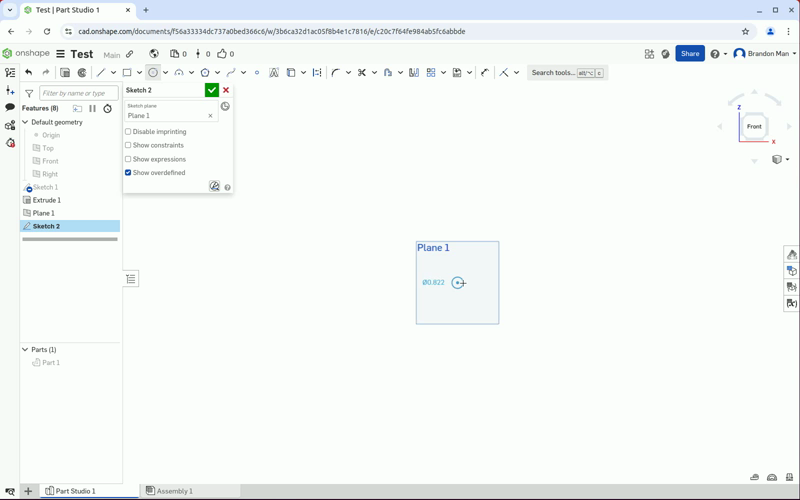
scroll(6)
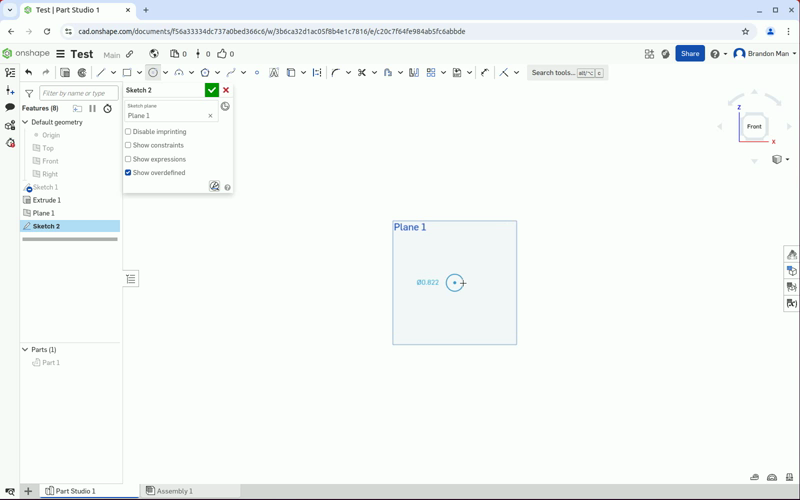
scroll(6)
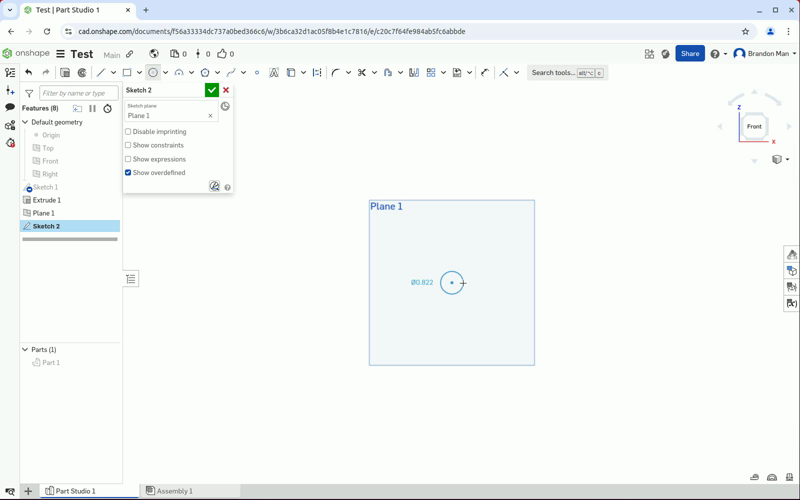
scroll(6)
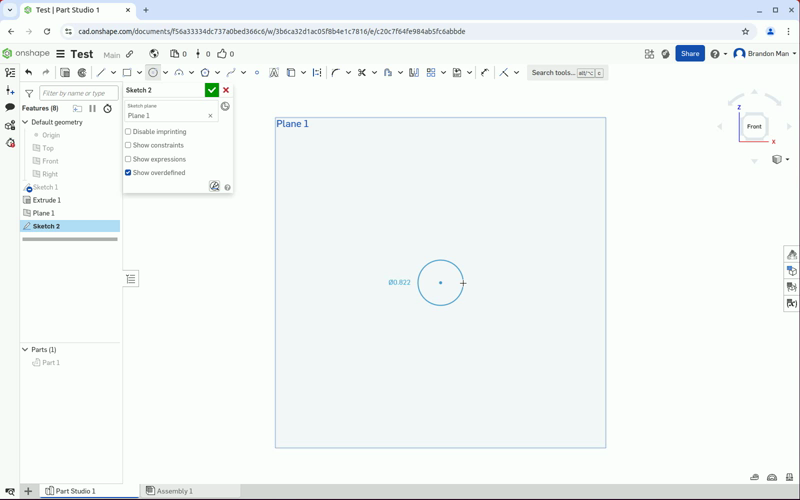
click(463, 282)
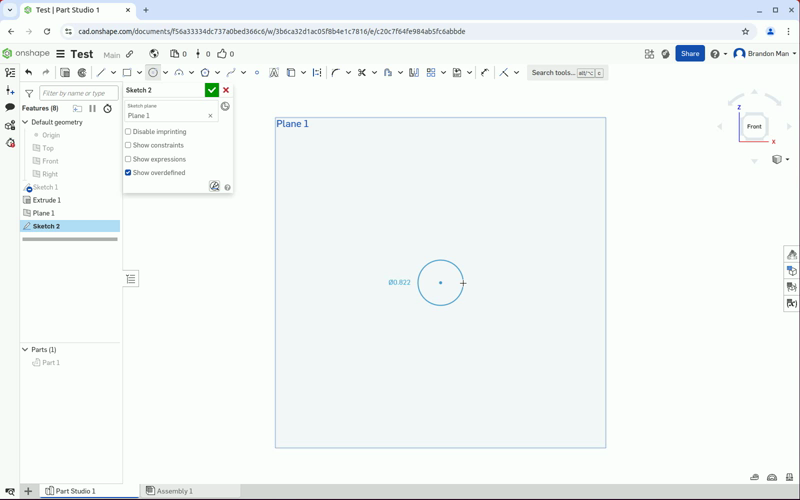
scroll(-6)
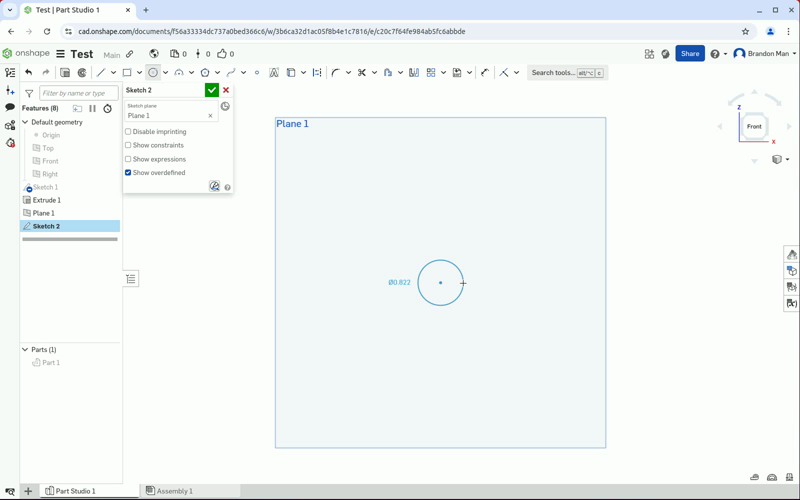
scroll(-6)
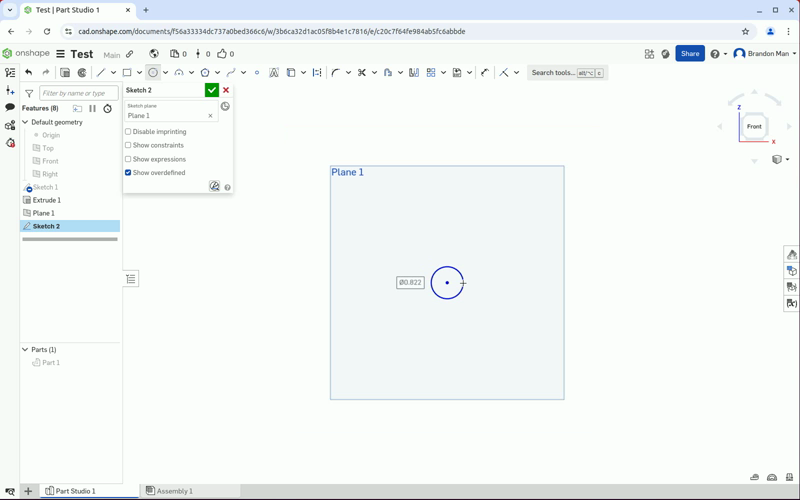
scroll(-6)
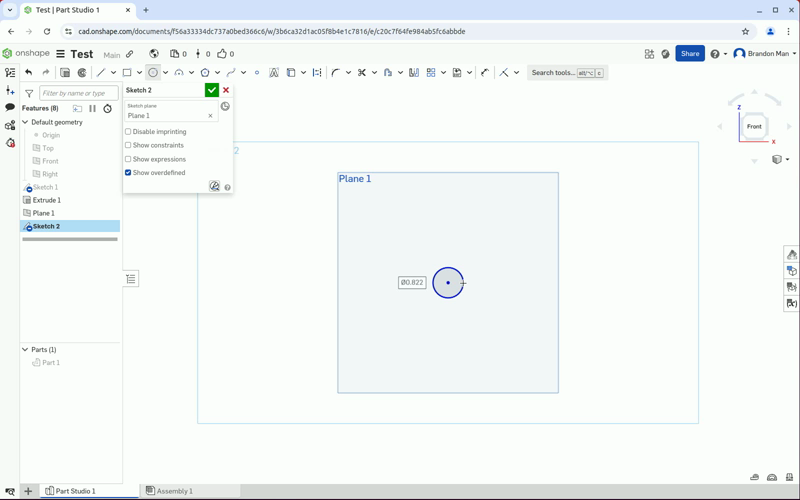
scroll(-6)
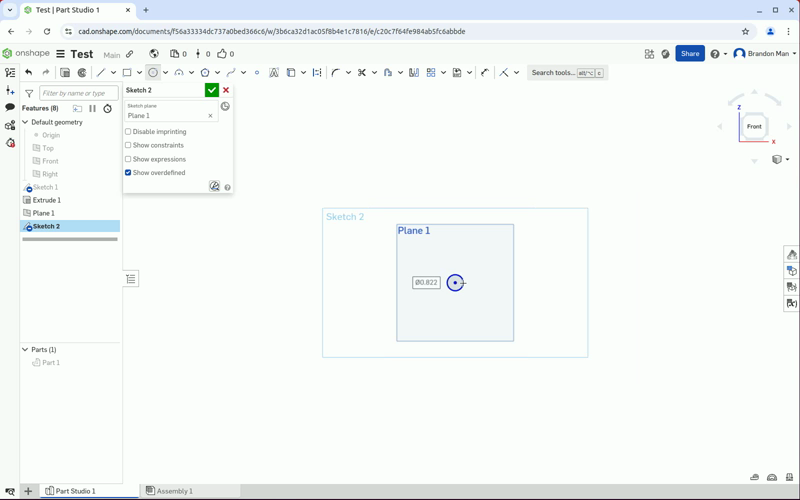
scroll(-6)
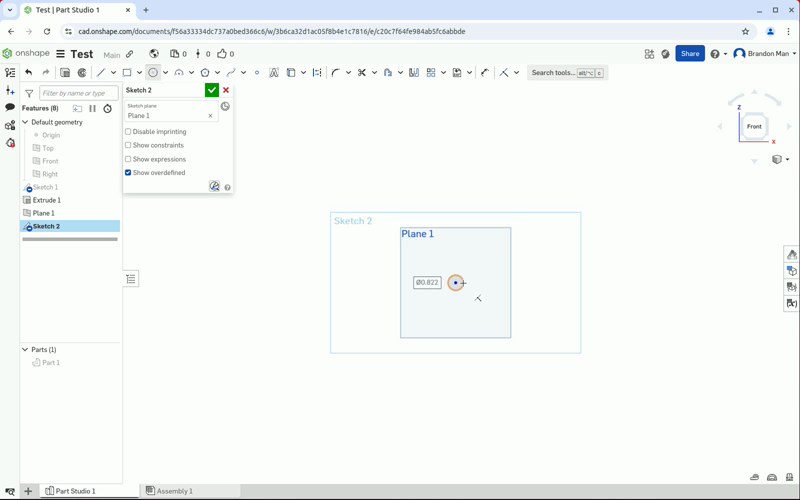
scroll(-6)
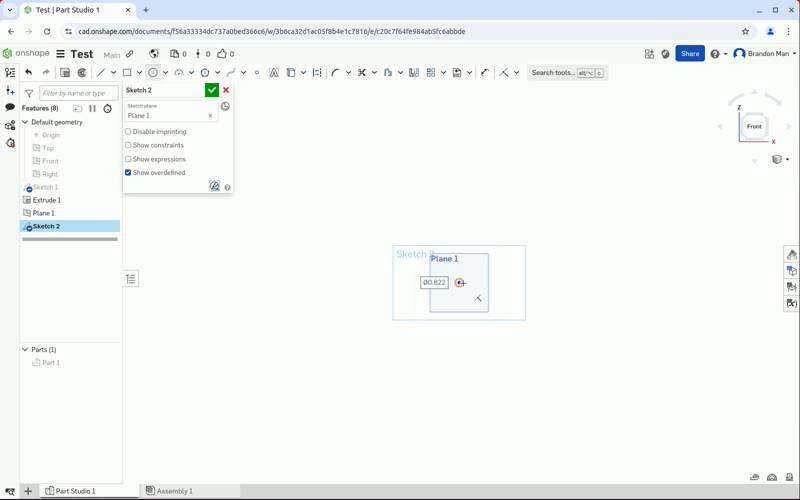
scroll(-6)
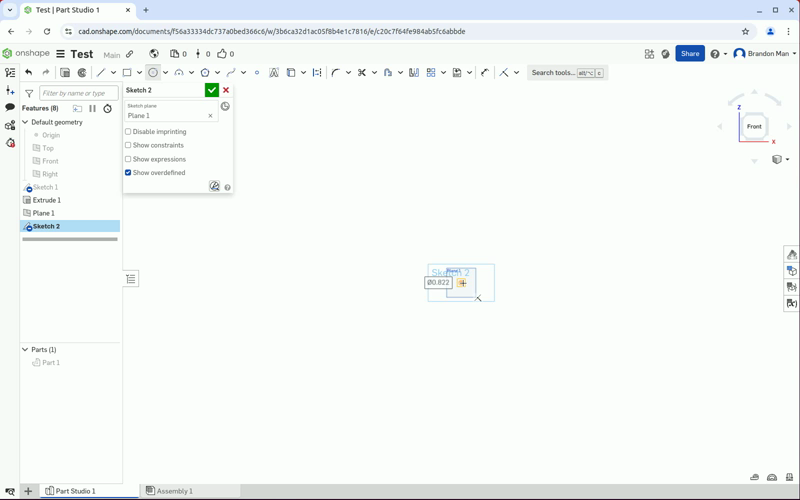
key(esc)
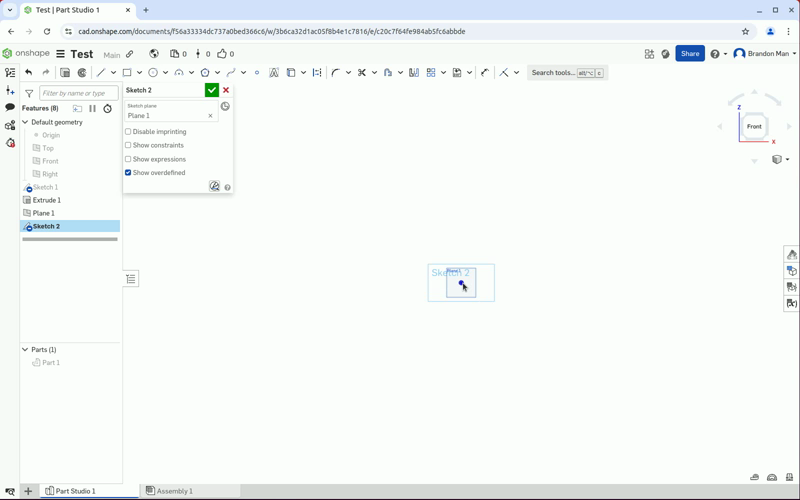
mouse_move(461, 281)
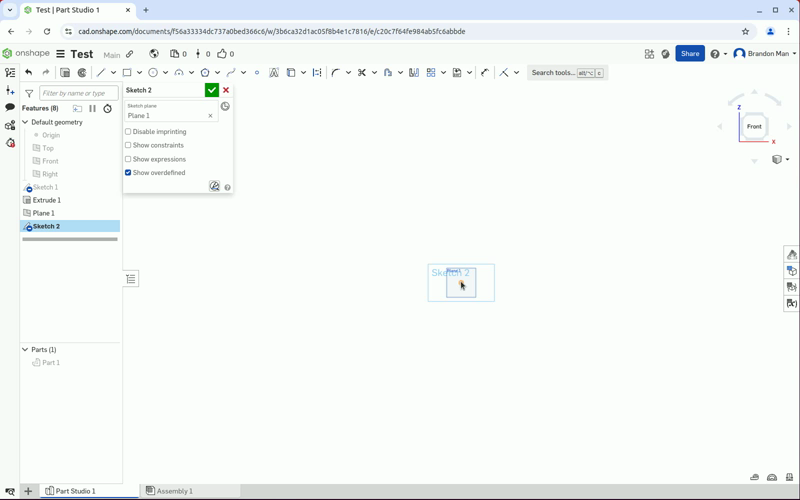
scroll(6)
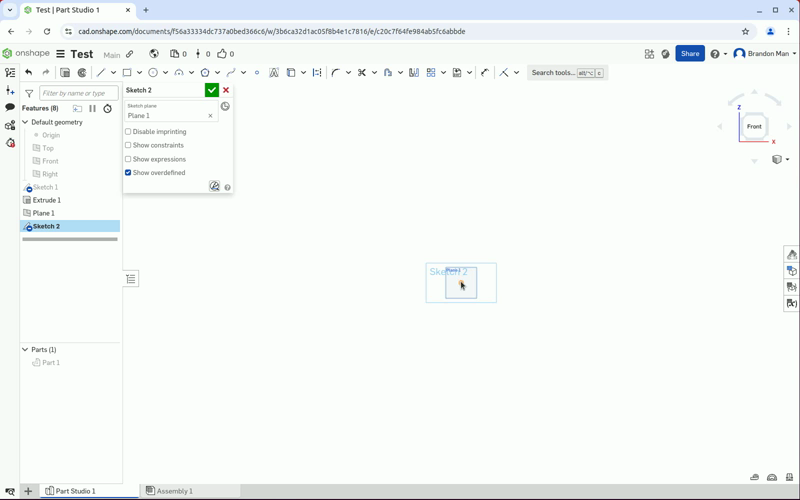
scroll(6)
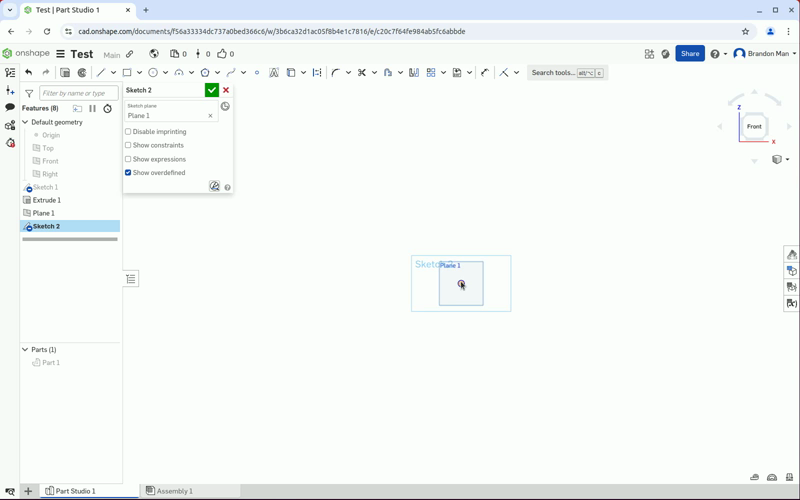
scroll(6)
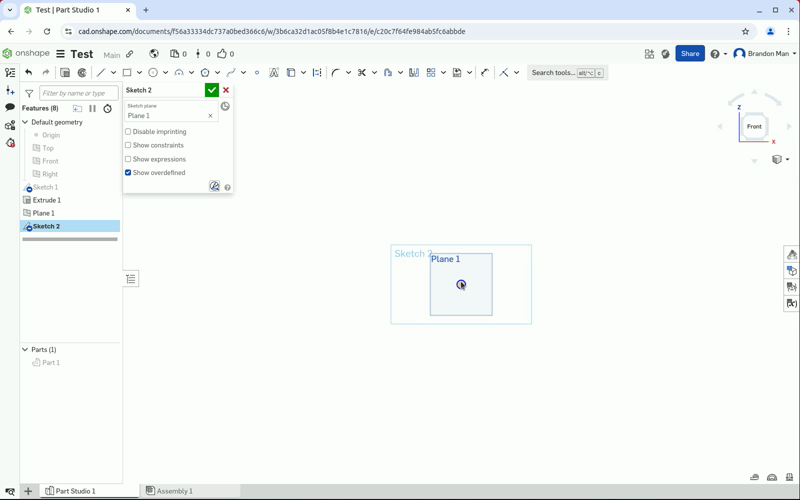
scroll(6)
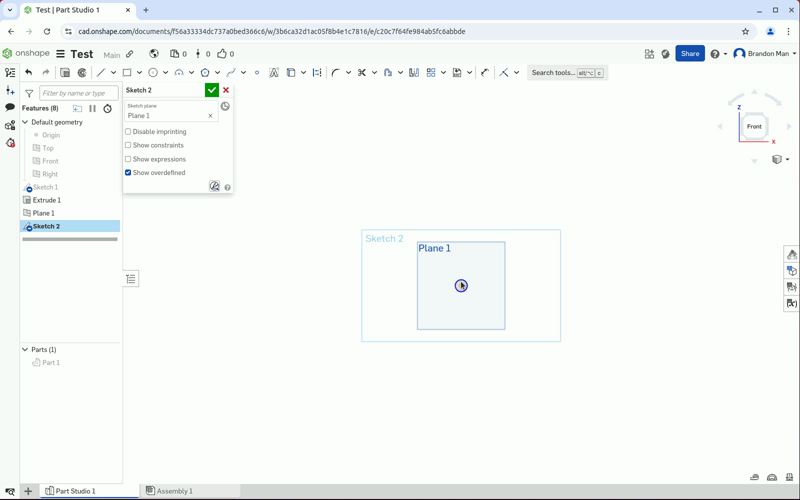
scroll(6)
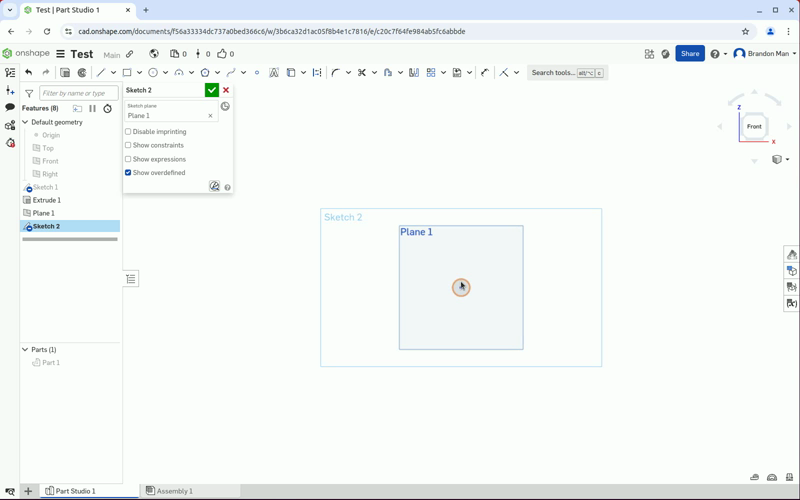
scroll(6)
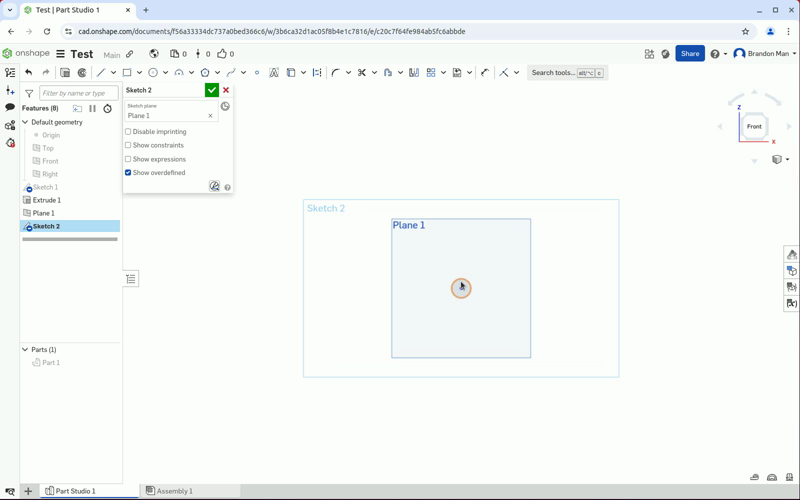
scroll(6)
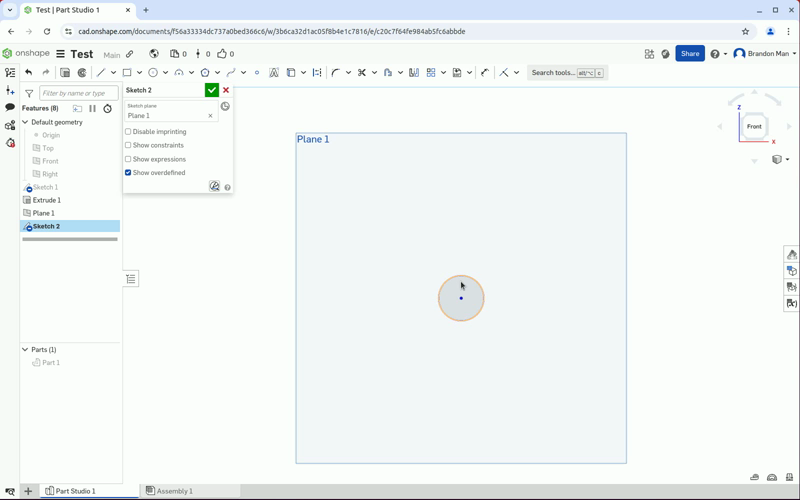
click(461, 281)
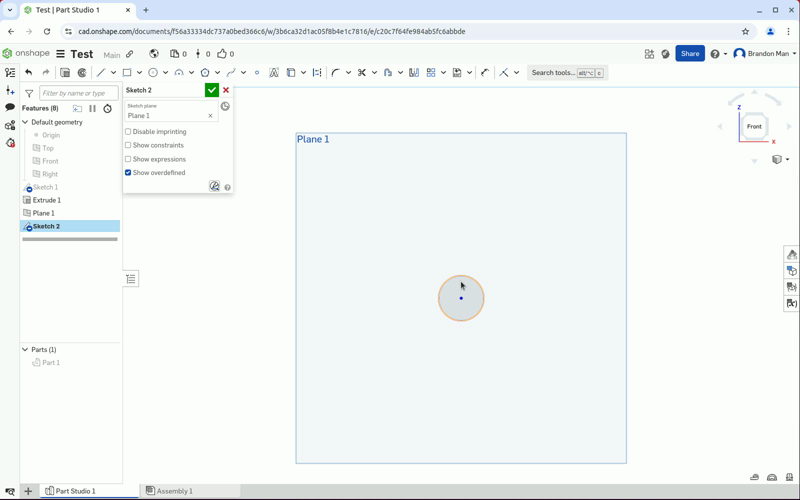
scroll(-6)
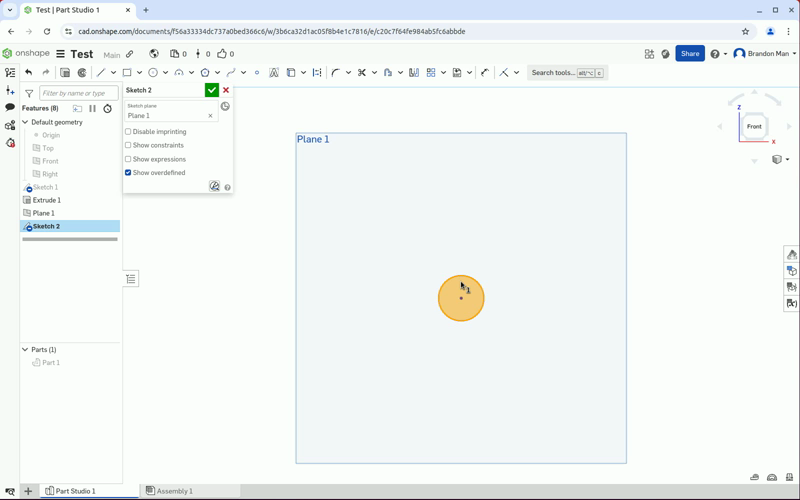
scroll(-6)
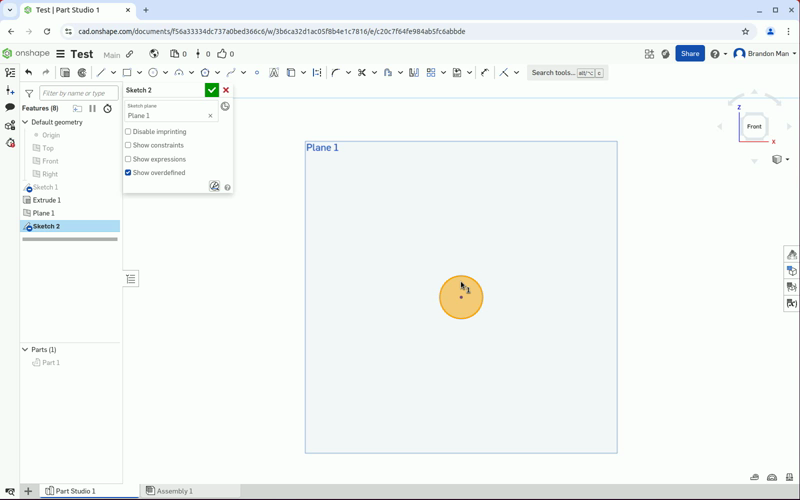
scroll(-6)
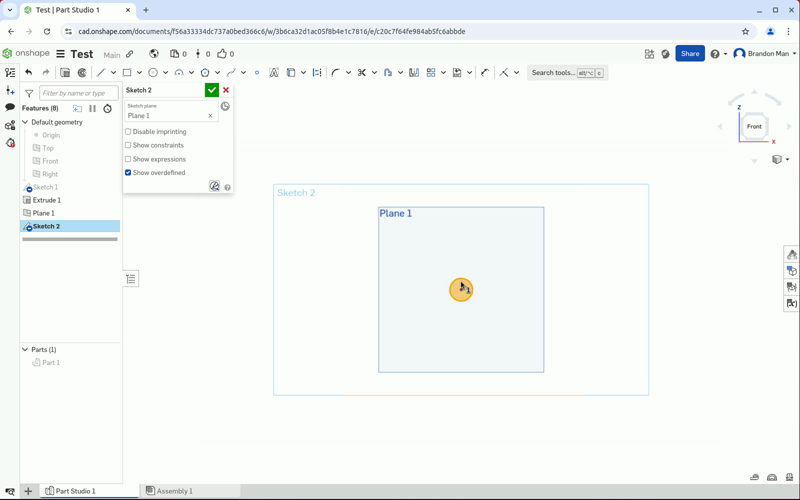
scroll(-6)
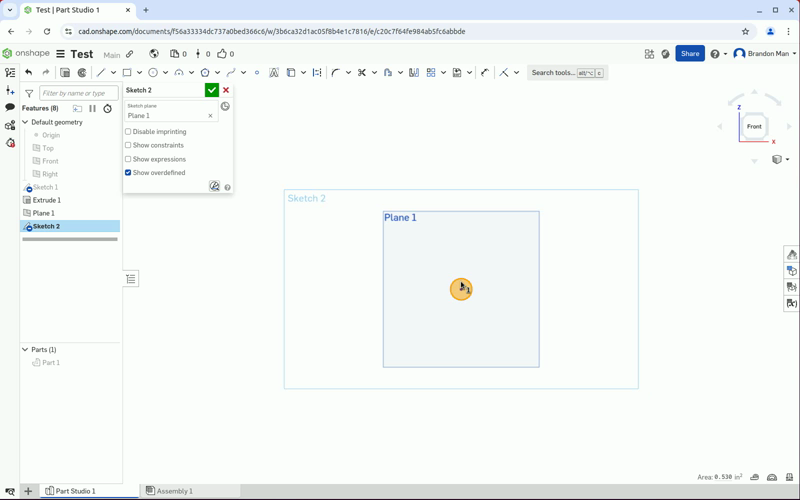
scroll(-6)
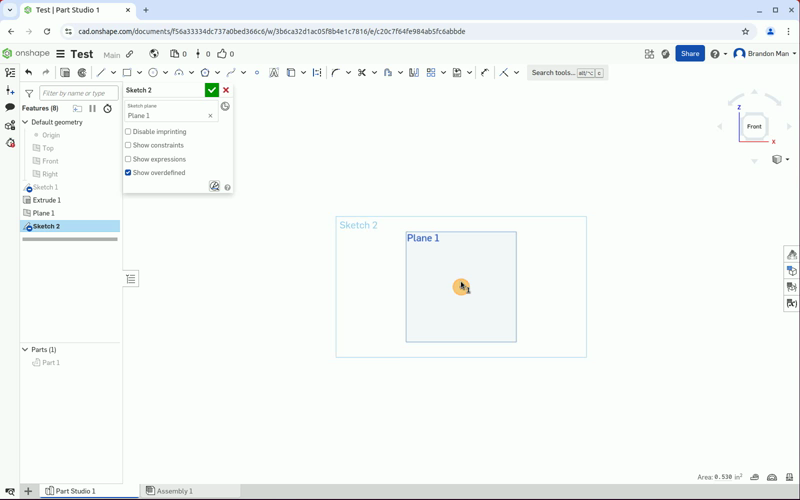
scroll(-6)
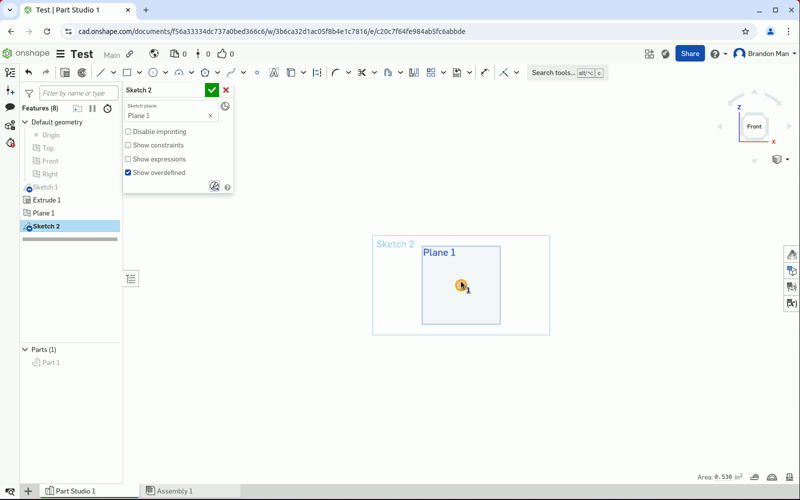
scroll(-6)
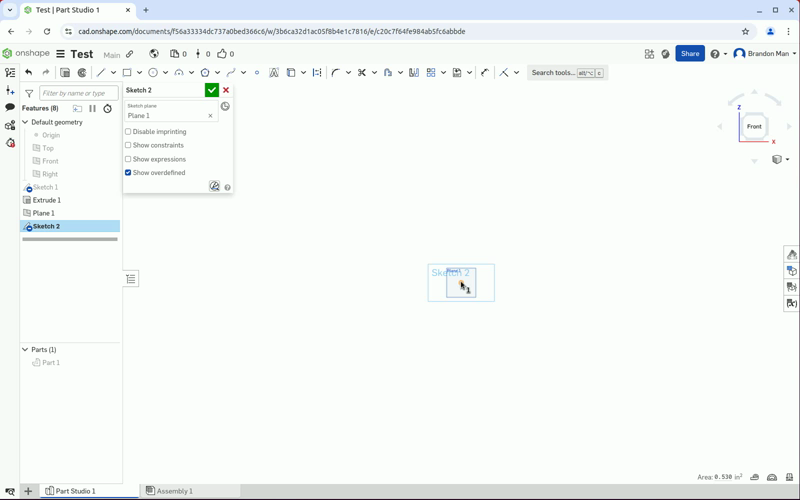
mouse_move(73, 352)
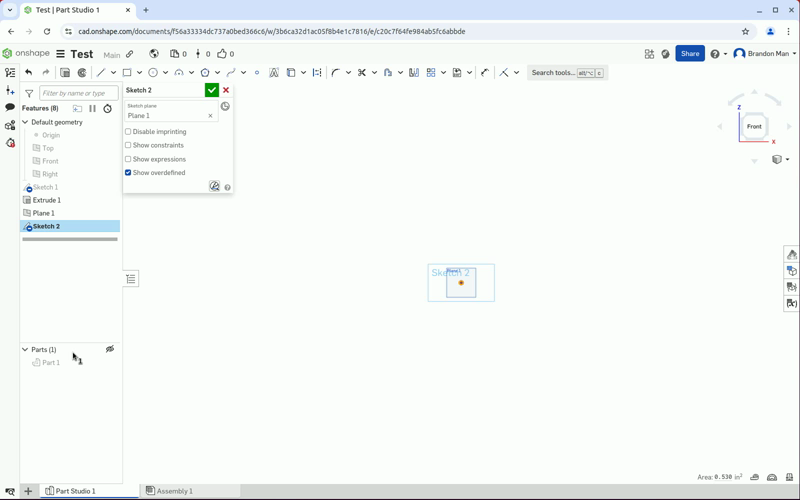
key(shift+y)
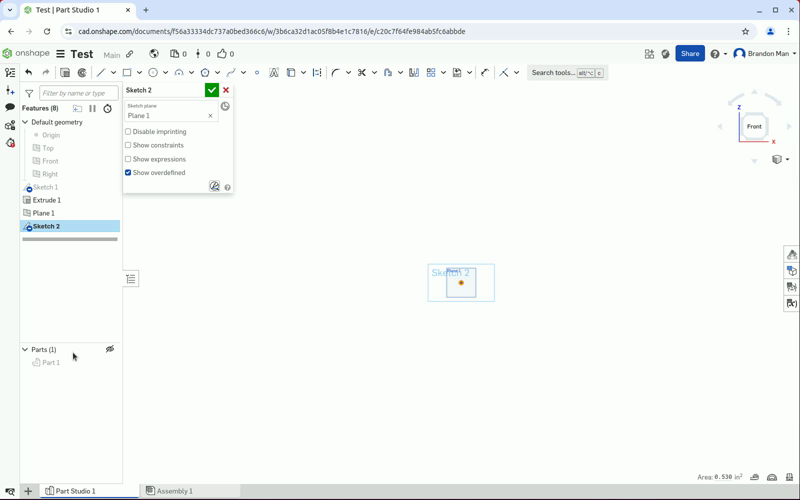
key(shift+e)
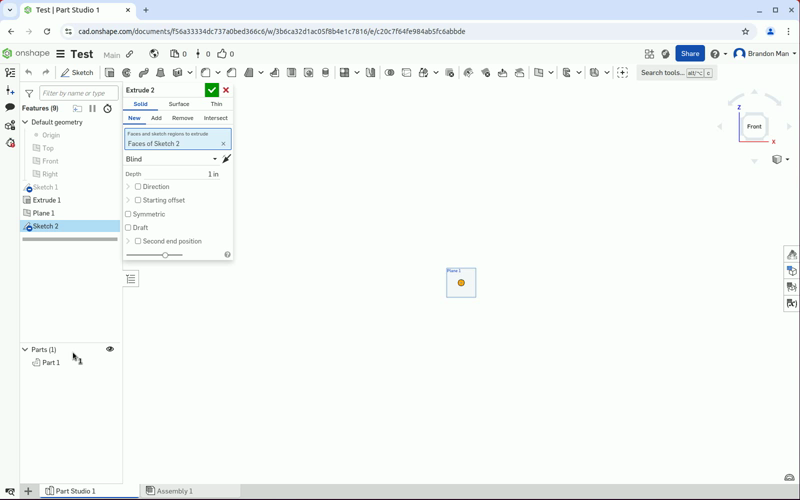
mouse_move(143, 106)
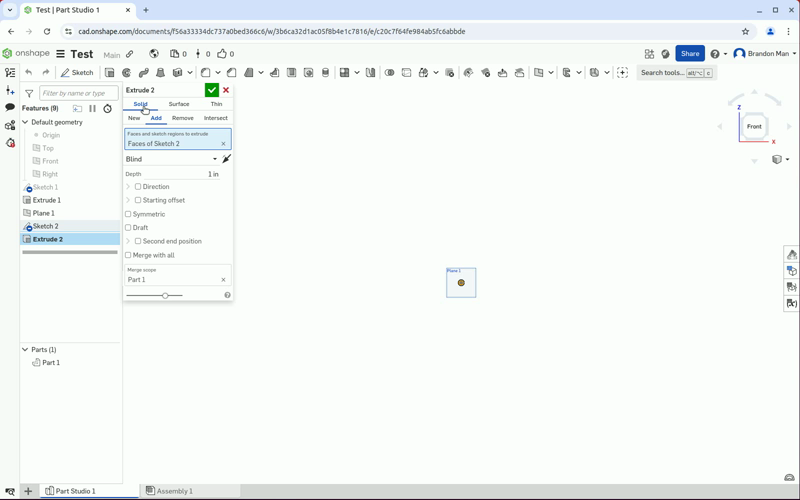
click(143, 106)
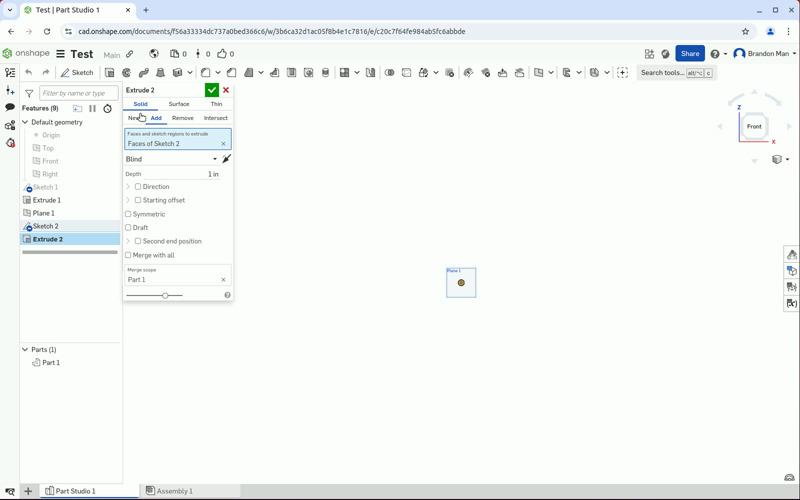
mouse_move(137, 120)
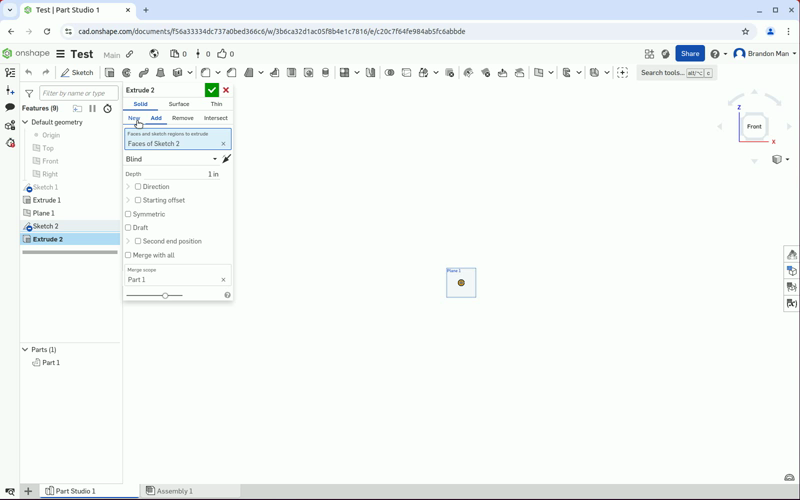
click(137, 120)
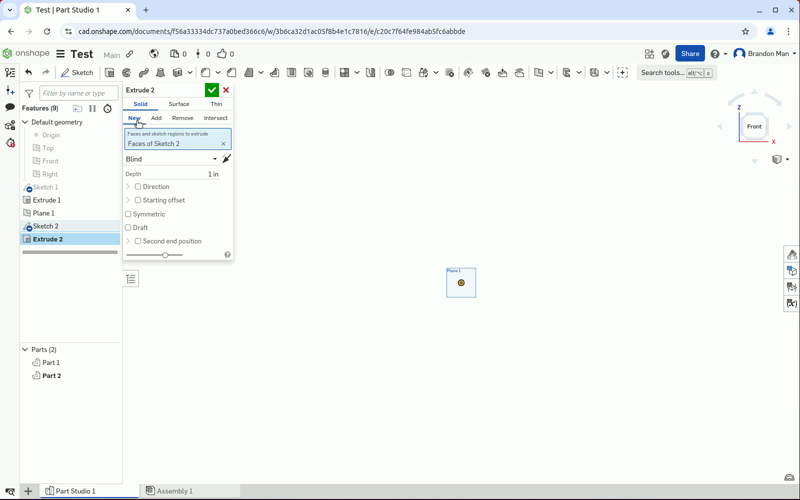
key(tab, 4)
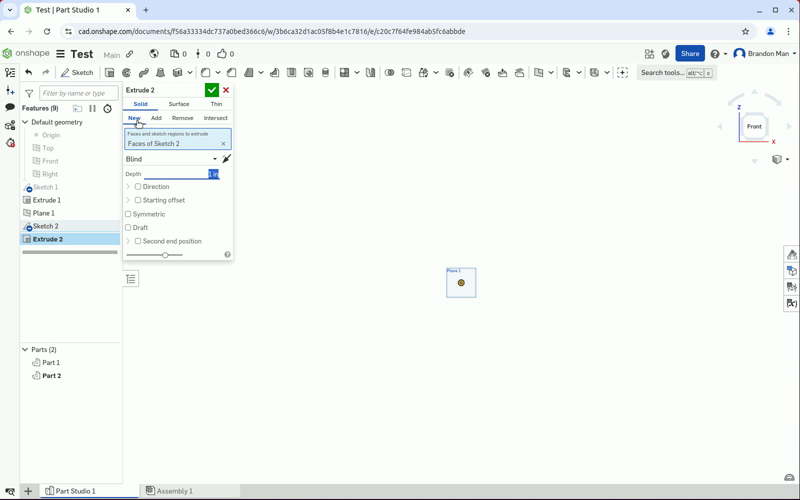
text(15.405)
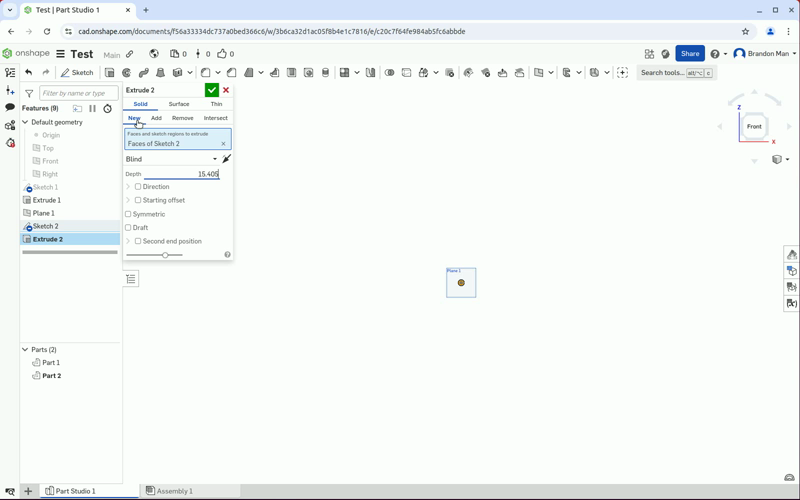
key(enter)
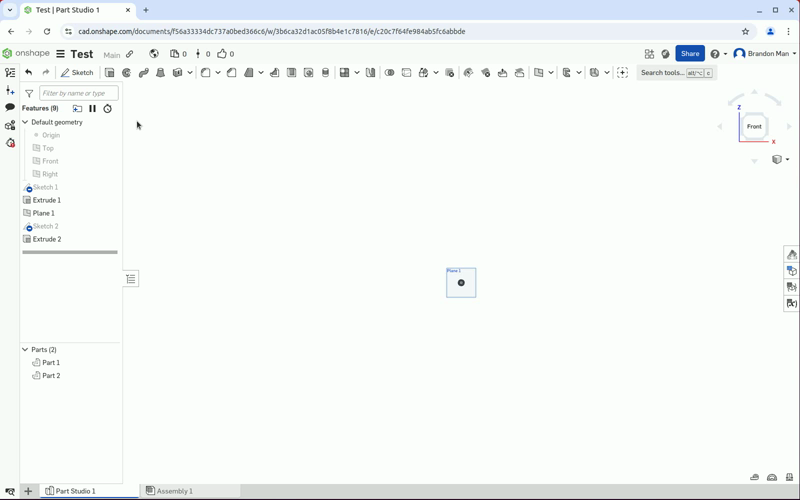
key(shift+h)
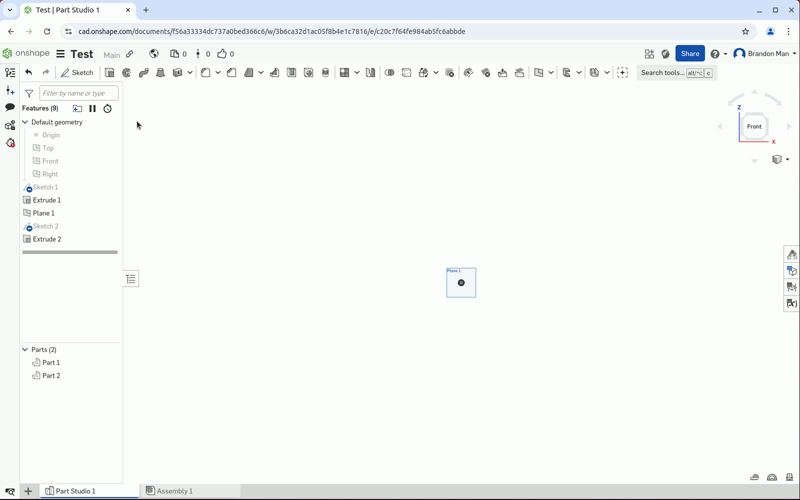
key(shift+h)
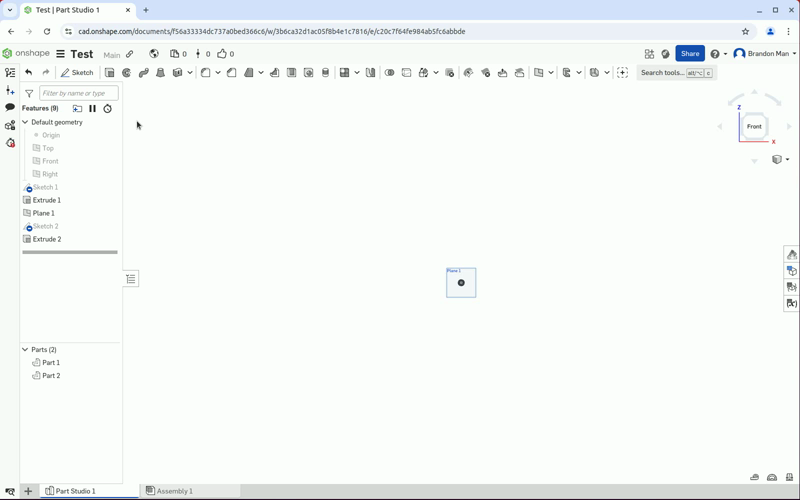
mouse_move(73, 189)
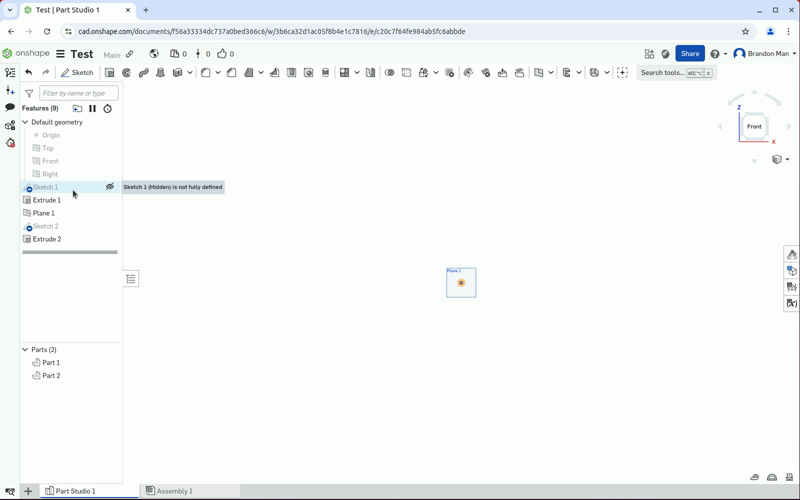
click(73, 189)
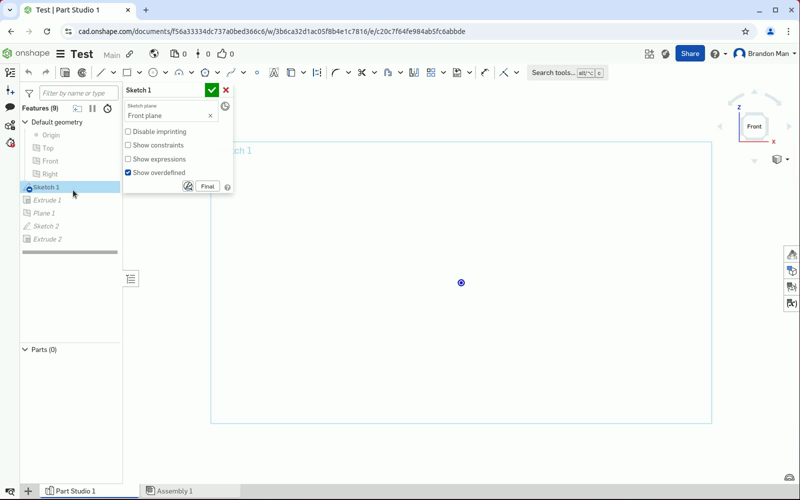
mouse_move(229, 92)
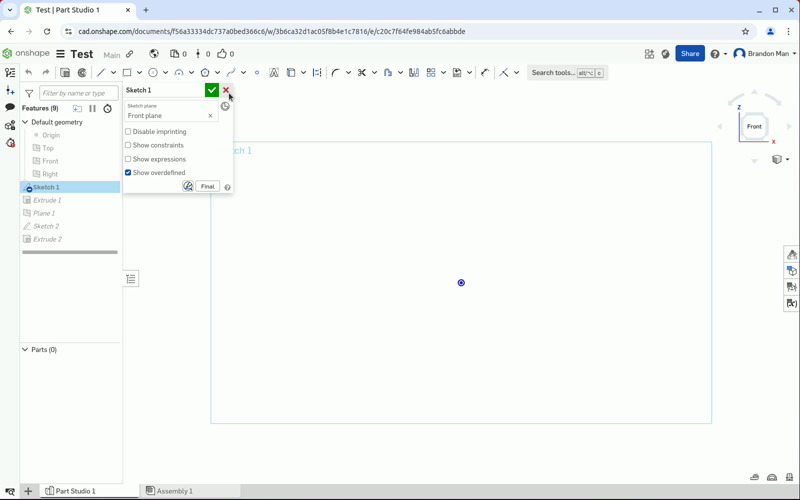
click(229, 92)
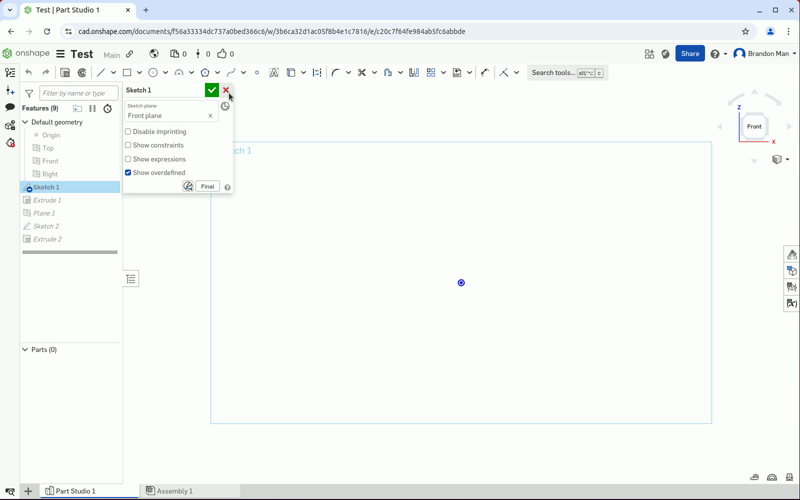
key(shift+s)
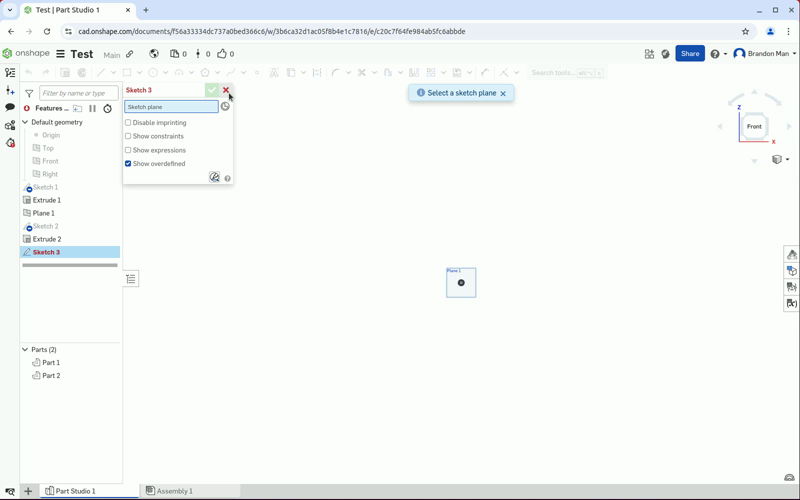
mouse_move(73, 163)
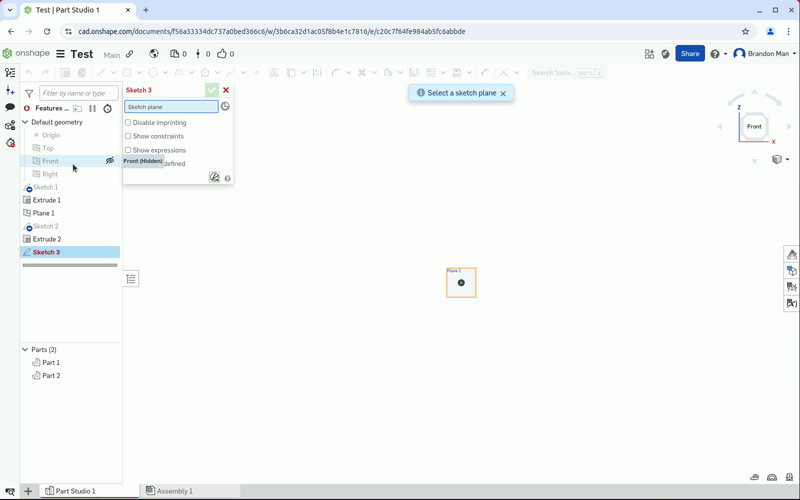
click(73, 163)
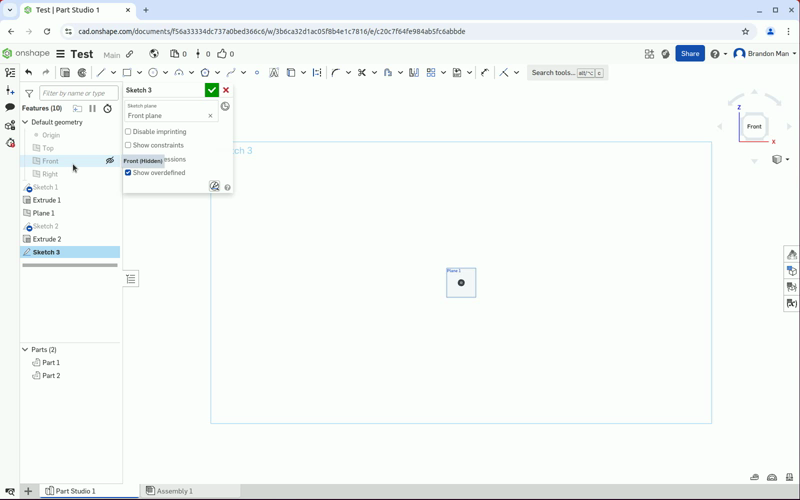
mouse_move(73, 352)
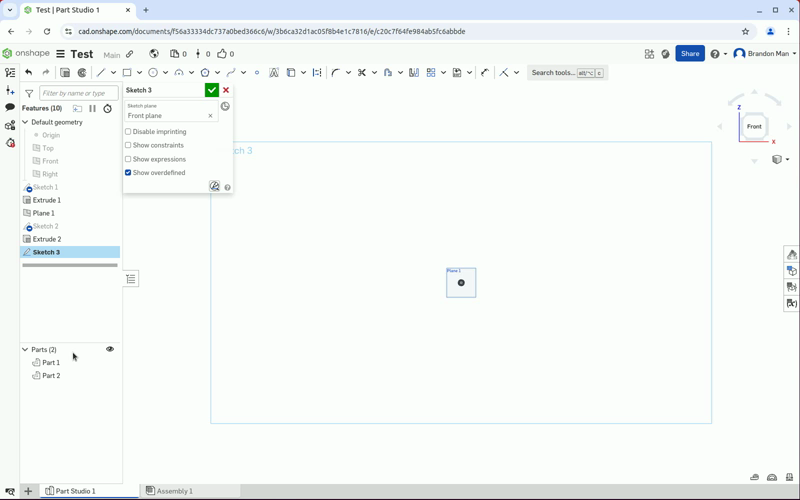
key(y)
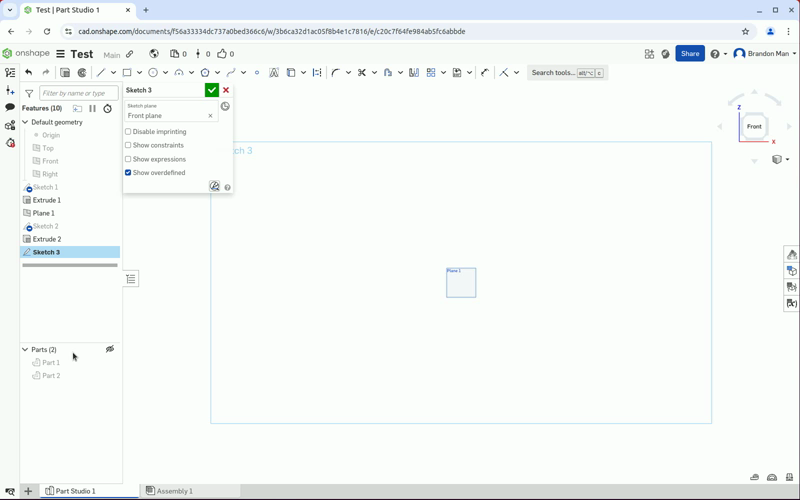
key(l)
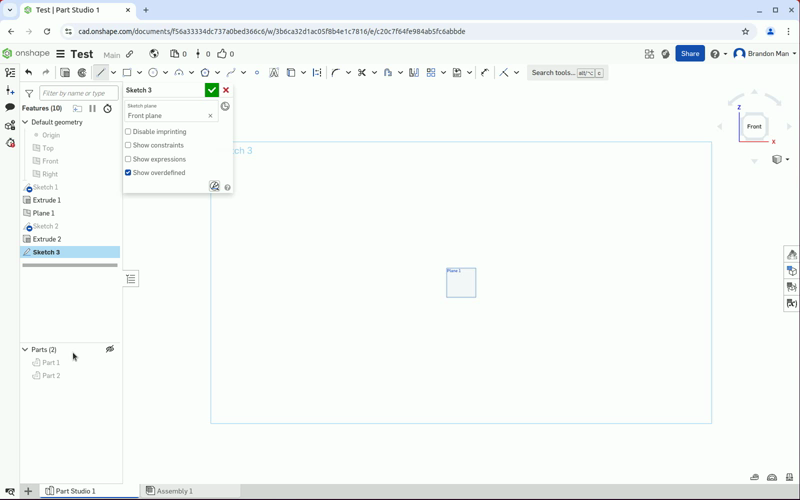
key_down(shift)
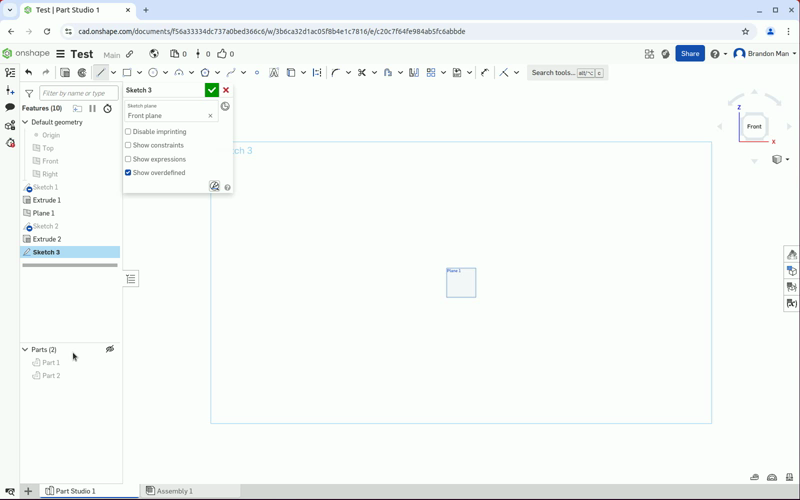
mouse_move(474, 282)
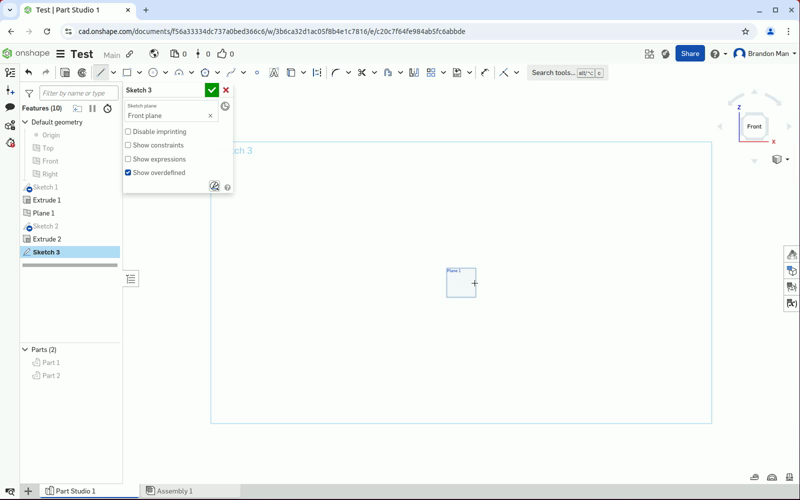
click(474, 282)
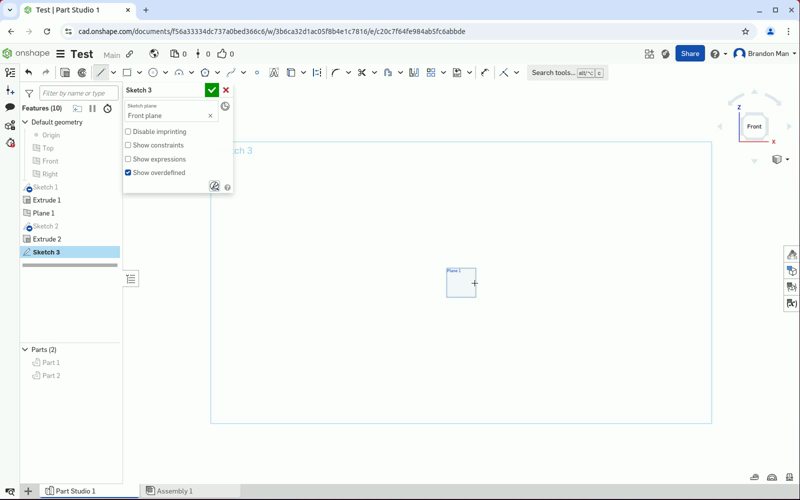
key_up(shift)
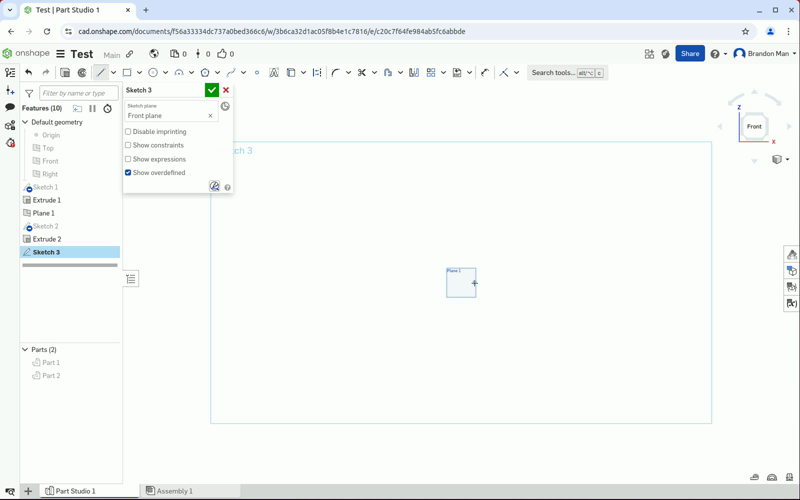
key_down(shift)
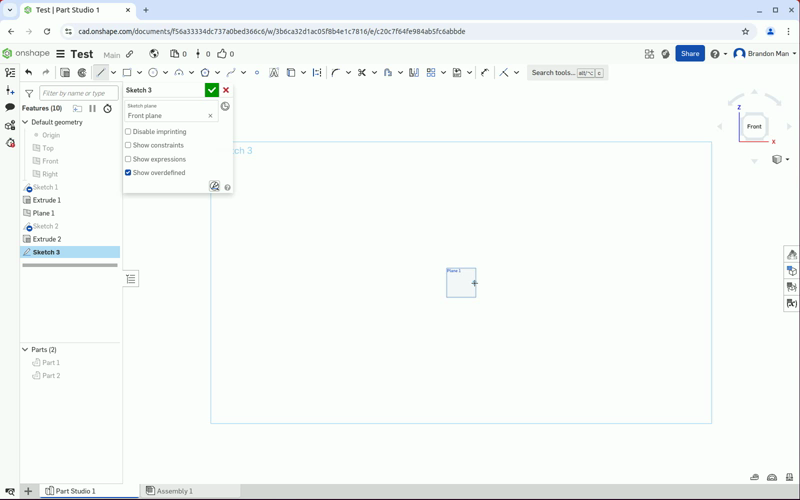
mouse_move(504, 282)
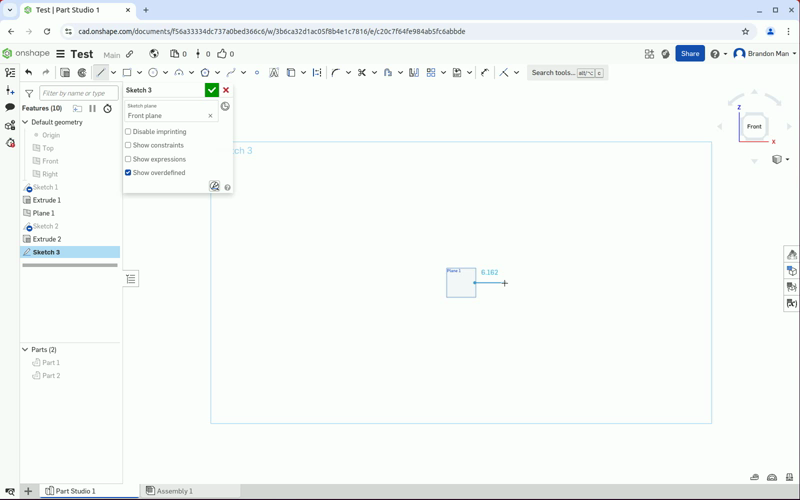
mouse_move(477, 288)
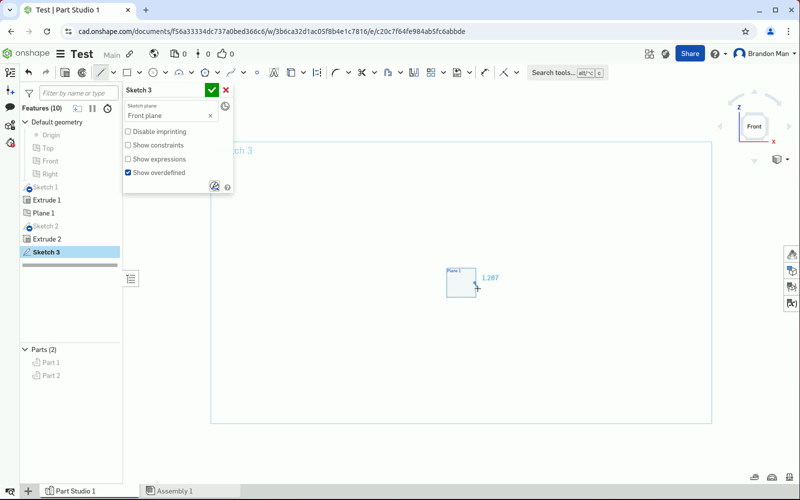
scroll(6)
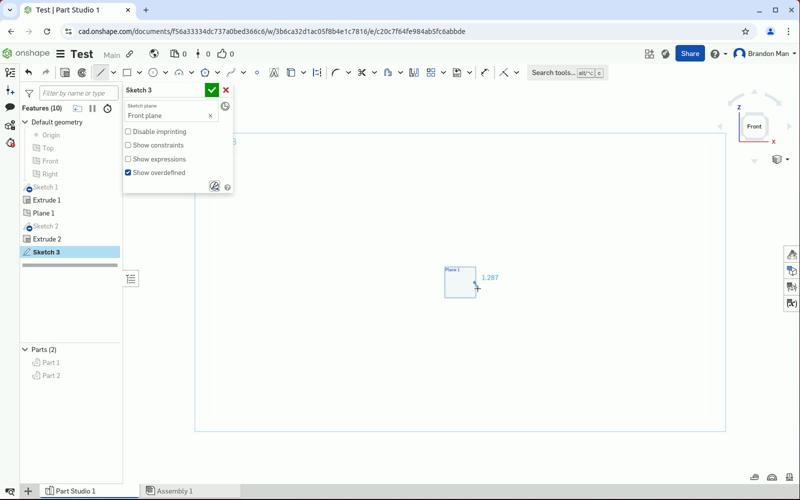
scroll(6)
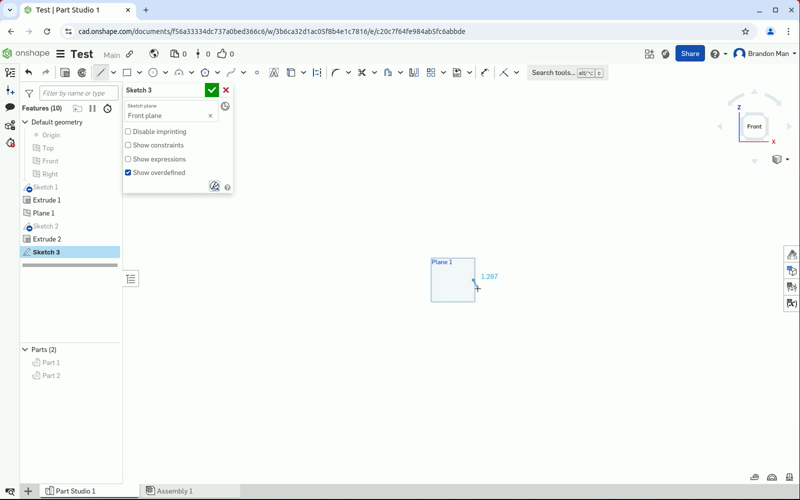
scroll(6)
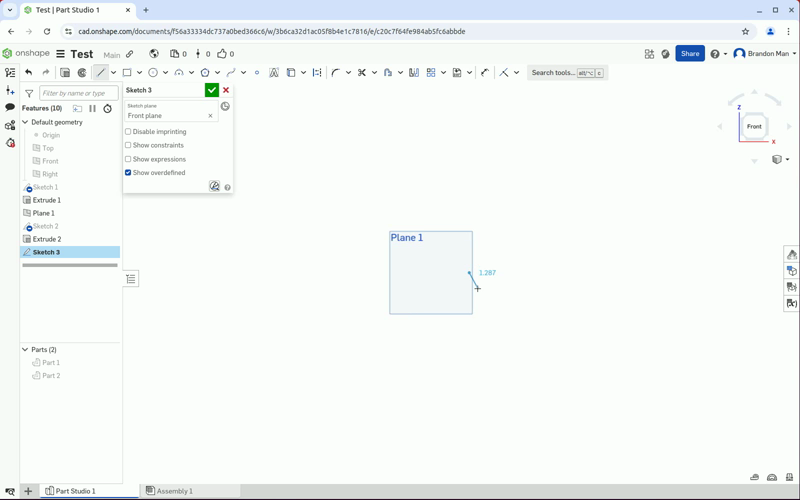
scroll(6)
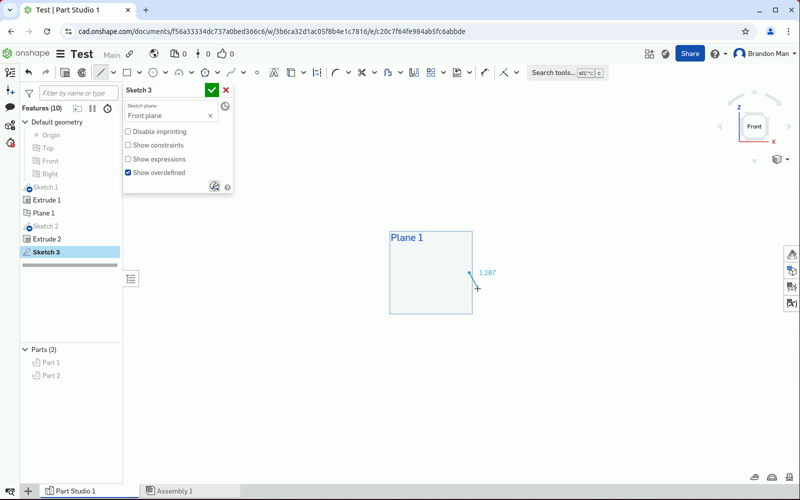
scroll(6)
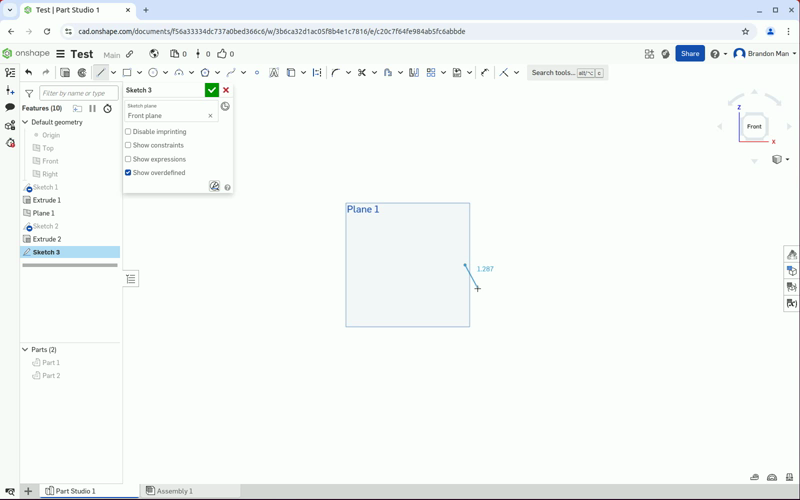
scroll(6)
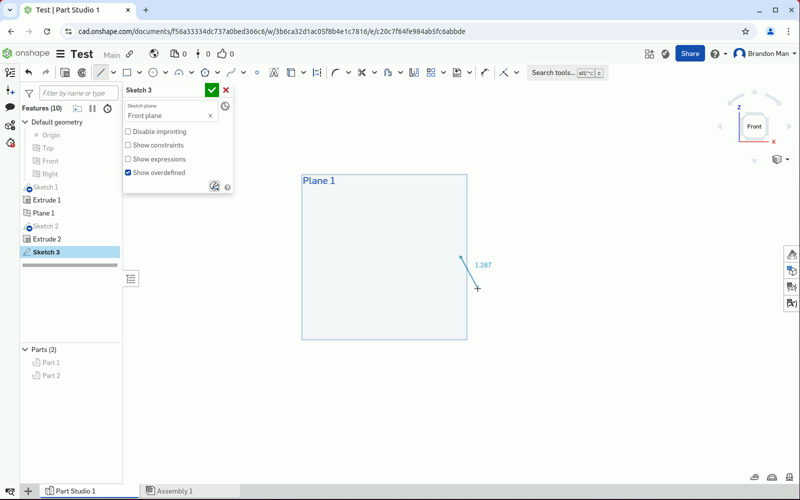
scroll(6)
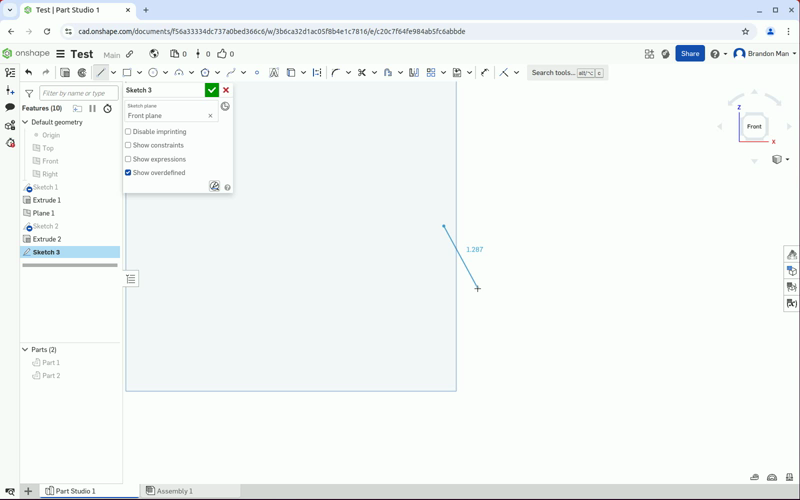
click(477, 288)
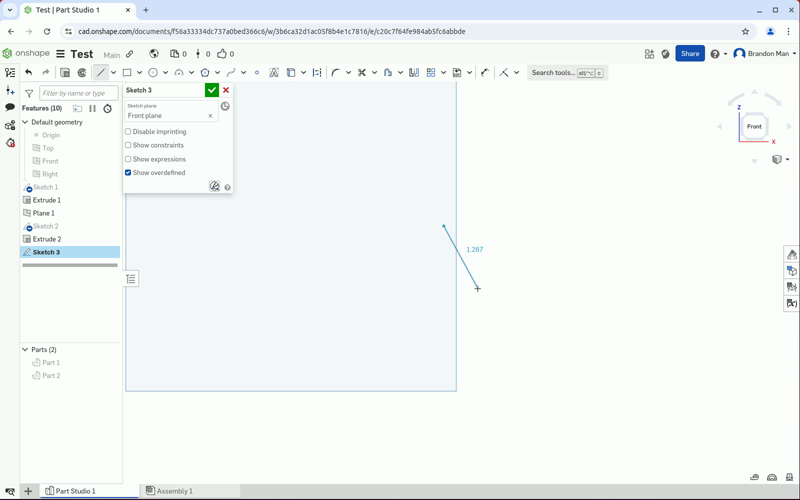
scroll(-6)
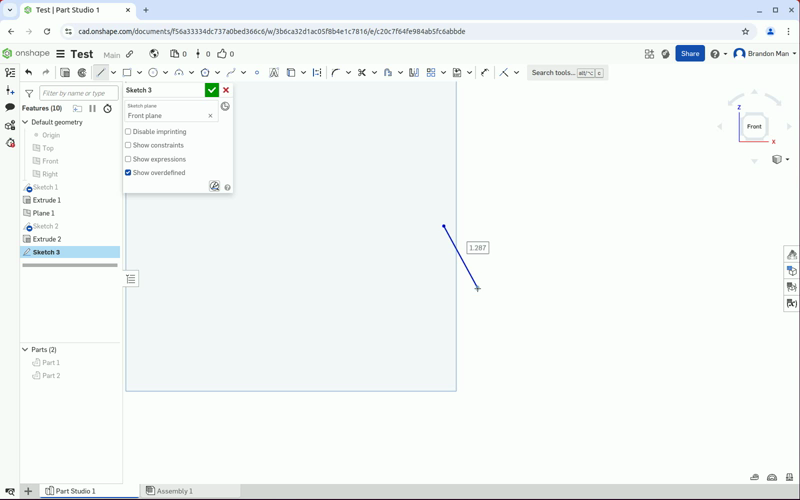
scroll(-6)
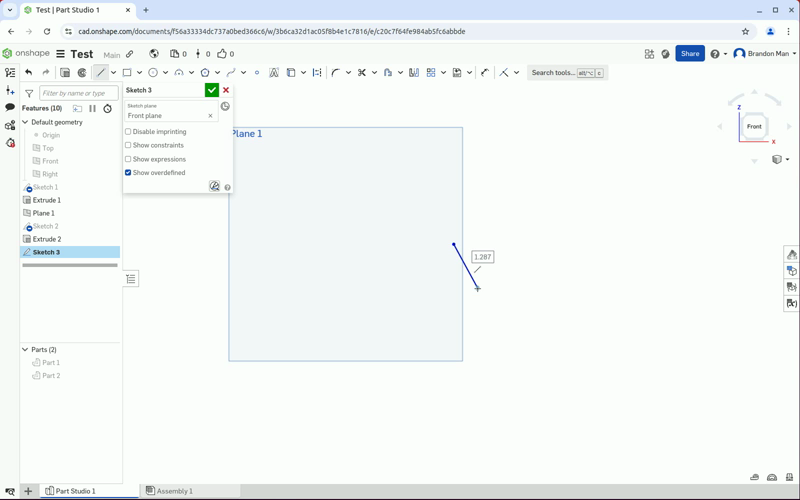
scroll(-6)
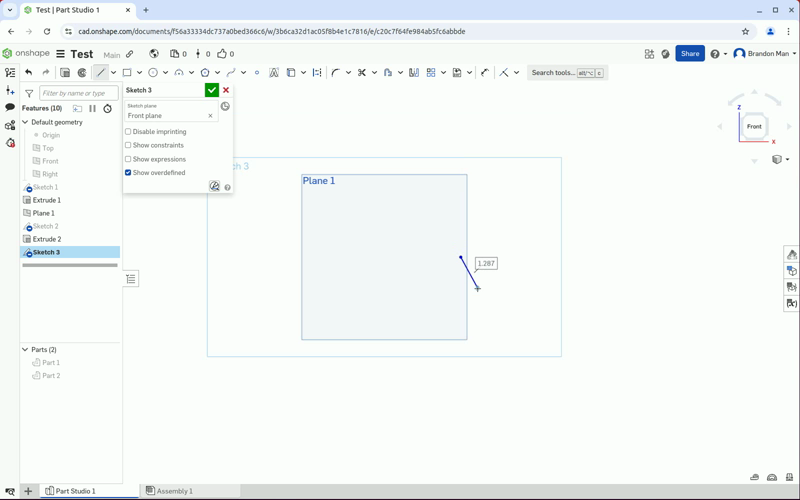
scroll(-6)
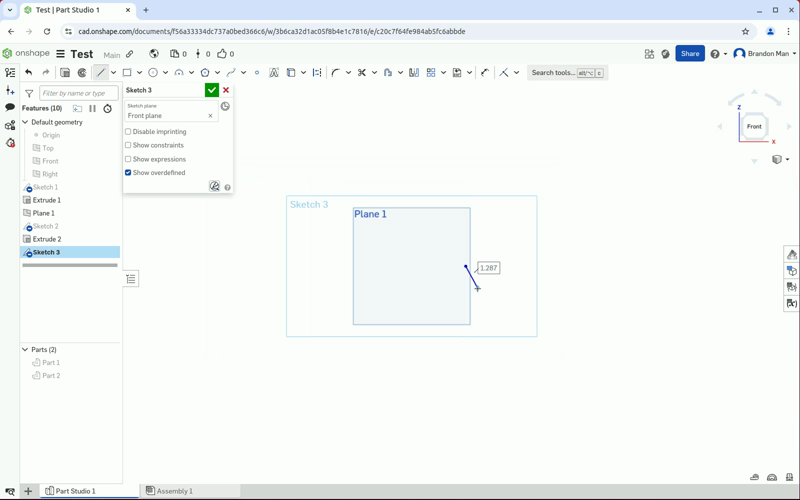
scroll(-6)
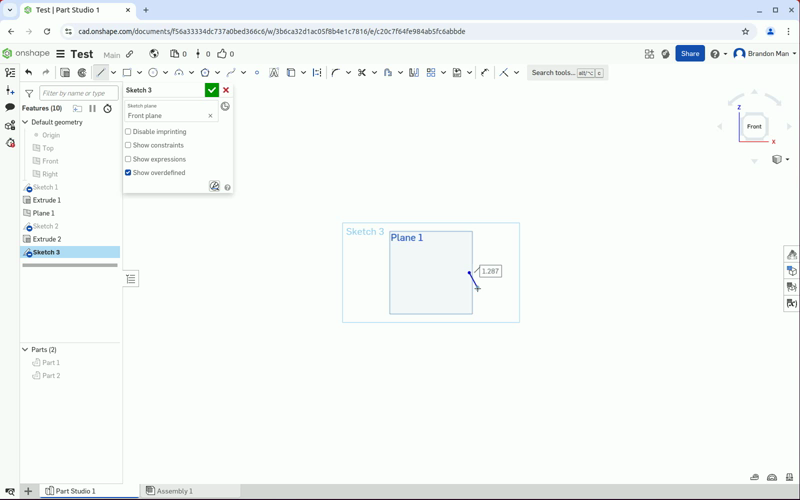
scroll(-6)
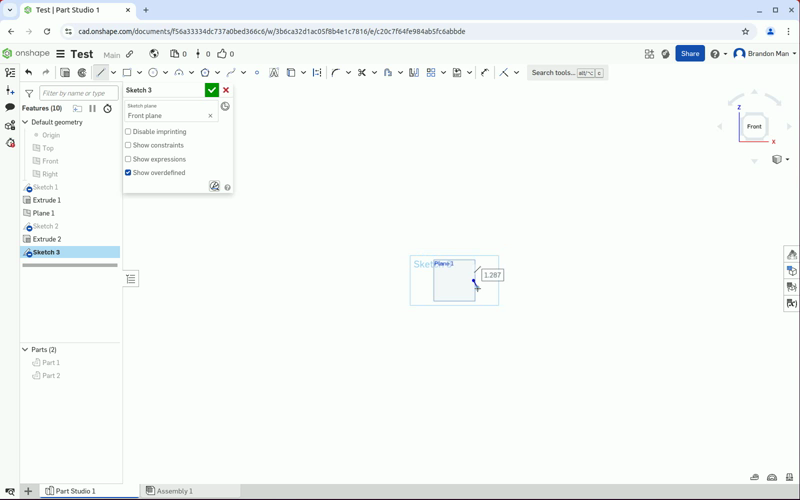
scroll(-6)
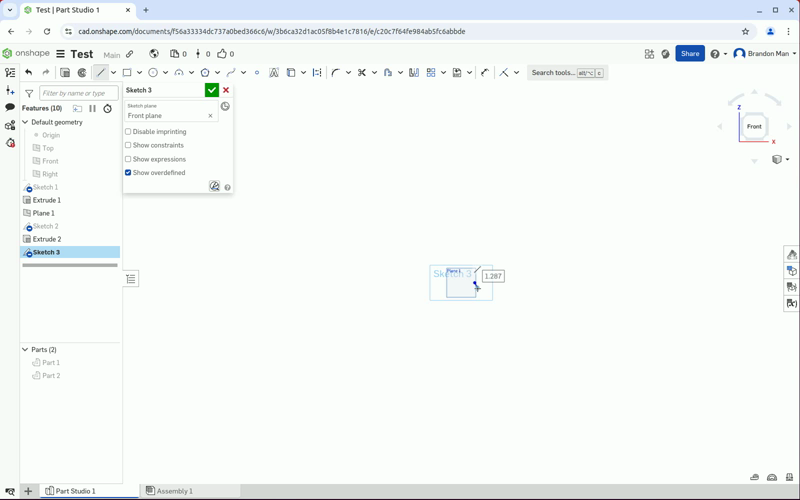
key_up(shift)
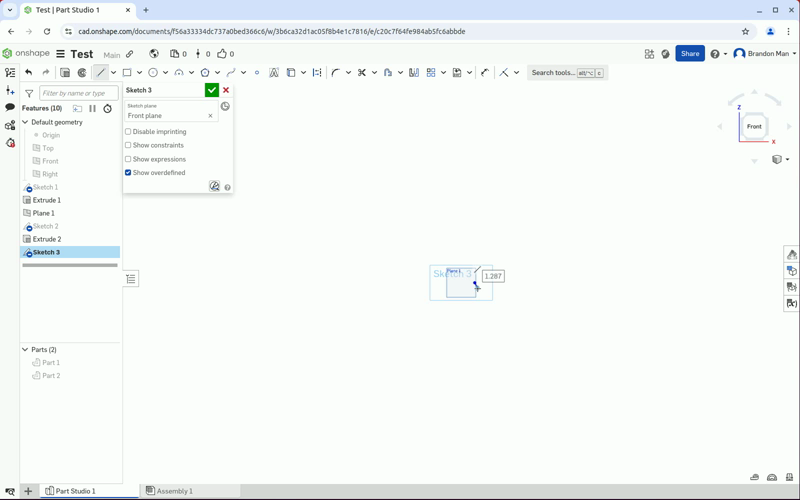
key_down(shift)
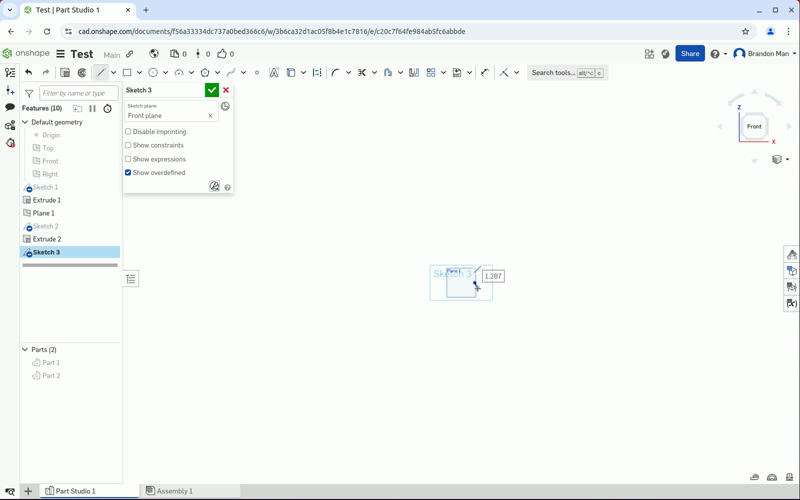
mouse_move(507, 288)
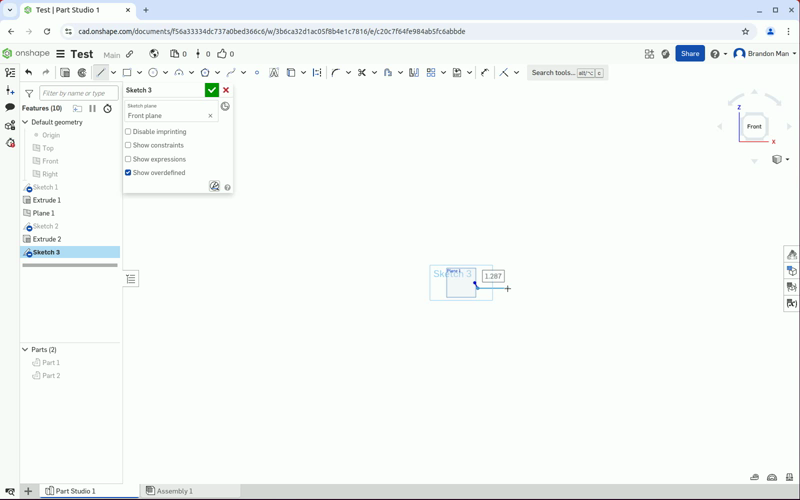
mouse_move(481, 295)
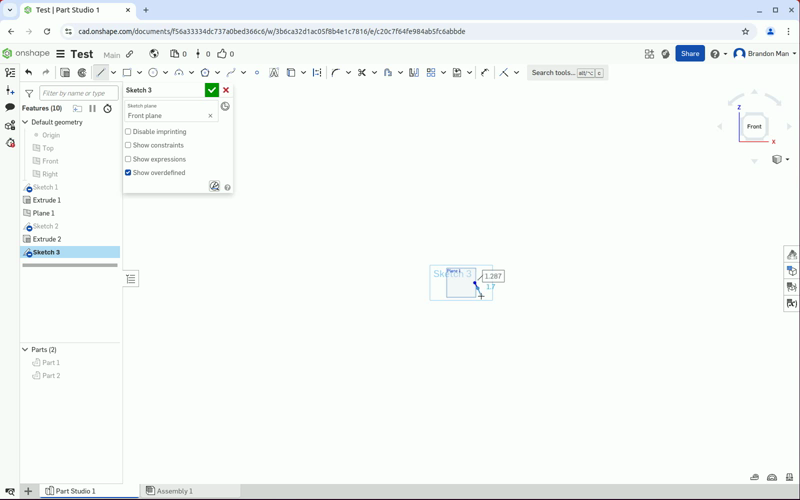
click(481, 295)
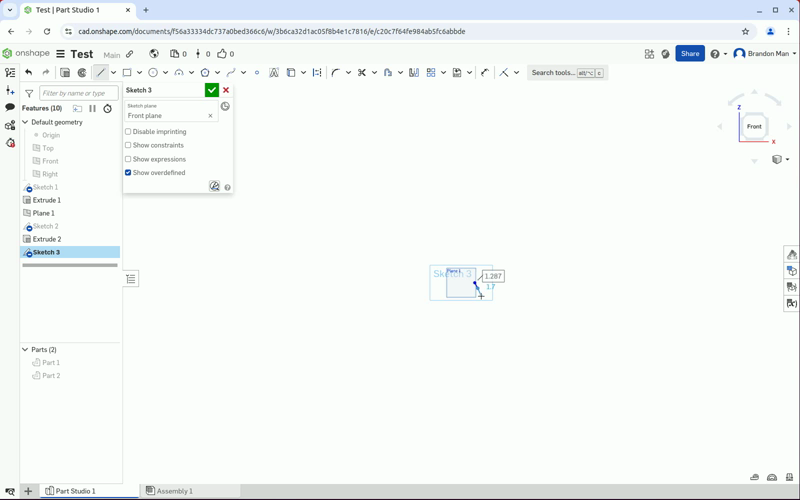
key_up(shift)
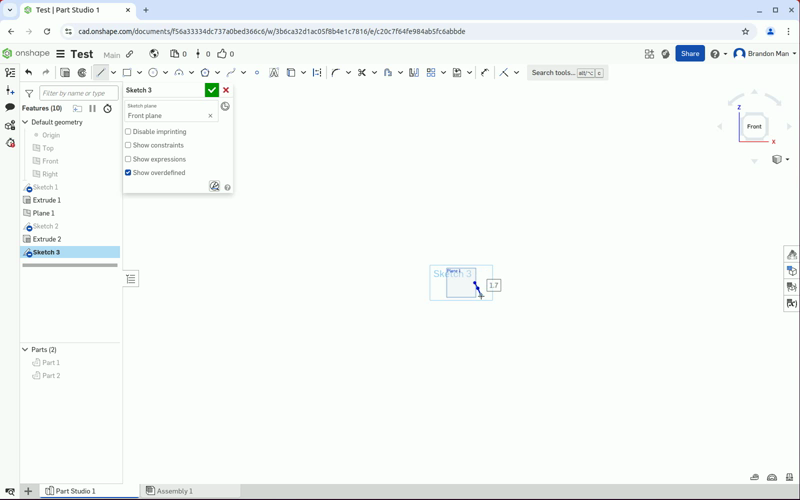
key_down(shift)
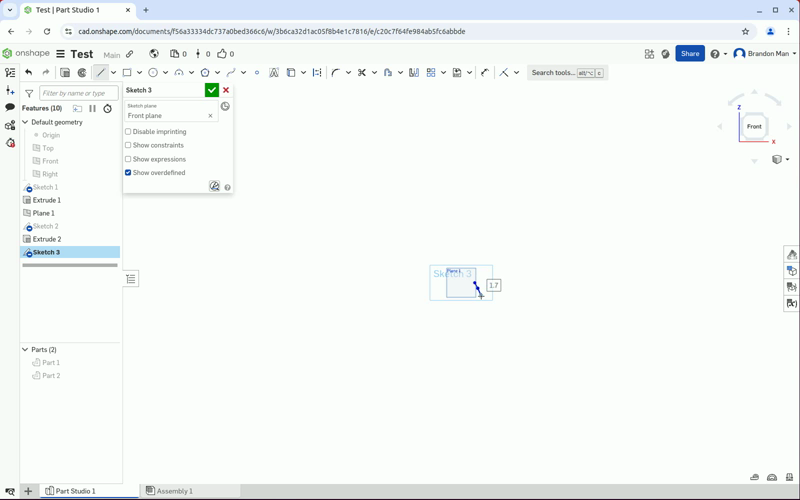
mouse_move(511, 295)
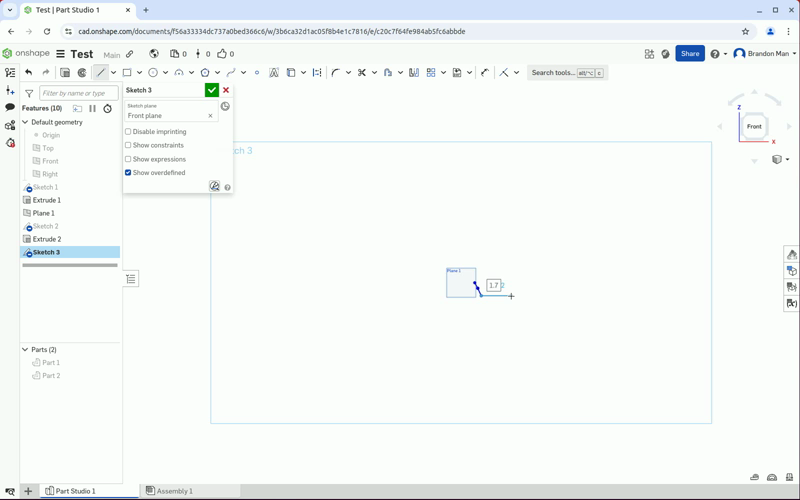
mouse_move(482, 295)
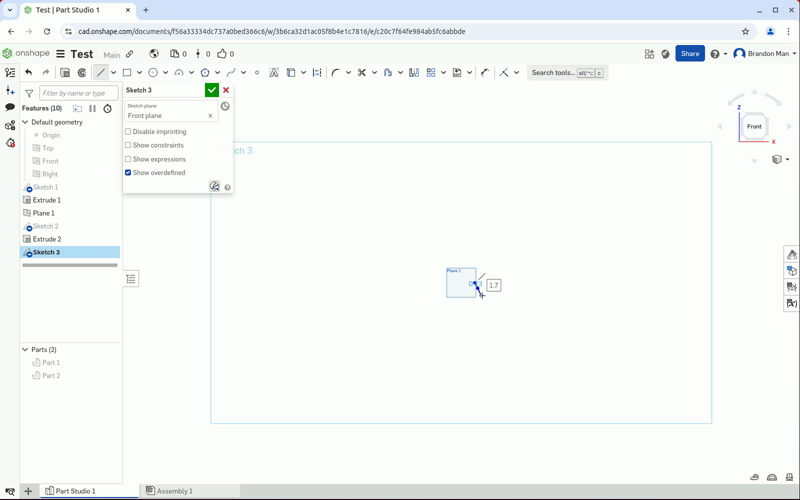
scroll(6)
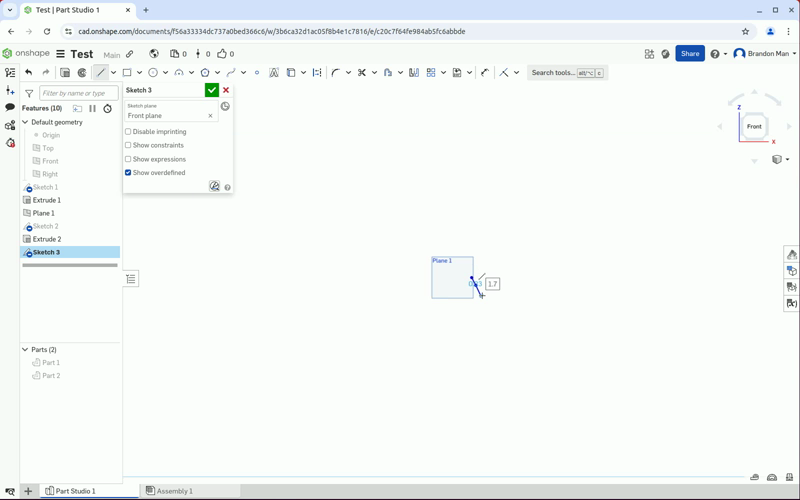
scroll(6)
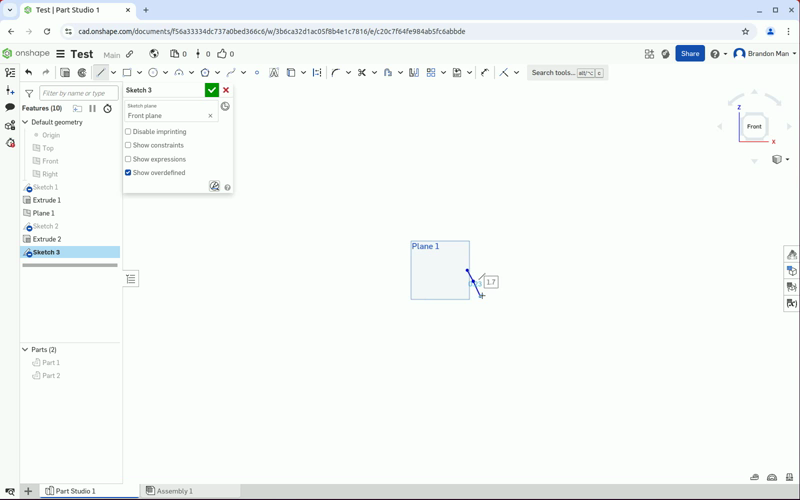
scroll(6)
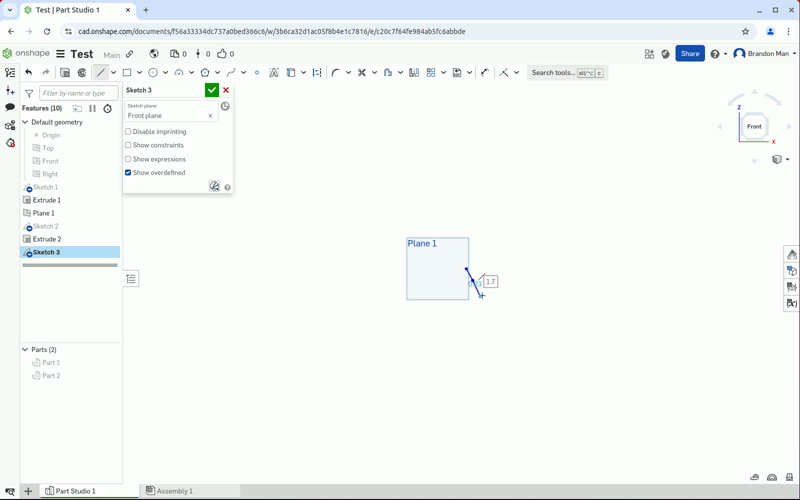
scroll(6)
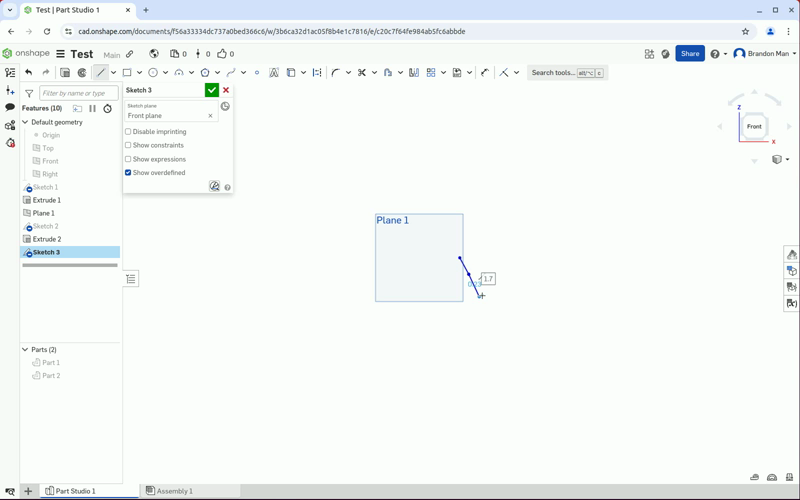
scroll(6)
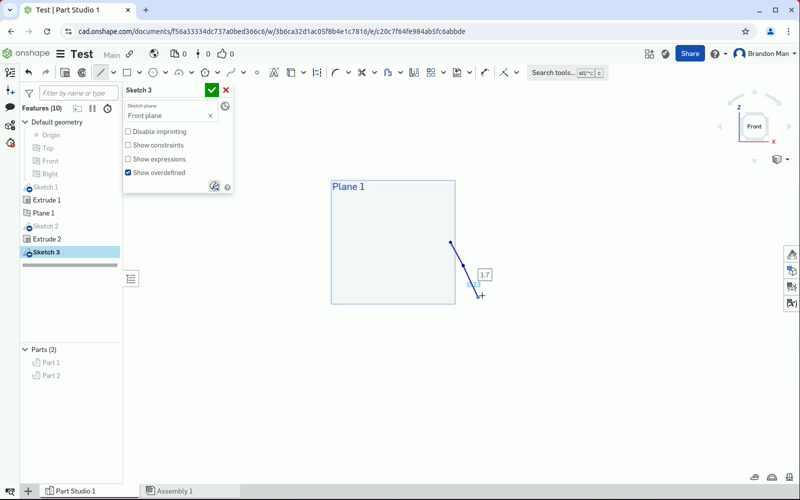
scroll(6)
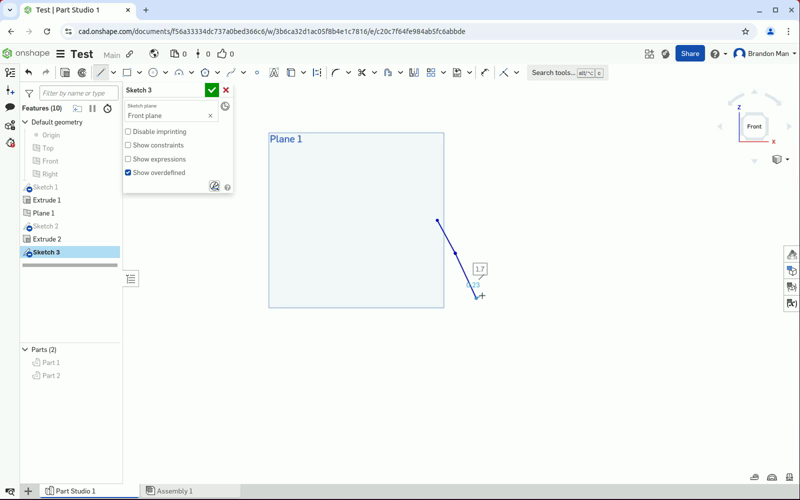
scroll(6)
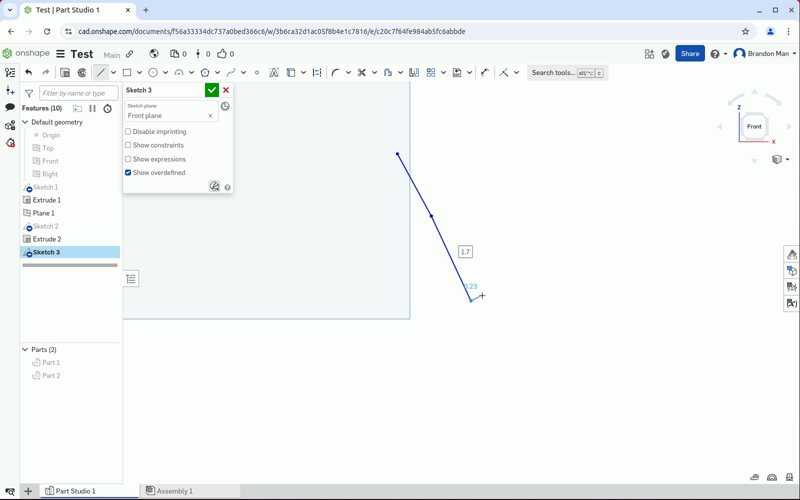
click(482, 295)
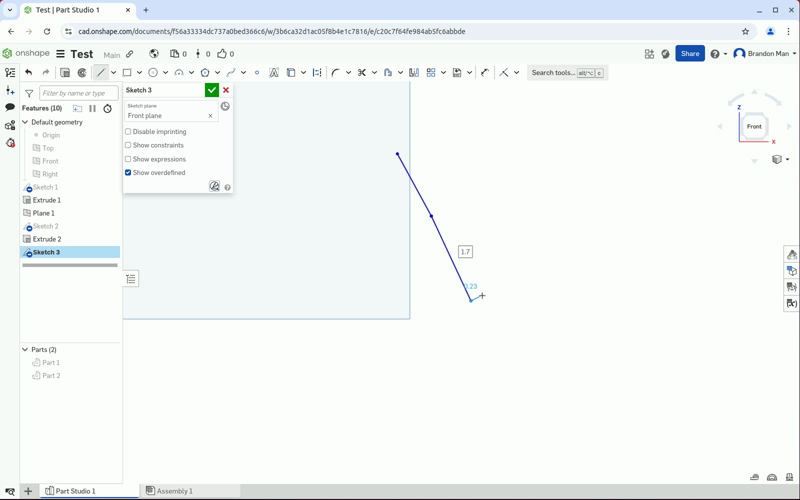
scroll(-6)
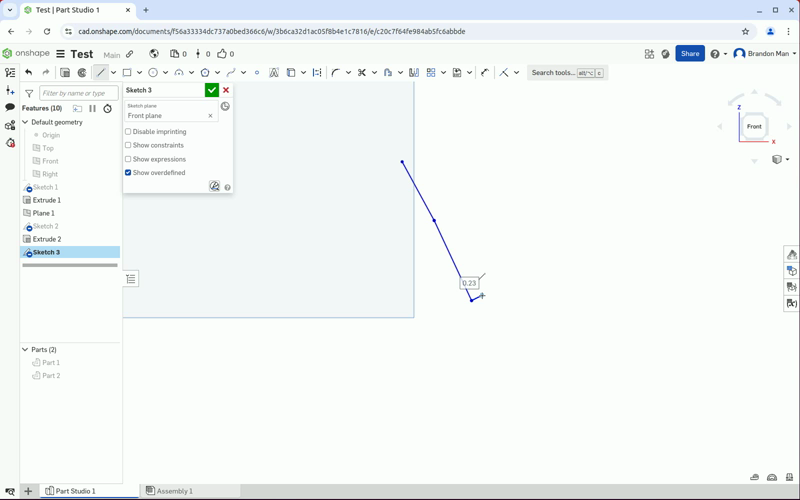
scroll(-6)
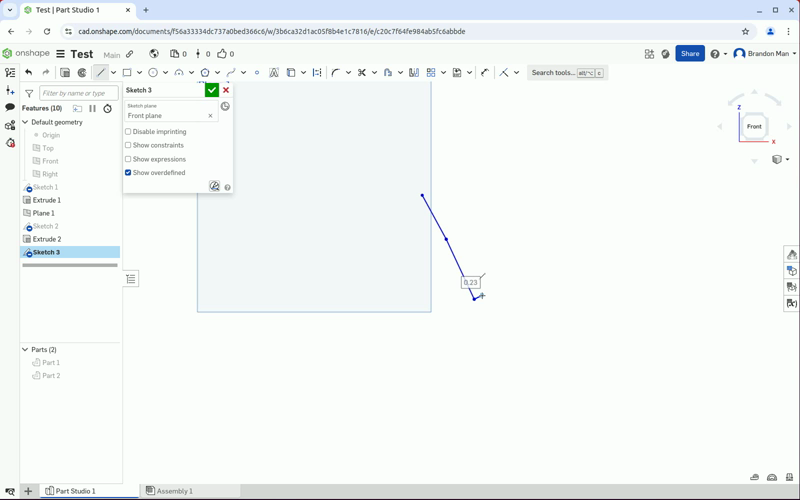
scroll(-6)
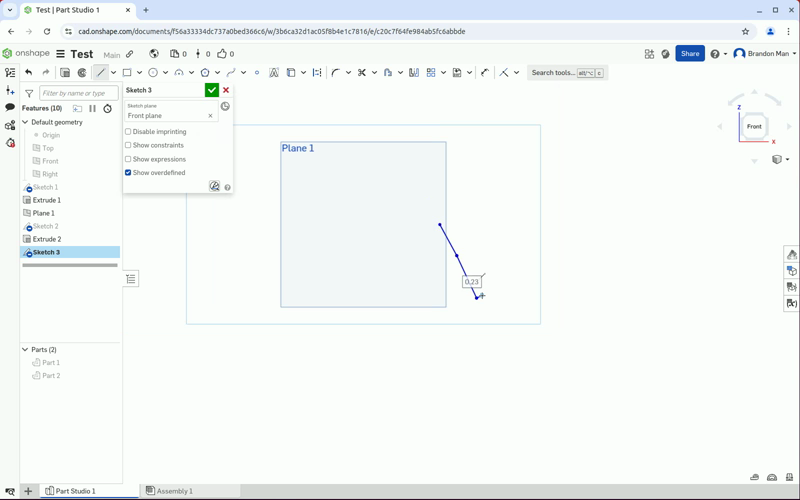
scroll(-6)
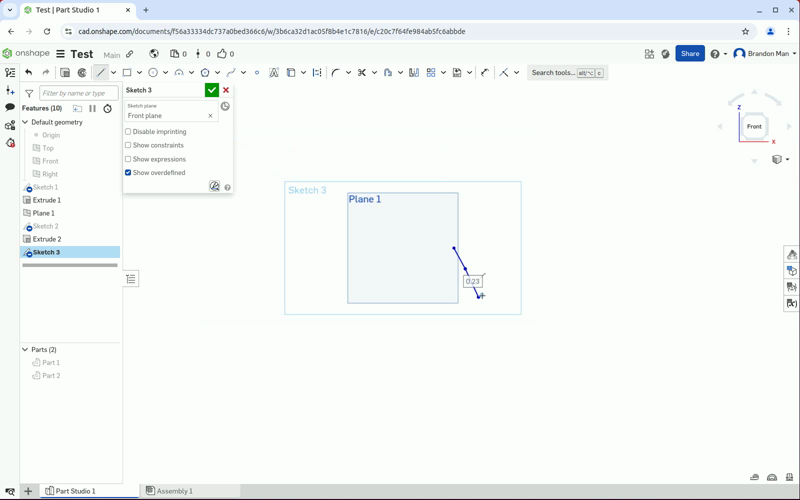
scroll(-6)
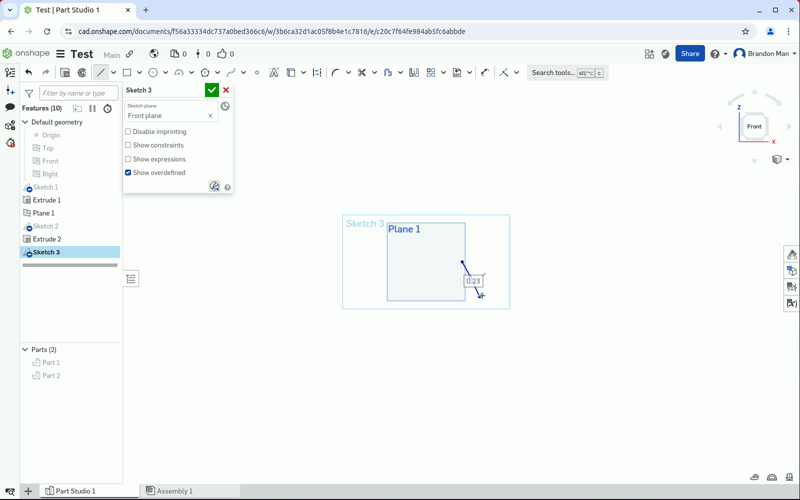
scroll(-6)
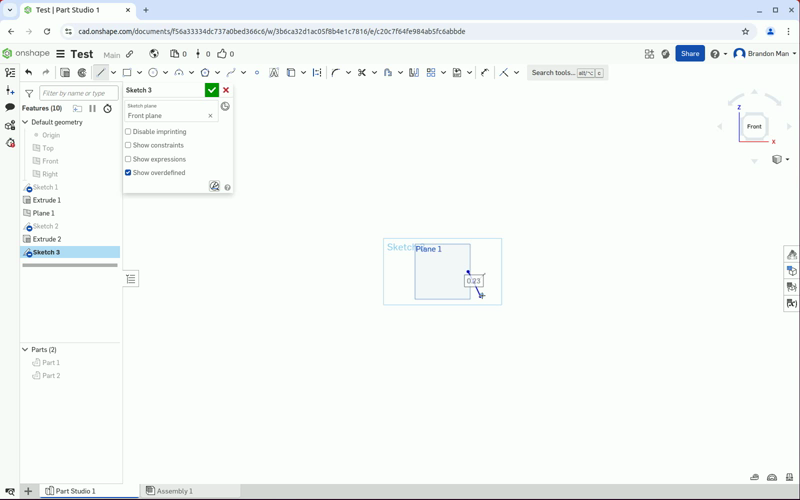
scroll(-6)
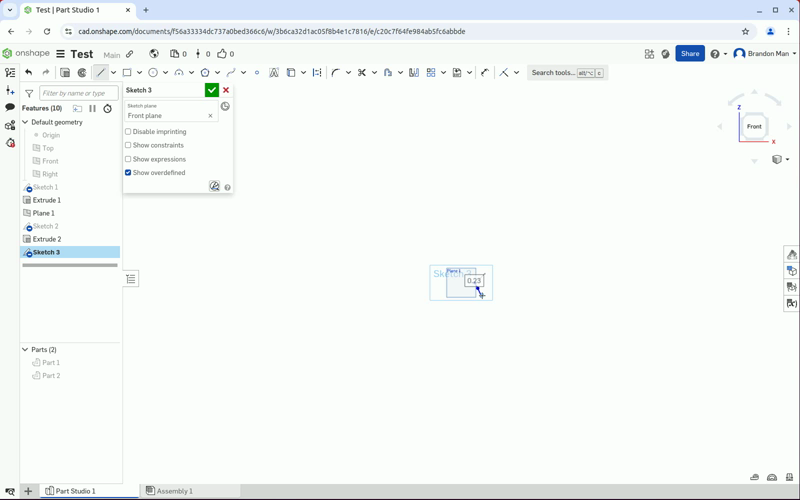
key_up(shift)
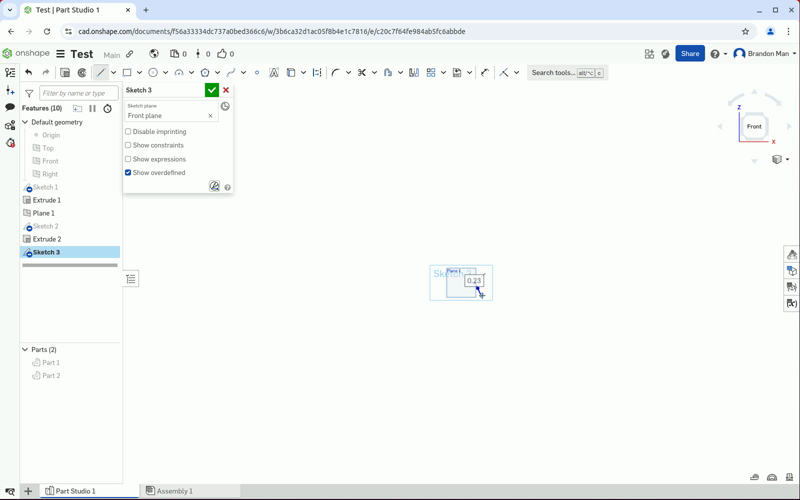
key_down(shift)
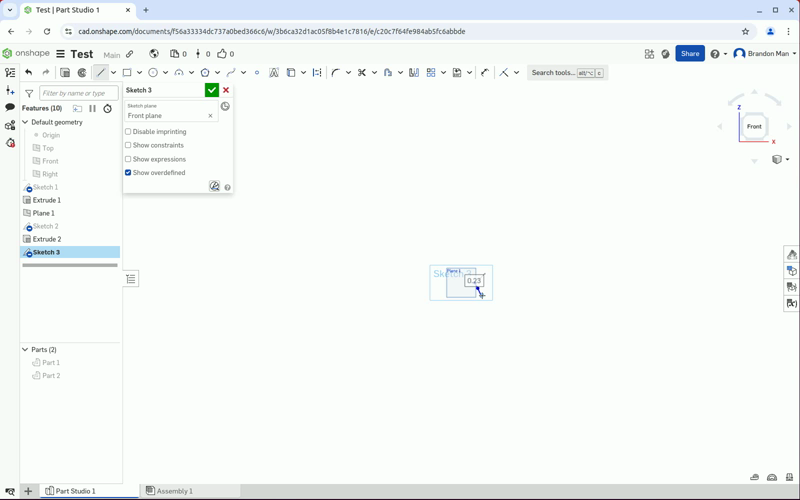
mouse_move(512, 295)
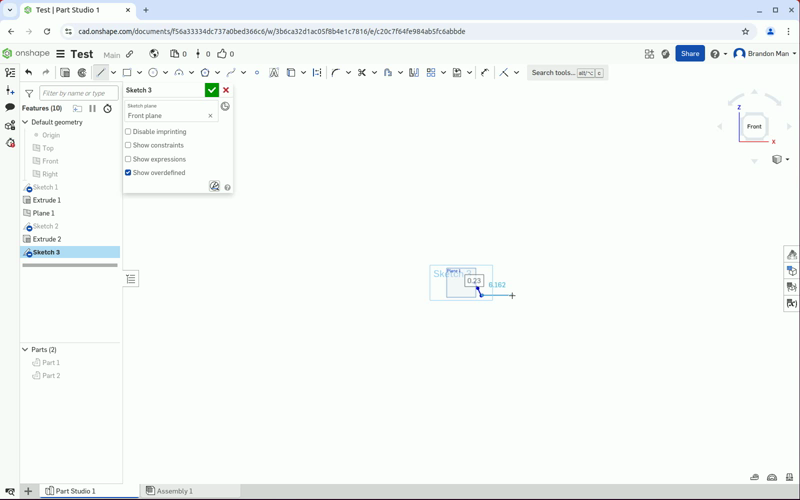
mouse_move(478, 287)
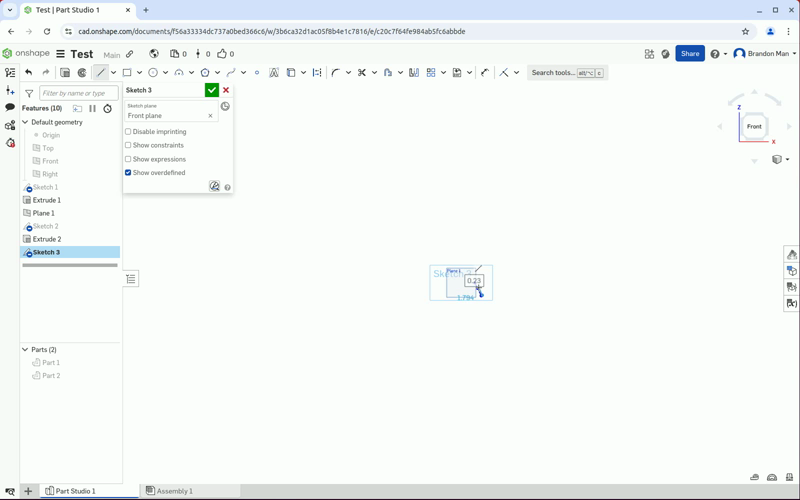
scroll(6)
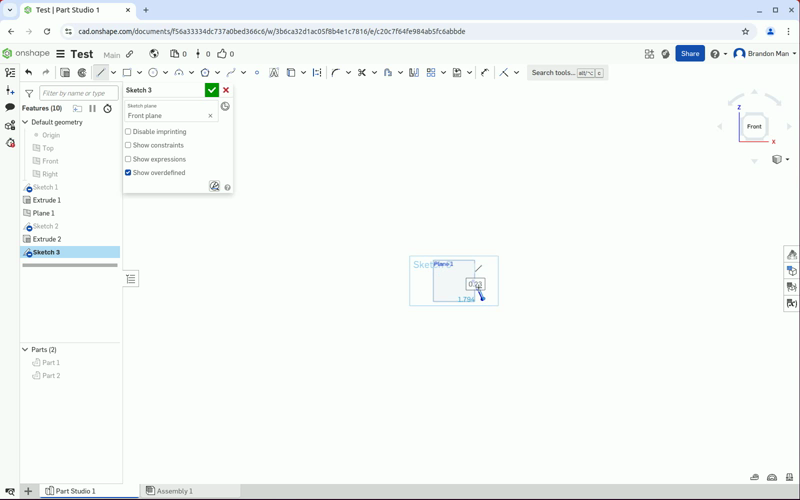
scroll(6)
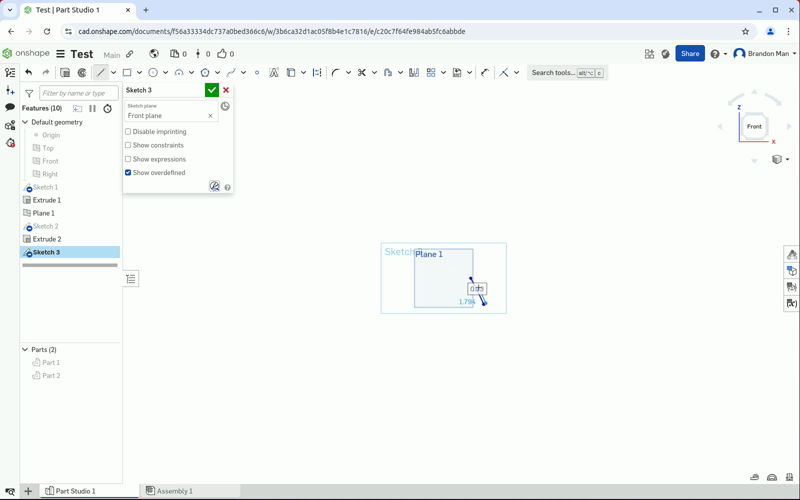
scroll(6)
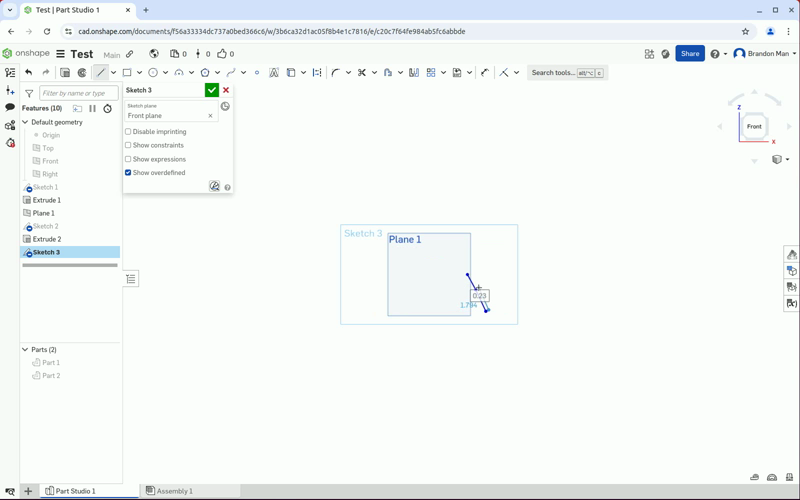
scroll(6)
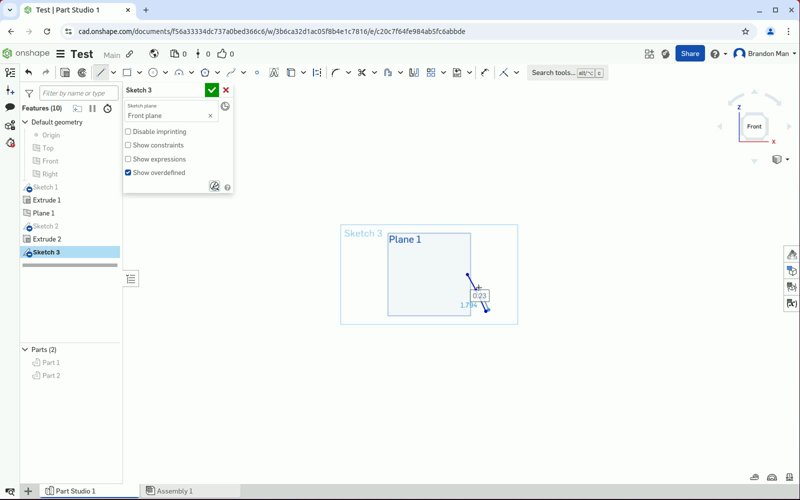
scroll(6)
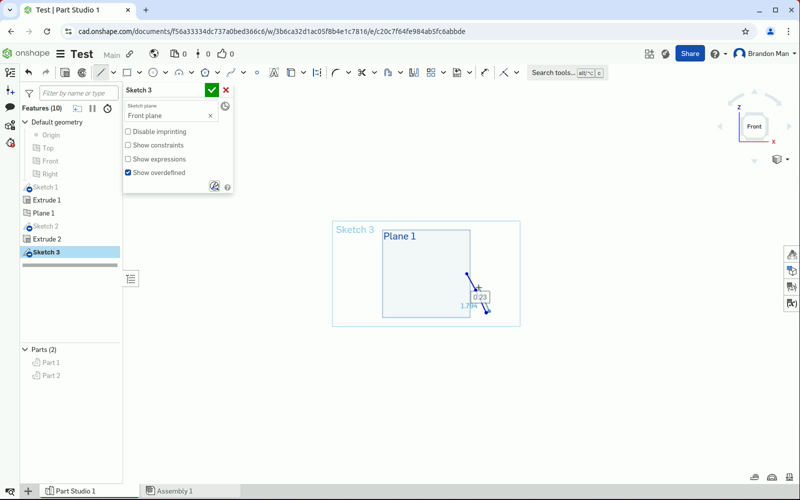
scroll(6)
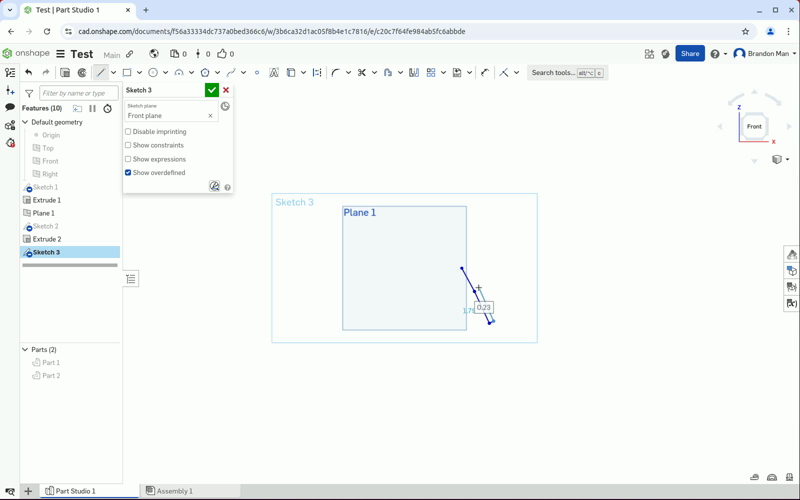
scroll(6)
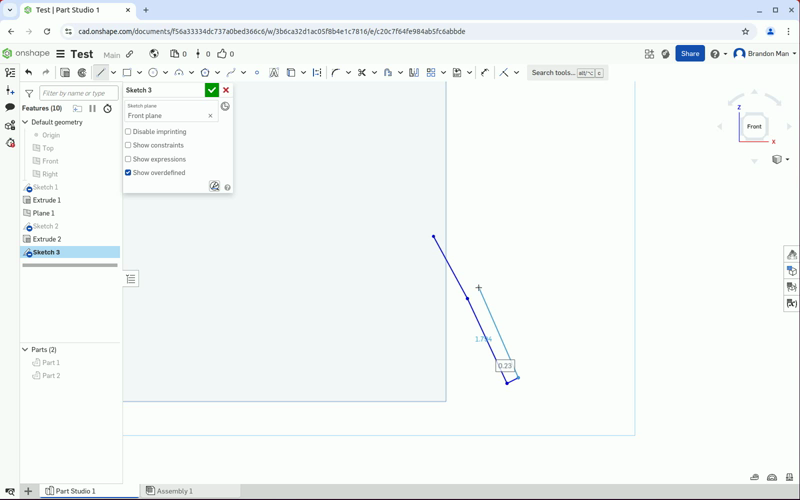
click(478, 287)
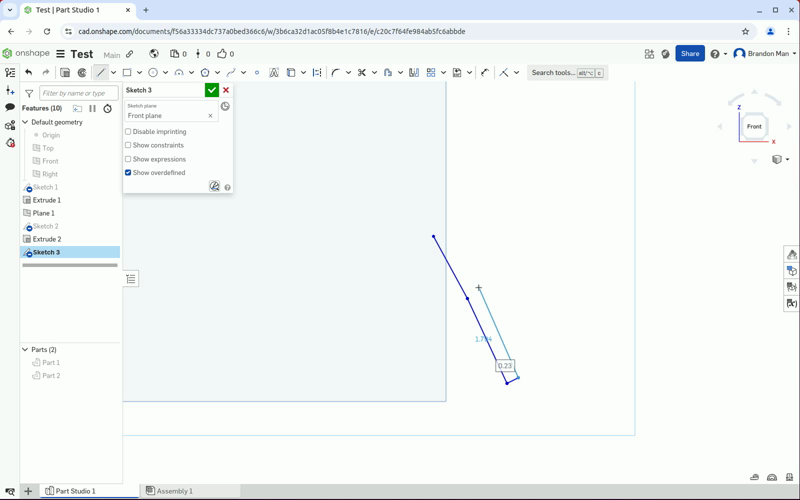
scroll(-6)
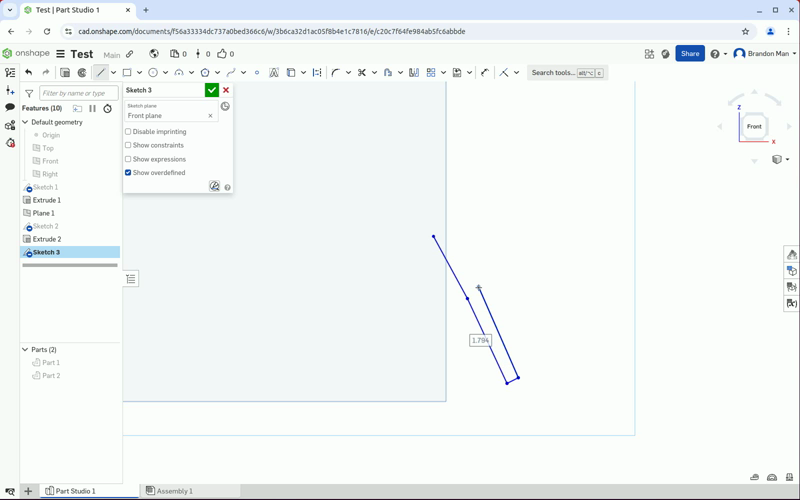
scroll(-6)
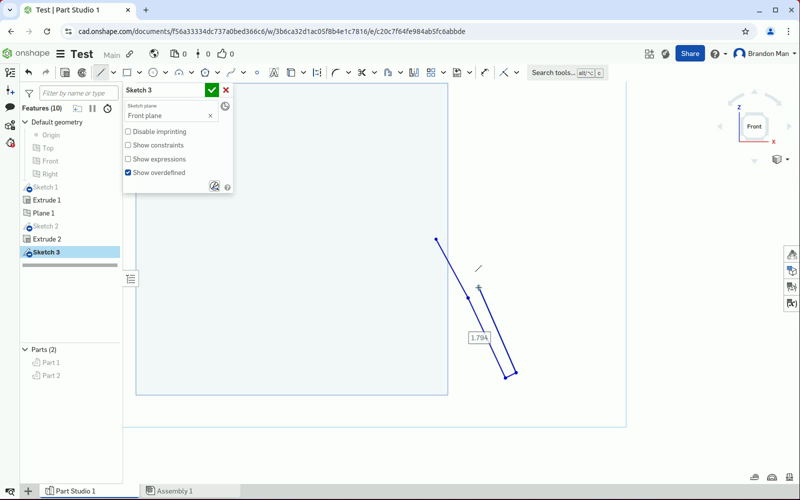
scroll(-6)
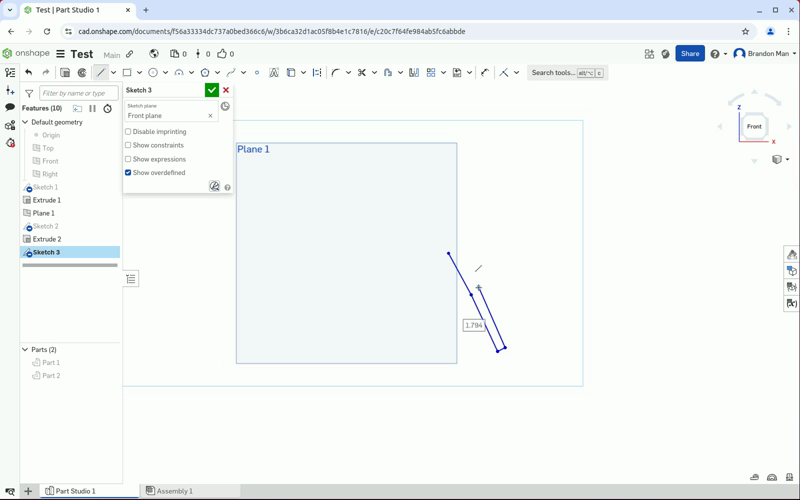
scroll(-6)
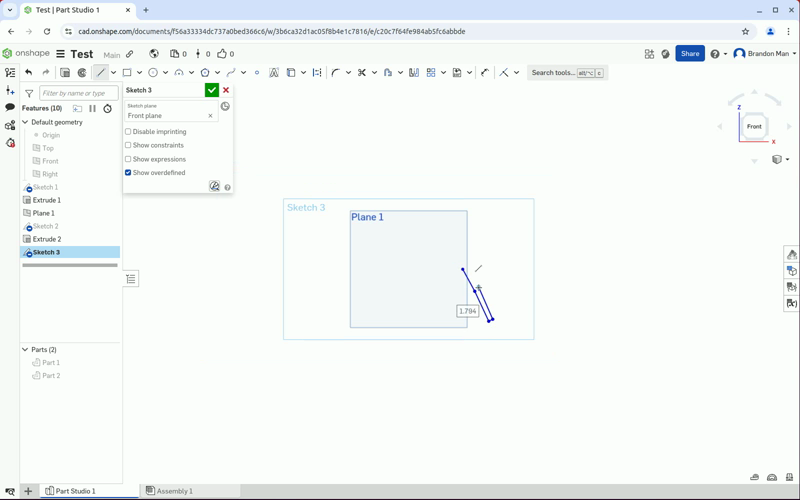
scroll(-6)
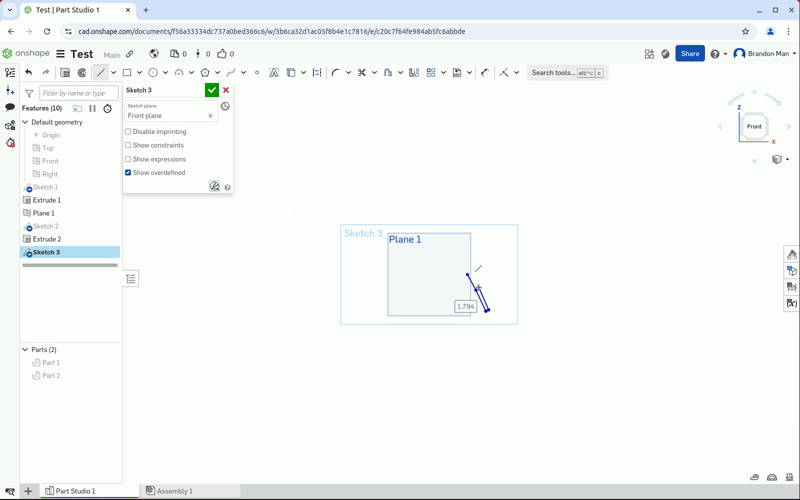
scroll(-6)
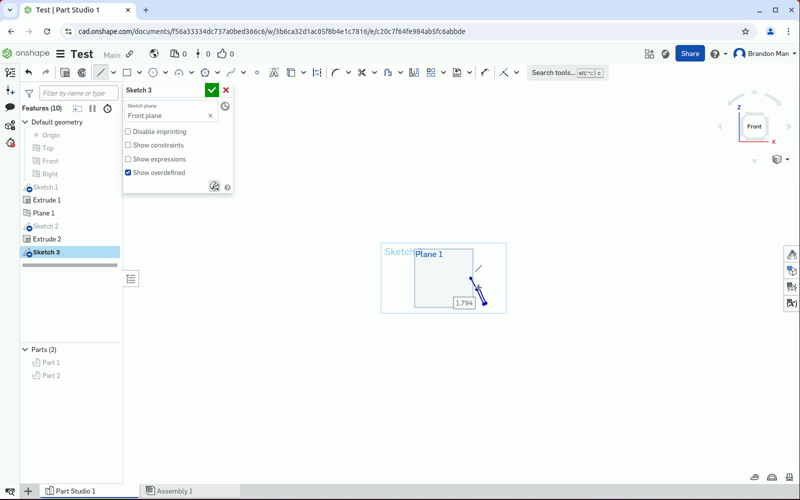
scroll(-6)
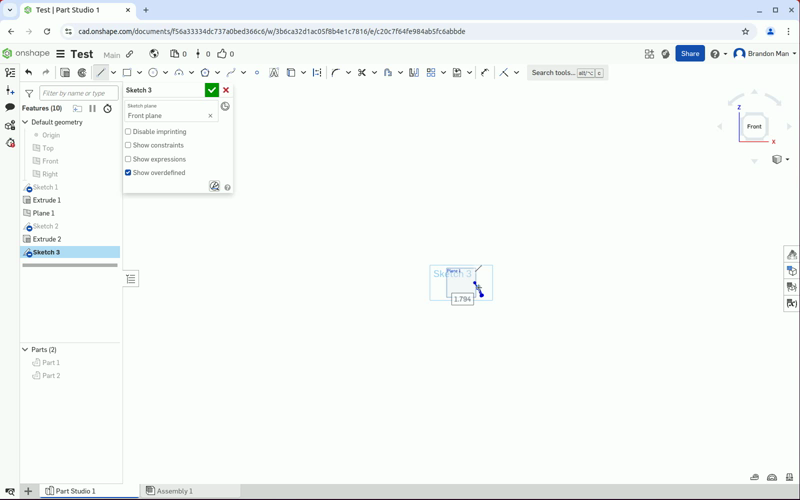
key_up(shift)
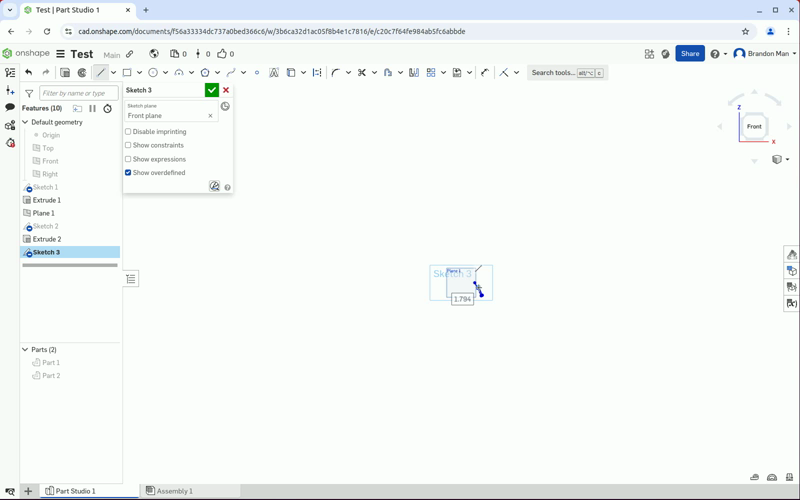
key_down(shift)
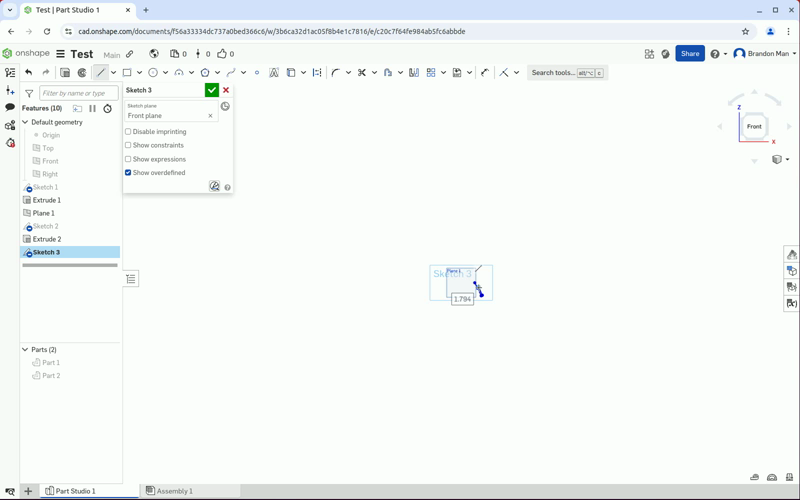
mouse_move(508, 287)
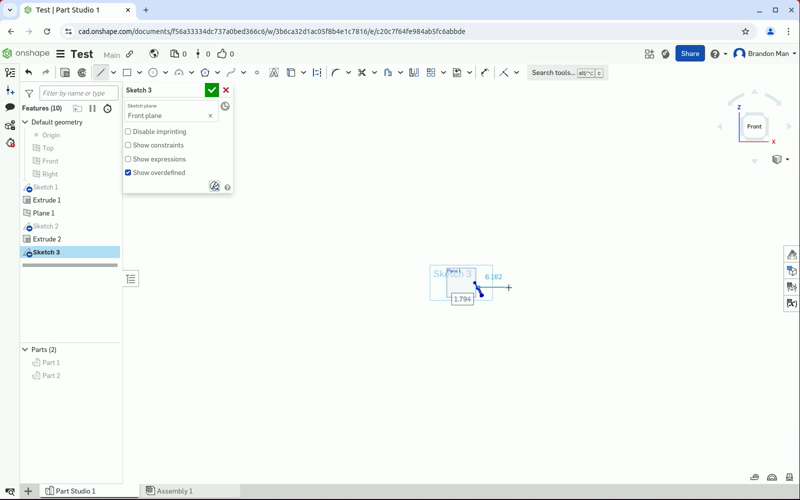
mouse_move(476, 279)
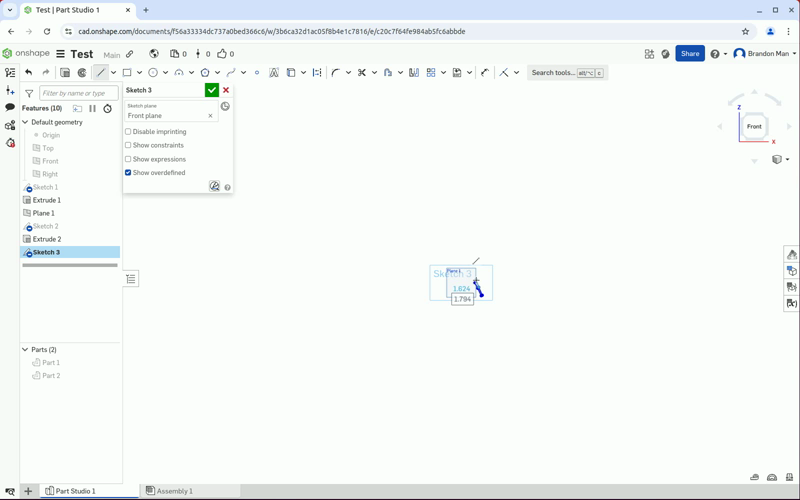
scroll(6)
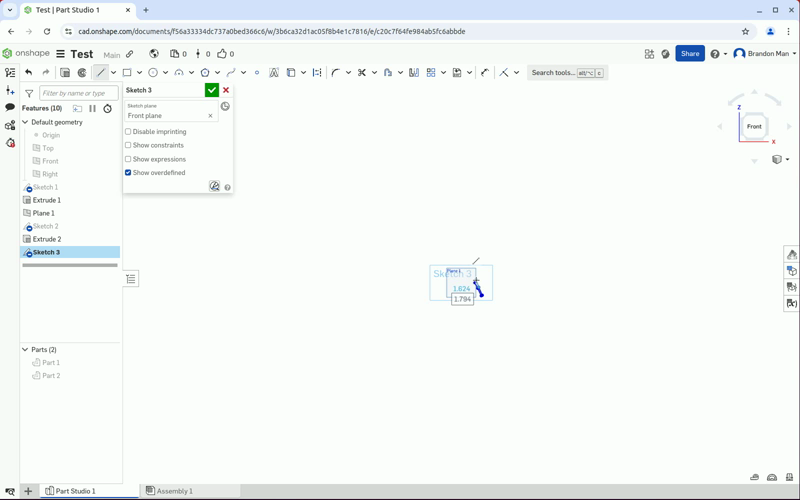
scroll(6)
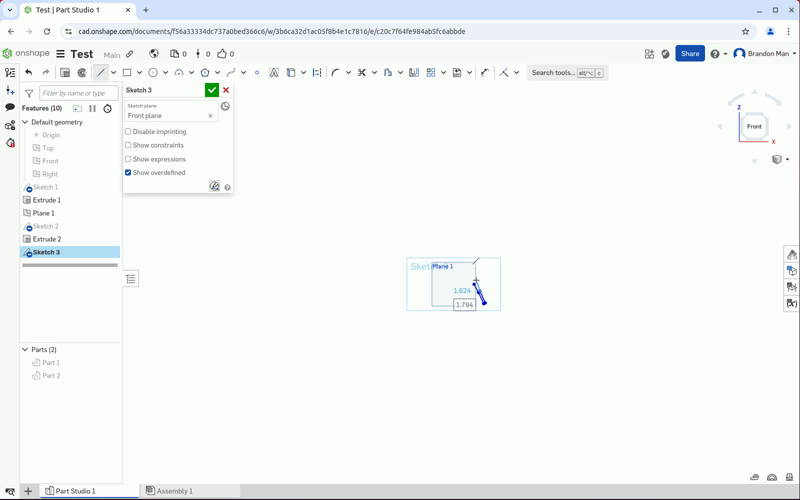
scroll(6)
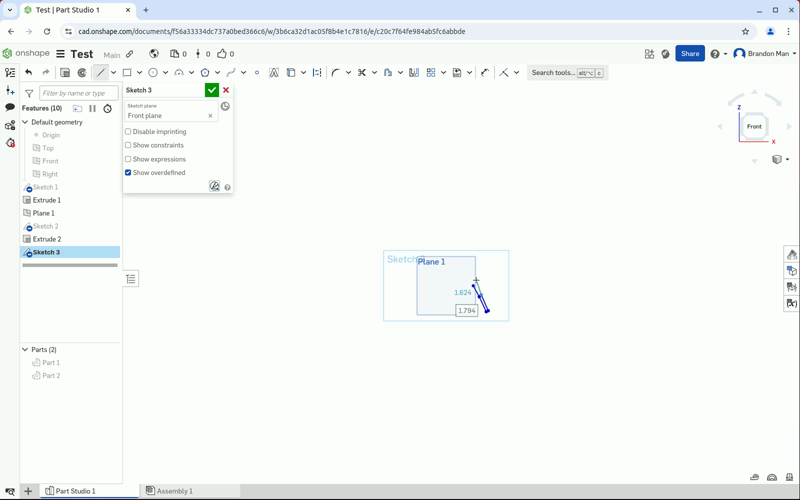
scroll(6)
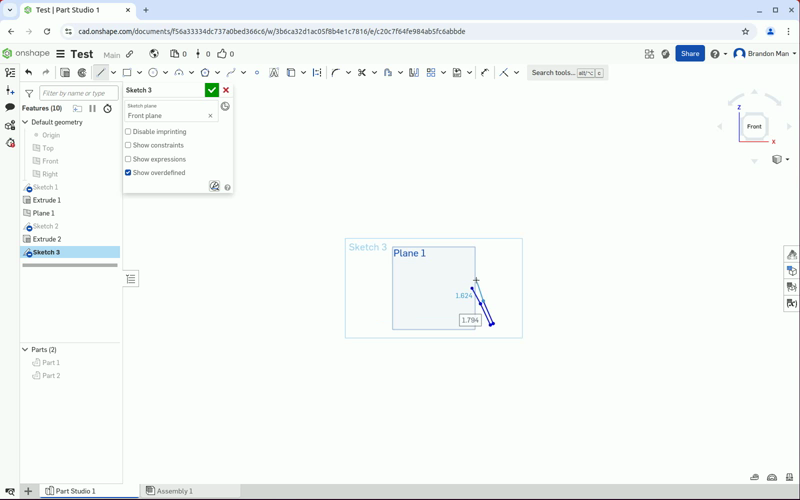
scroll(6)
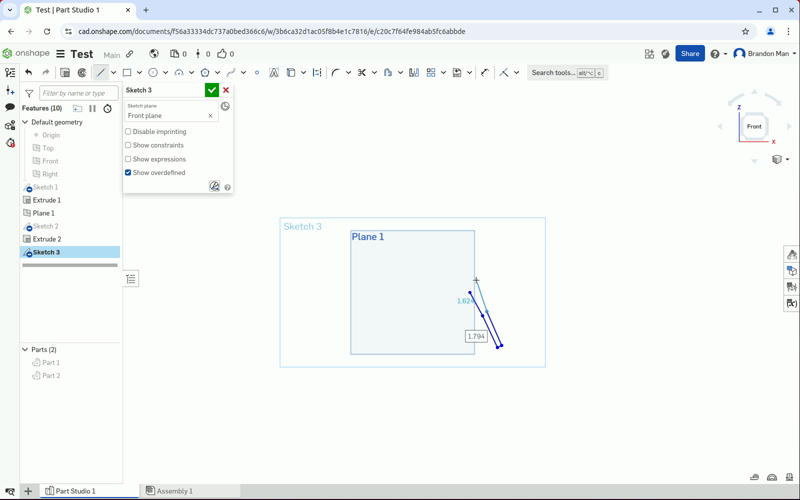
scroll(6)
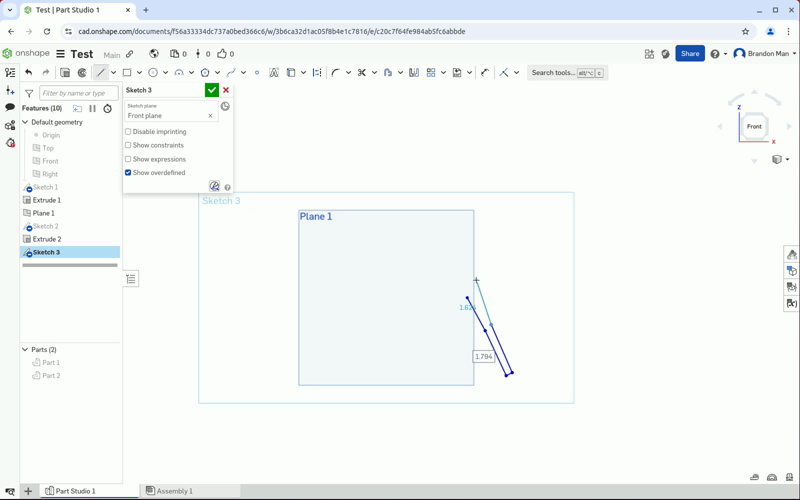
scroll(6)
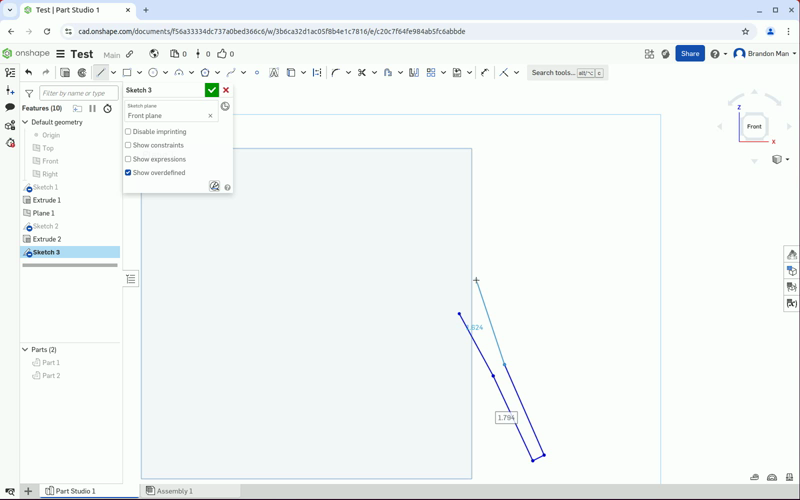
click(476, 279)
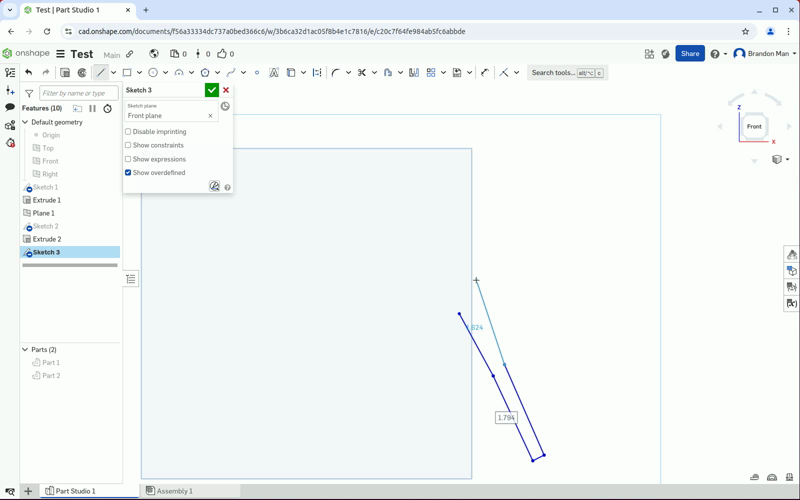
scroll(-6)
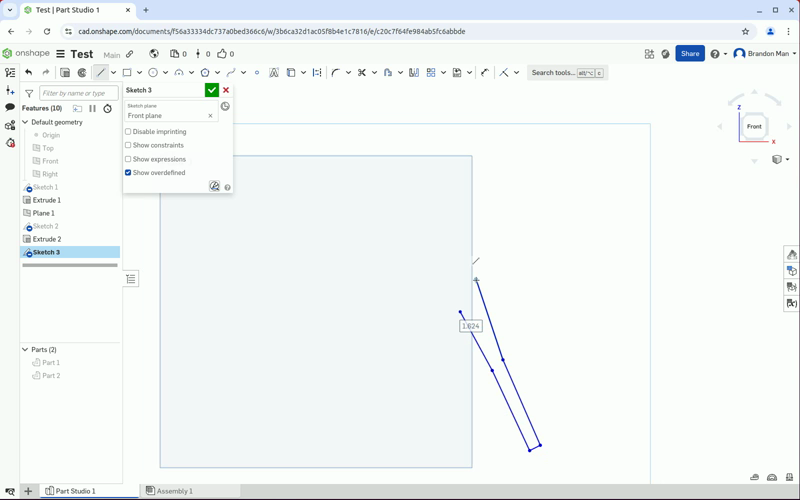
scroll(-6)
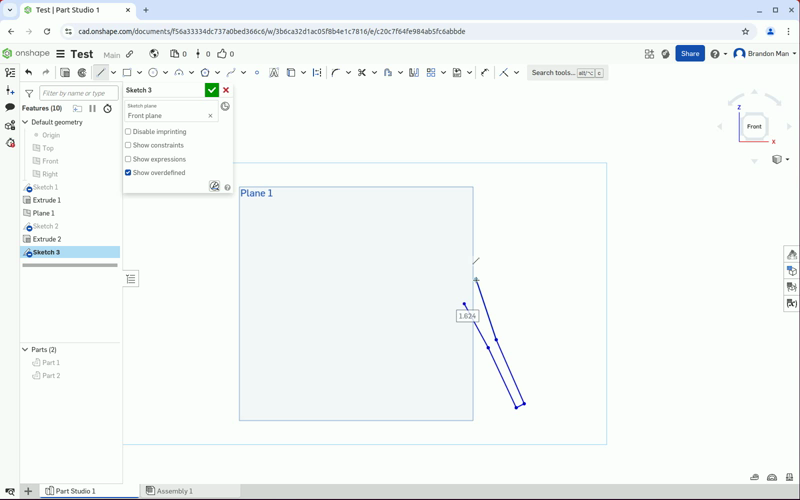
scroll(-6)
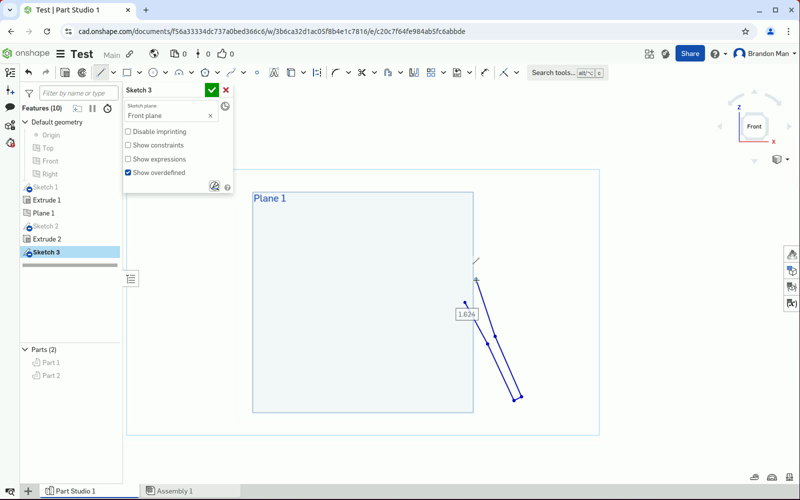
scroll(-6)
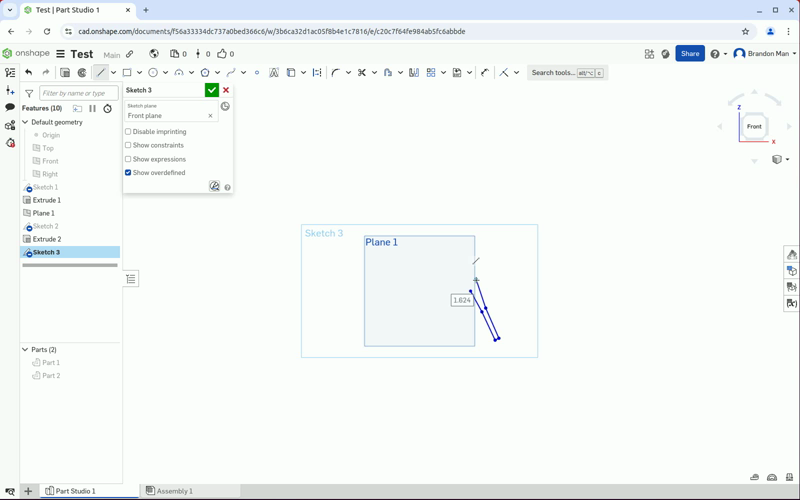
scroll(-6)
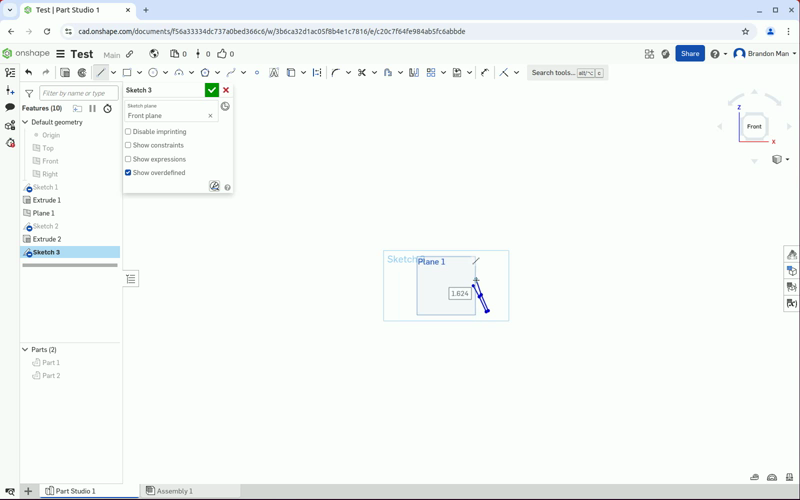
scroll(-6)
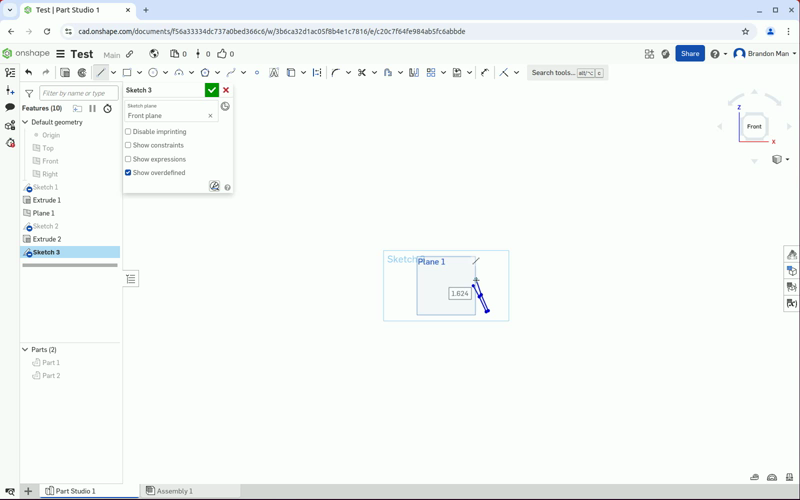
scroll(-6)
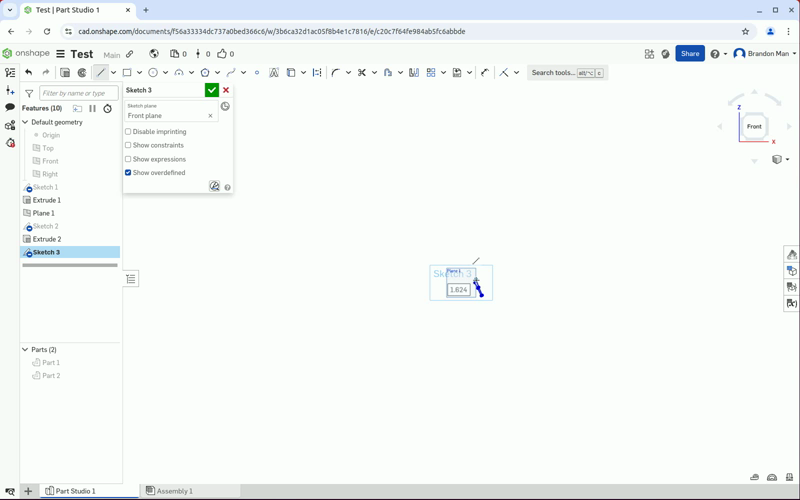
key_up(shift)
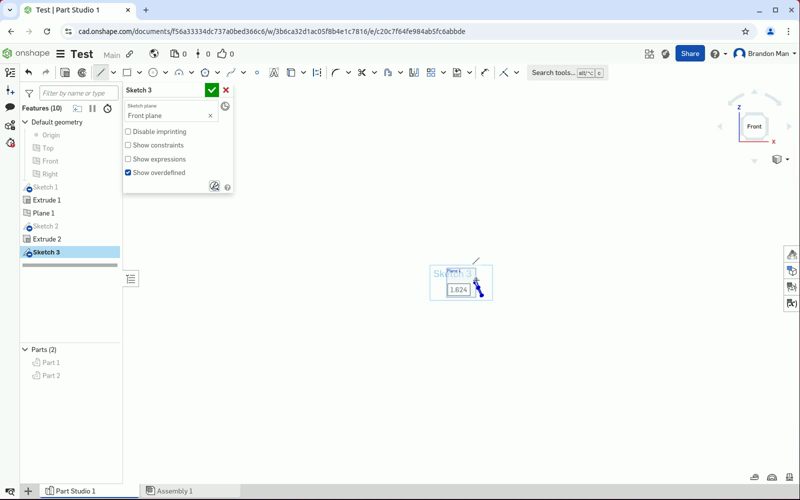
key(esc)
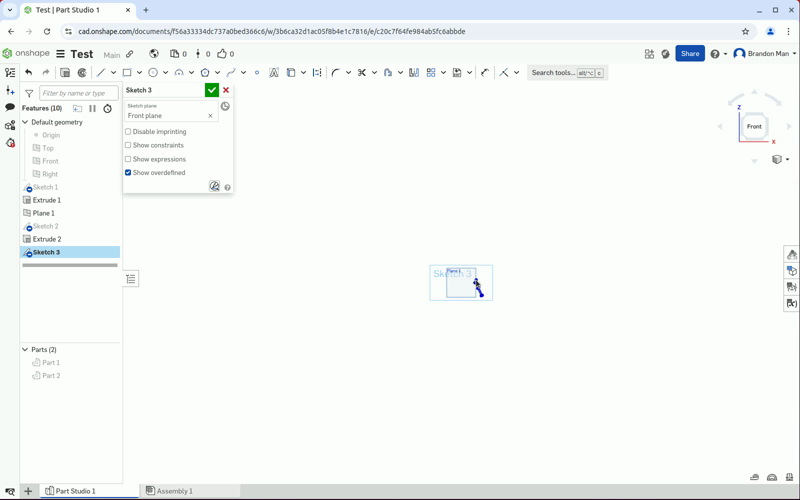
key(a)
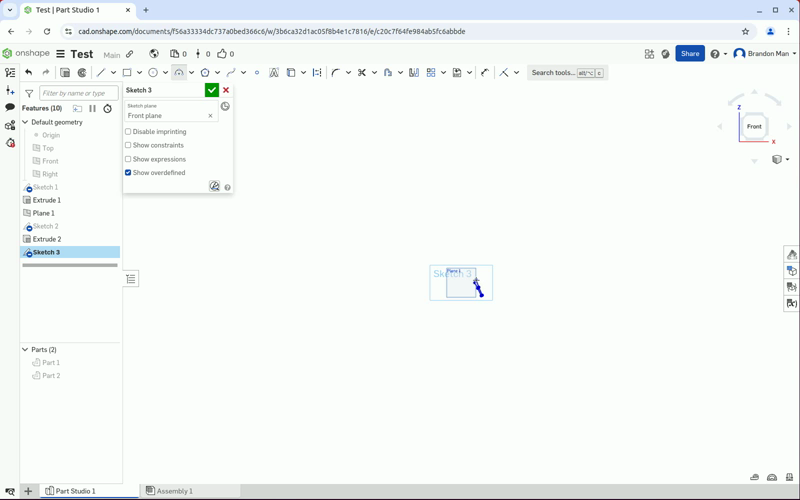
mouse_move(476, 279)
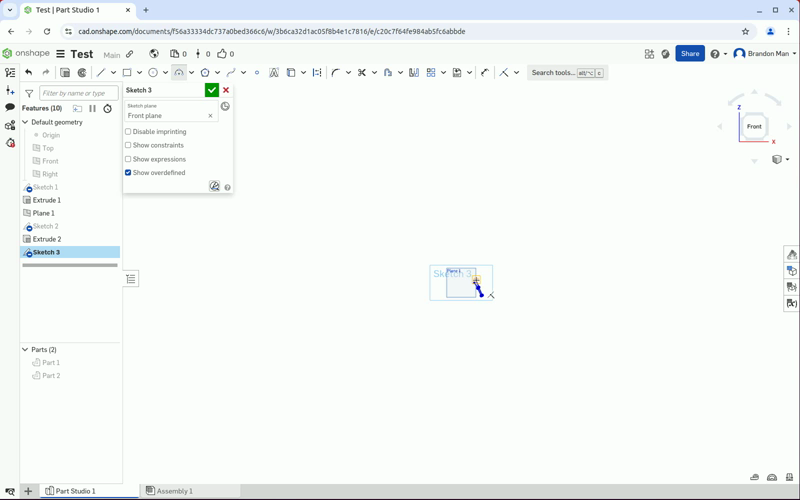
scroll(6)
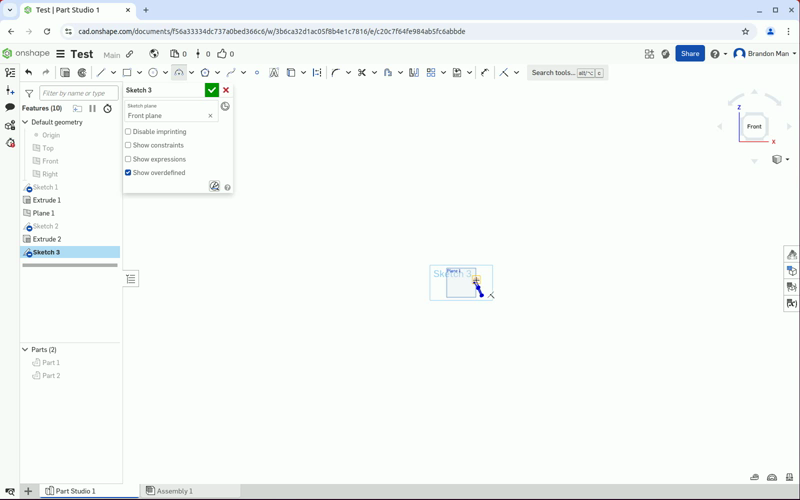
scroll(6)
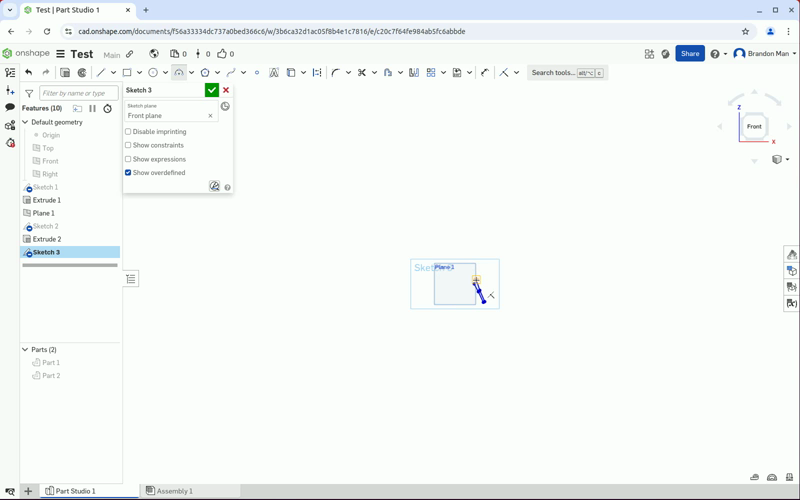
scroll(6)
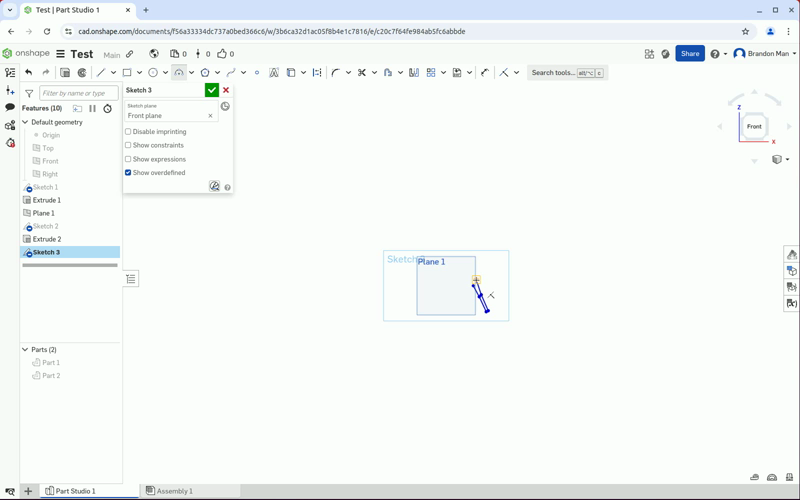
scroll(6)
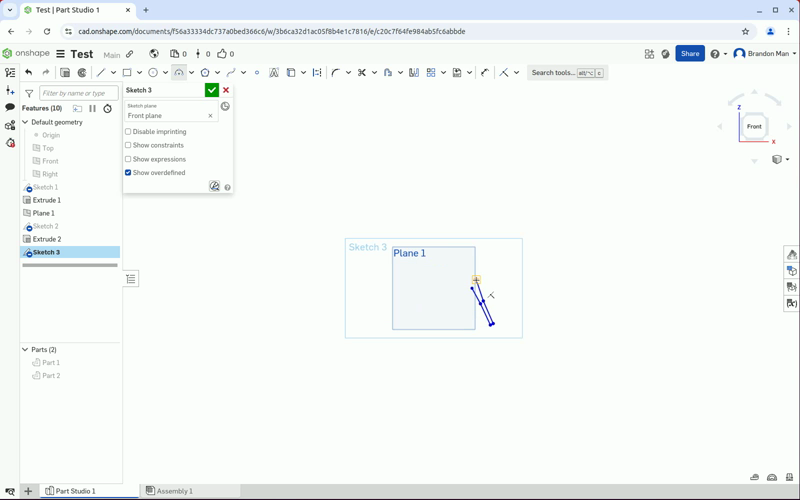
scroll(6)
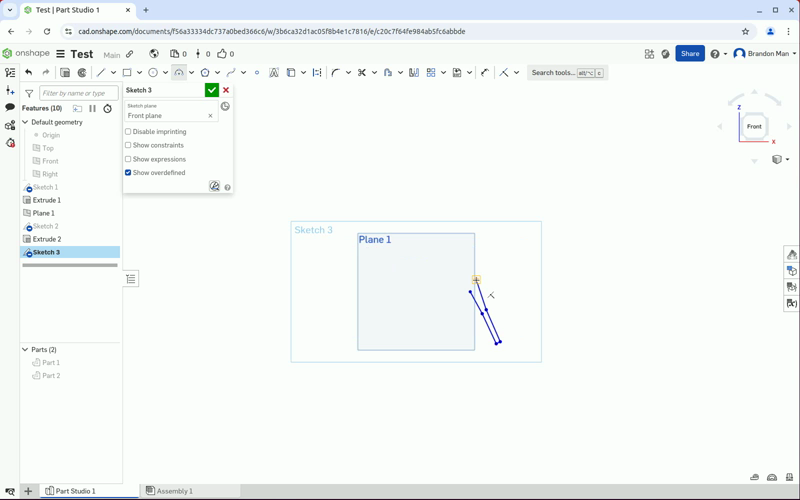
scroll(6)
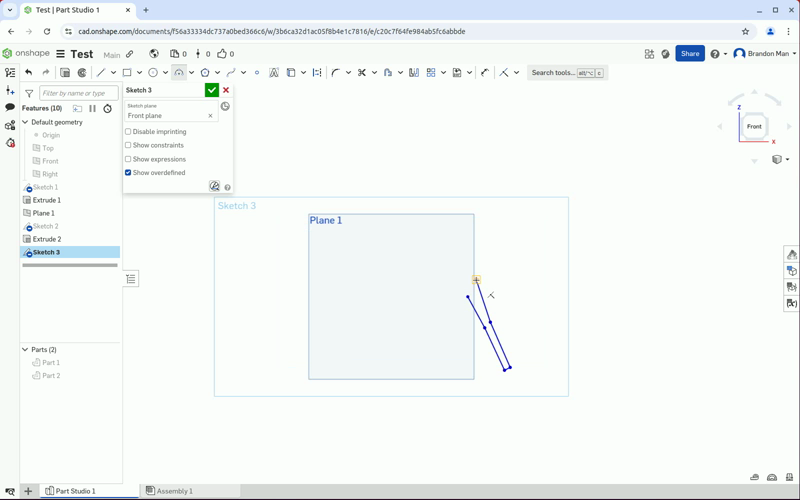
scroll(6)
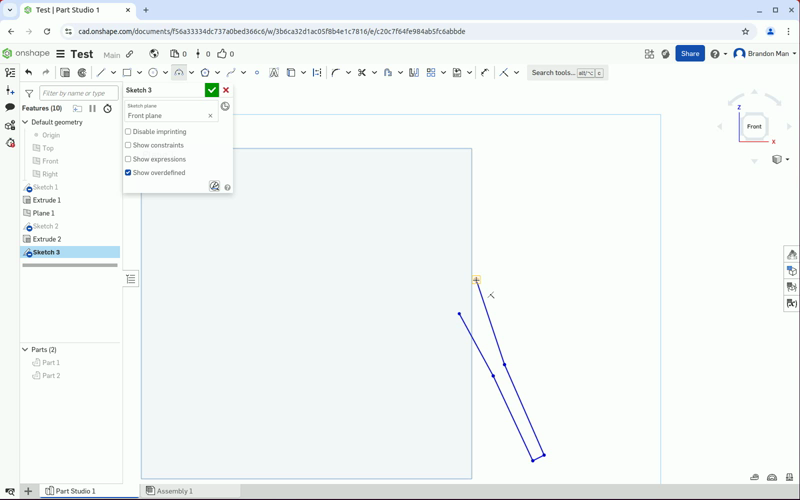
click(476, 279)
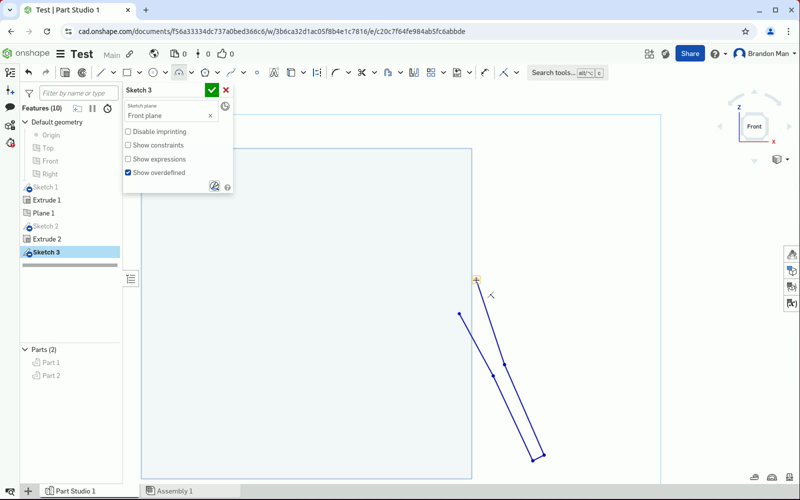
scroll(-6)
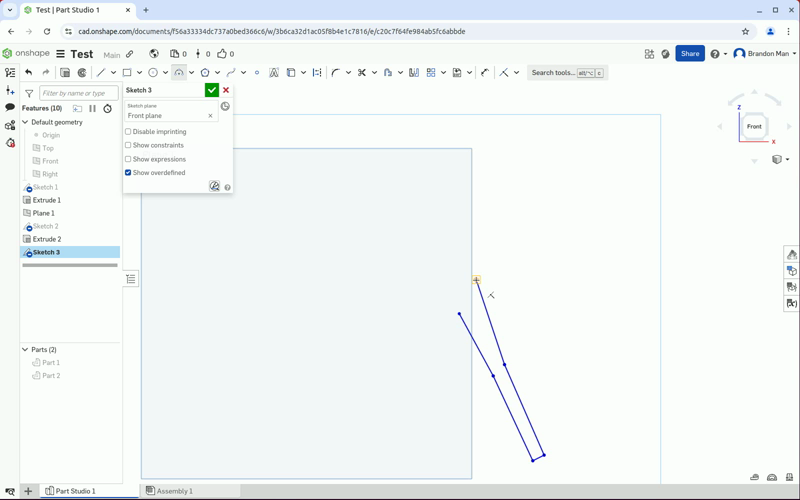
scroll(-6)
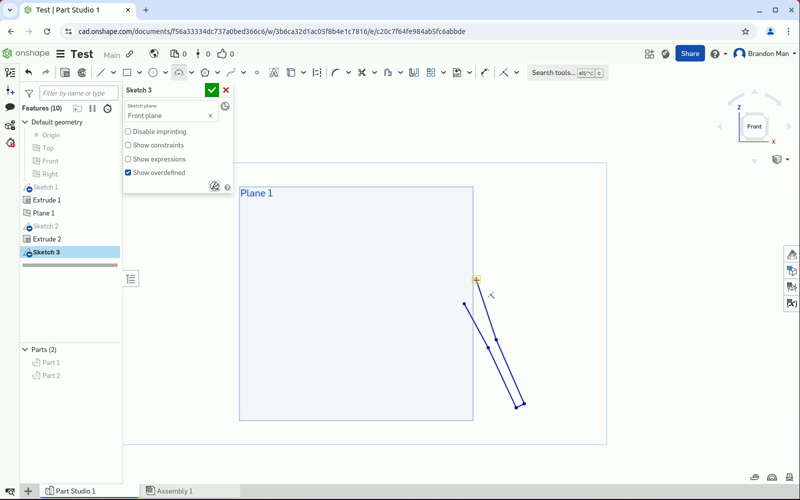
scroll(-6)
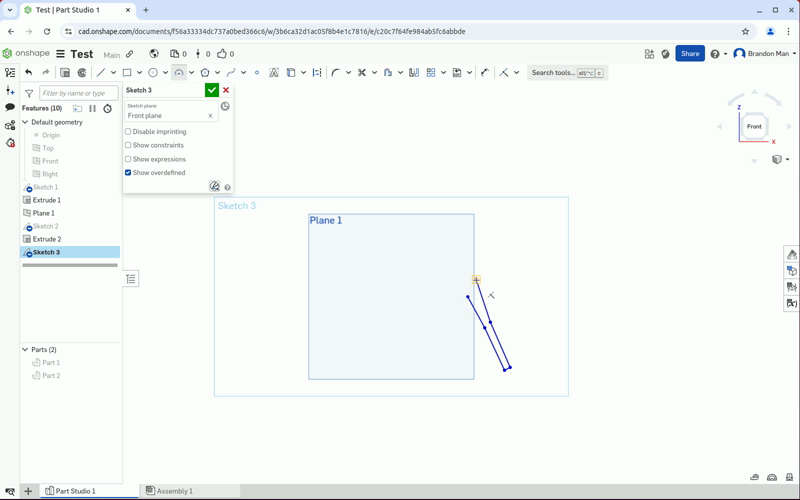
scroll(-6)
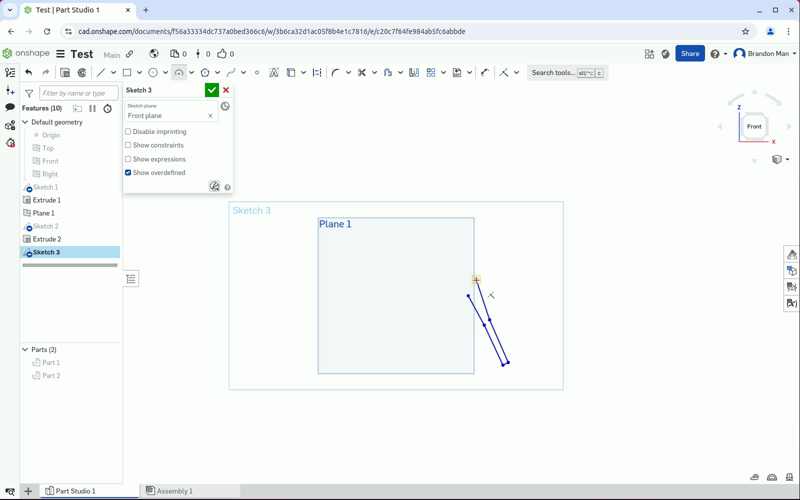
scroll(-6)
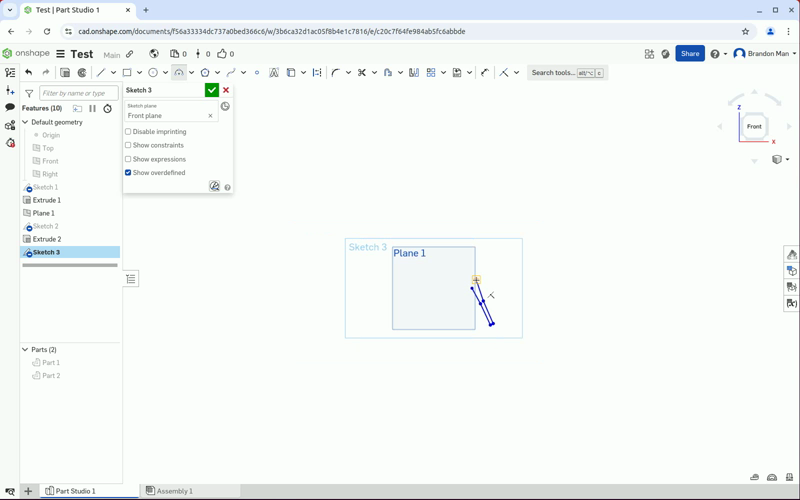
scroll(-6)
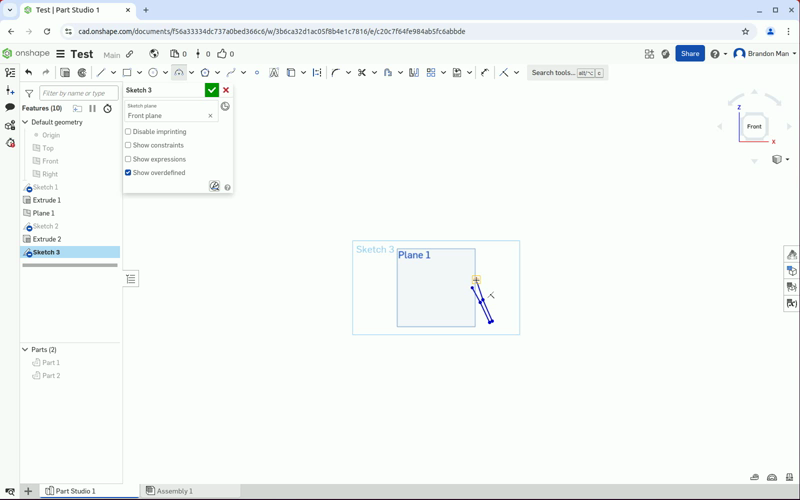
scroll(-6)
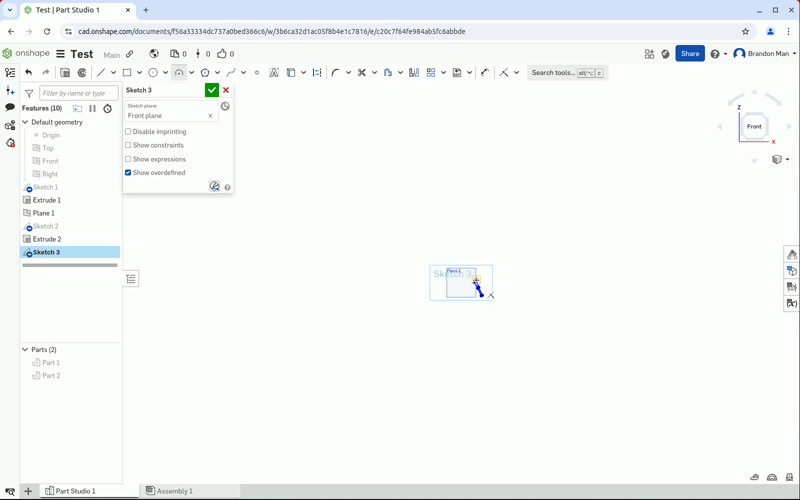
mouse_move(474, 282)
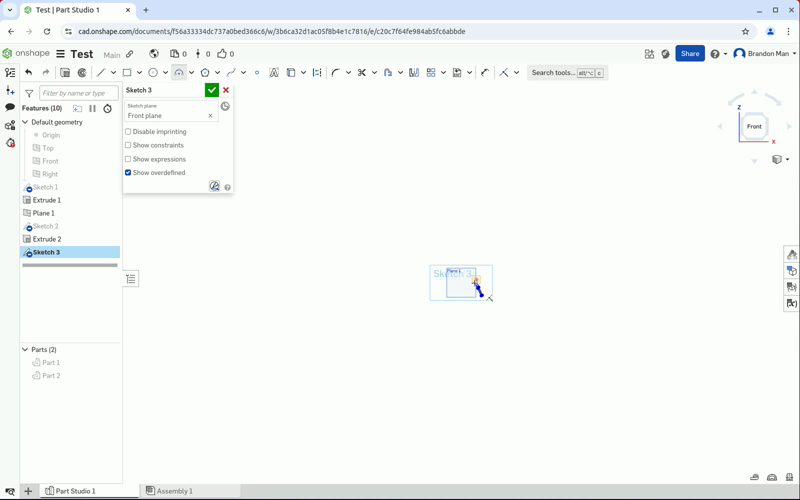
scroll(6)
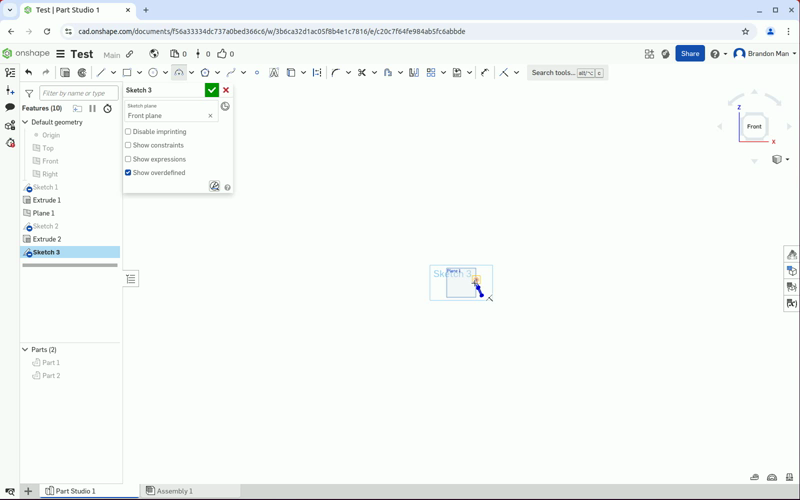
scroll(6)
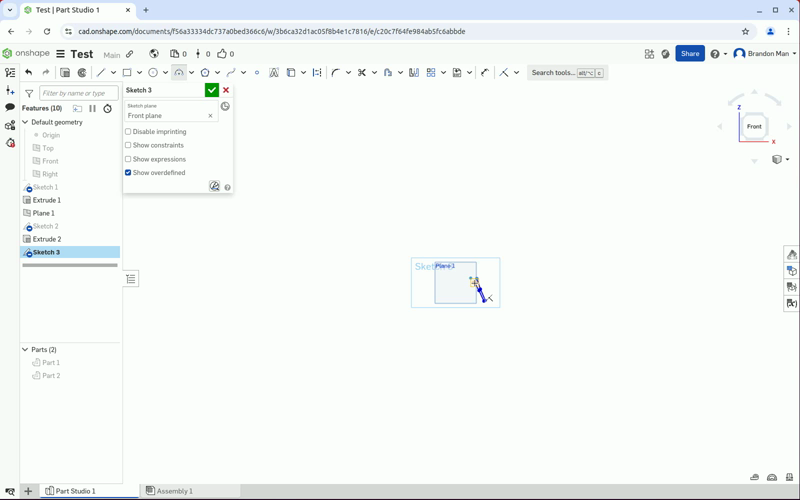
scroll(6)
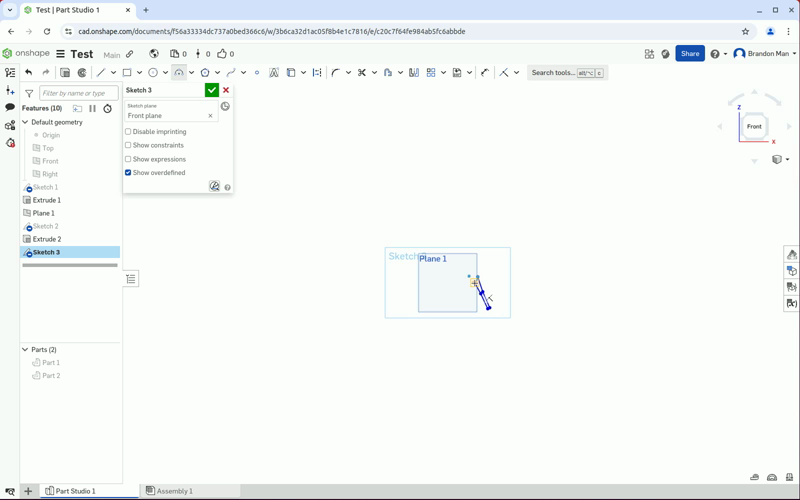
scroll(6)
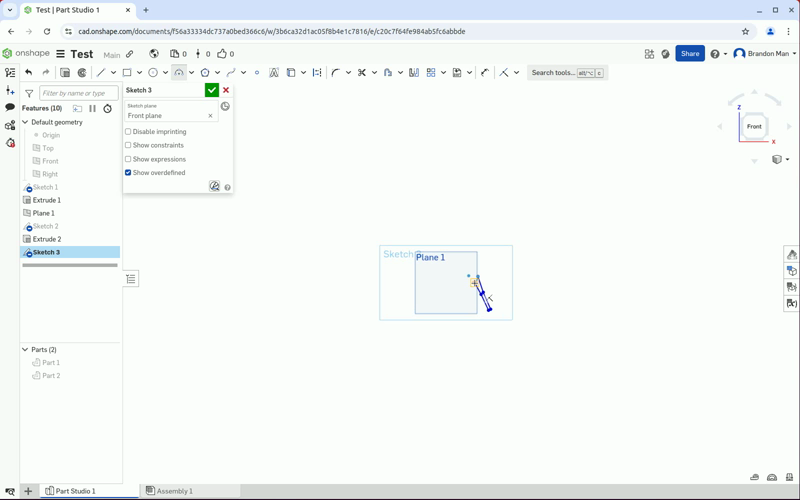
scroll(6)
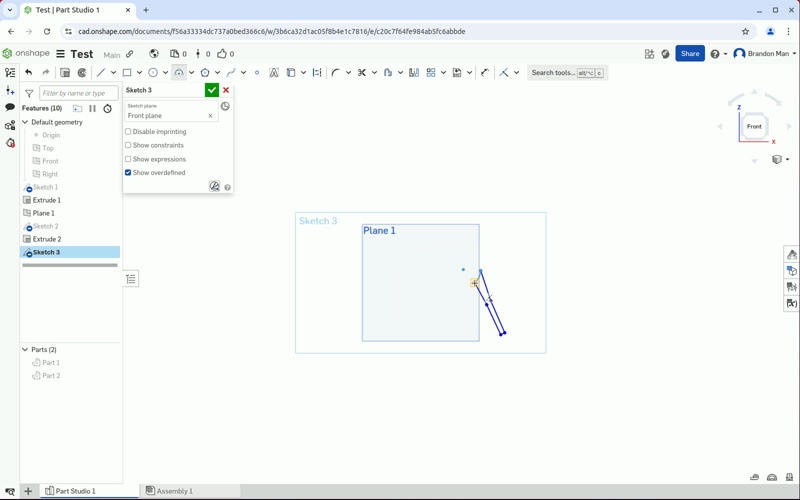
scroll(6)
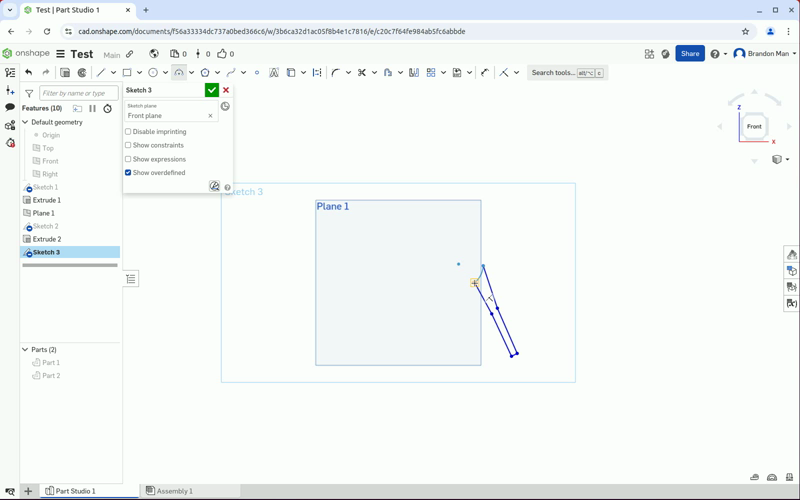
scroll(6)
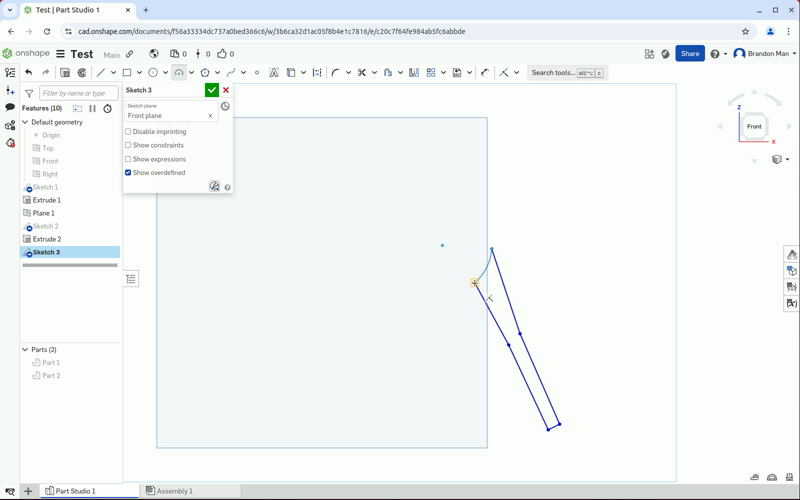
click(474, 282)
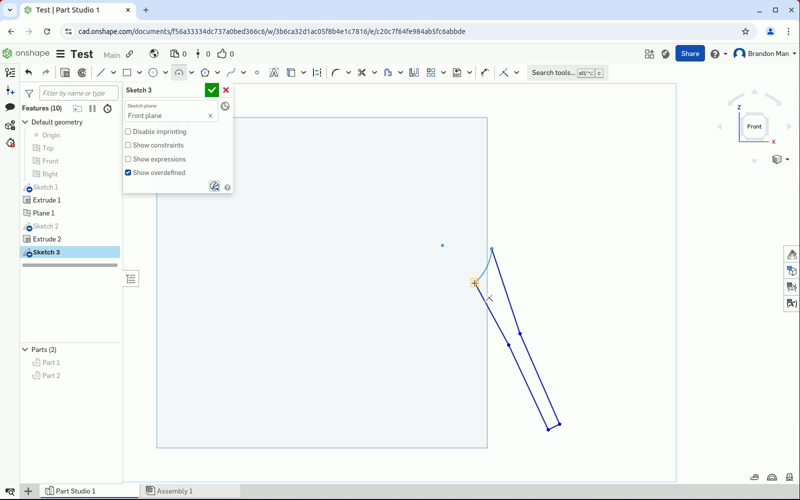
scroll(-6)
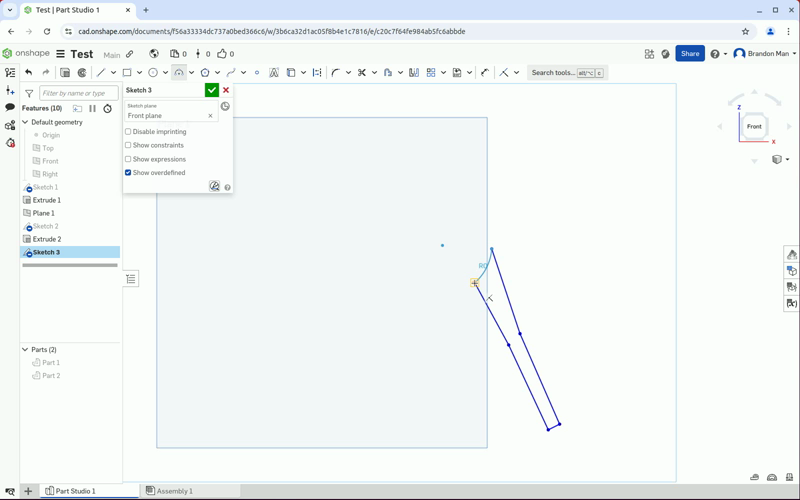
scroll(-6)
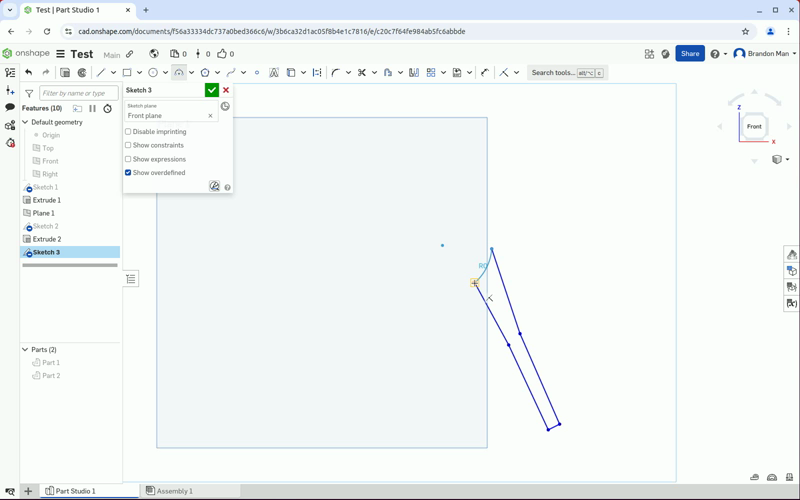
scroll(-6)
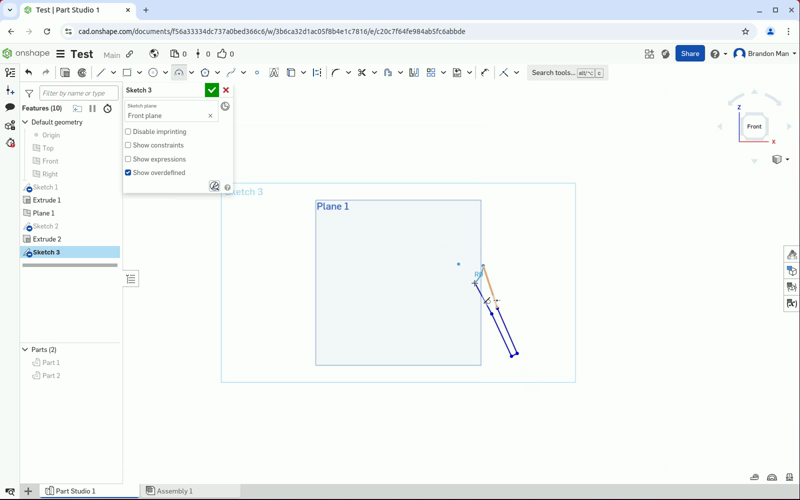
scroll(-6)
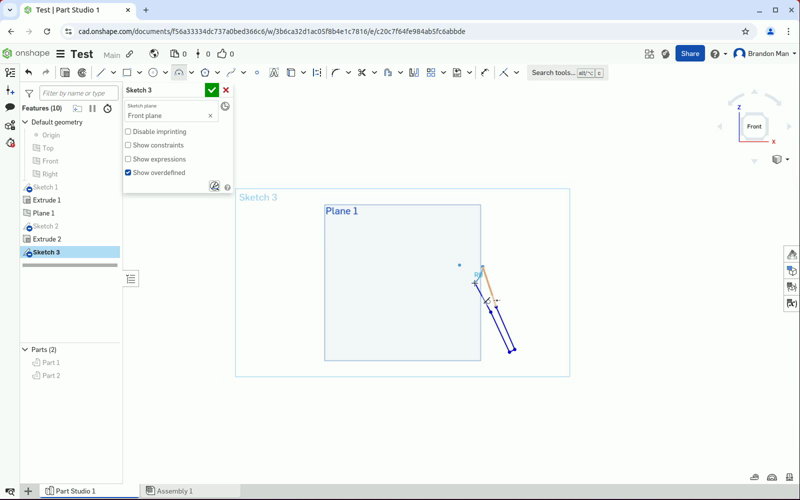
scroll(-6)
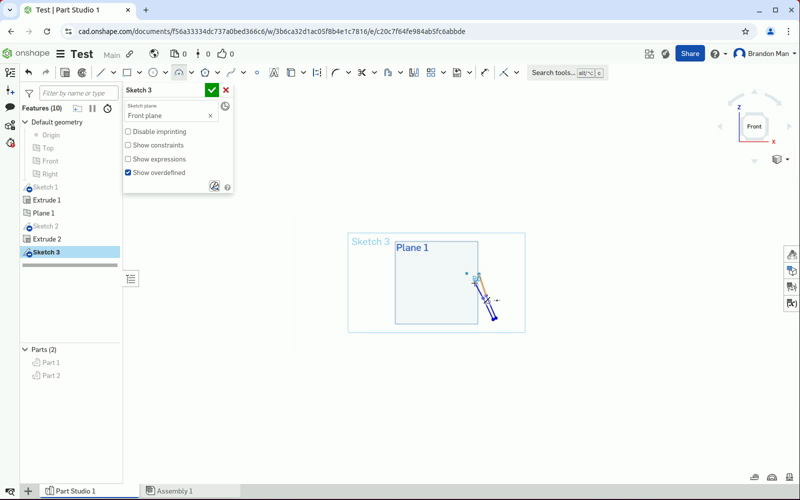
scroll(-6)
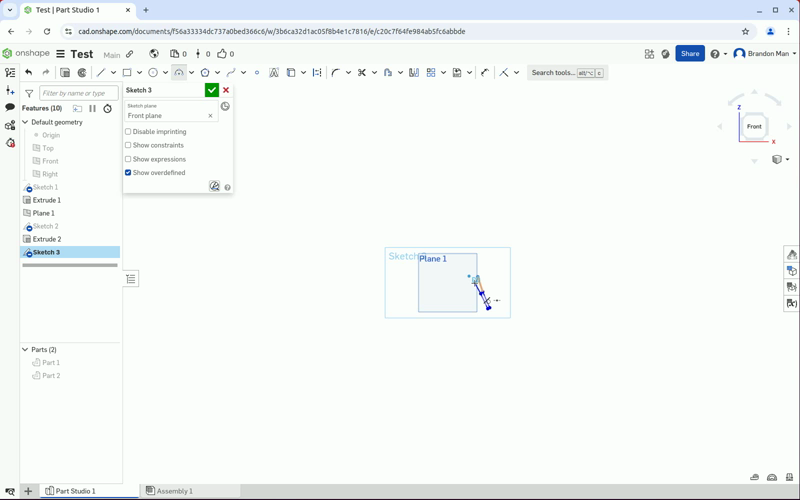
scroll(-6)
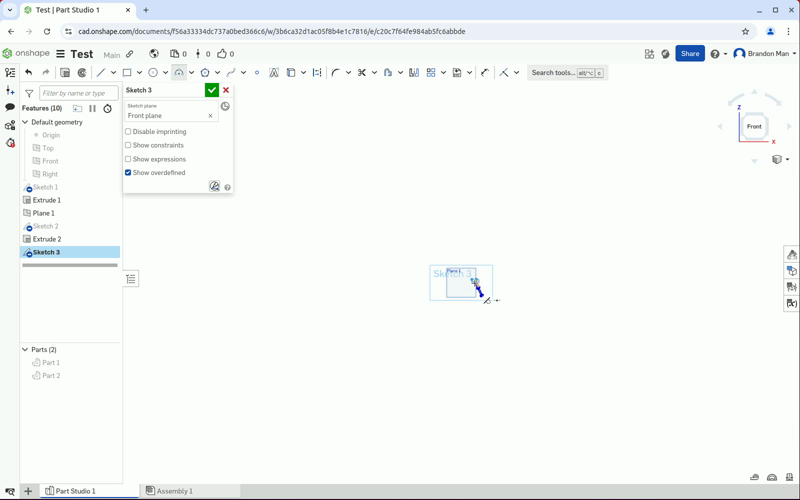
key_down(shift)
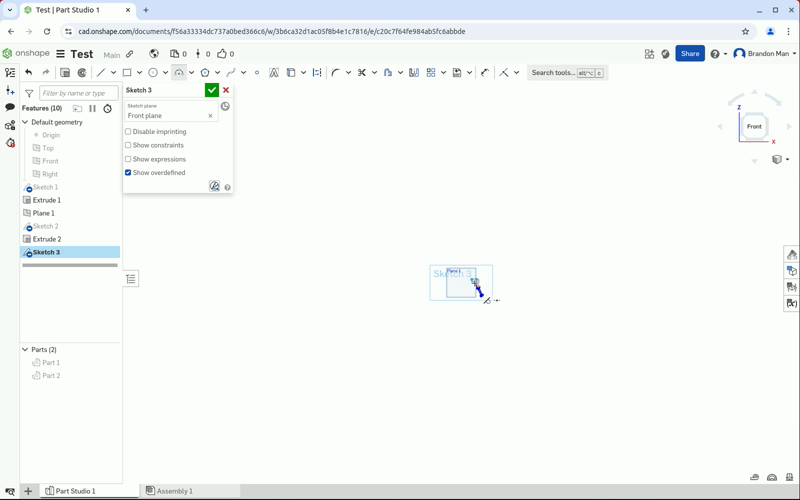
mouse_move(476, 281)
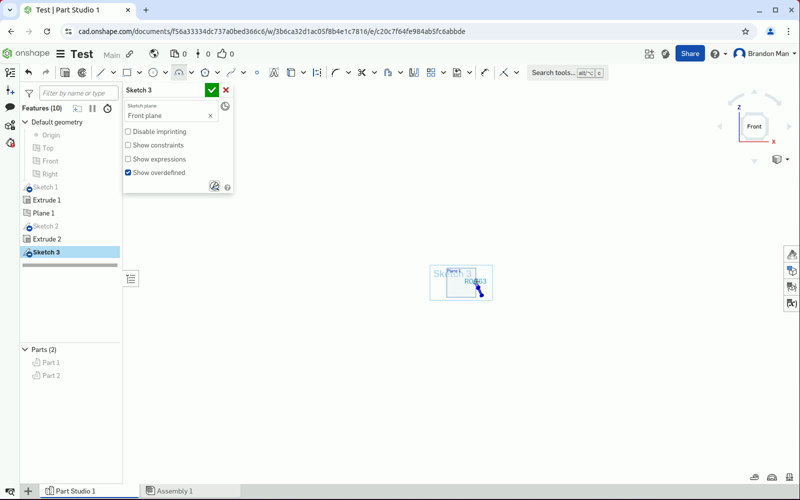
scroll(6)
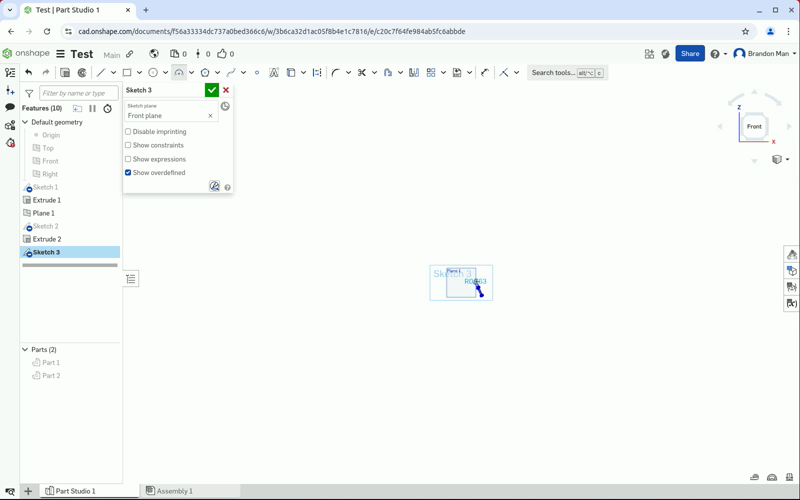
scroll(6)
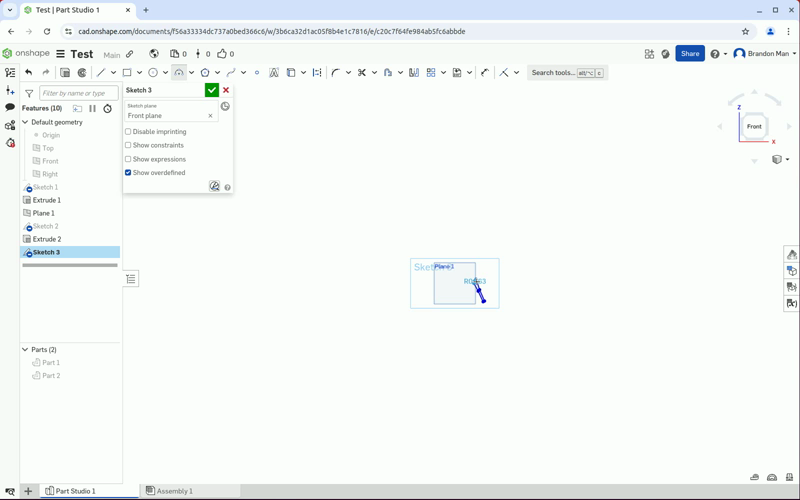
scroll(6)
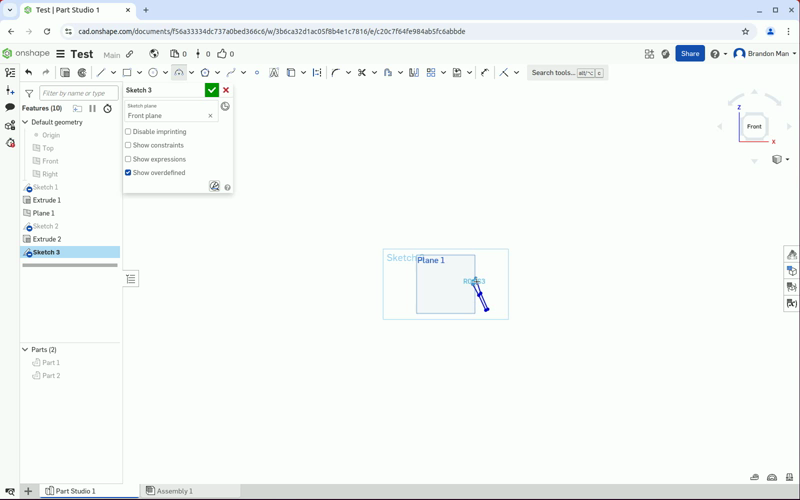
scroll(6)
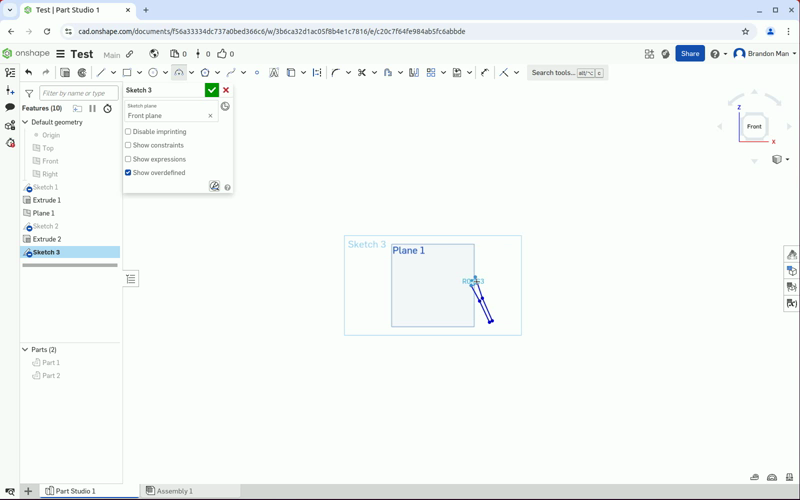
scroll(6)
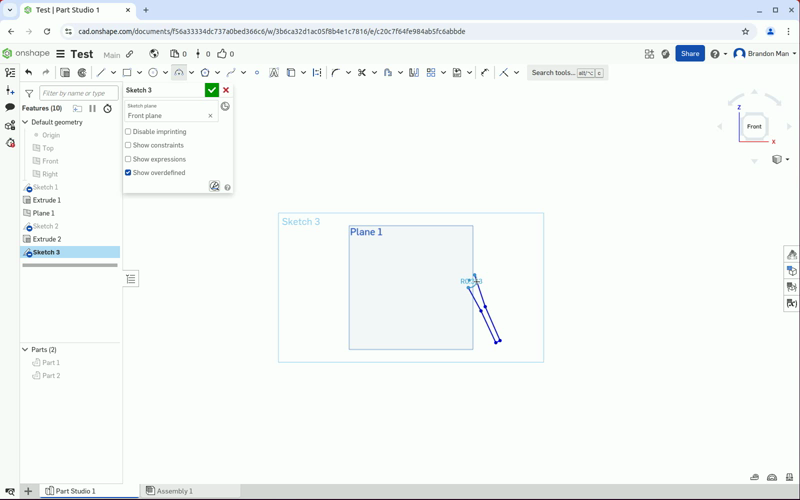
scroll(6)
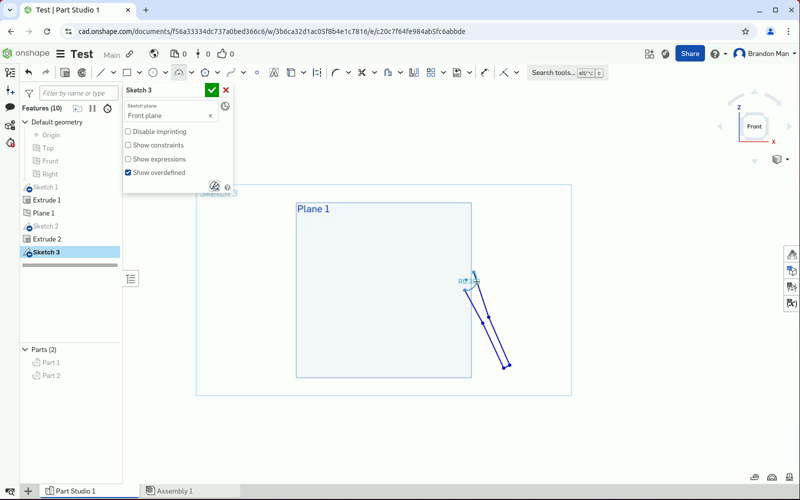
scroll(6)
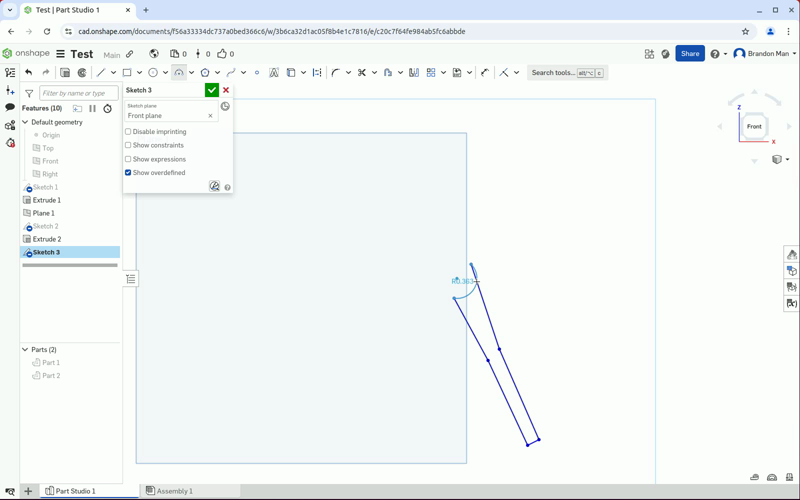
click(476, 281)
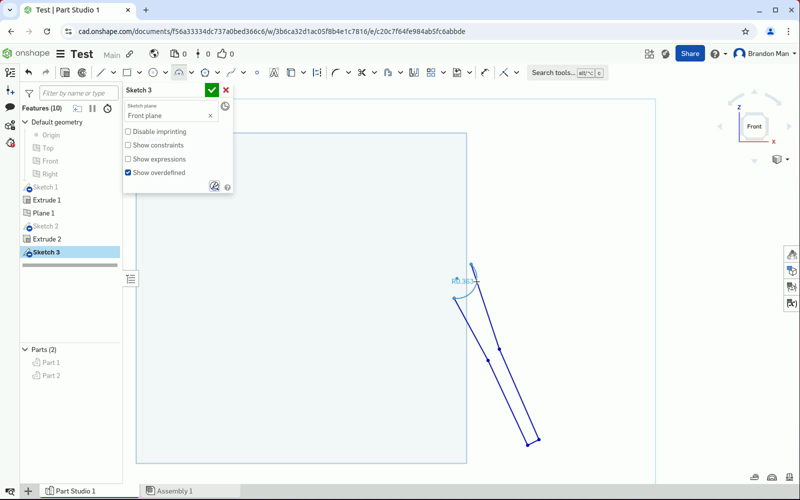
scroll(-6)
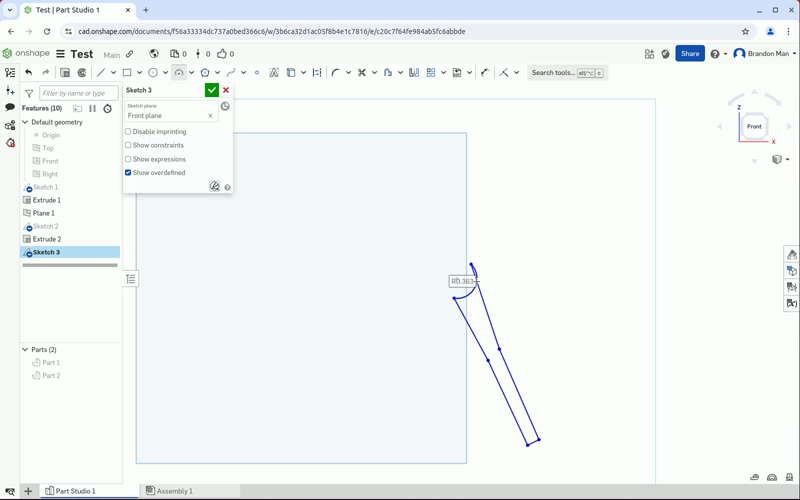
scroll(-6)
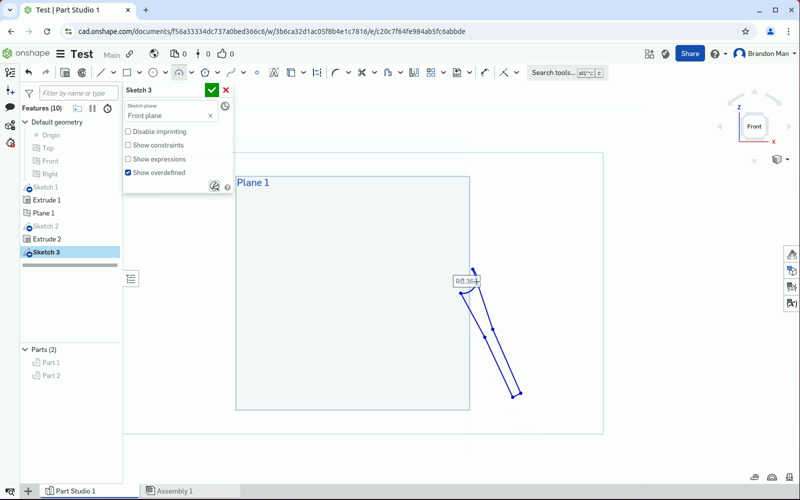
scroll(-6)
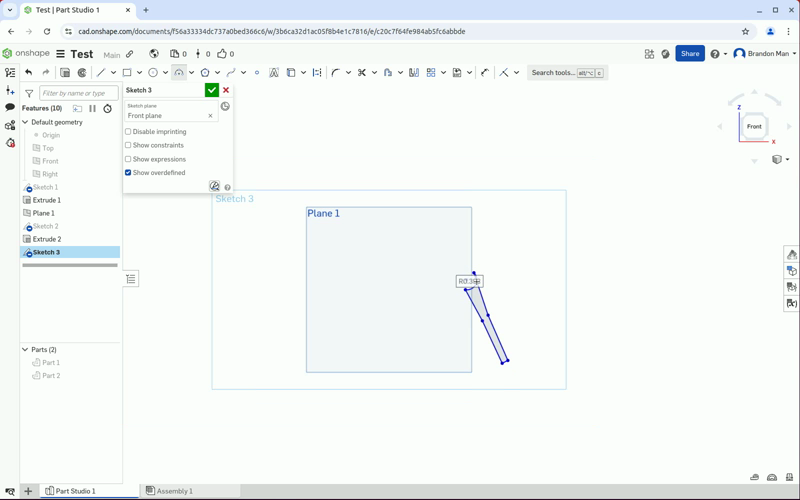
scroll(-6)
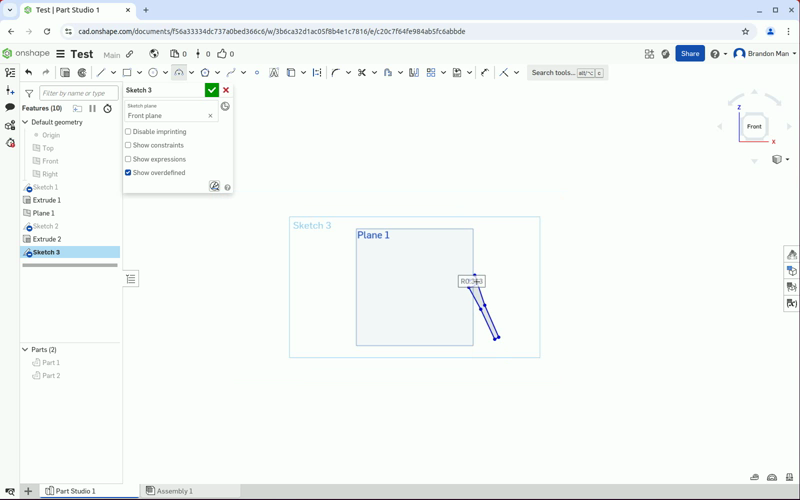
scroll(-6)
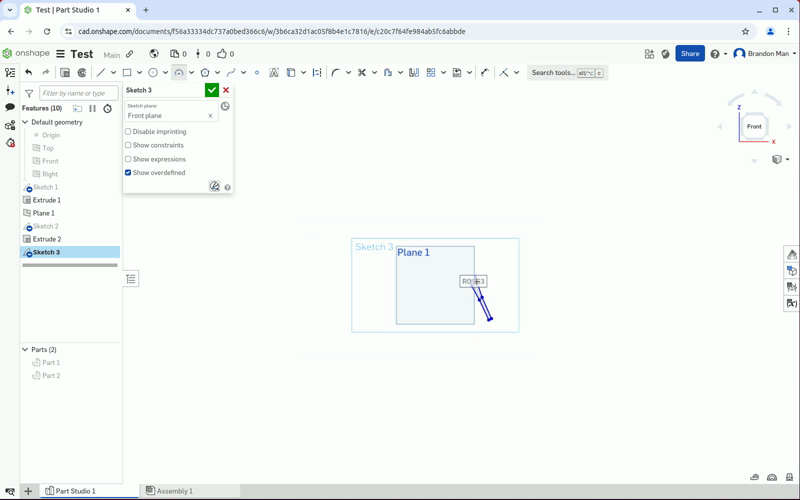
scroll(-6)
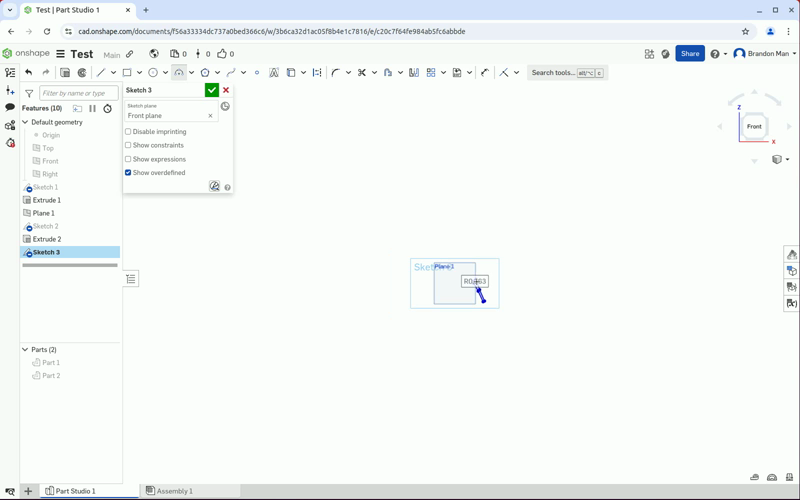
scroll(-6)
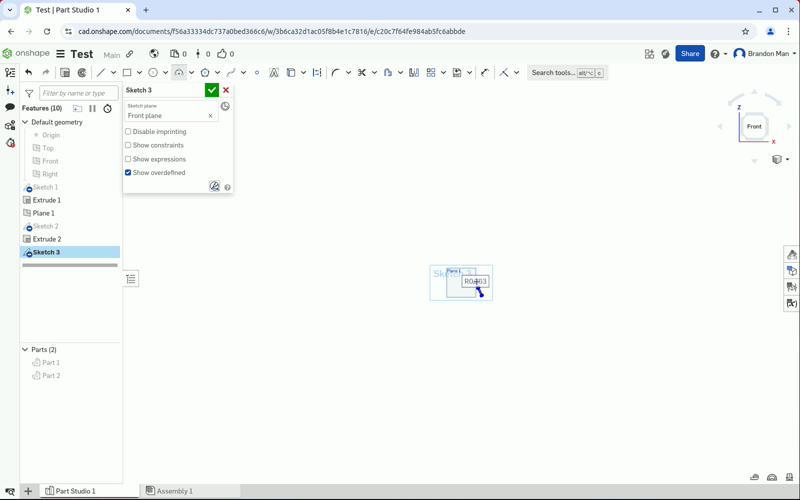
key_up(shift)
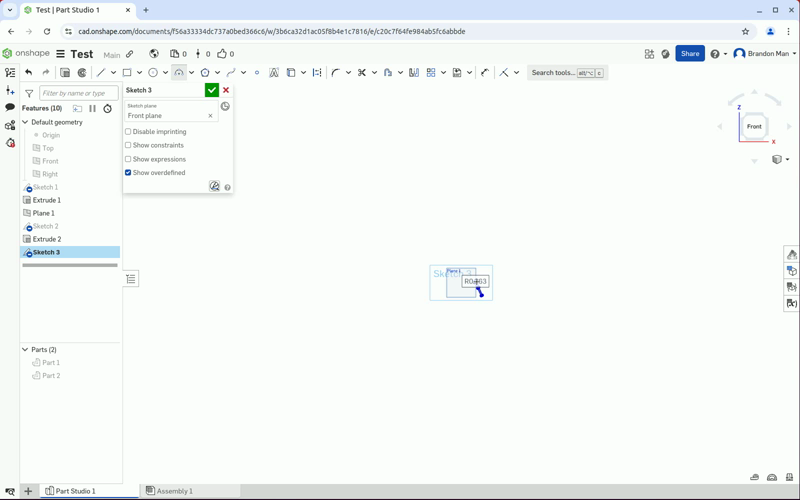
key(esc)
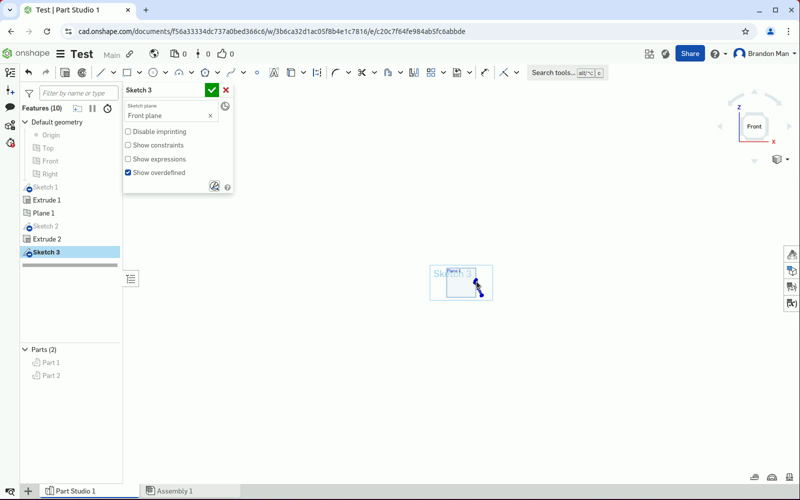
mouse_move(478, 287)
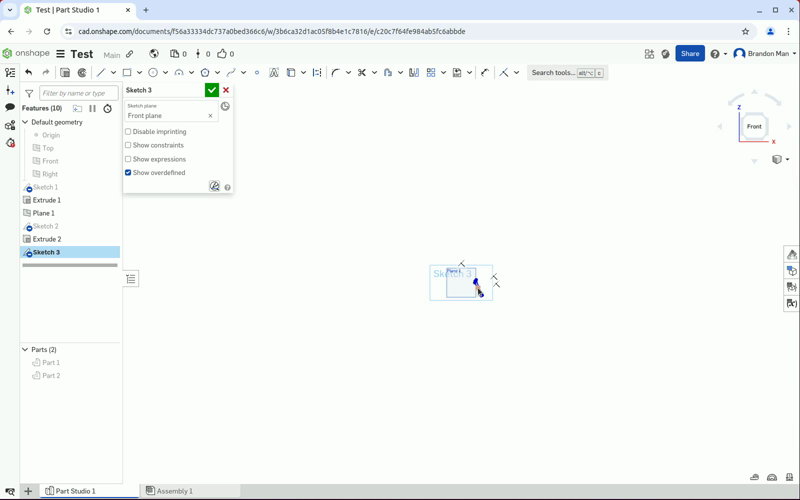
scroll(6)
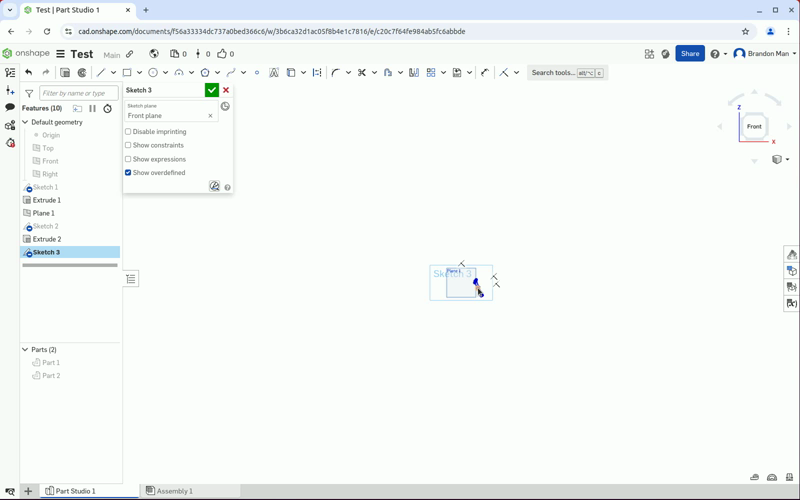
scroll(6)
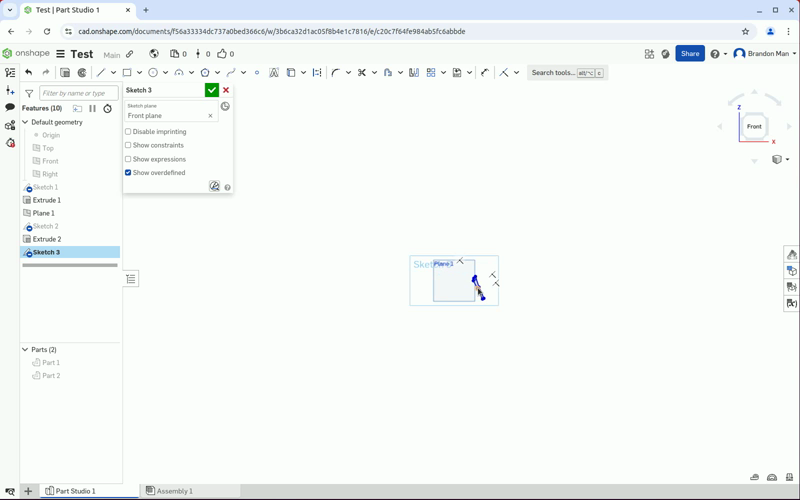
scroll(6)
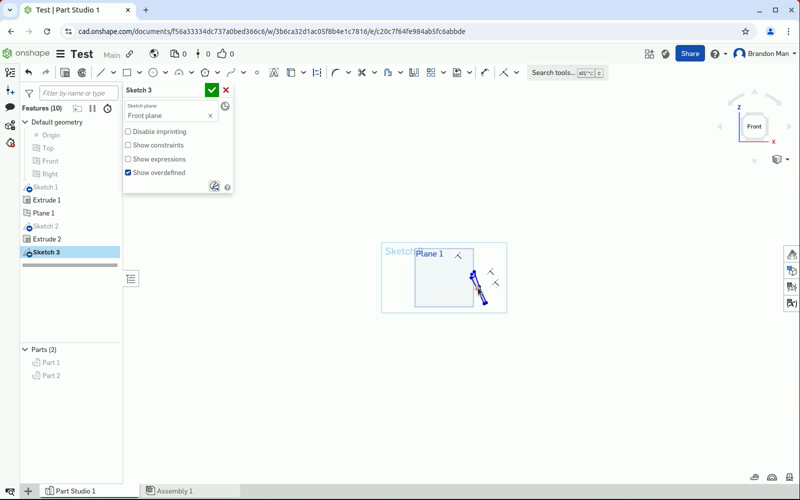
scroll(6)
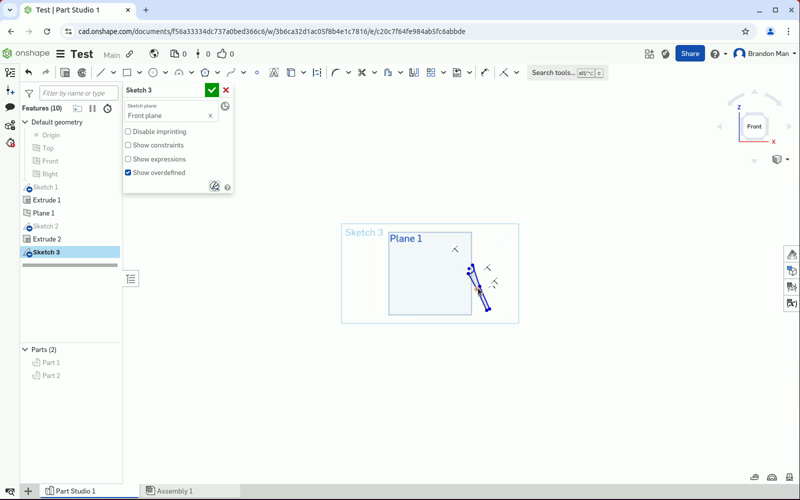
scroll(6)
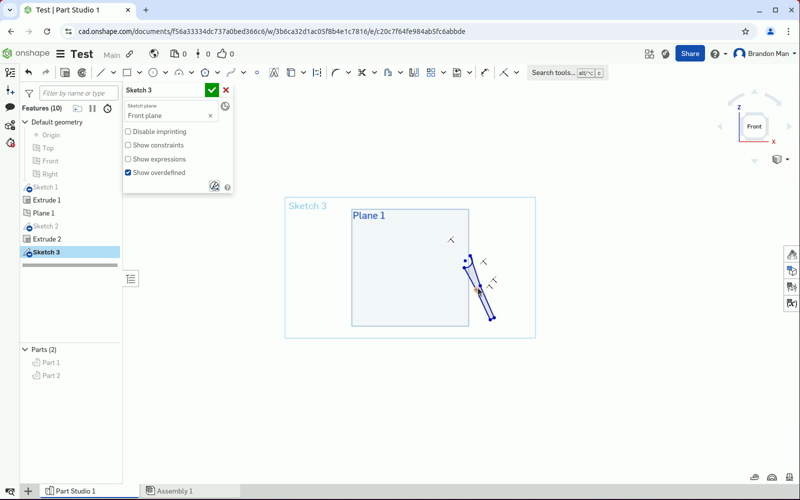
scroll(6)
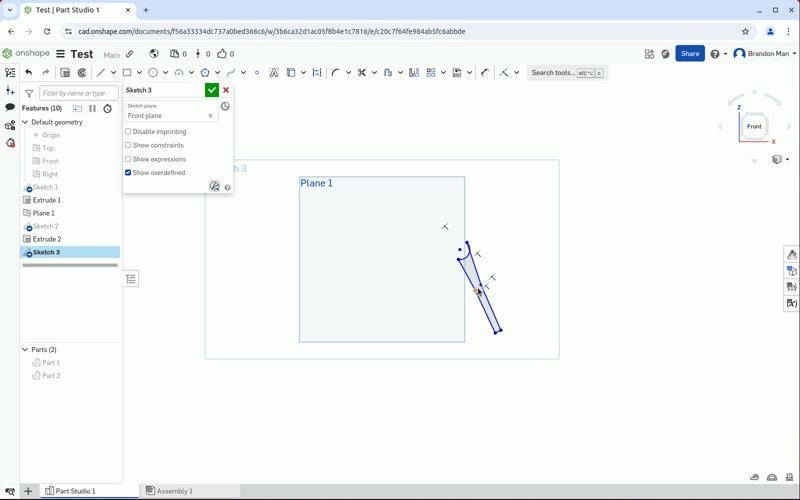
scroll(6)
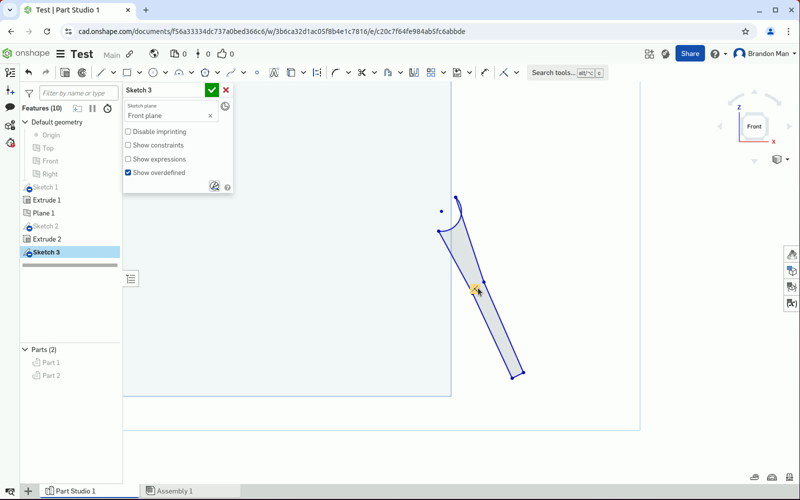
click(478, 287)
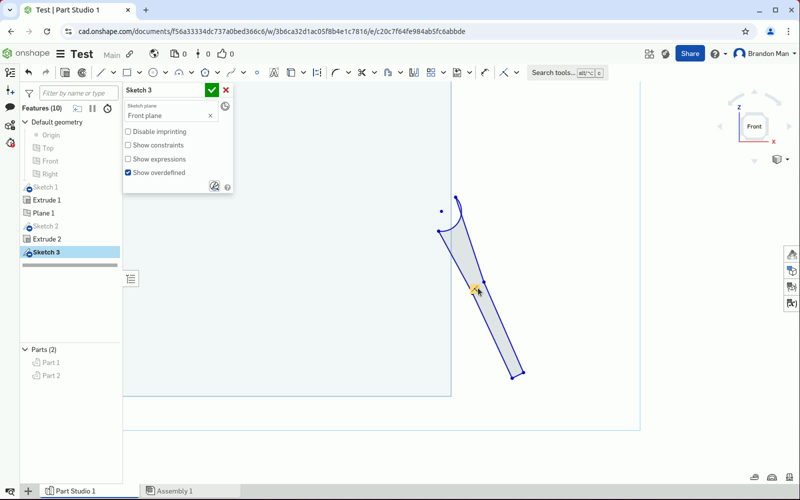
scroll(-6)
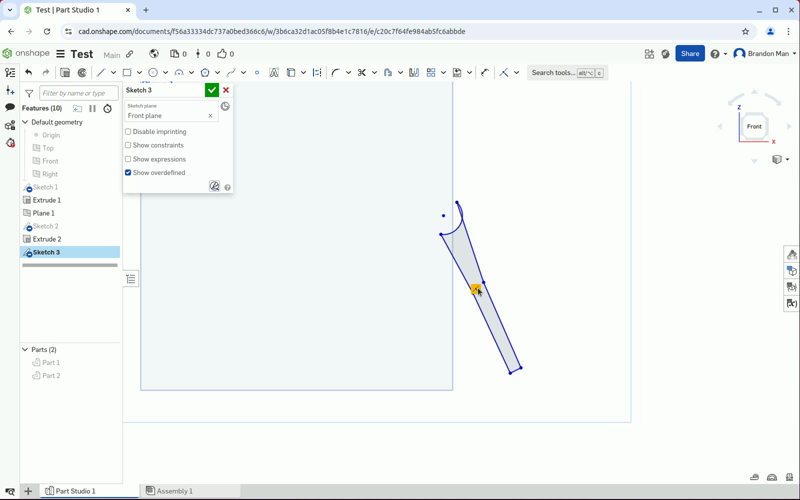
scroll(-6)
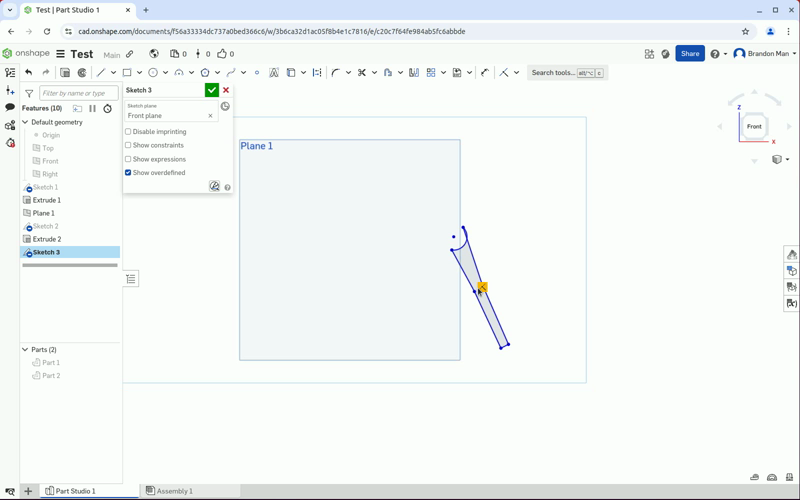
scroll(-6)
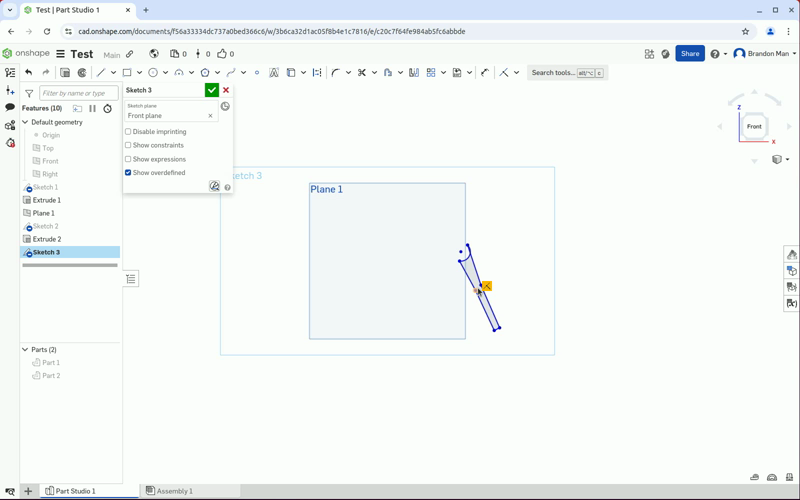
scroll(-6)
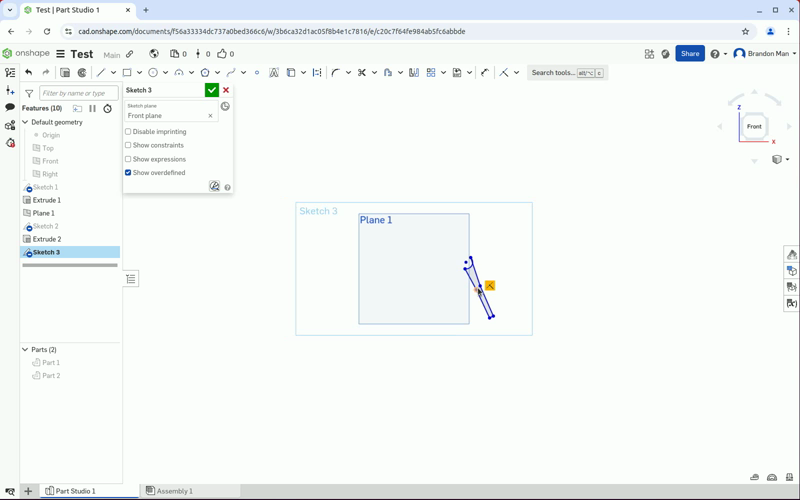
scroll(-6)
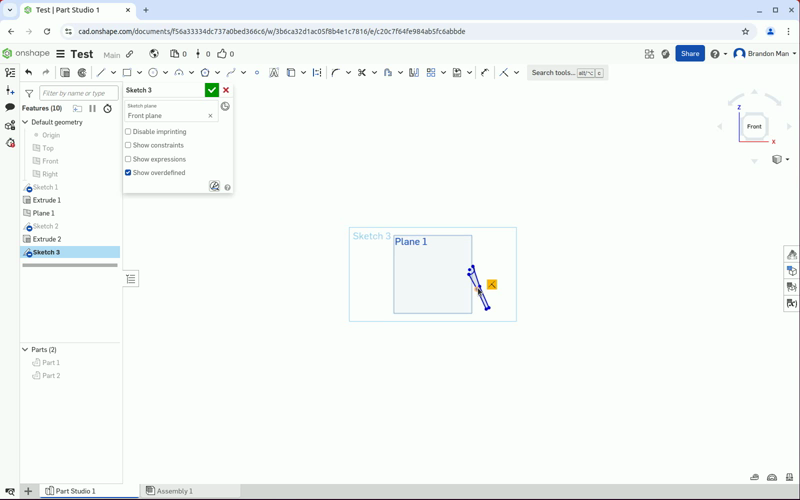
scroll(-6)
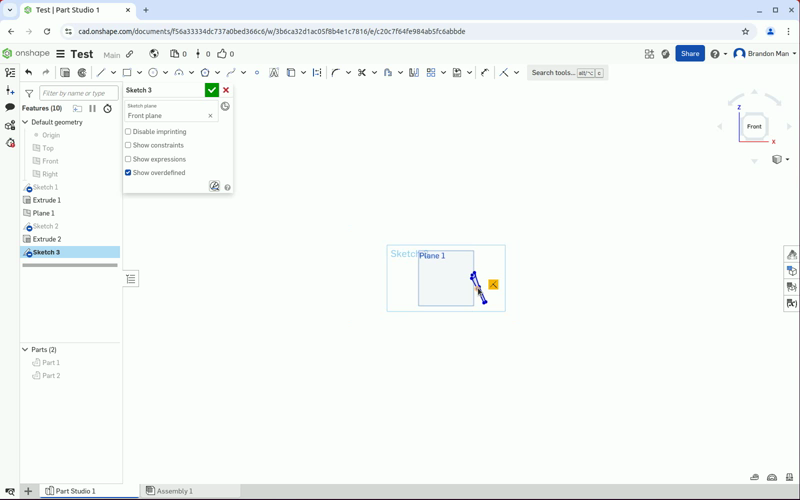
scroll(-6)
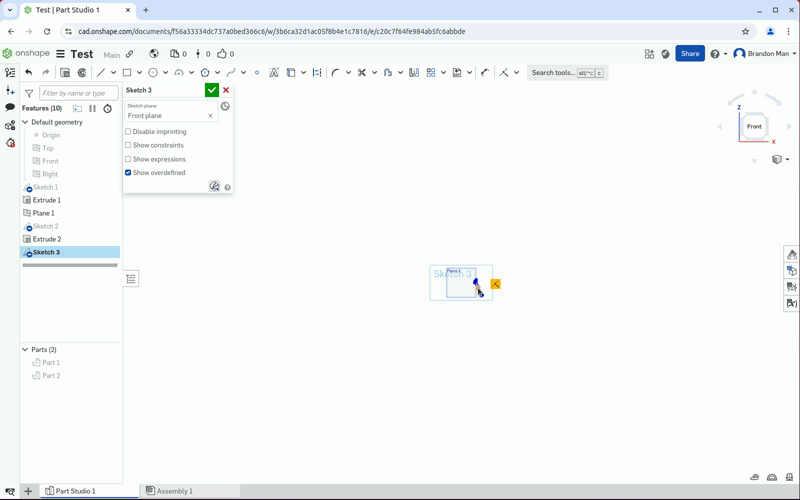
mouse_move(73, 352)
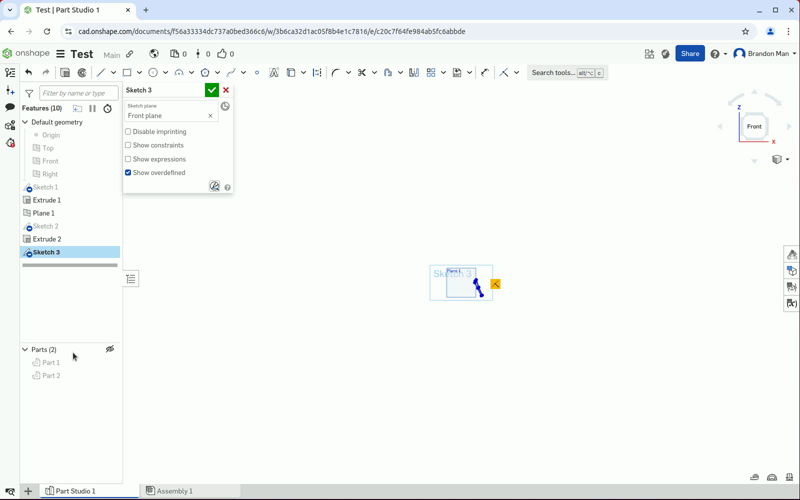
key(shift+y)
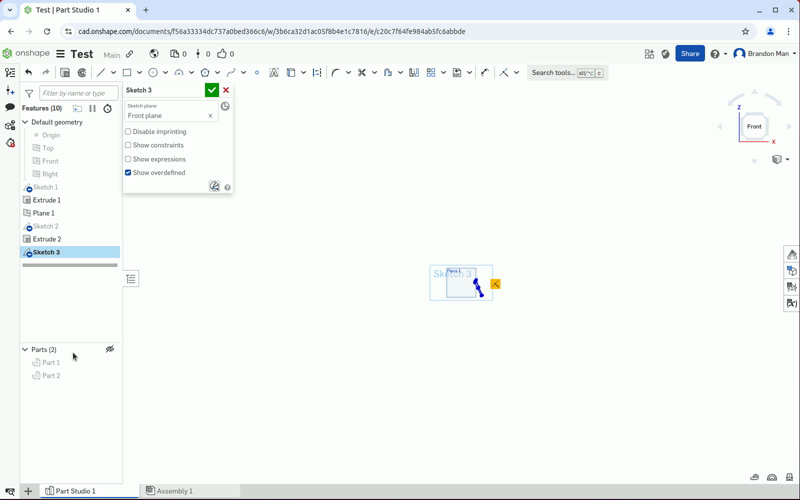
key(shift+e)
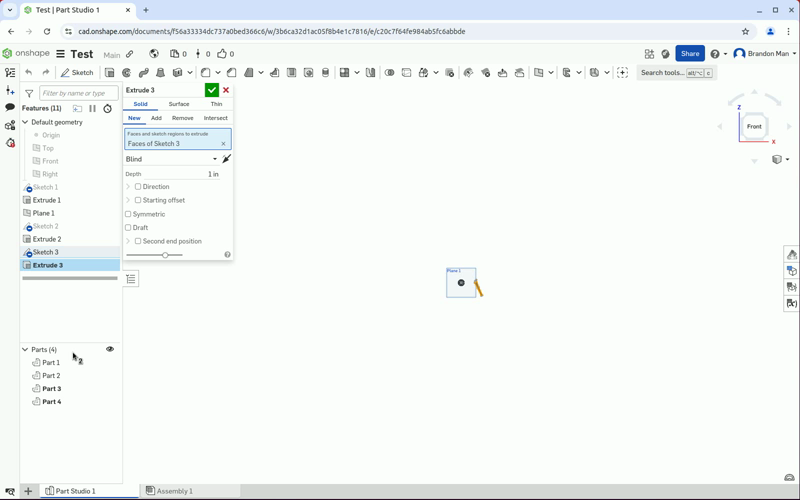
mouse_move(143, 106)
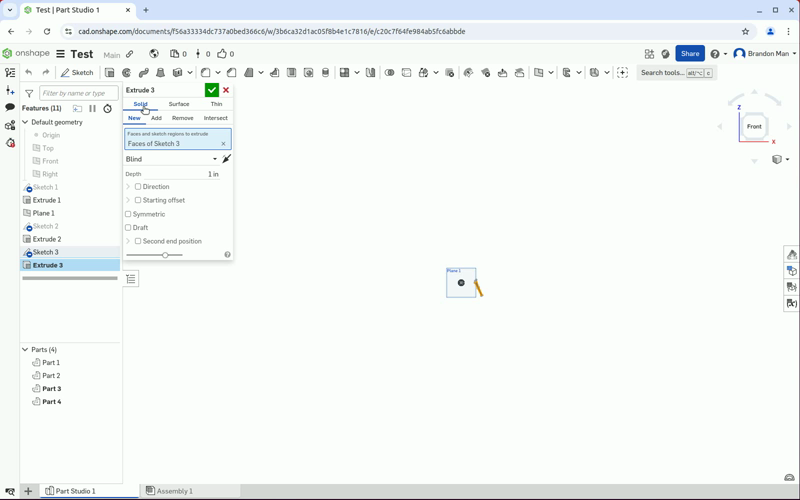
click(143, 106)
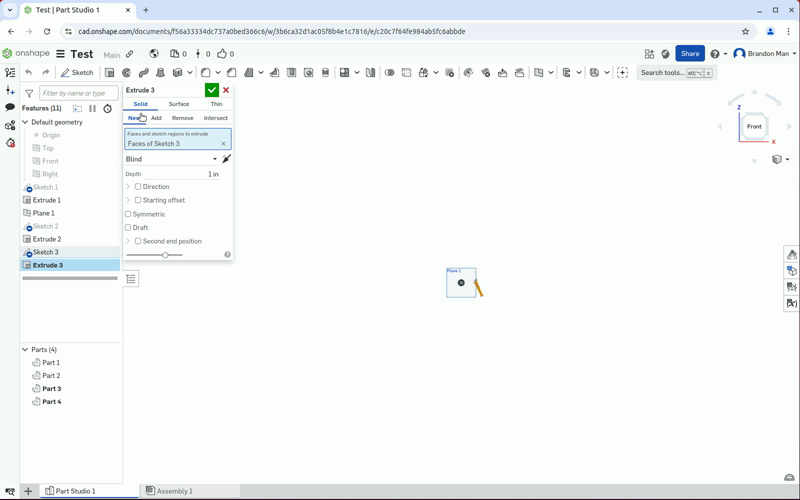
mouse_move(137, 120)
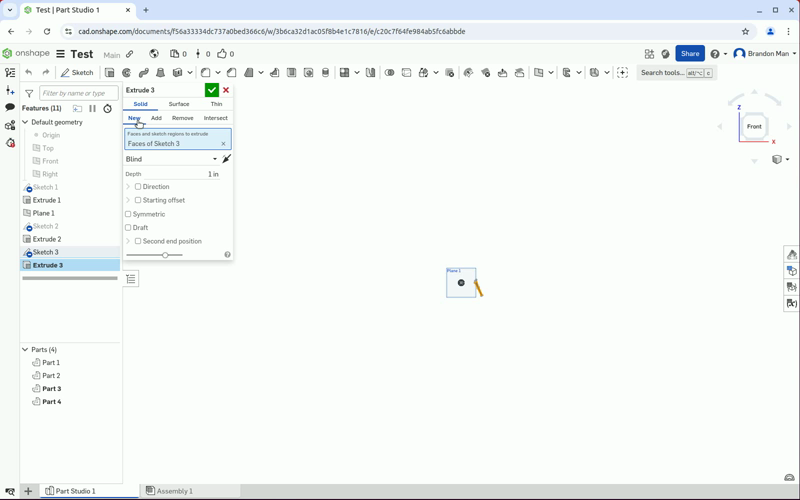
click(137, 120)
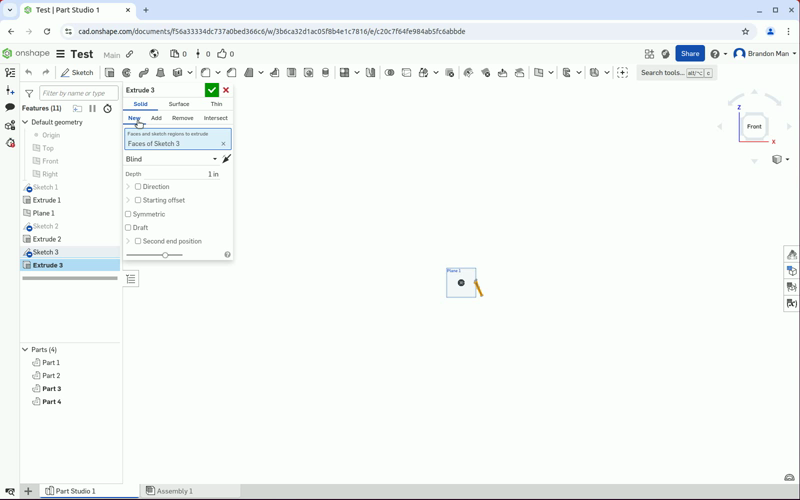
key(tab, 4)
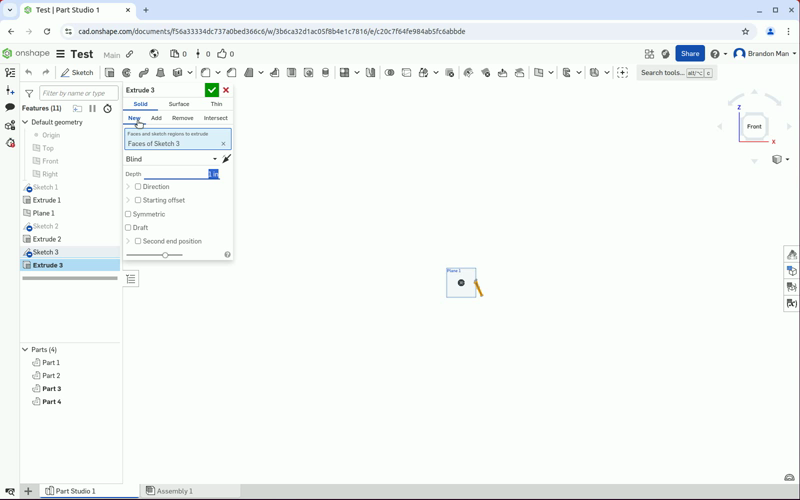
text(0.481)
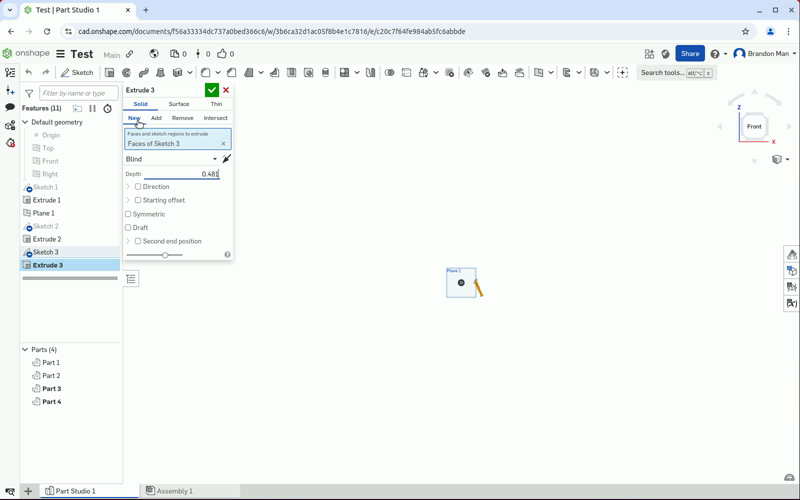
key(enter)
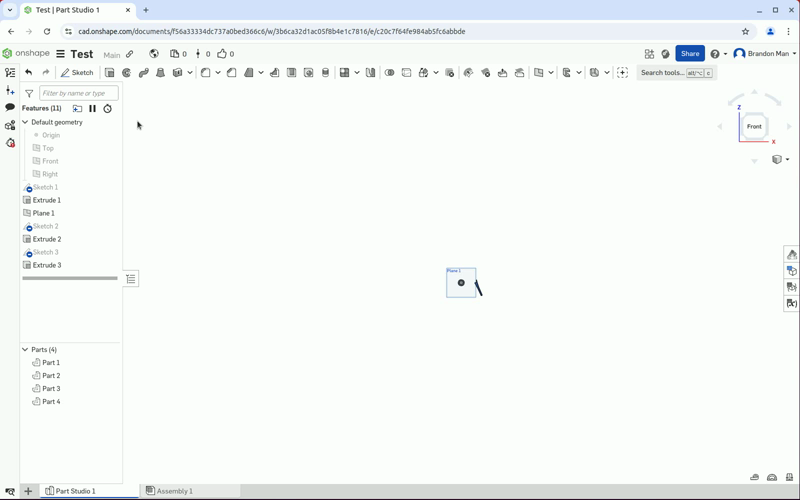
key(shift+h)
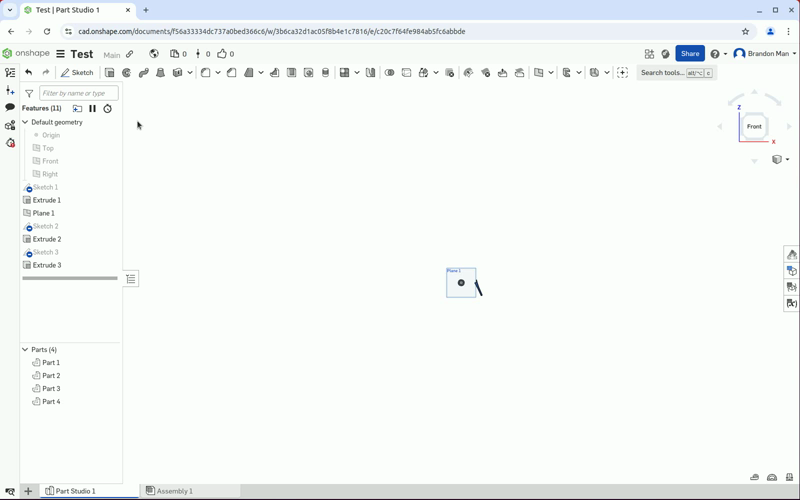
key(shift+h)
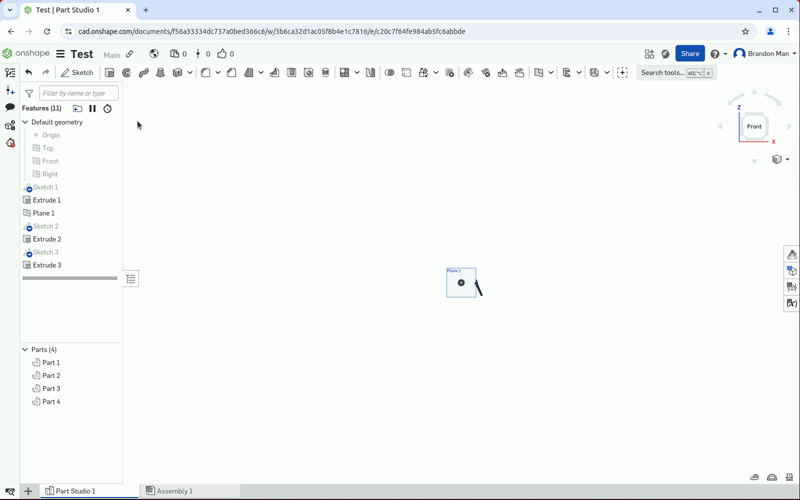
mouse_move(73, 189)
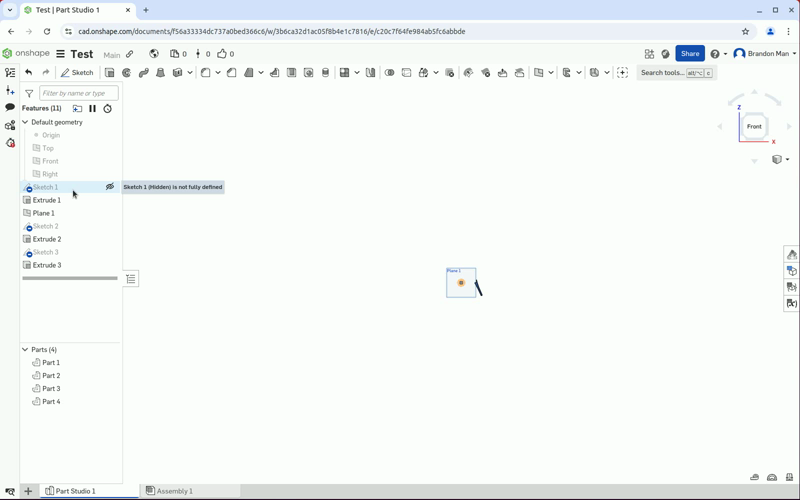
click(73, 189)
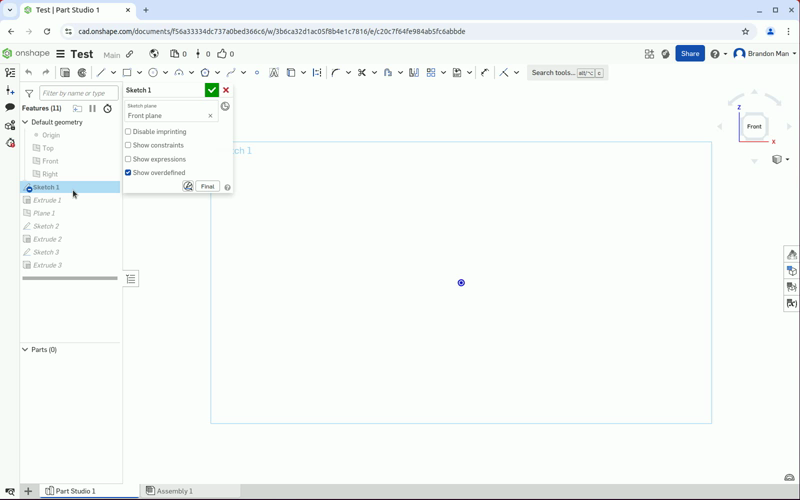
mouse_move(229, 92)
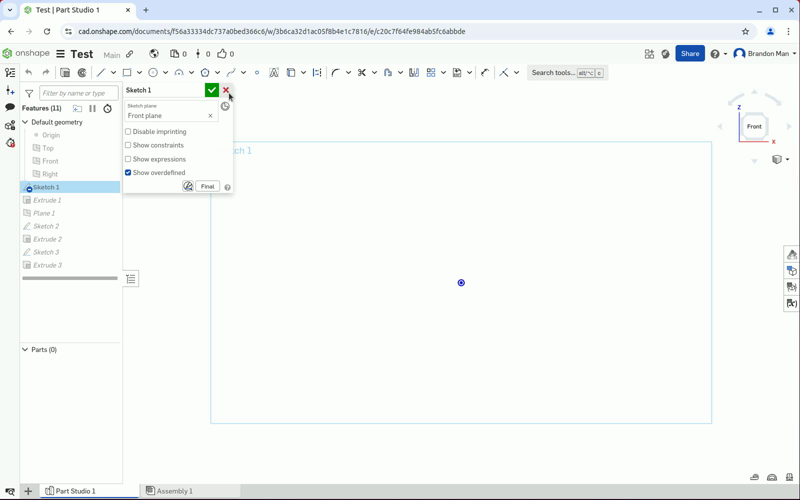
click(229, 92)
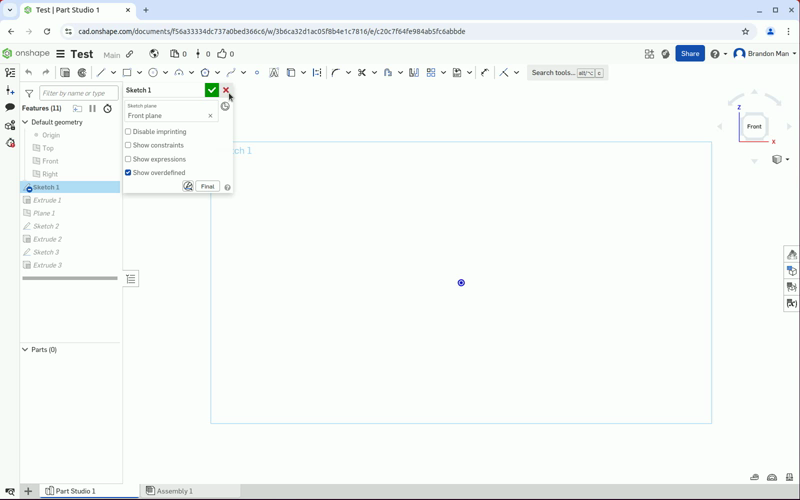
key(shift+s)
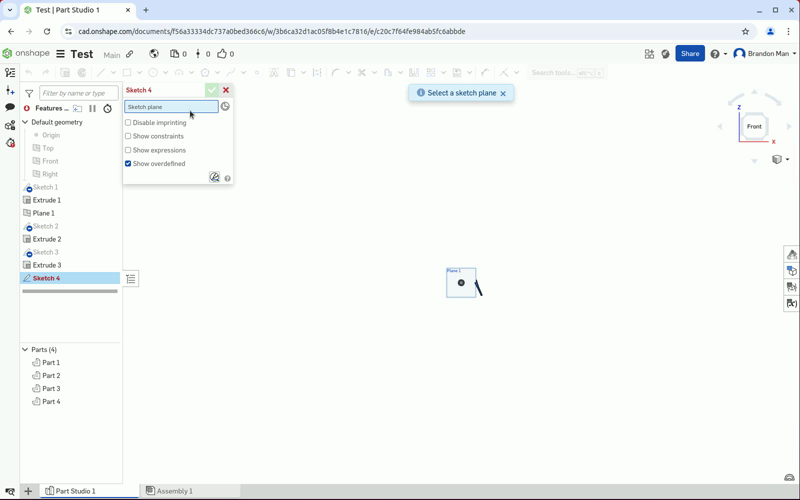
mouse_move(73, 163)
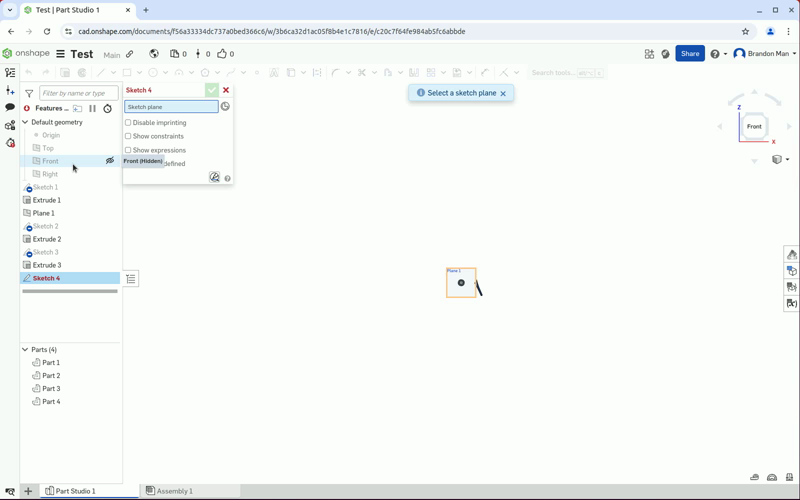
click(73, 163)
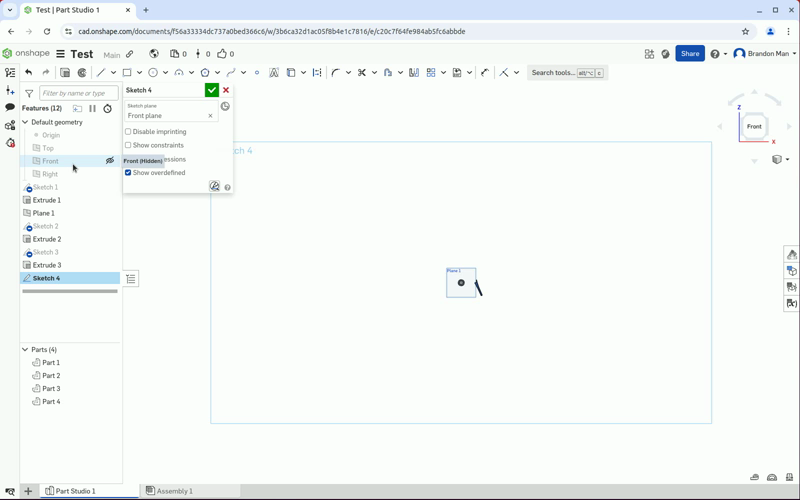
mouse_move(73, 352)
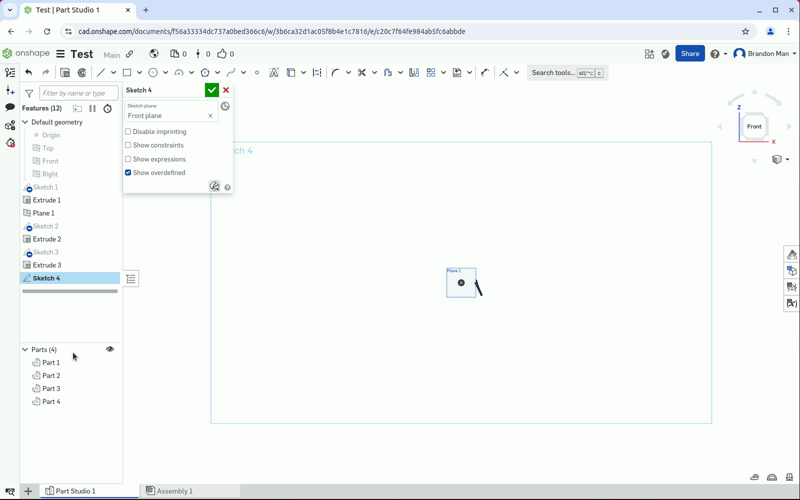
key(y)
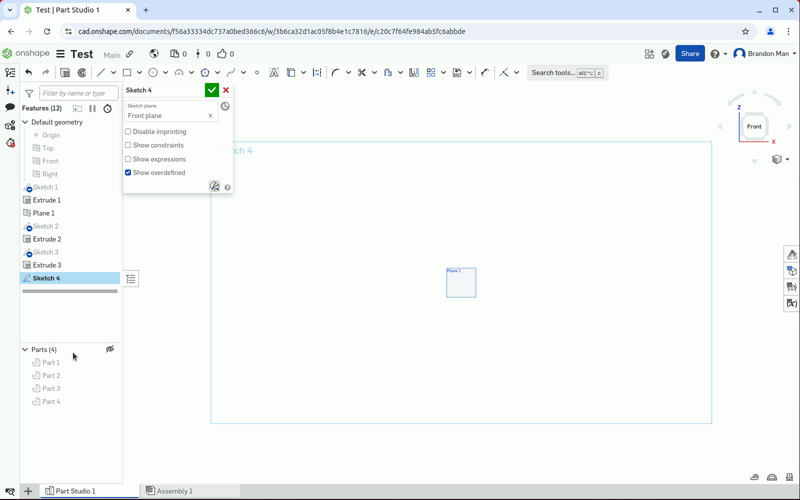
key(l)
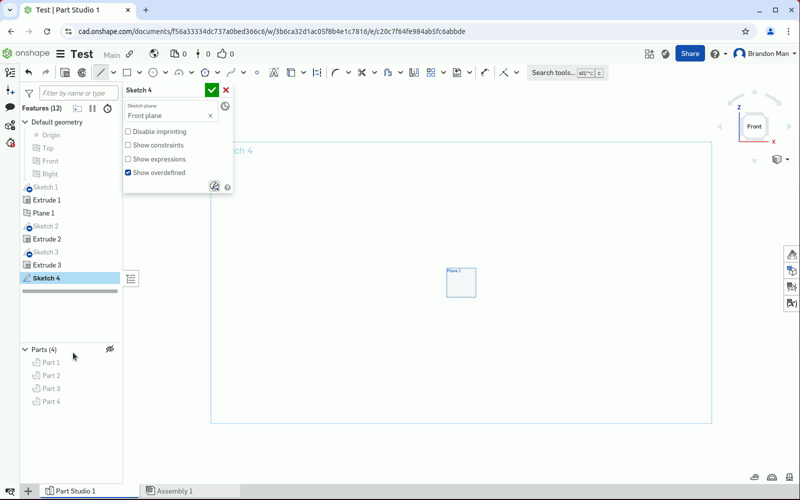
key_down(shift)
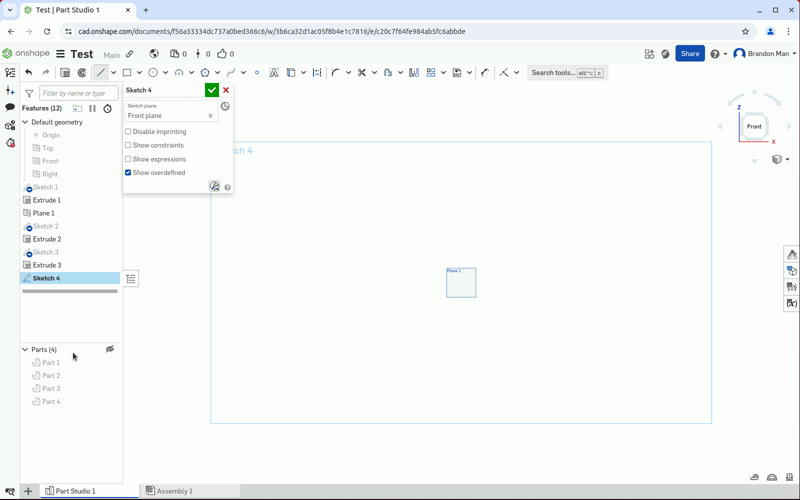
mouse_move(463, 293)
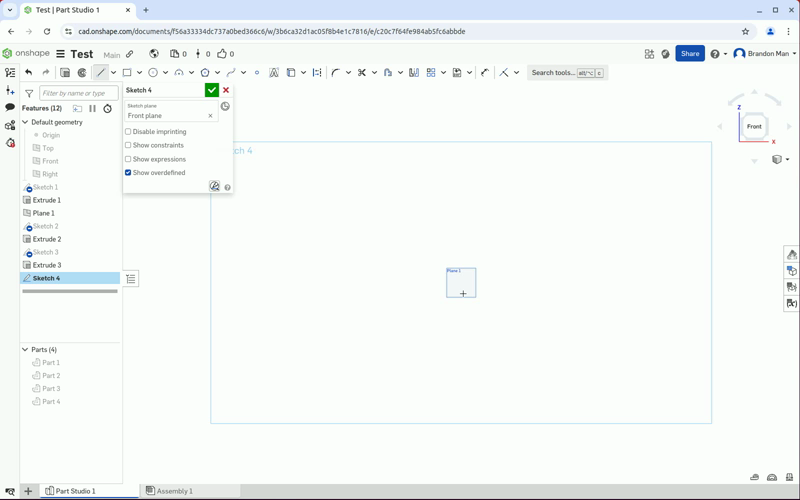
click(463, 293)
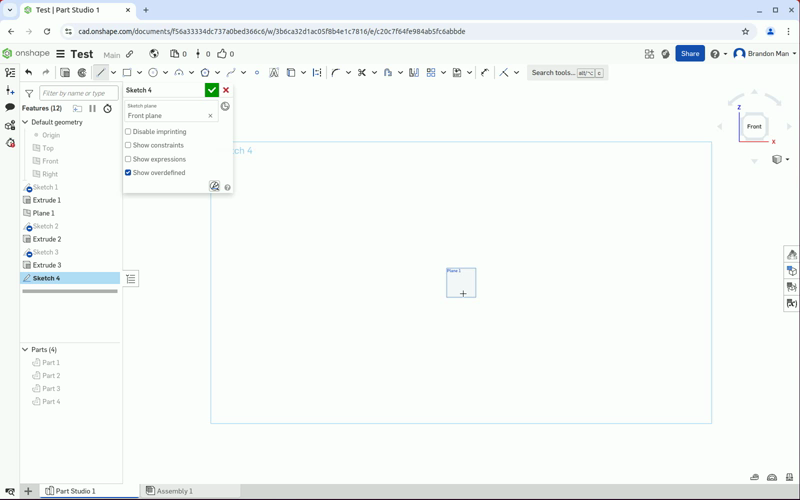
key_up(shift)
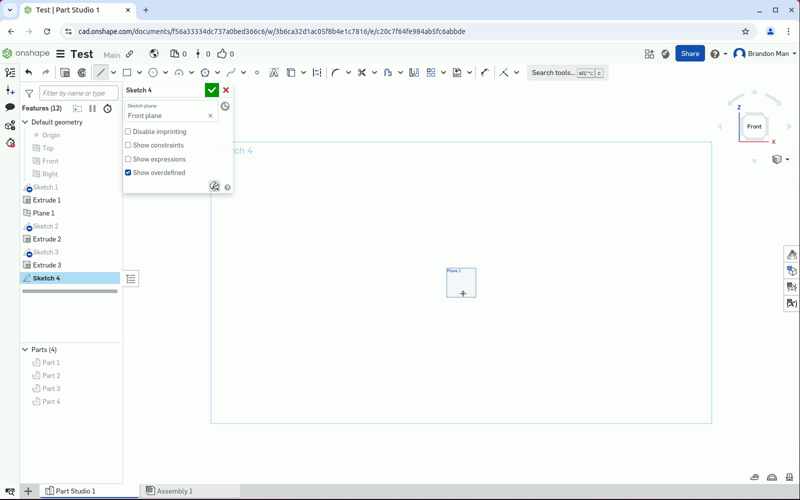
key_down(shift)
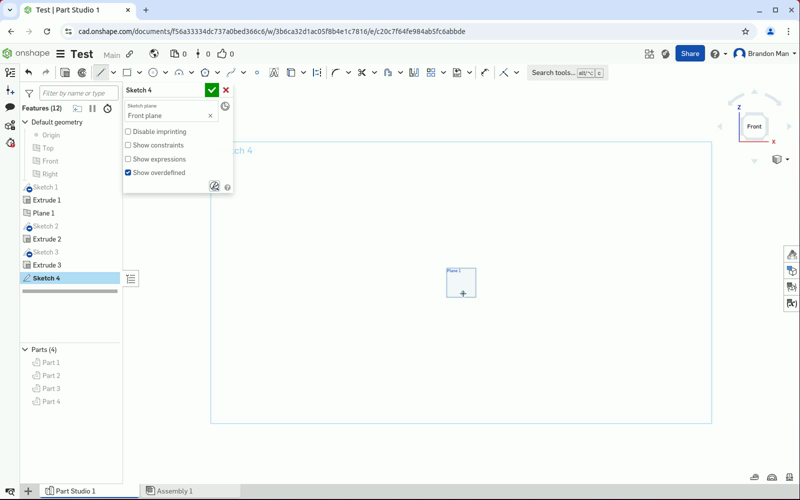
mouse_move(493, 293)
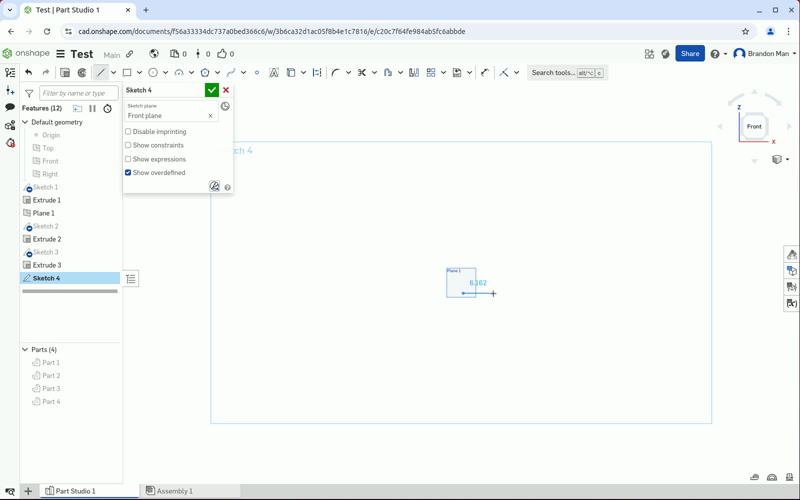
mouse_move(464, 294)
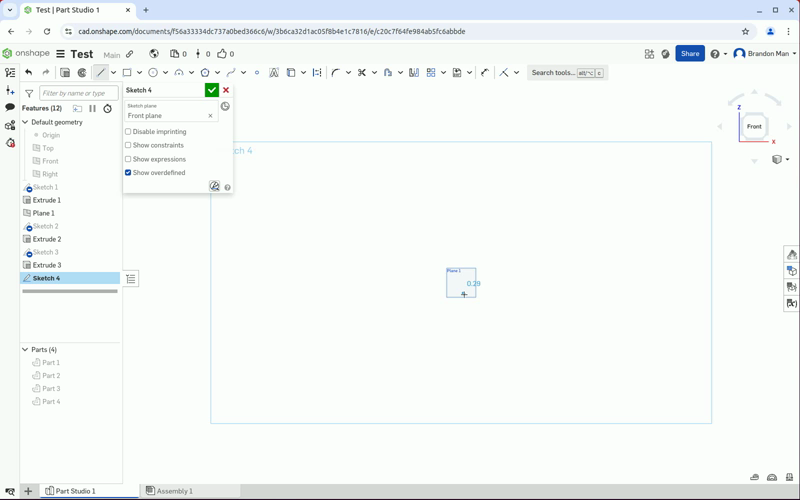
scroll(6)
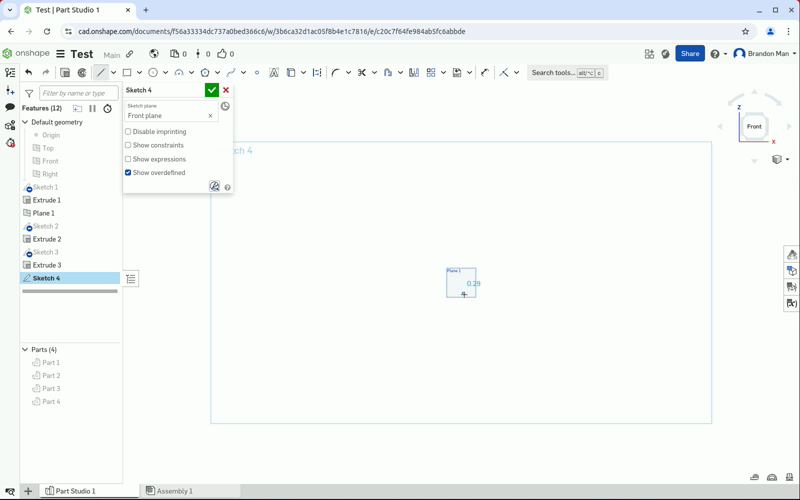
scroll(6)
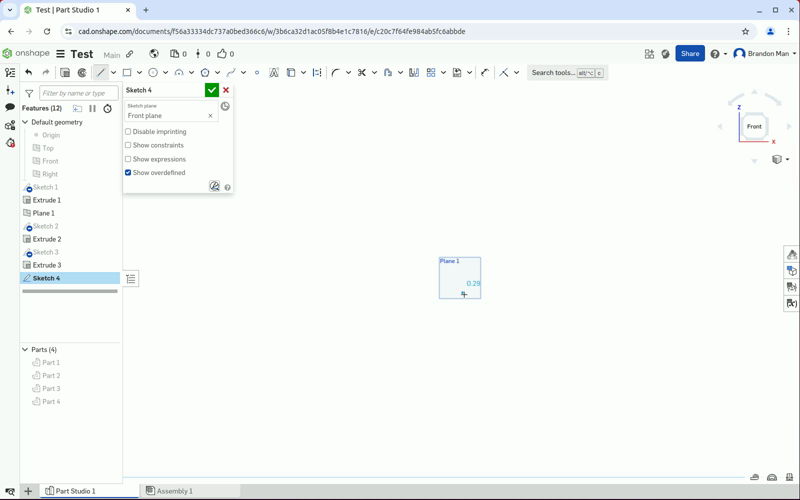
scroll(6)
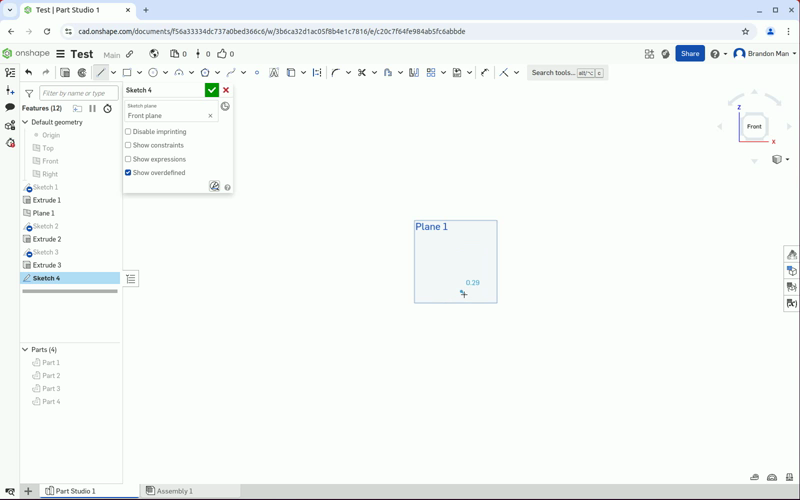
scroll(6)
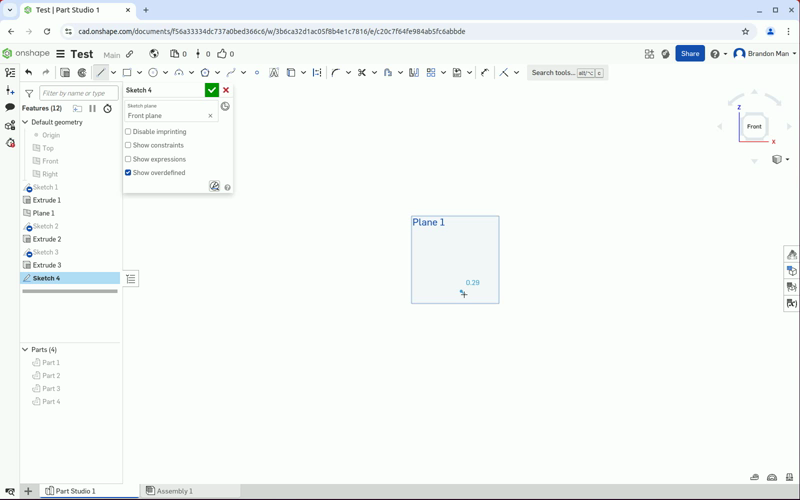
scroll(6)
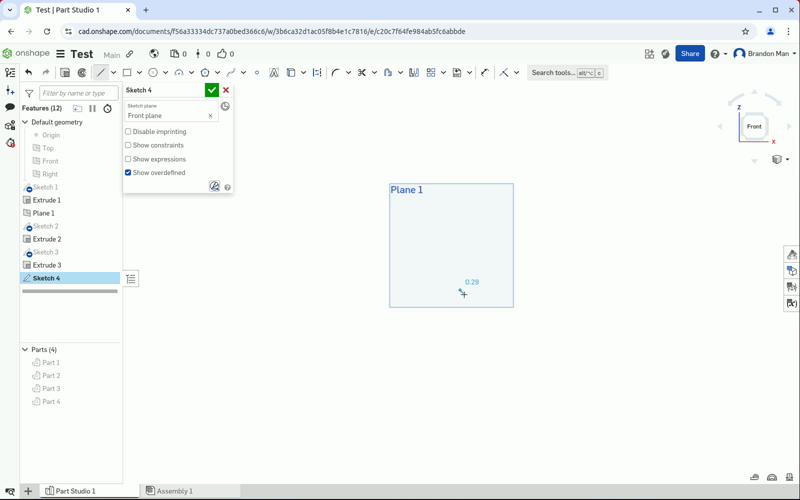
scroll(6)
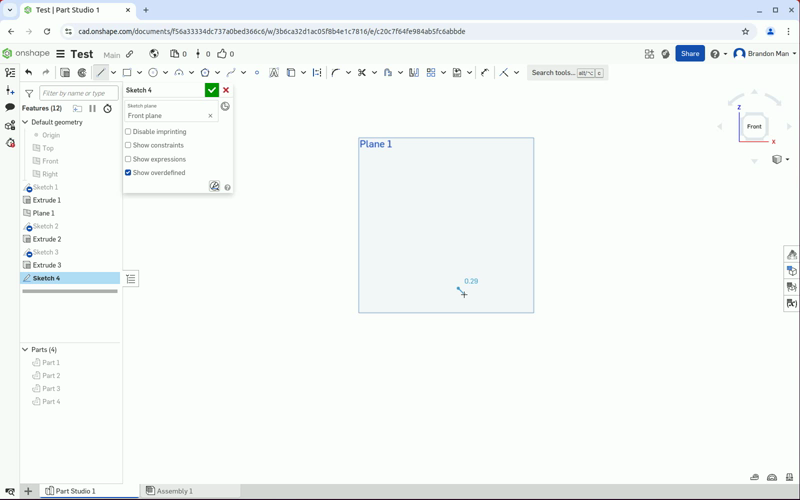
scroll(6)
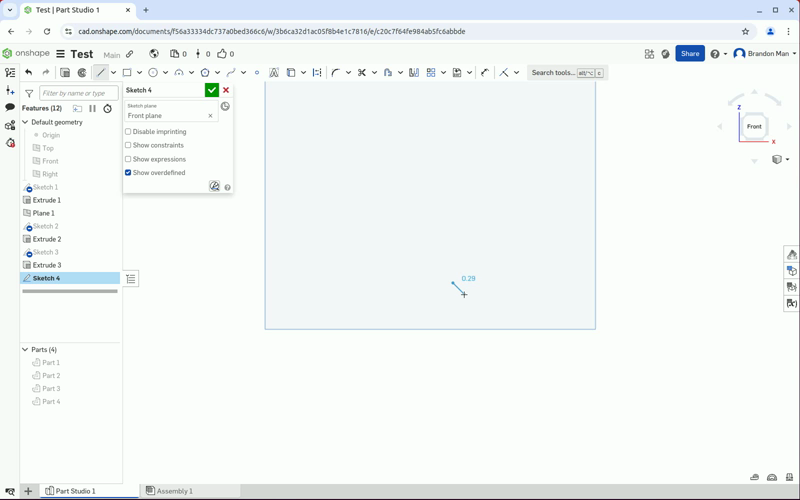
click(464, 294)
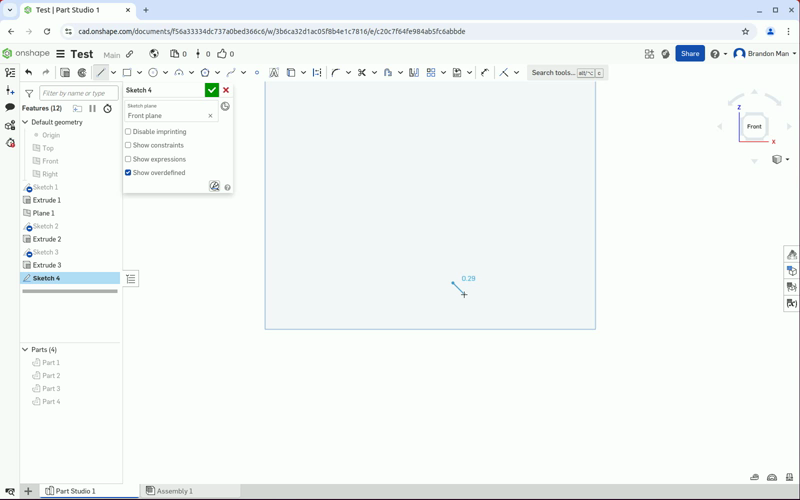
scroll(-6)
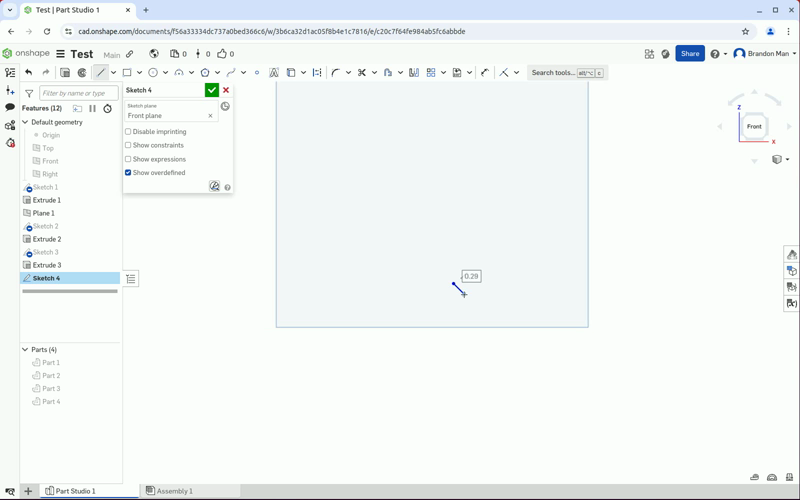
scroll(-6)
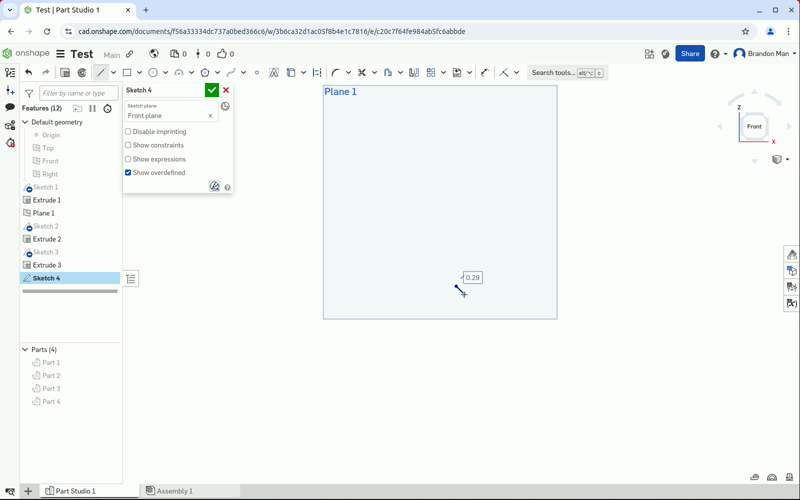
scroll(-6)
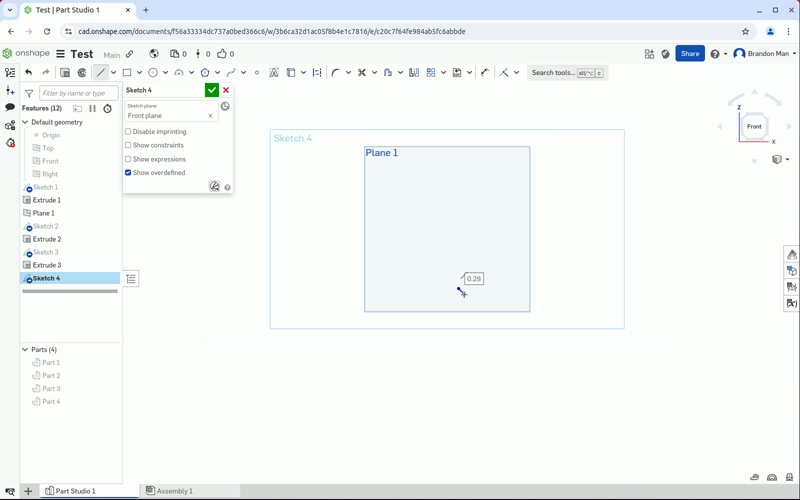
scroll(-6)
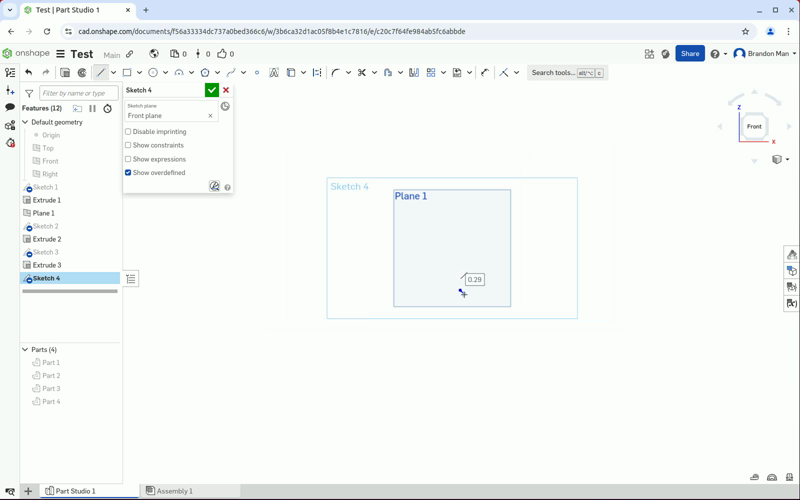
scroll(-6)
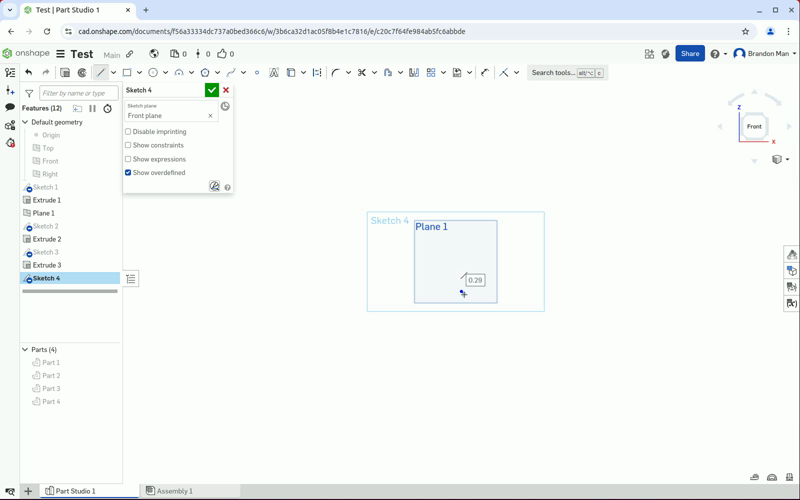
scroll(-6)
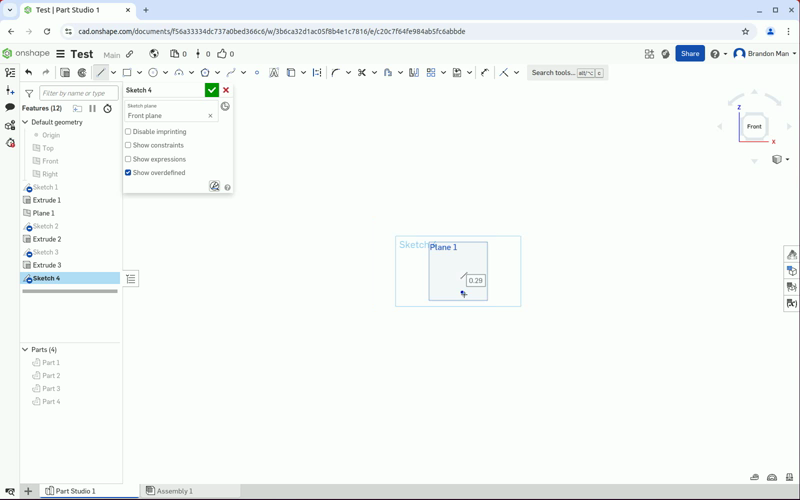
scroll(-6)
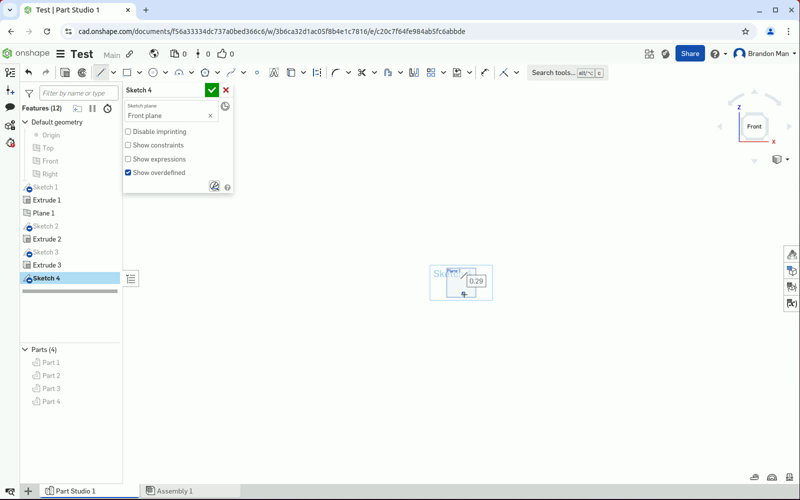
key_up(shift)
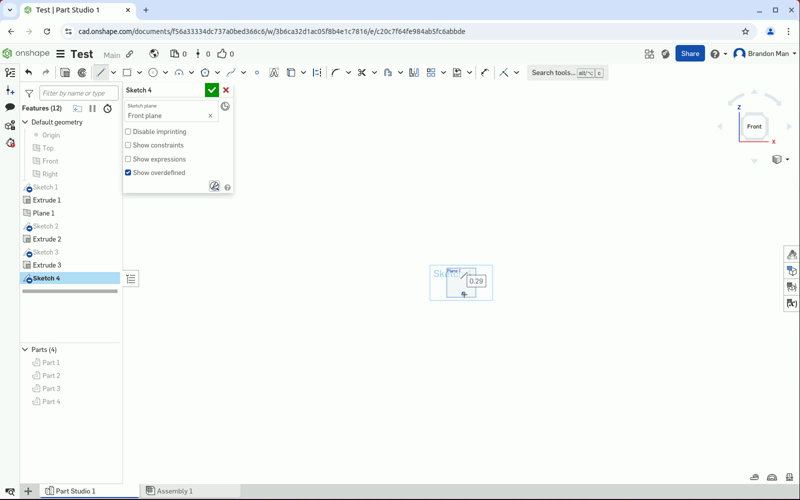
key_down(shift)
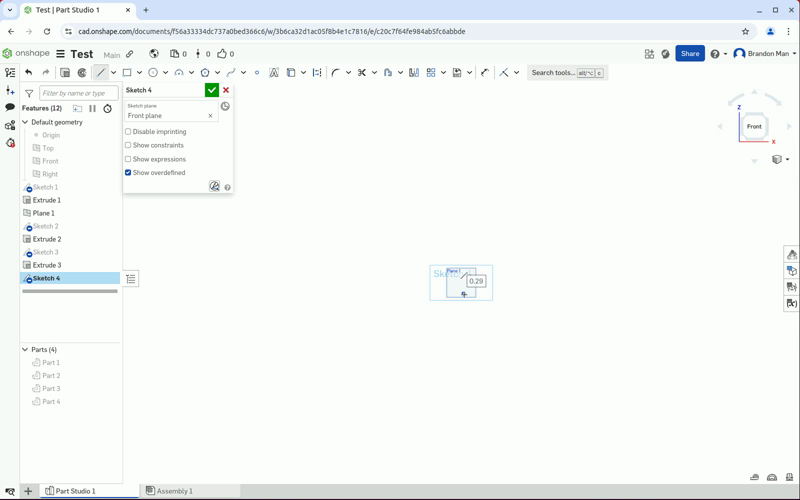
mouse_move(494, 294)
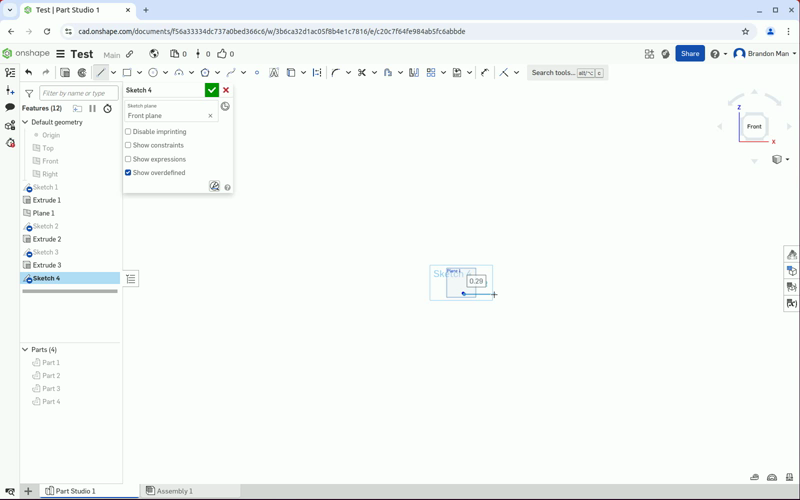
mouse_move(467, 286)
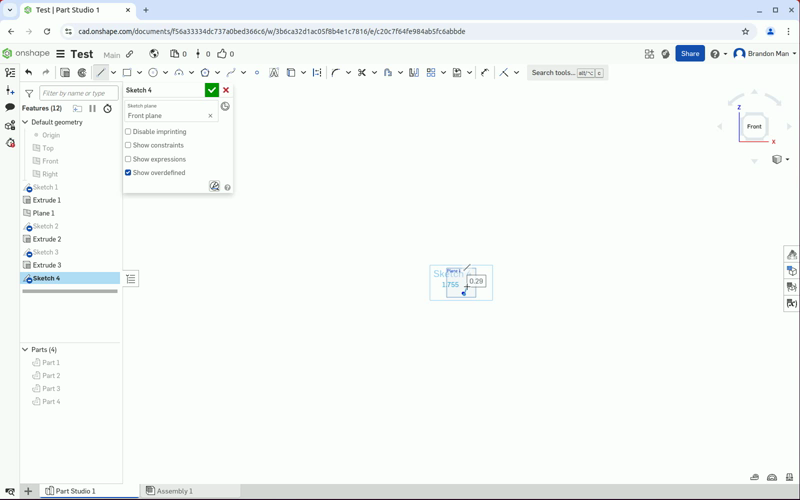
click(467, 286)
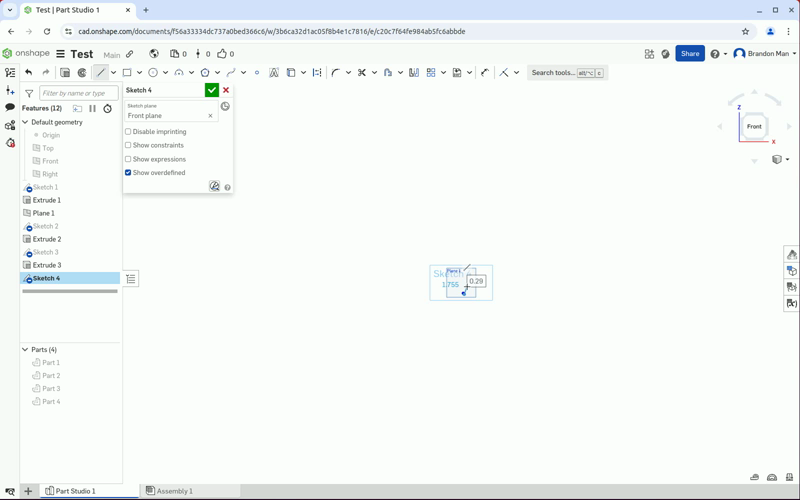
key_up(shift)
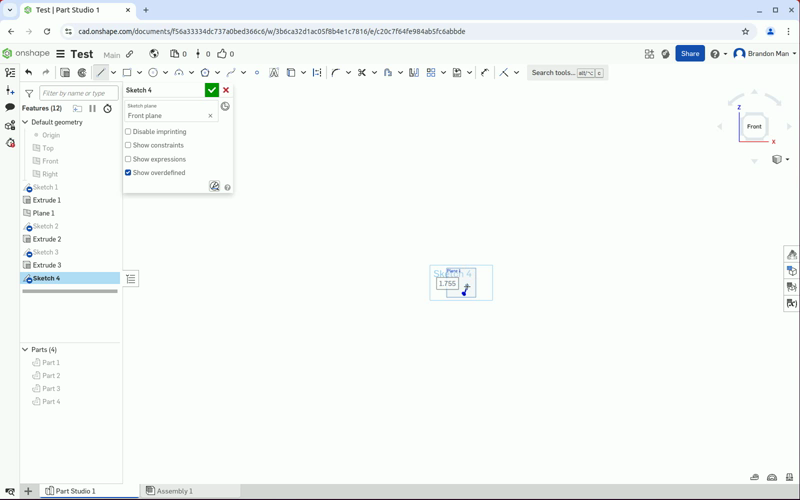
key_down(shift)
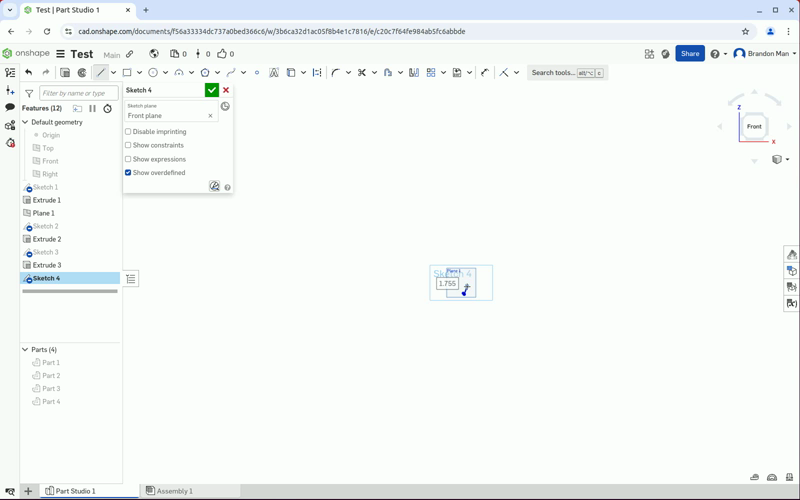
mouse_move(497, 286)
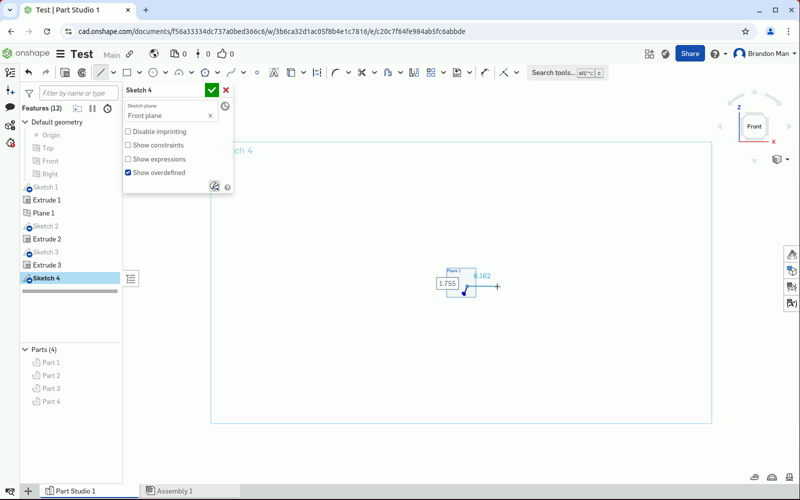
mouse_move(470, 281)
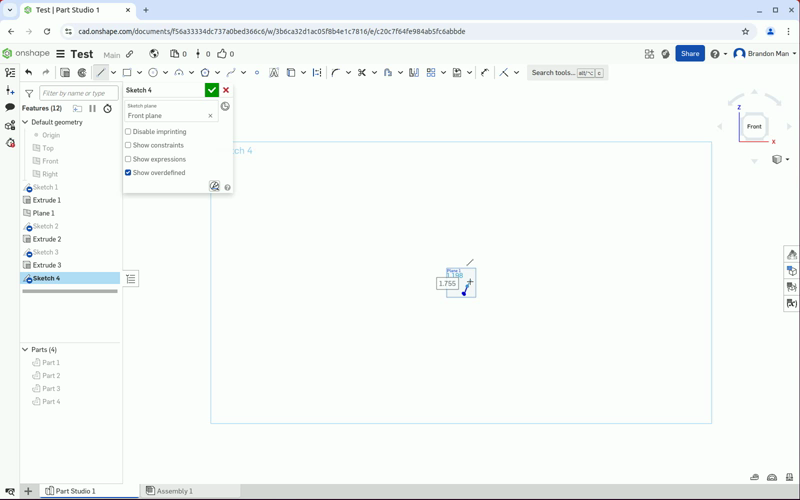
scroll(6)
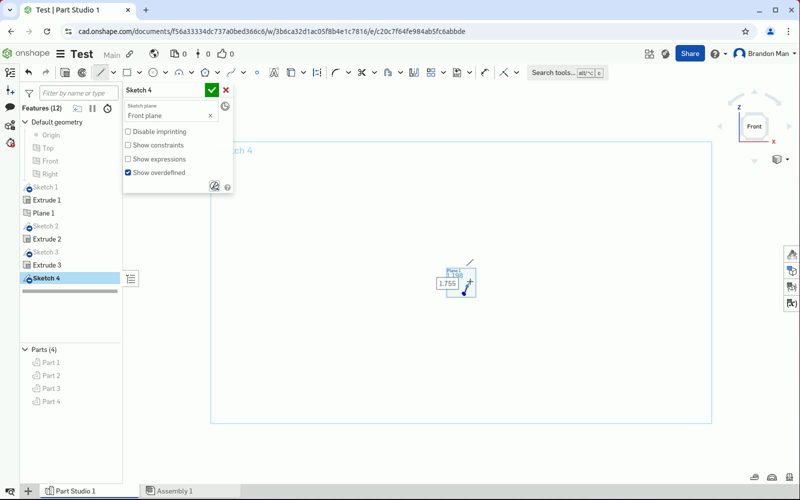
scroll(6)
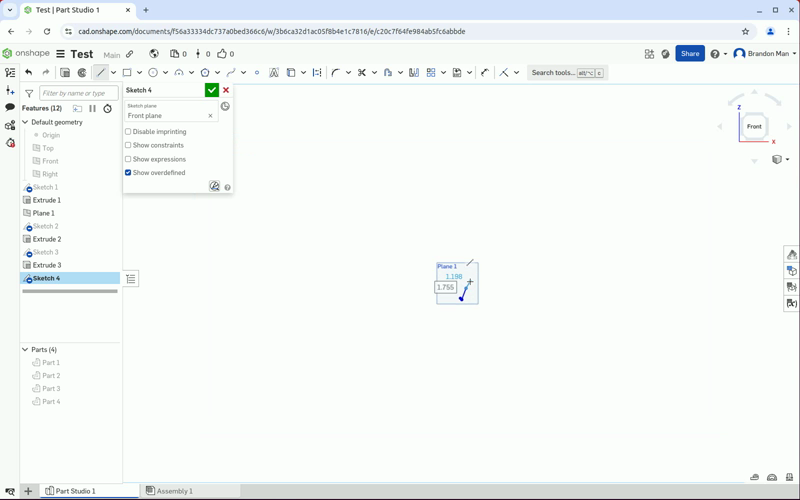
scroll(6)
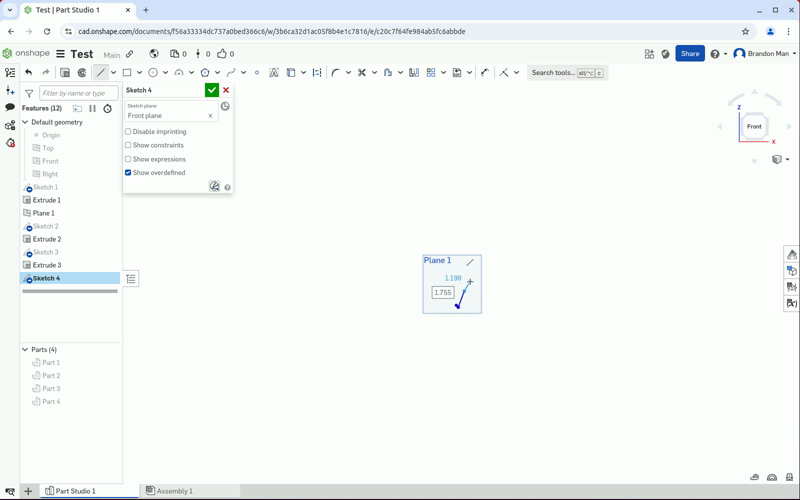
scroll(6)
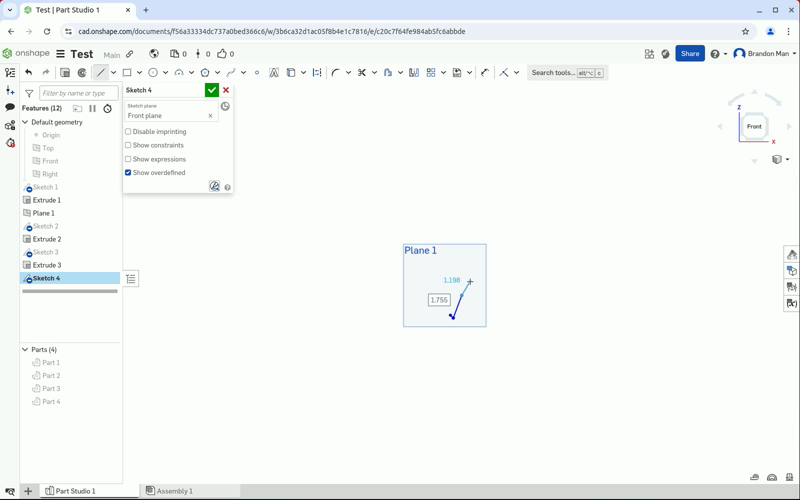
scroll(6)
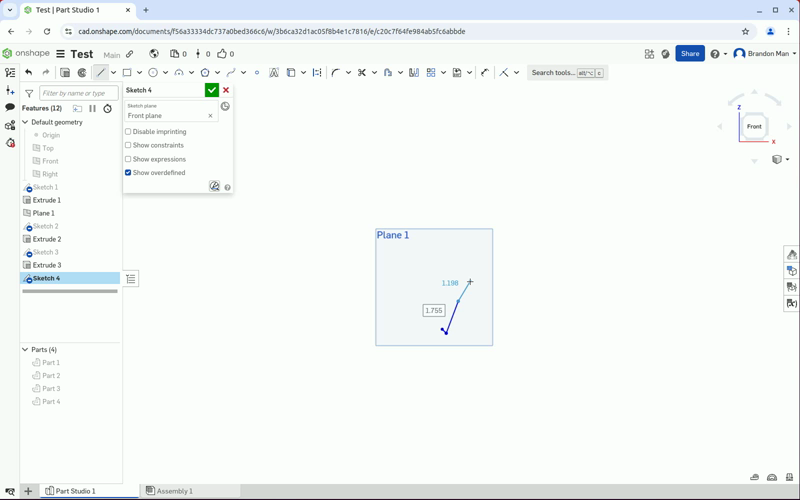
scroll(6)
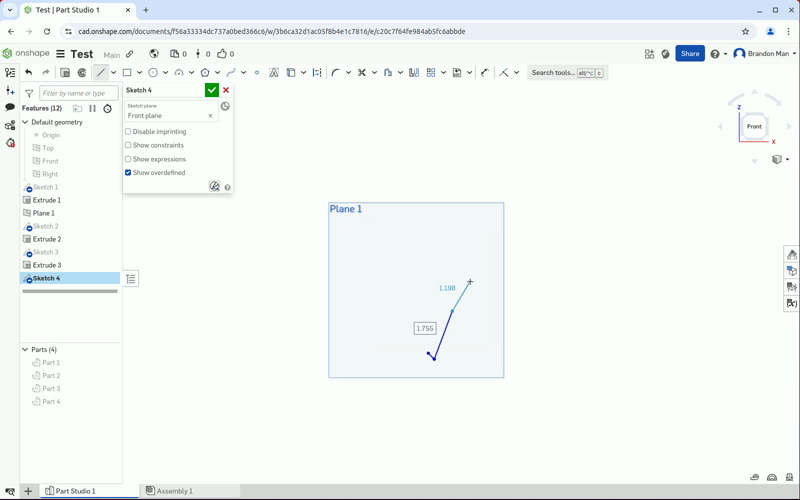
scroll(6)
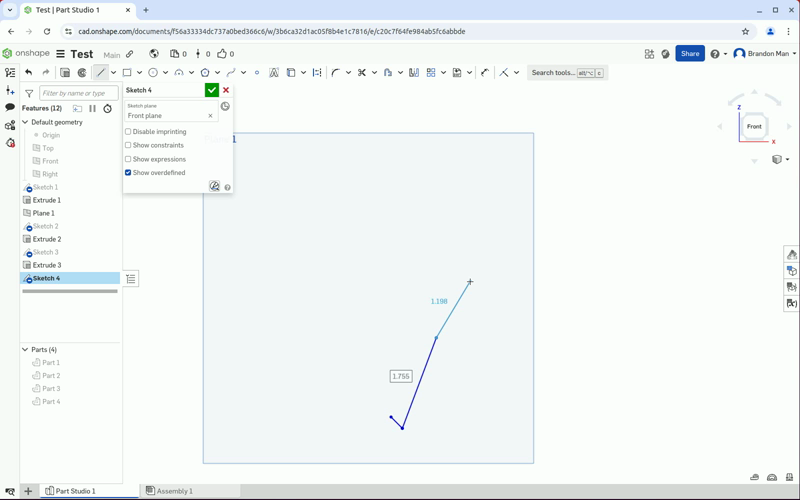
click(470, 281)
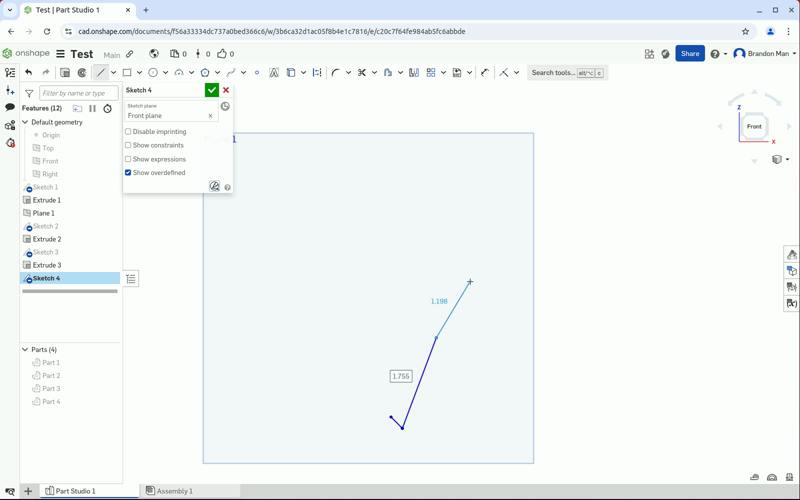
scroll(-6)
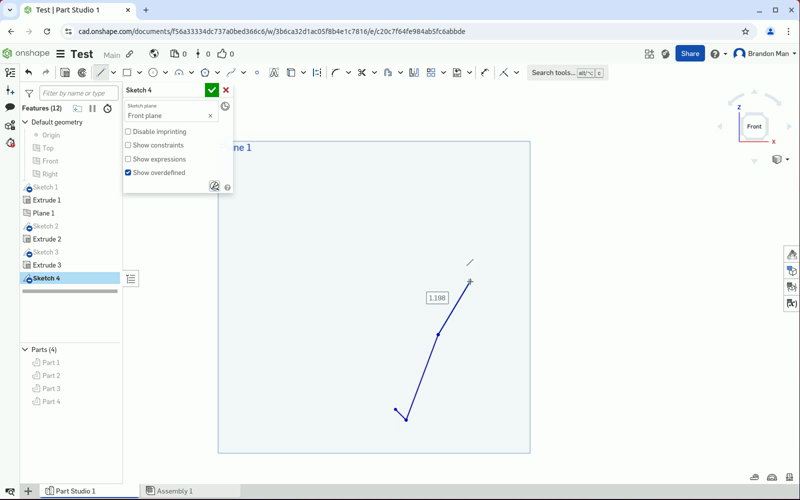
scroll(-6)
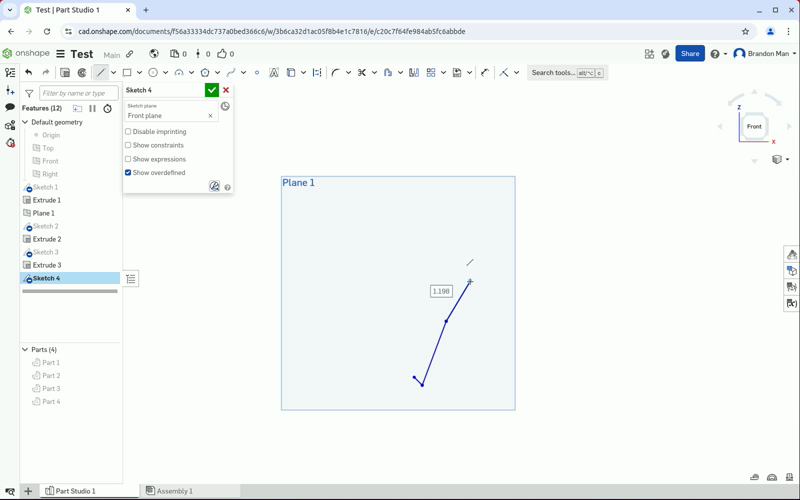
scroll(-6)
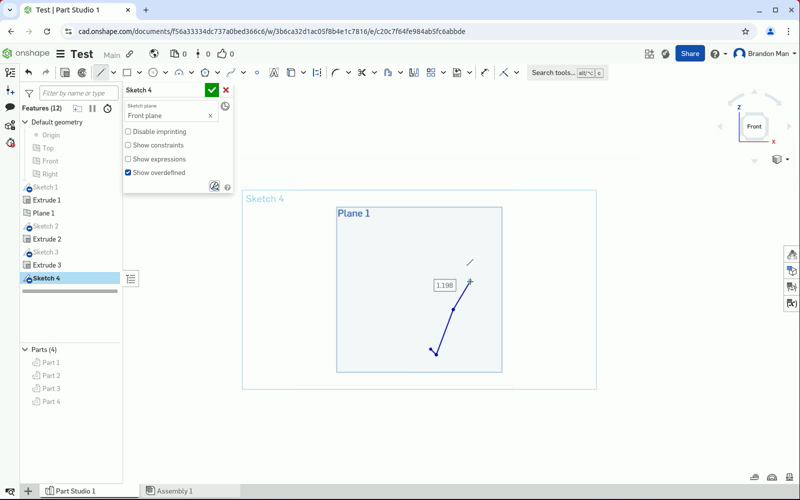
scroll(-6)
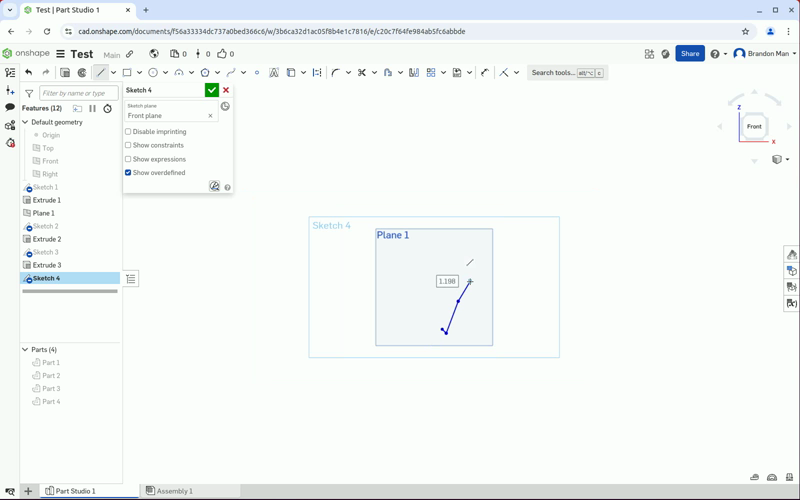
scroll(-6)
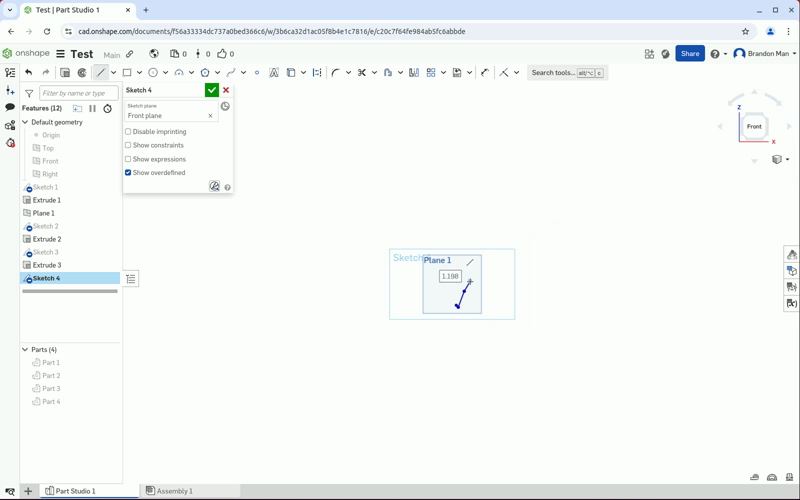
scroll(-6)
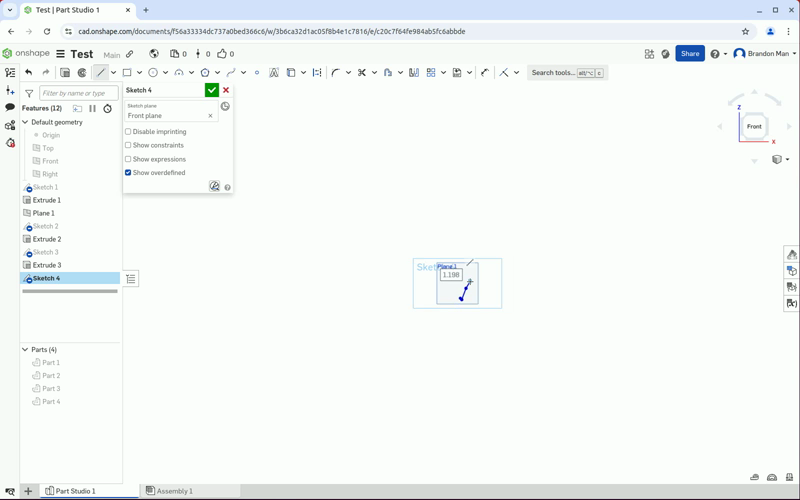
scroll(-6)
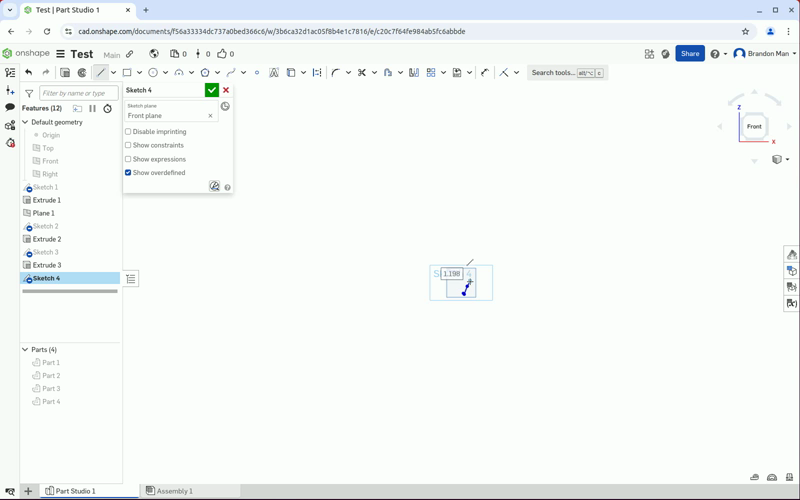
key_up(shift)
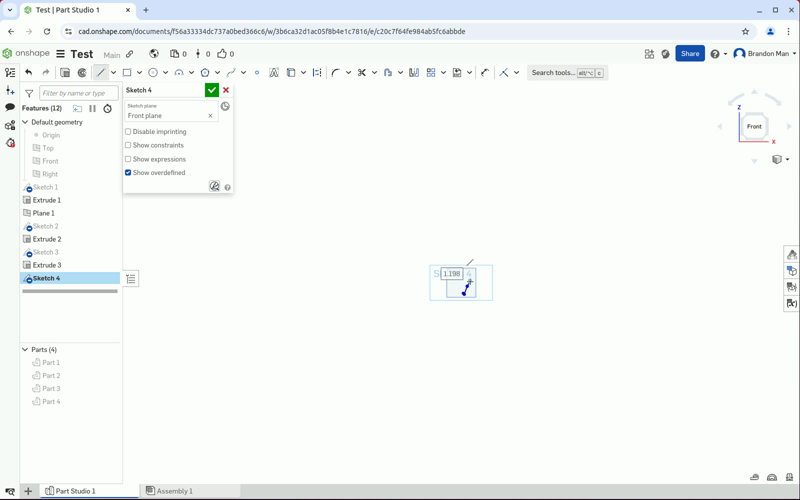
key(esc)
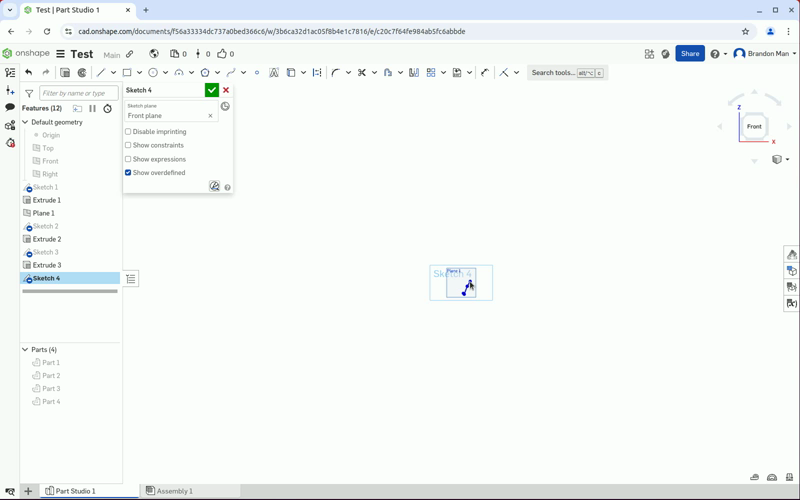
key(a)
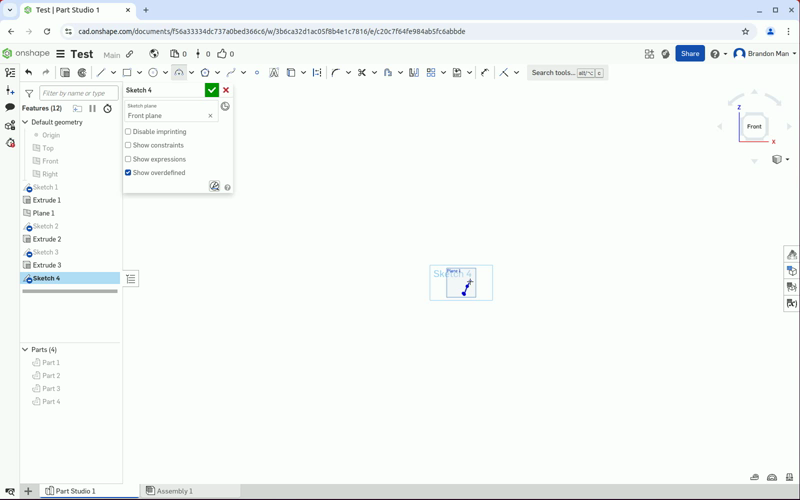
mouse_move(470, 281)
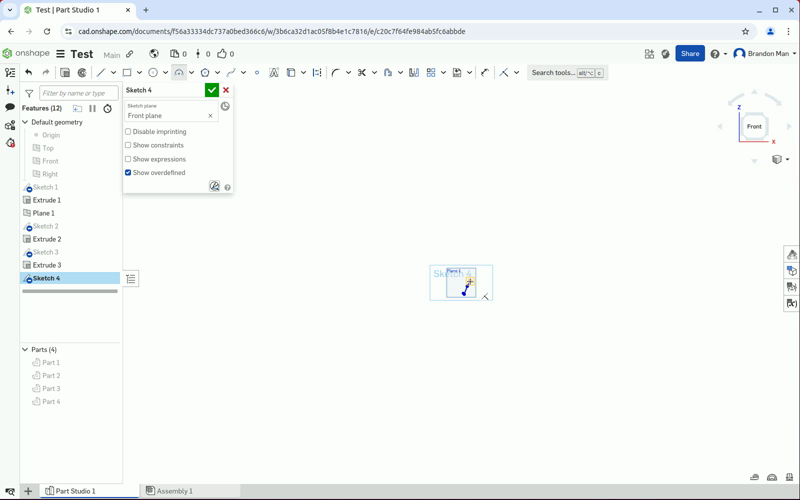
click(470, 281)
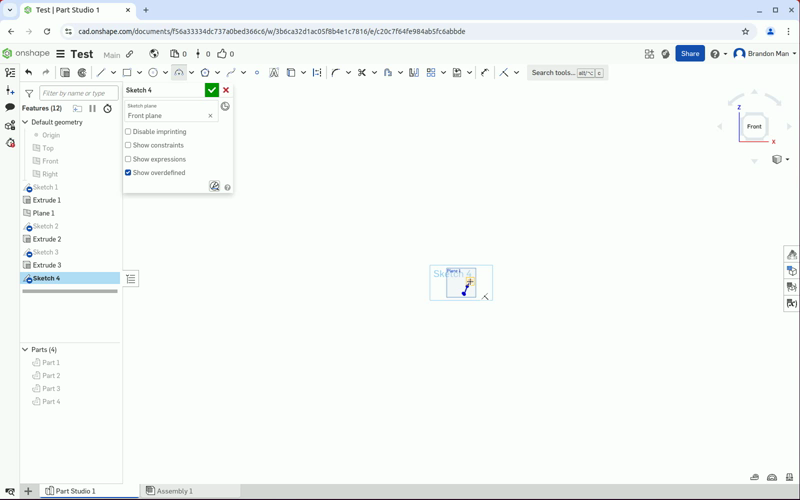
key_down(shift)
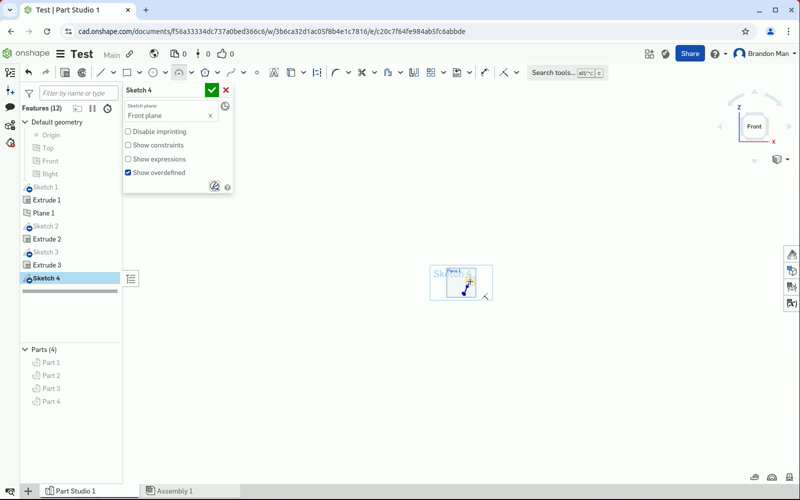
mouse_move(468, 278)
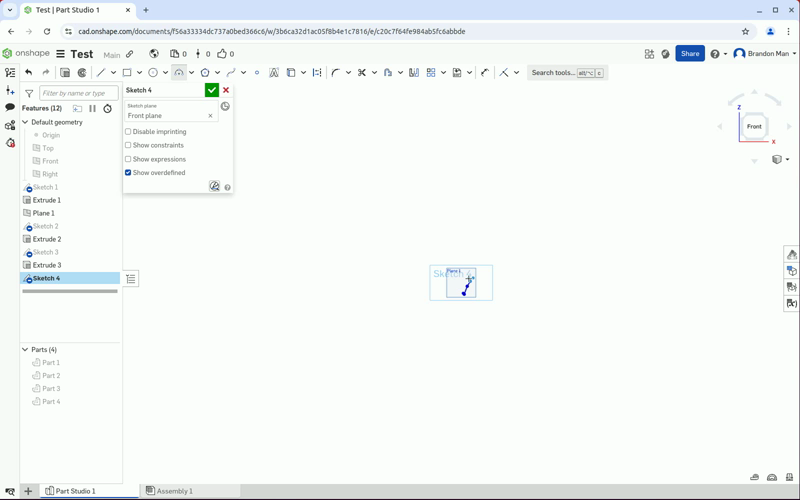
scroll(6)
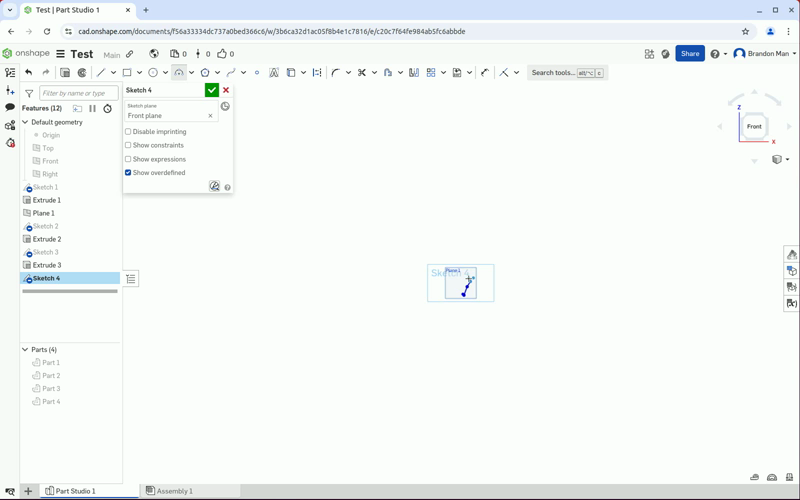
scroll(6)
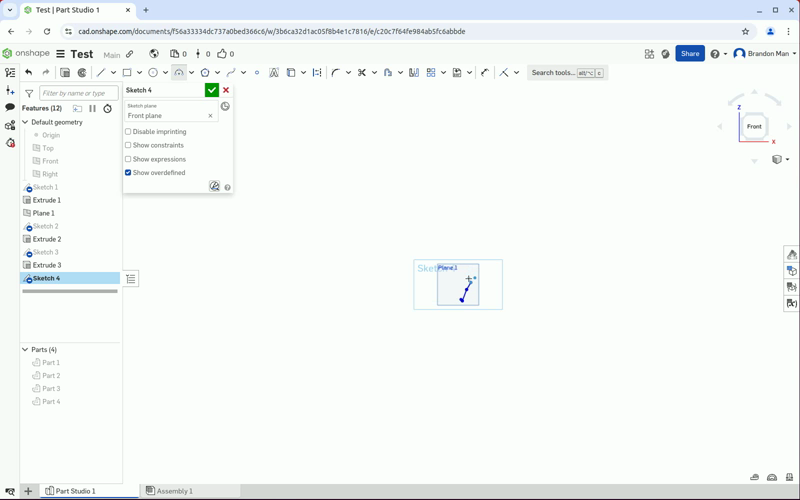
scroll(6)
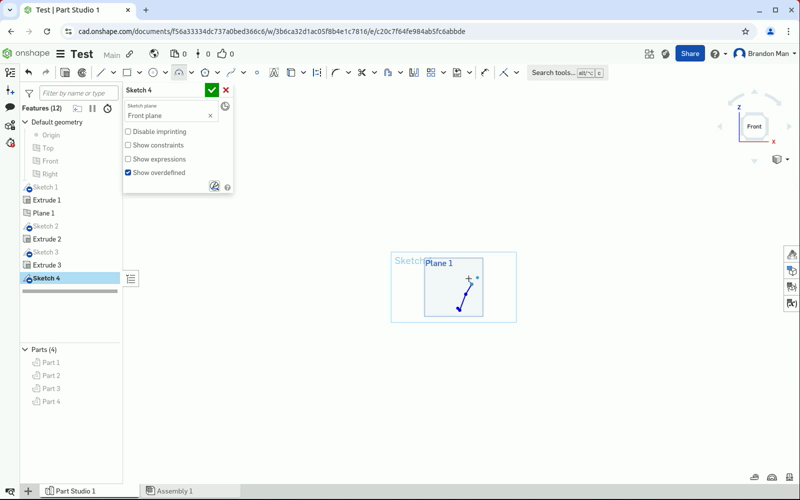
scroll(6)
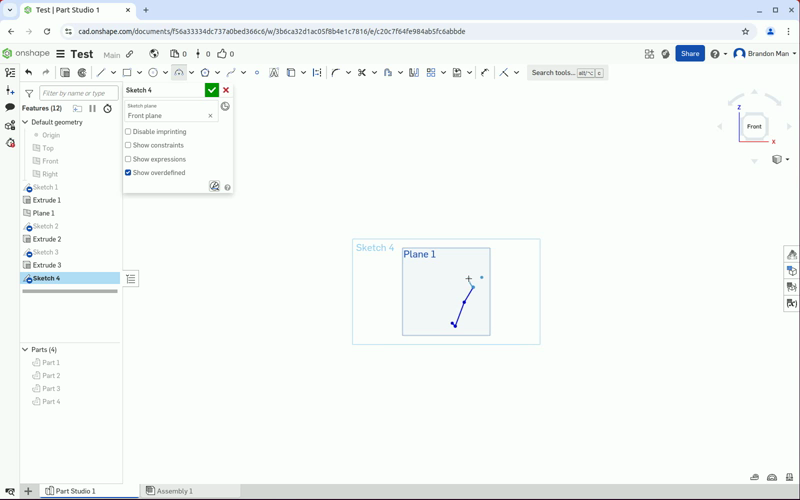
scroll(6)
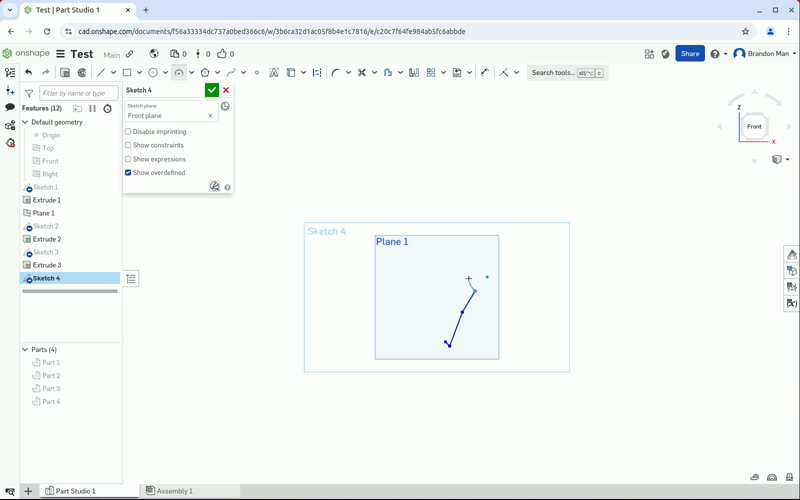
scroll(6)
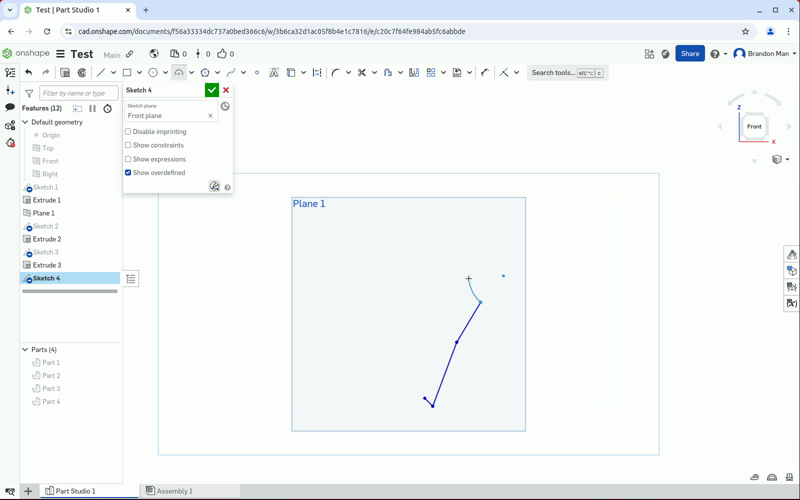
scroll(6)
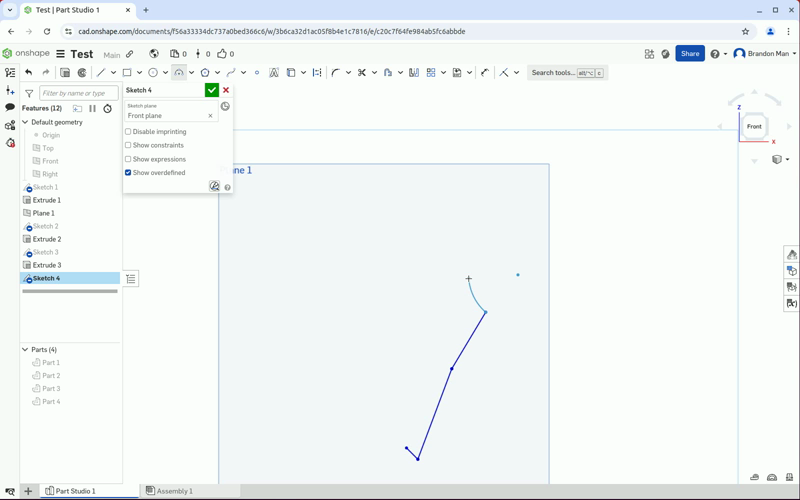
click(468, 278)
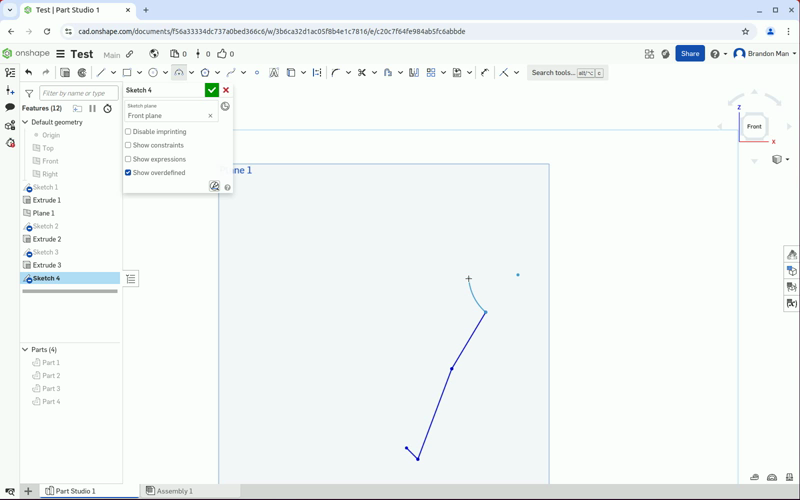
scroll(-6)
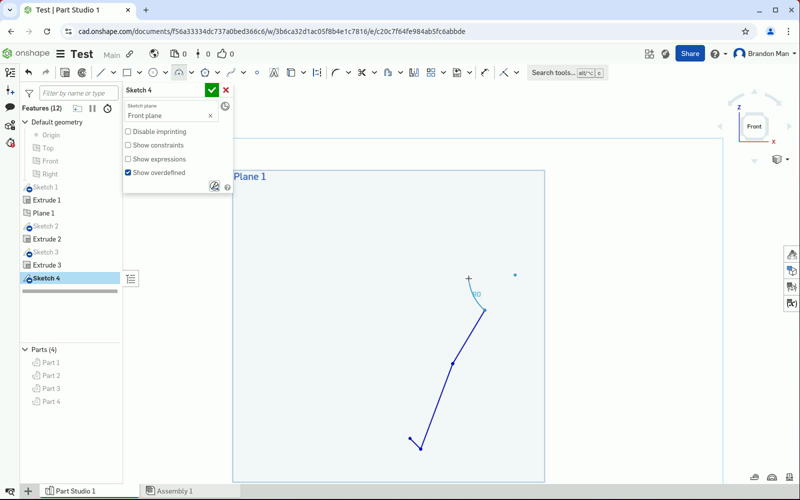
scroll(-6)
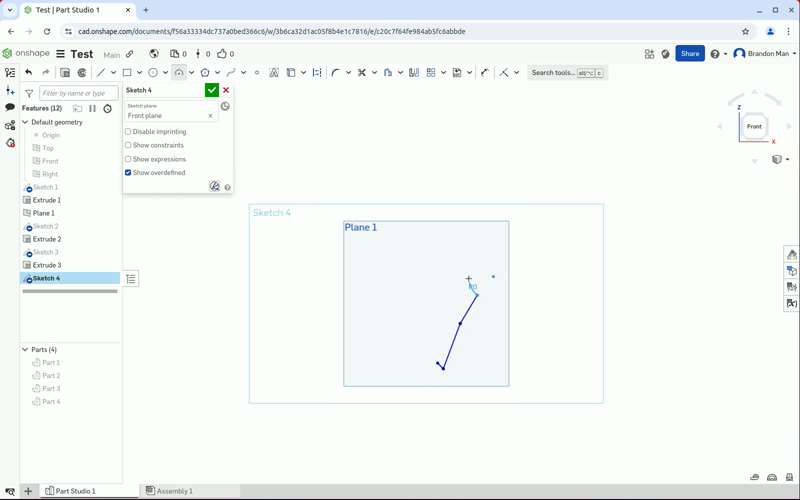
scroll(-6)
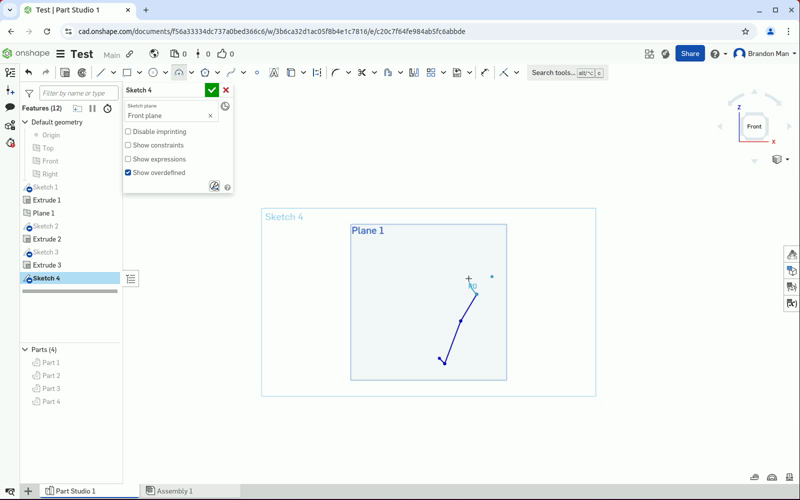
scroll(-6)
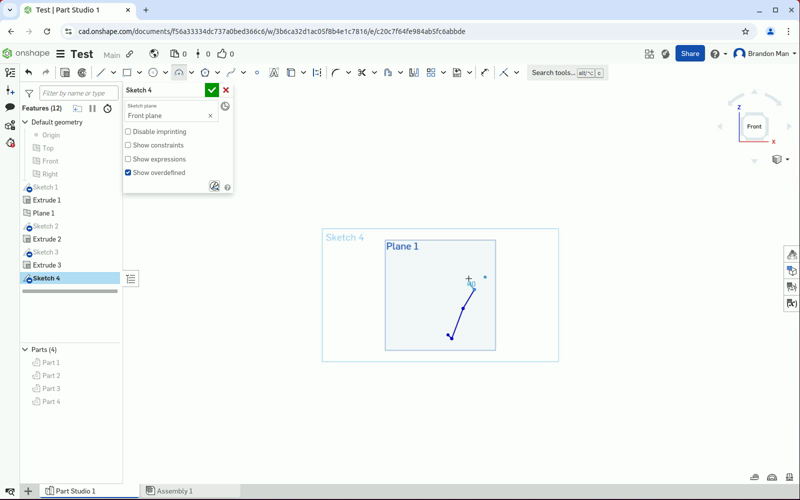
scroll(-6)
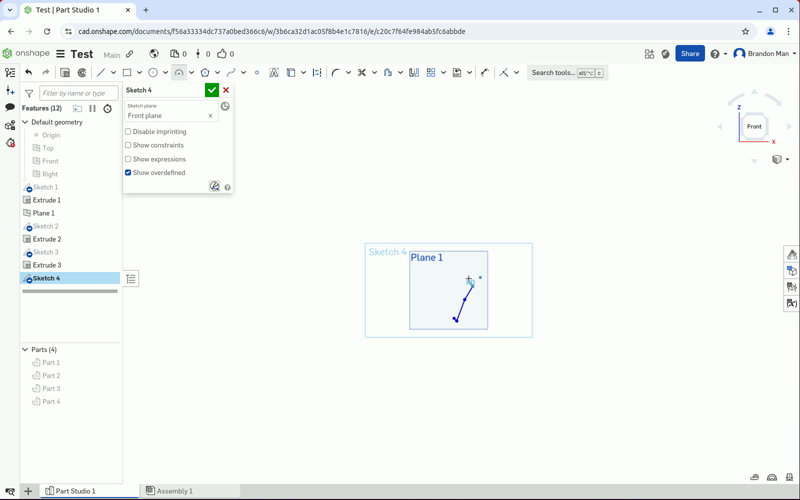
scroll(-6)
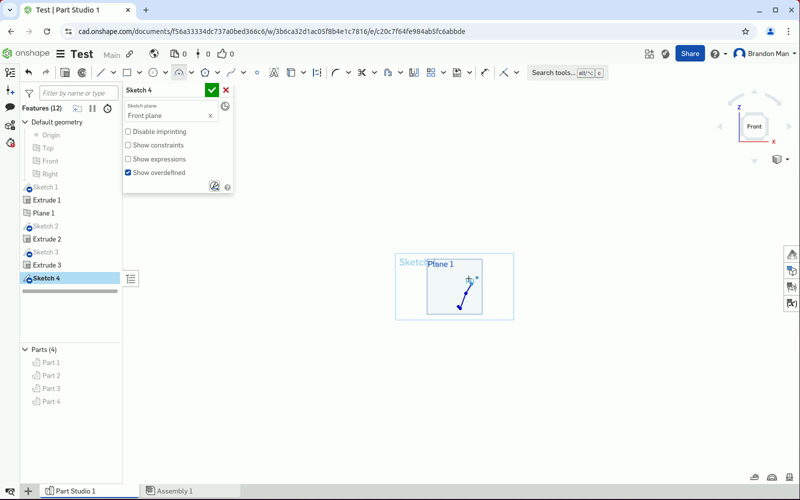
scroll(-6)
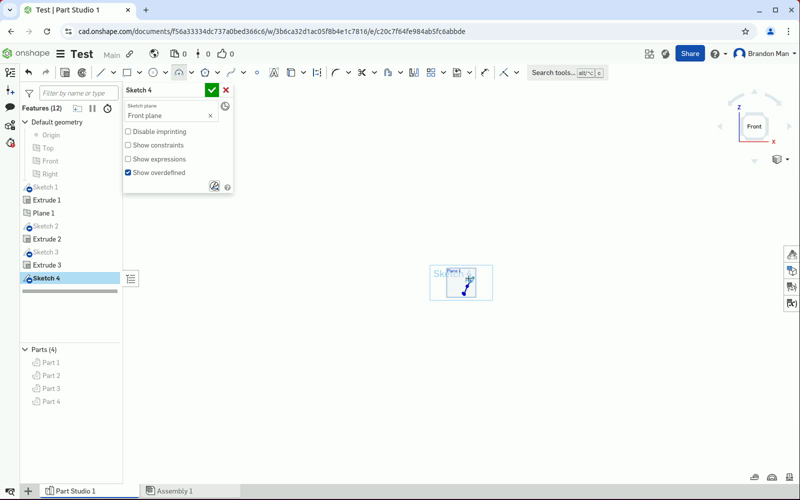
mouse_move(468, 280)
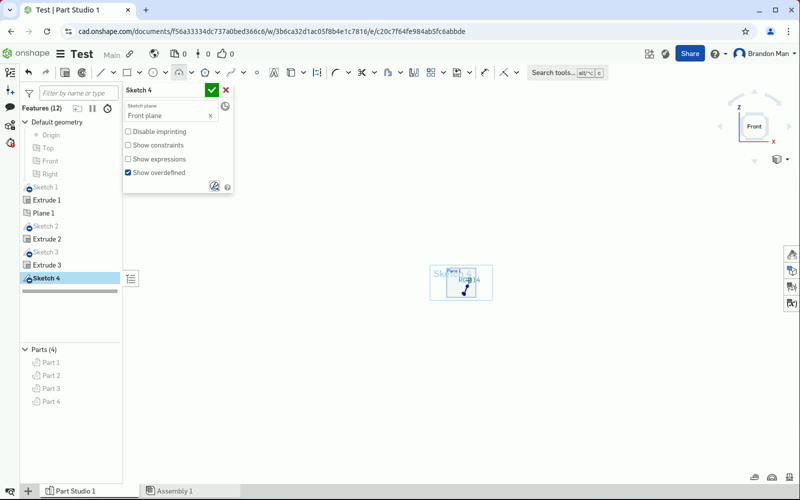
scroll(6)
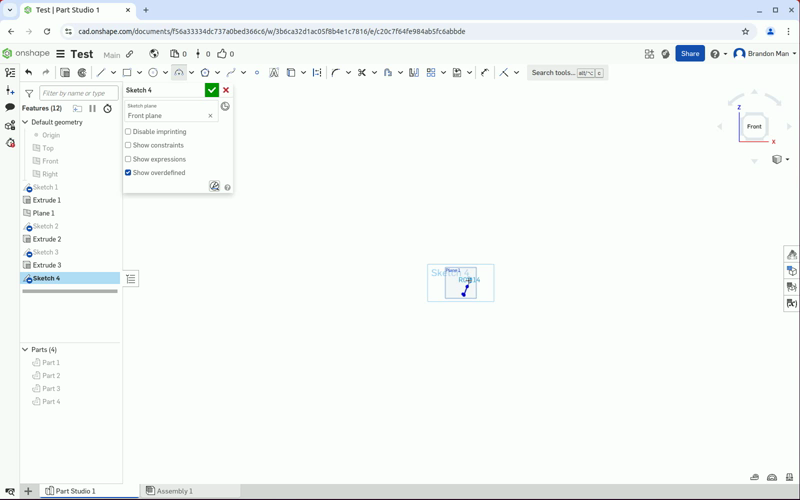
scroll(6)
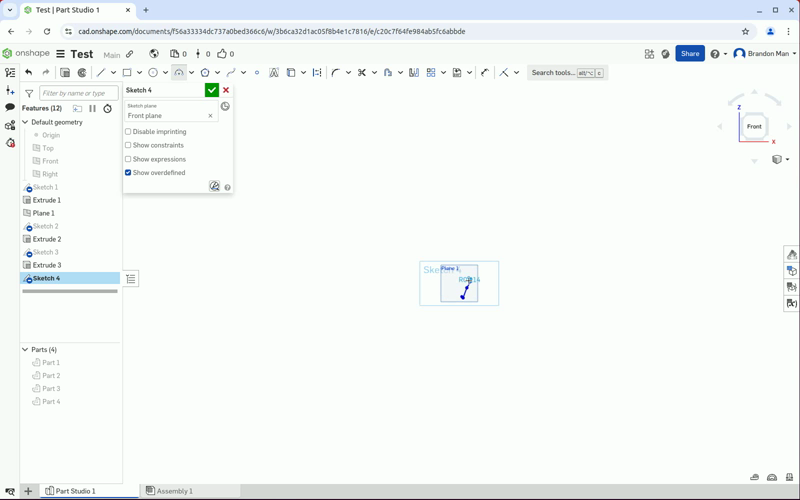
scroll(6)
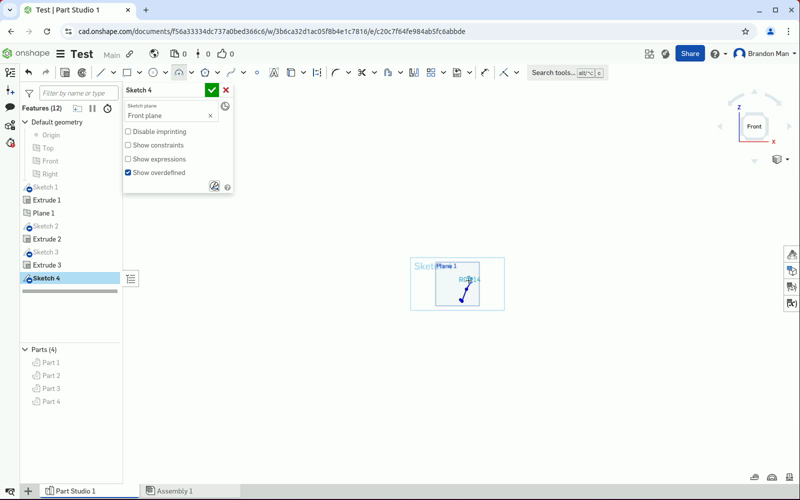
scroll(6)
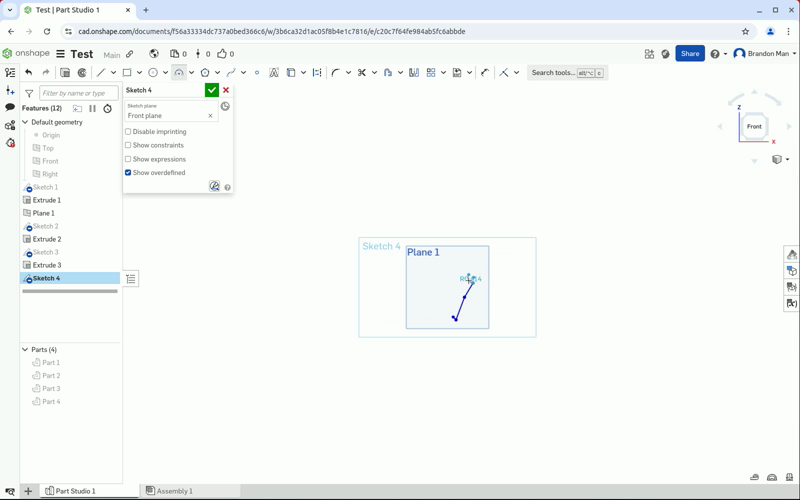
scroll(6)
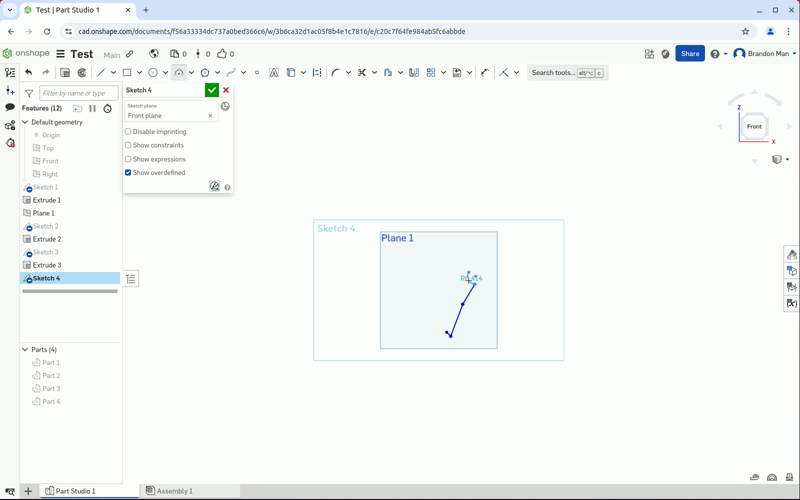
scroll(6)
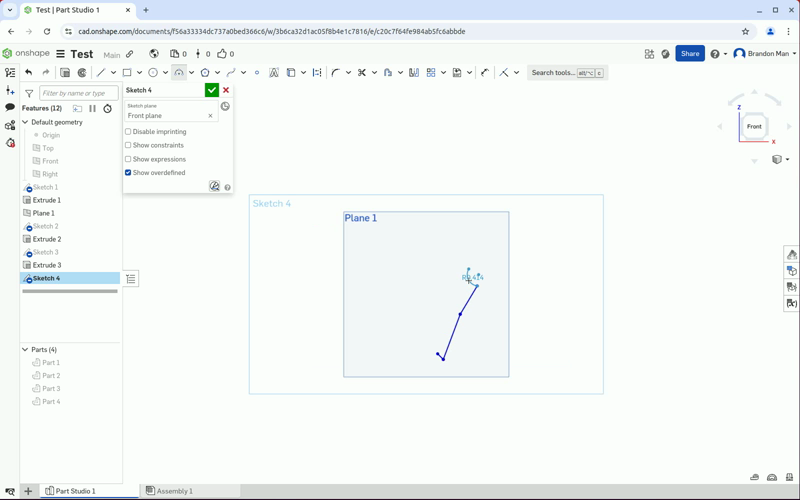
scroll(6)
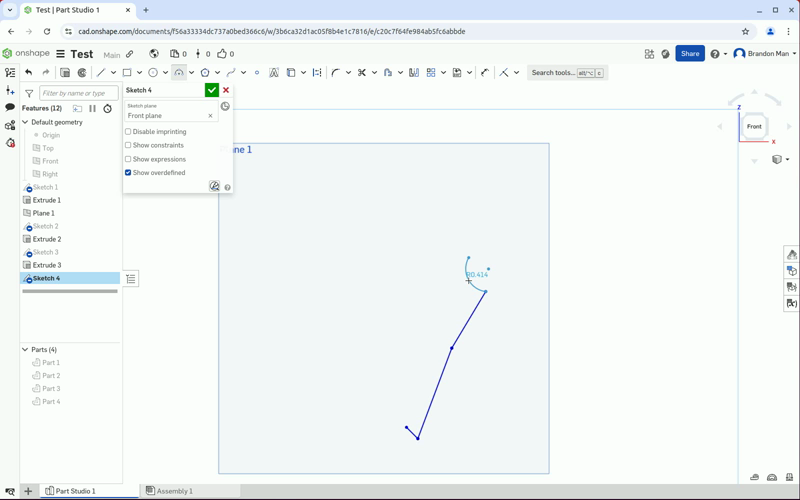
click(468, 280)
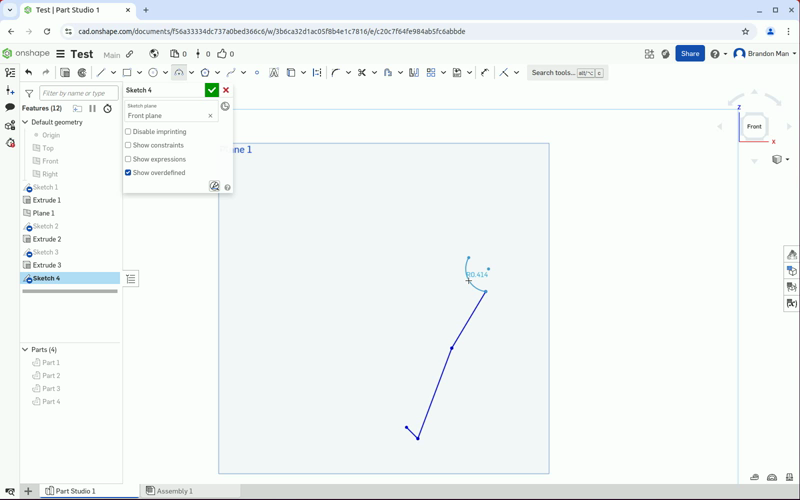
scroll(-6)
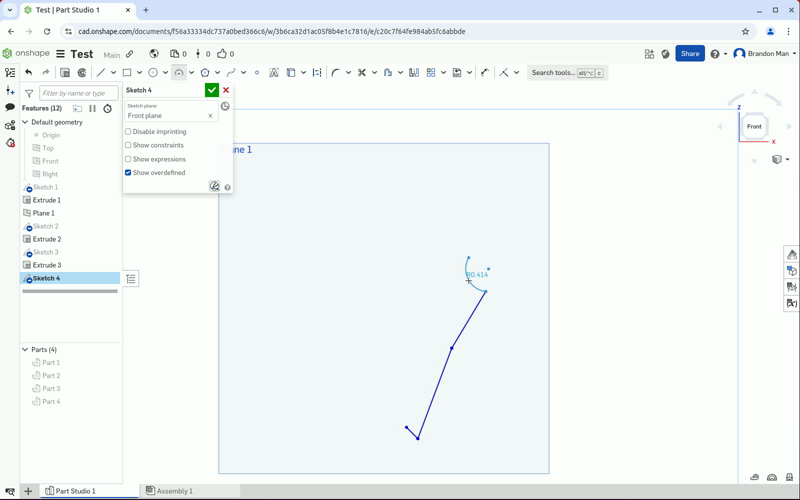
scroll(-6)
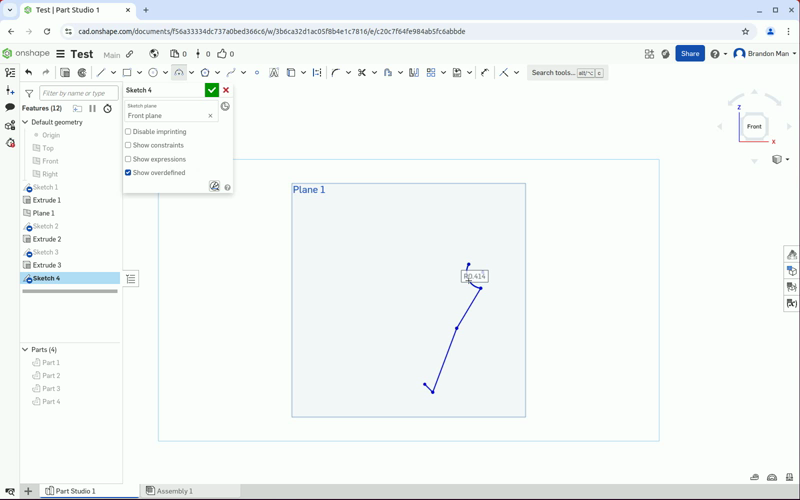
scroll(-6)
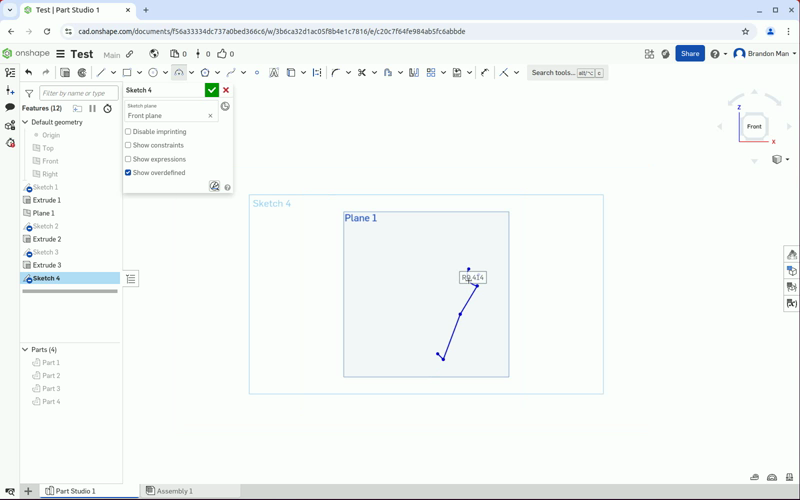
scroll(-6)
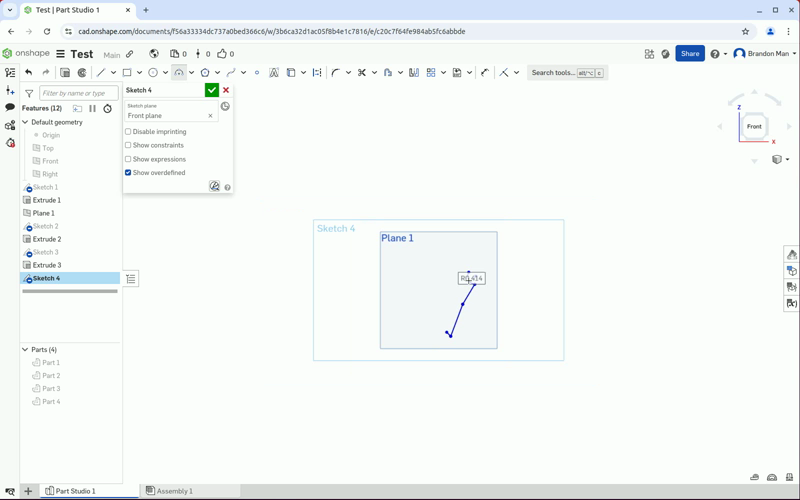
scroll(-6)
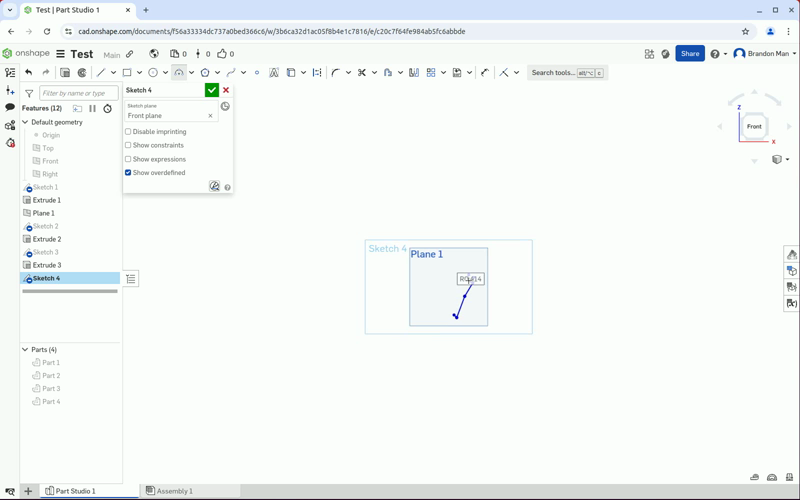
scroll(-6)
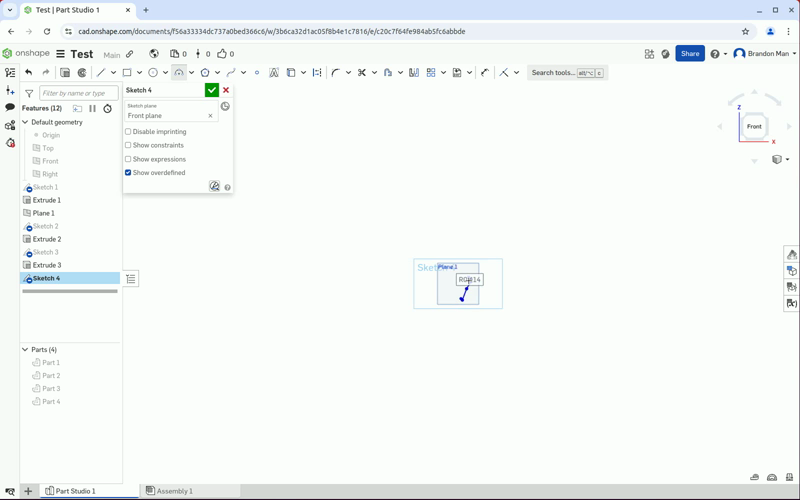
scroll(-6)
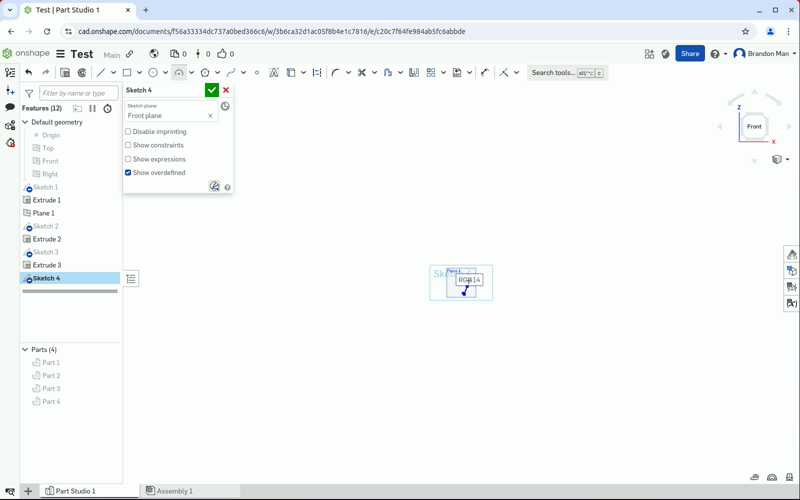
key_up(shift)
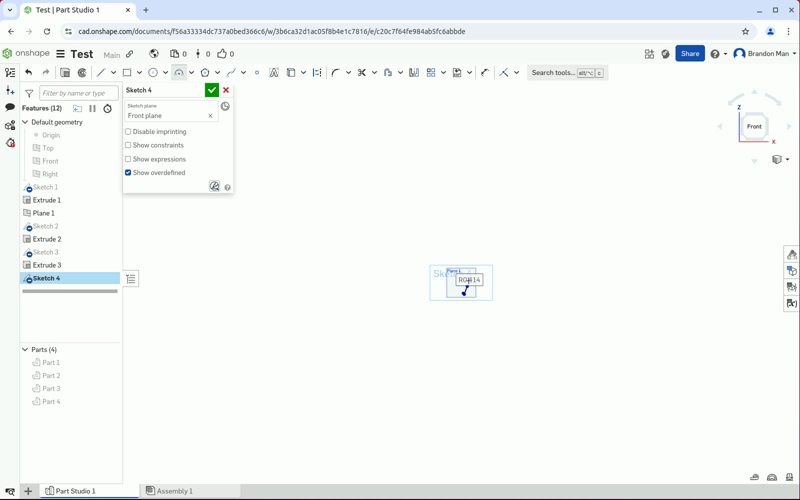
key(esc)
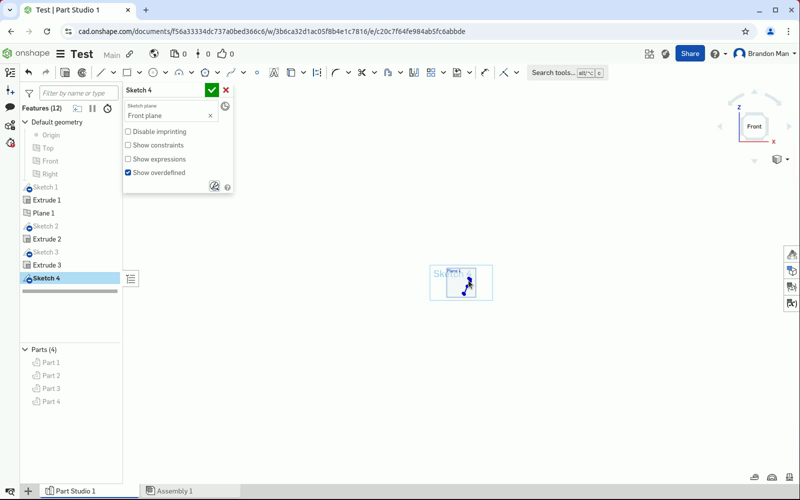
key(l)
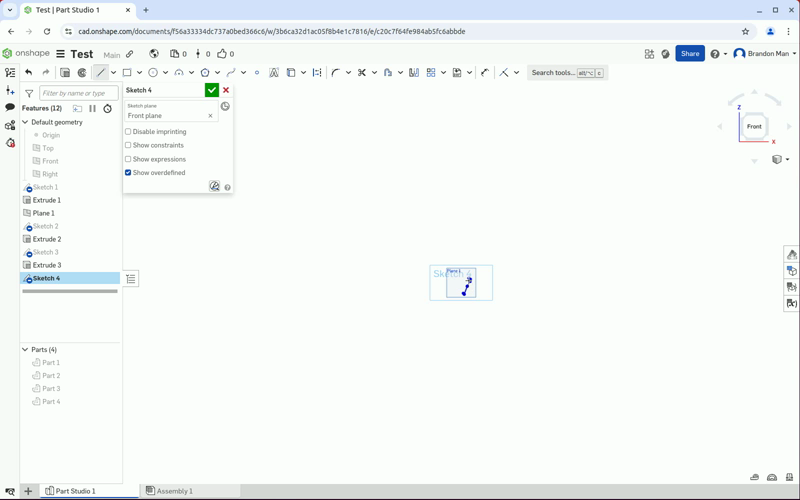
mouse_move(468, 278)
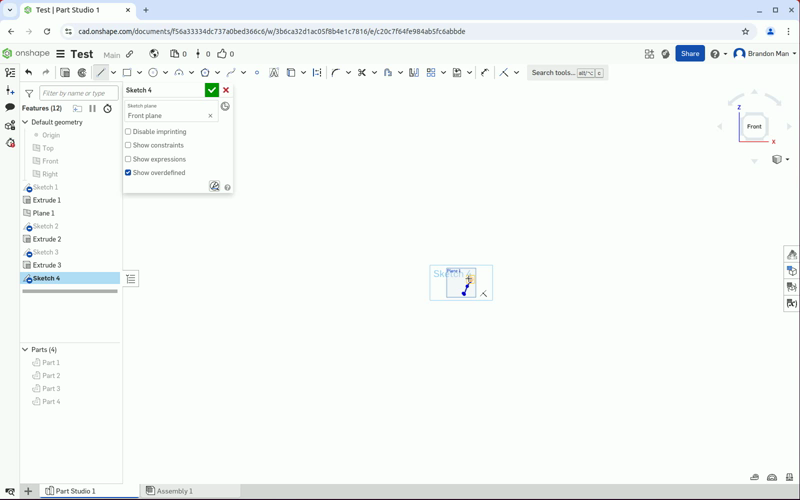
scroll(6)
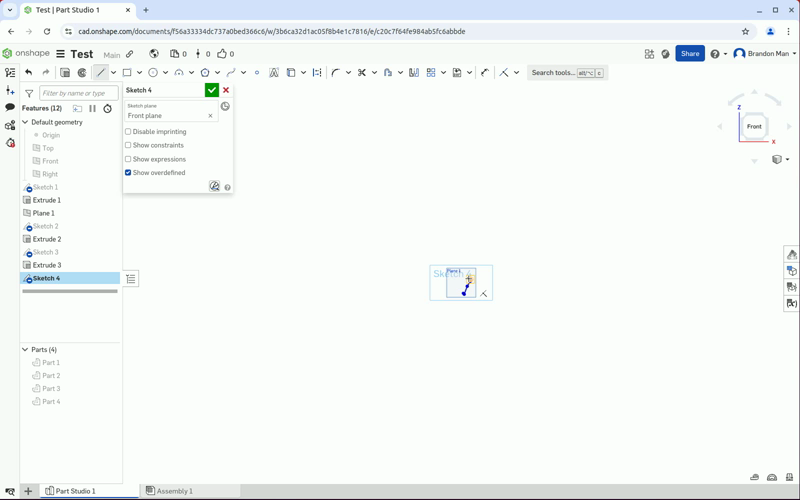
scroll(6)
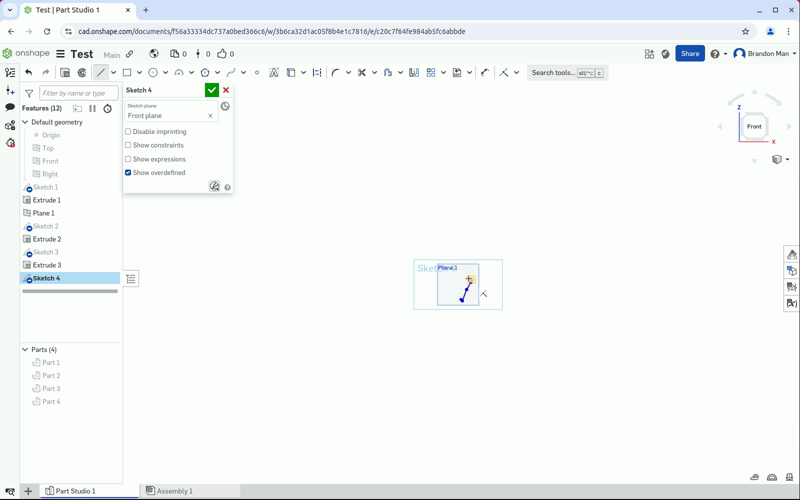
scroll(6)
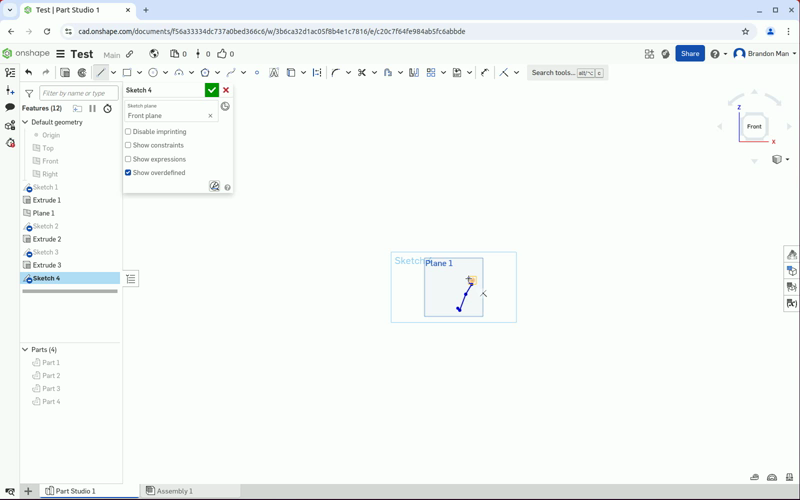
scroll(6)
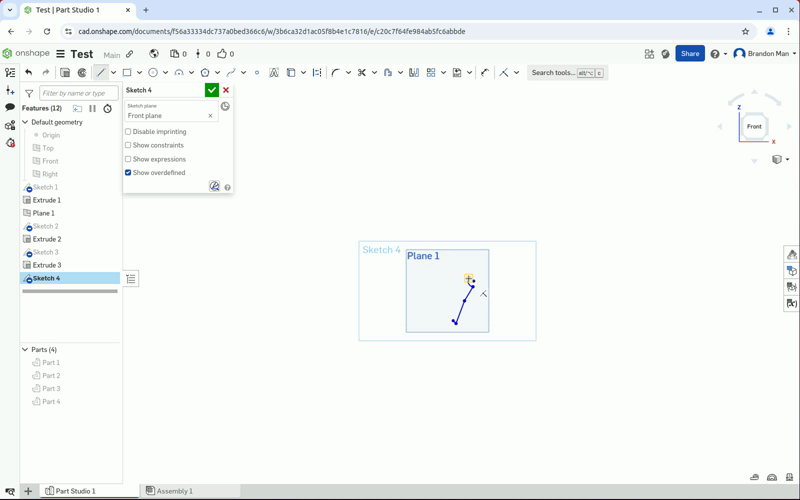
scroll(6)
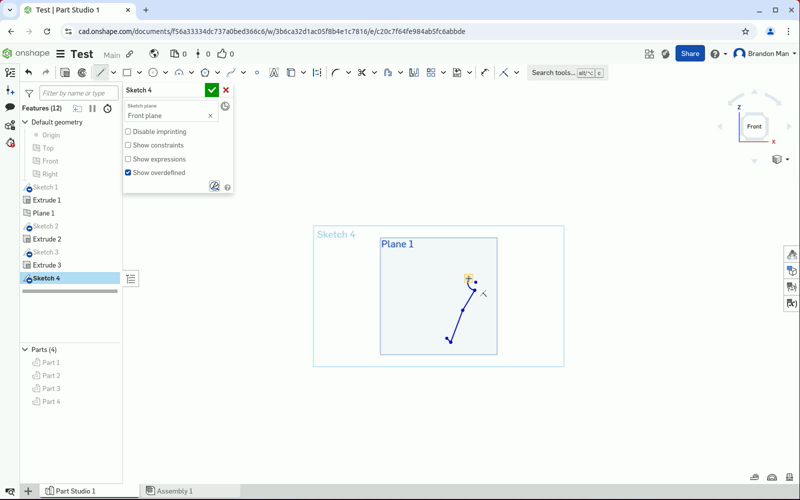
scroll(6)
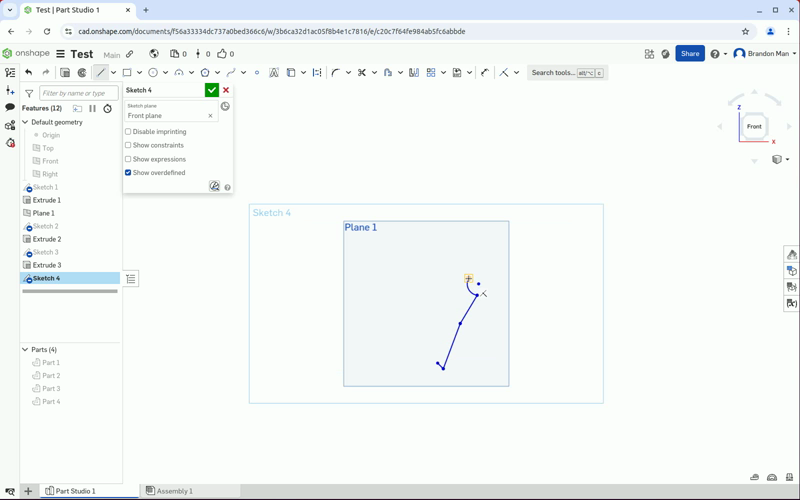
scroll(6)
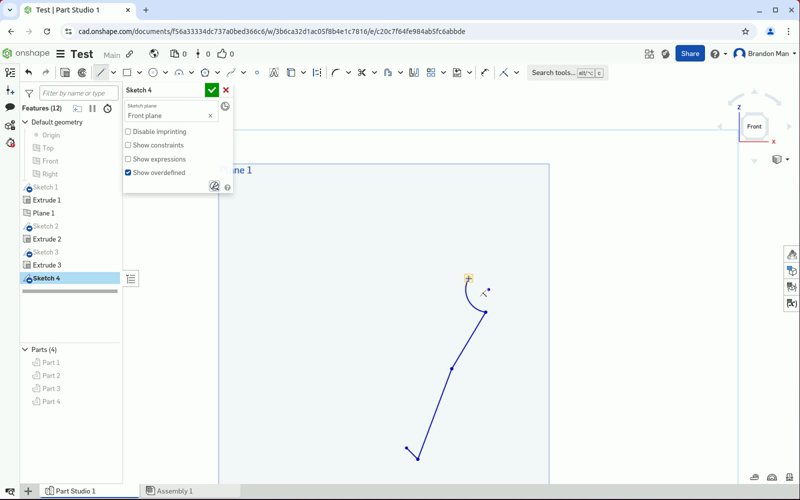
click(468, 278)
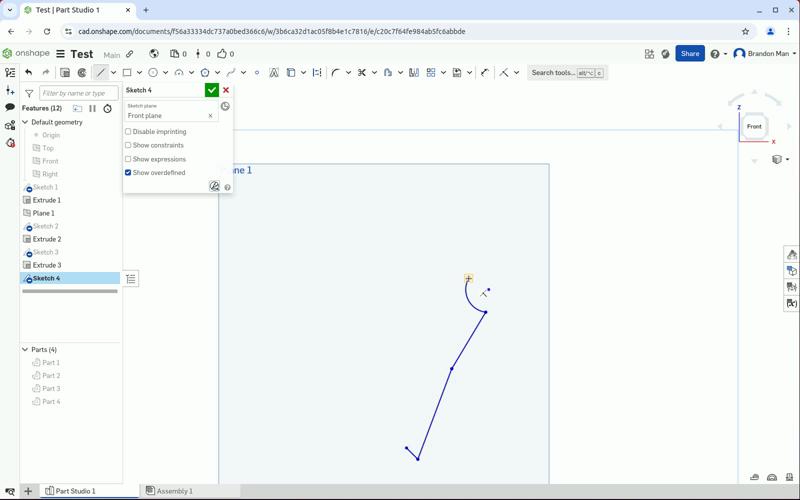
scroll(-6)
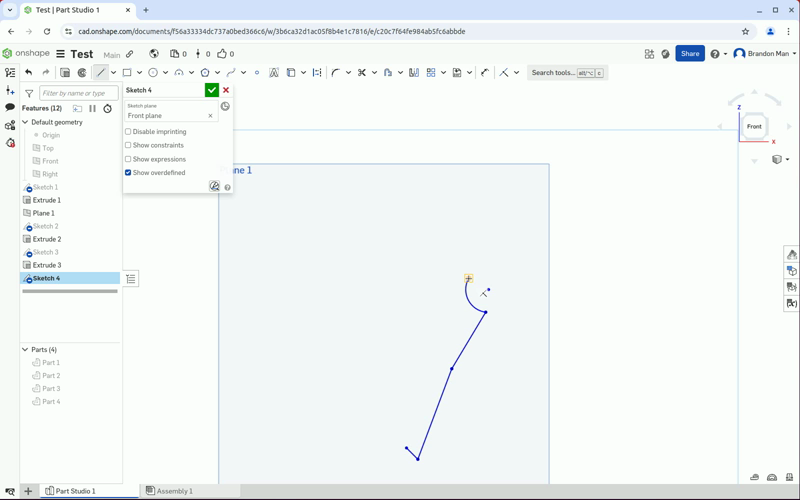
scroll(-6)
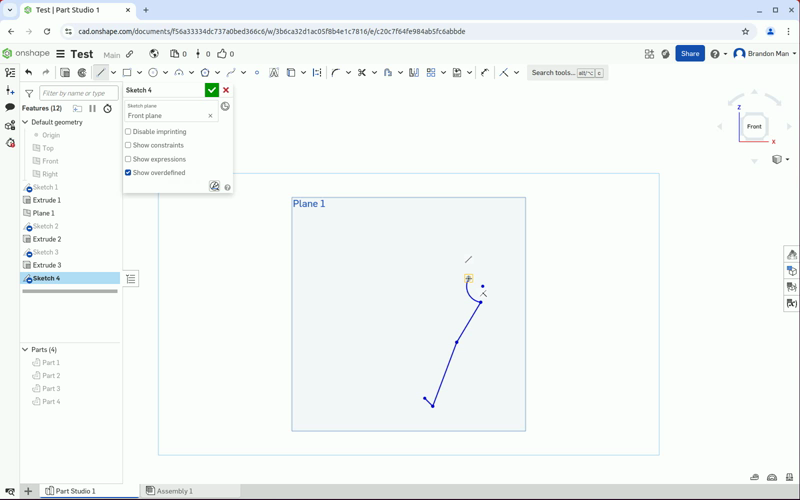
scroll(-6)
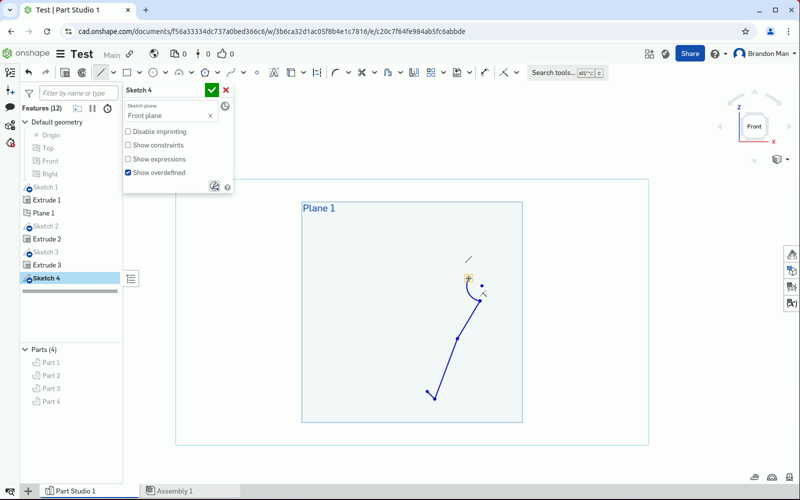
scroll(-6)
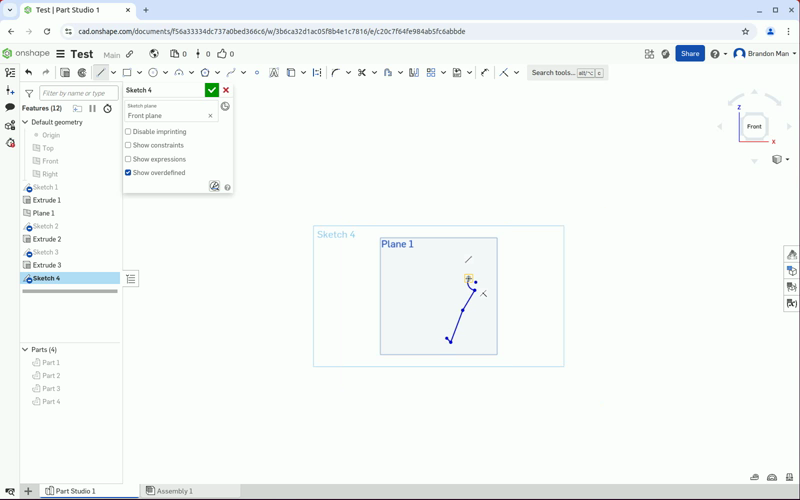
scroll(-6)
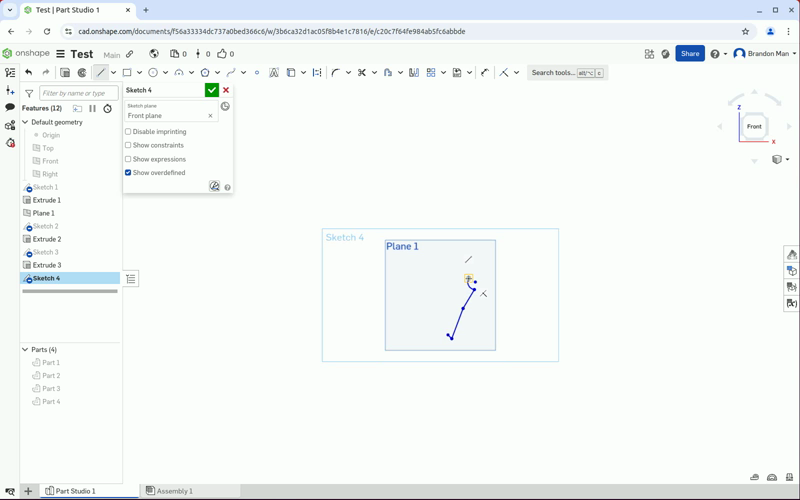
scroll(-6)
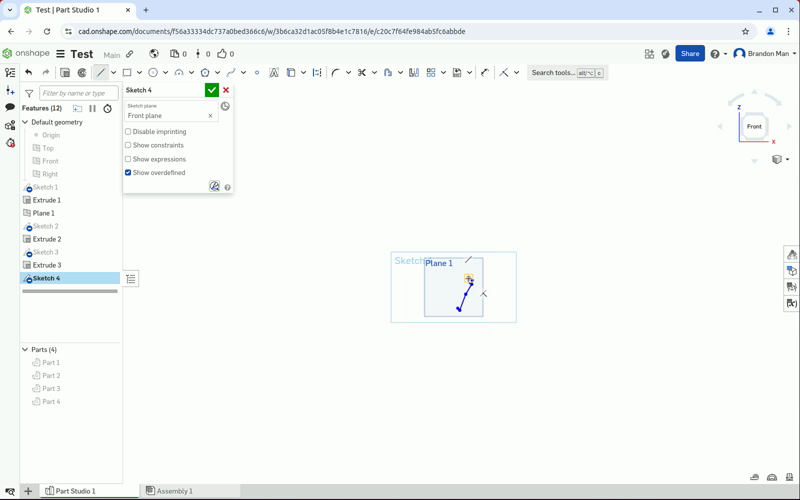
scroll(-6)
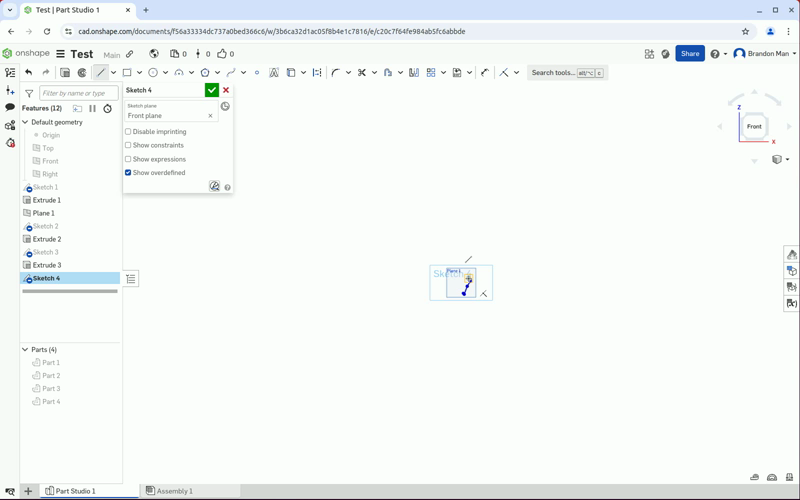
key_down(shift)
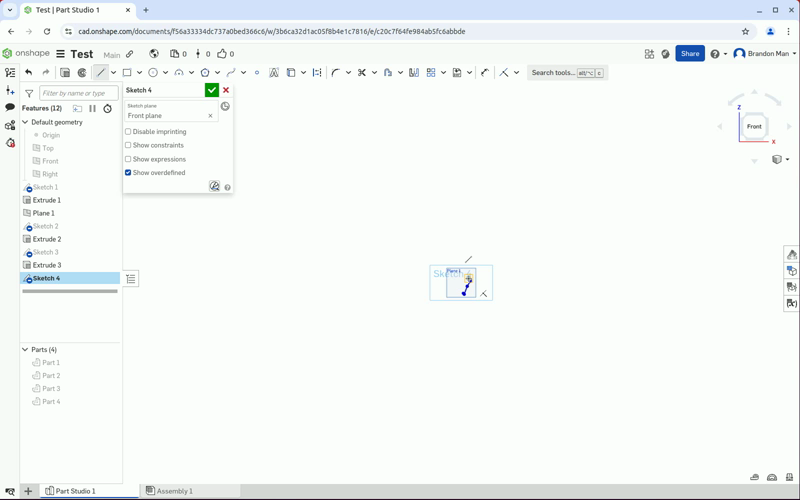
mouse_move(498, 278)
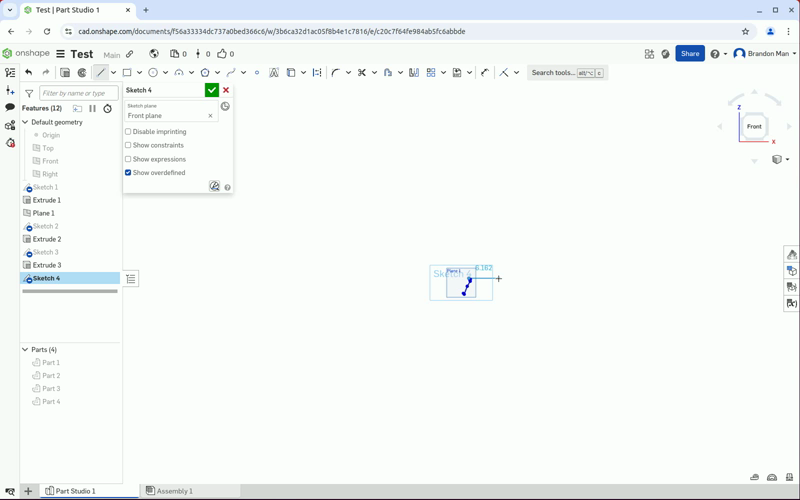
mouse_move(466, 285)
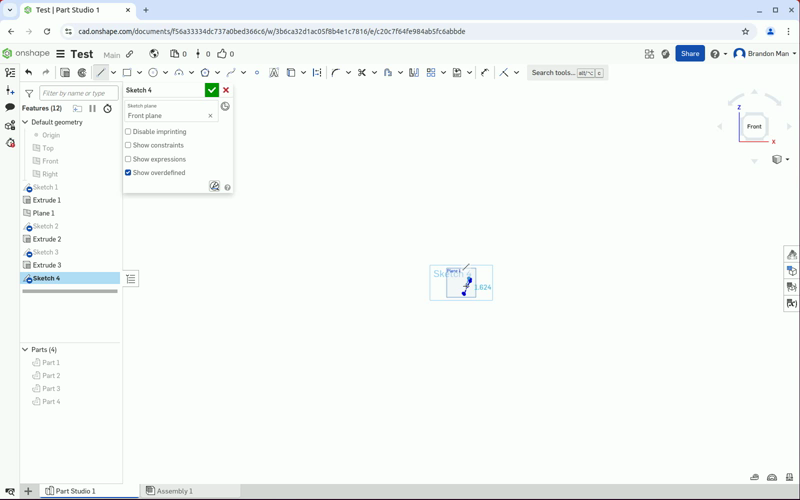
scroll(6)
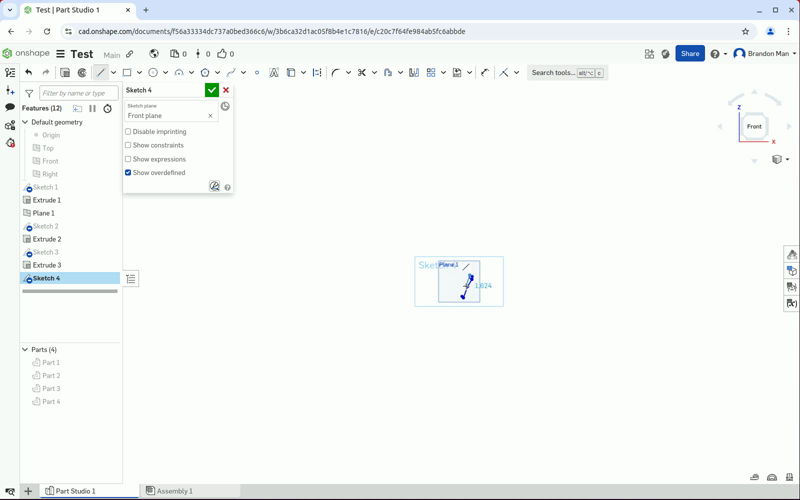
scroll(6)
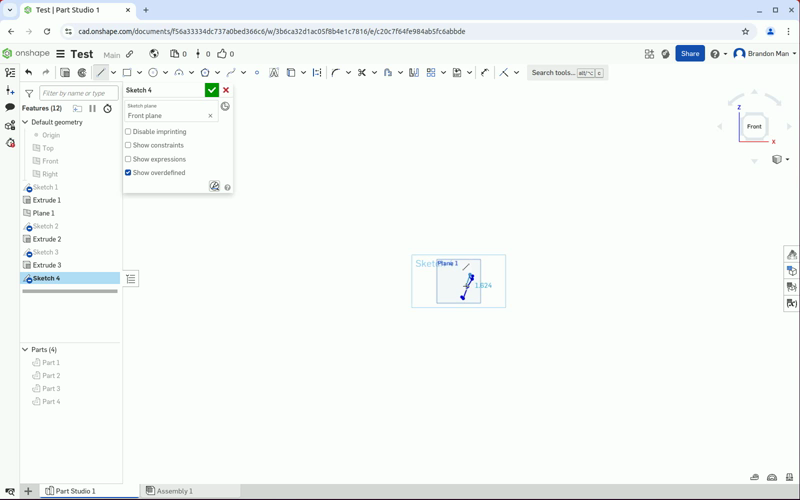
scroll(6)
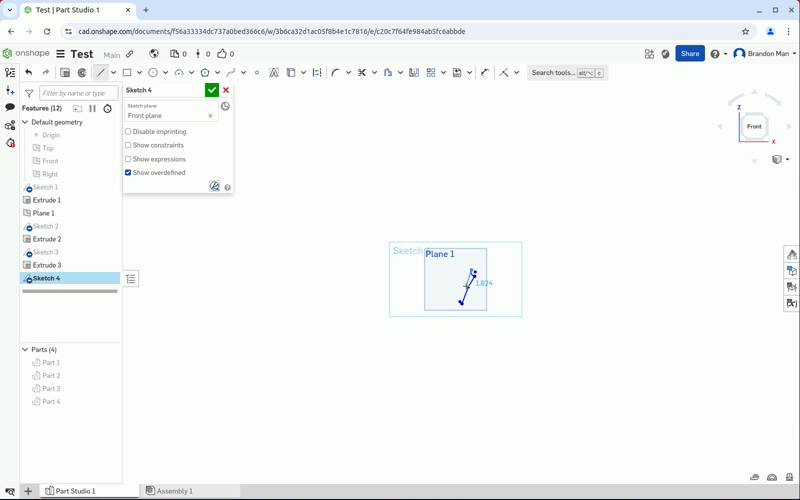
scroll(6)
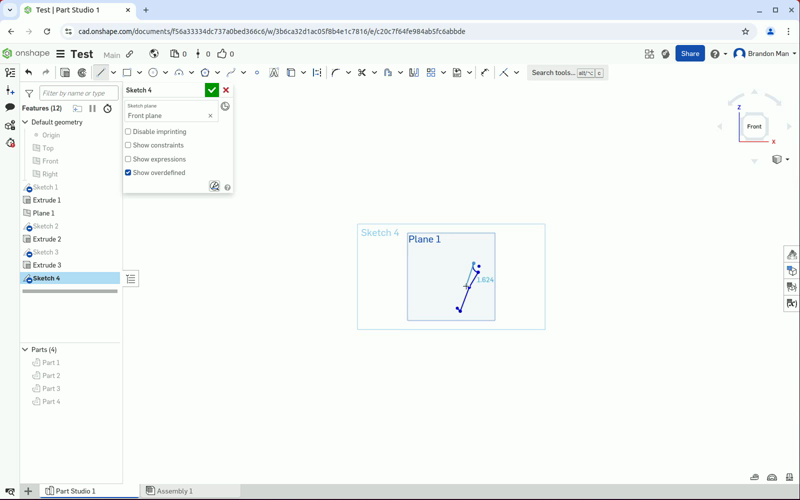
scroll(6)
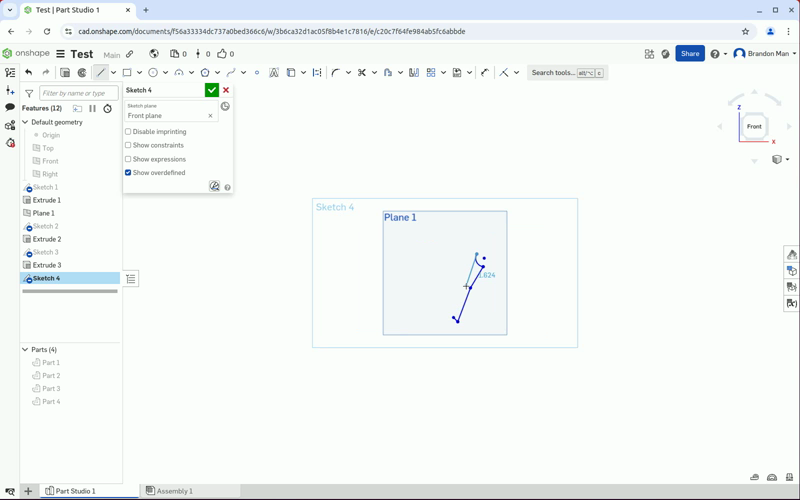
scroll(6)
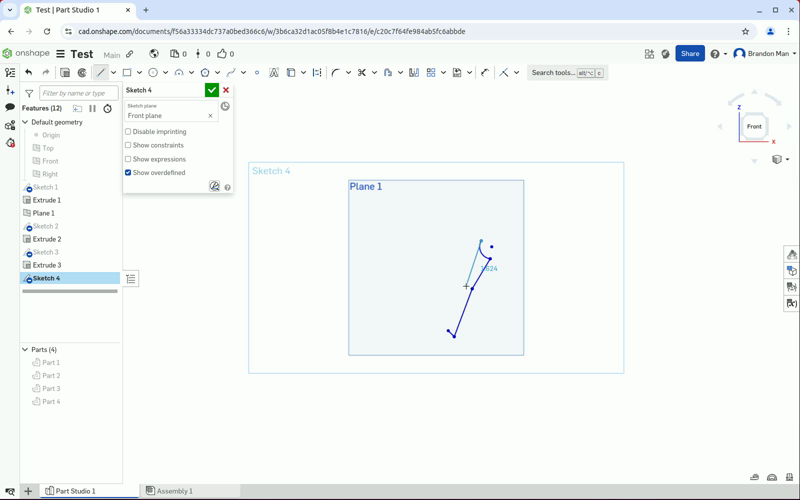
scroll(6)
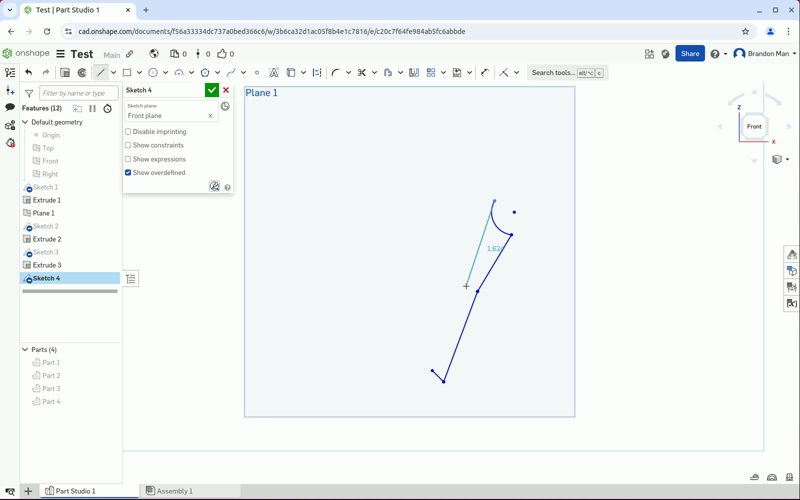
click(466, 285)
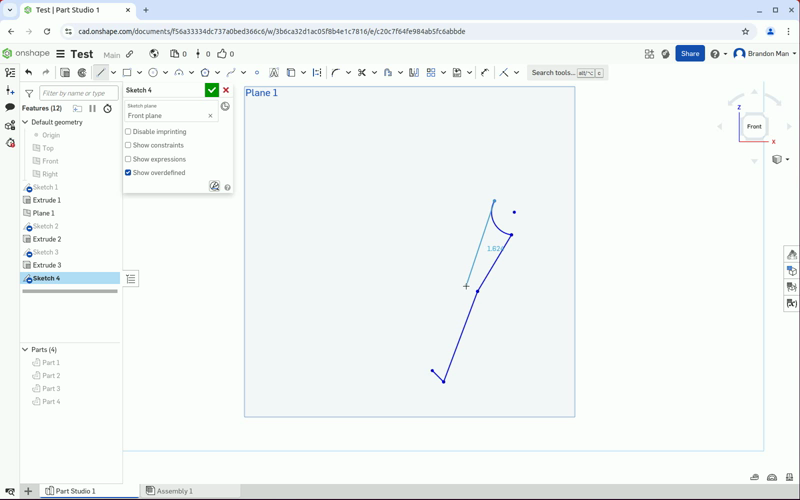
scroll(-6)
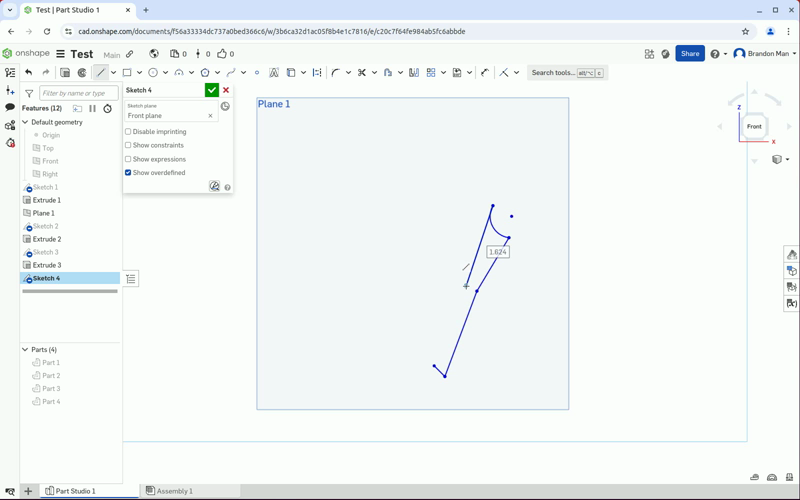
scroll(-6)
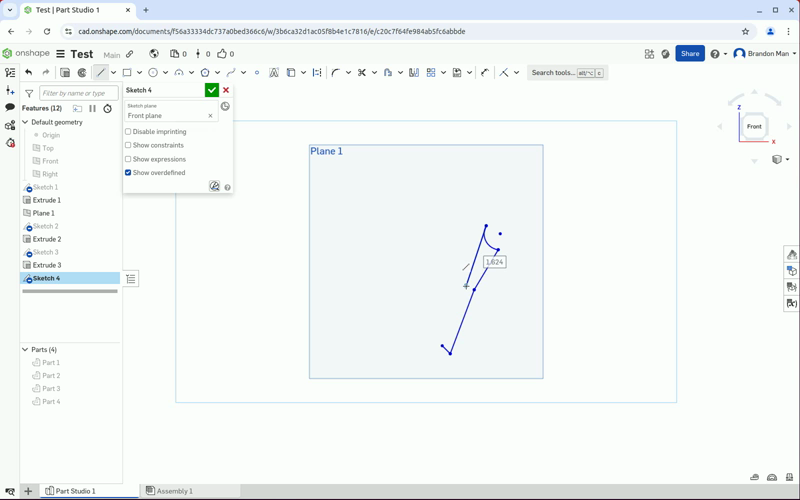
scroll(-6)
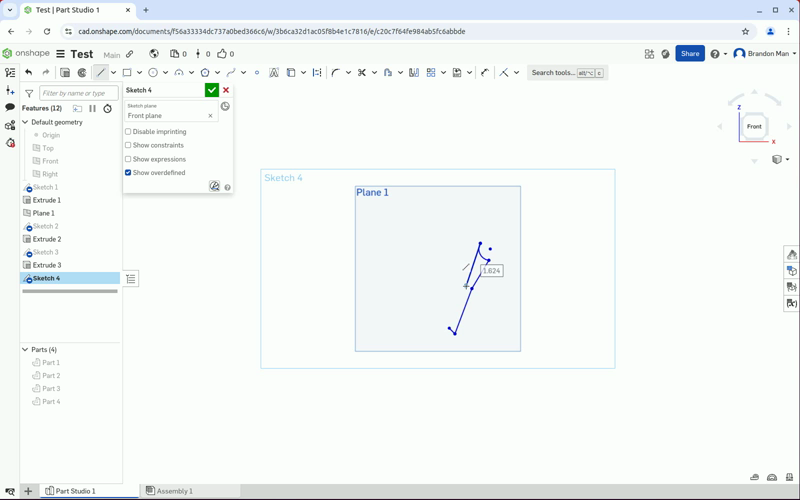
scroll(-6)
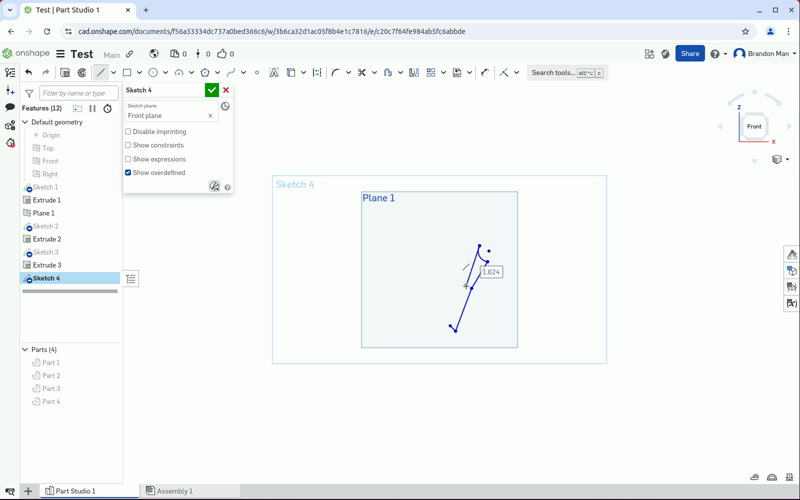
scroll(-6)
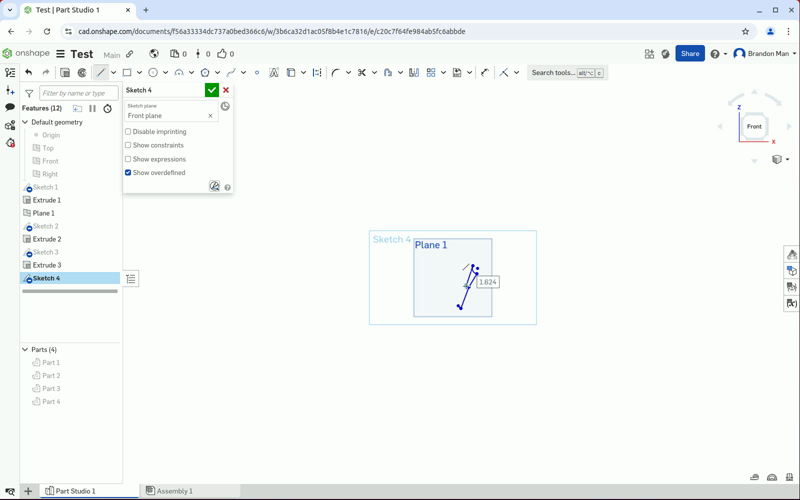
scroll(-6)
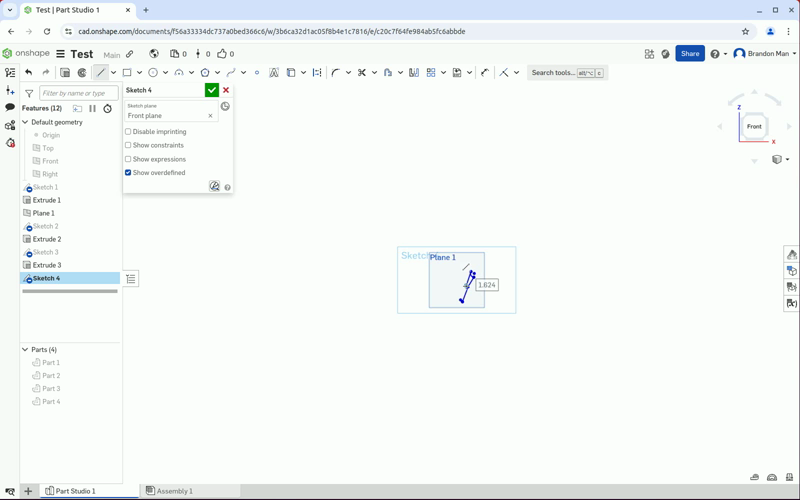
scroll(-6)
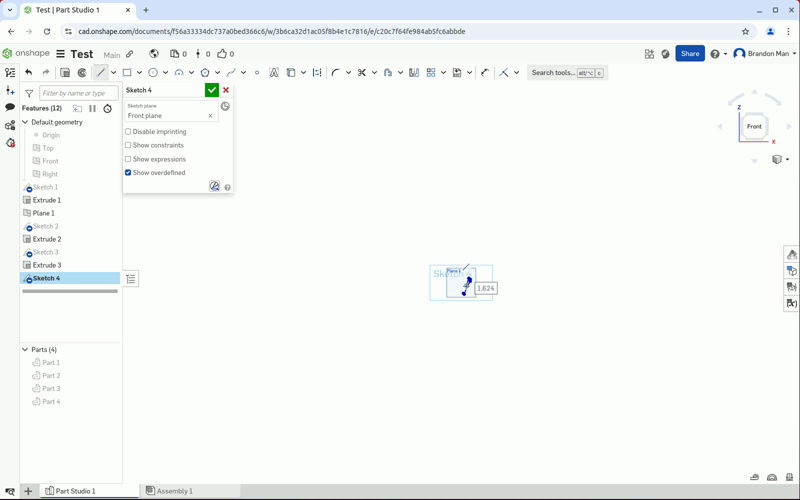
key_up(shift)
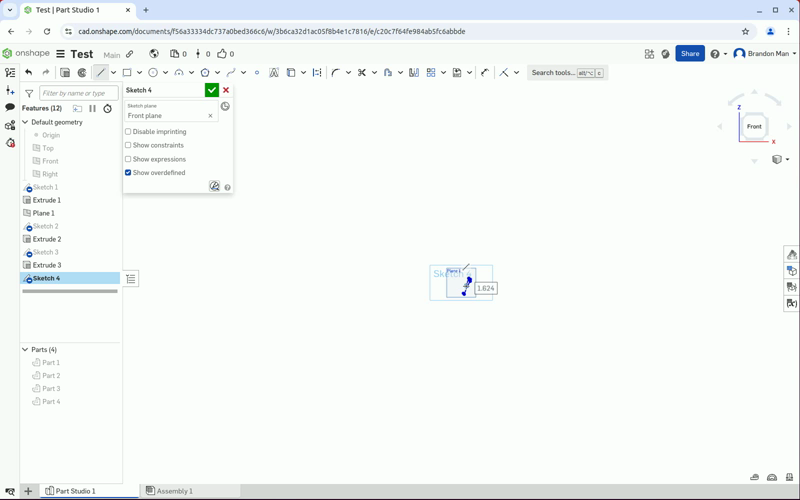
mouse_move(496, 285)
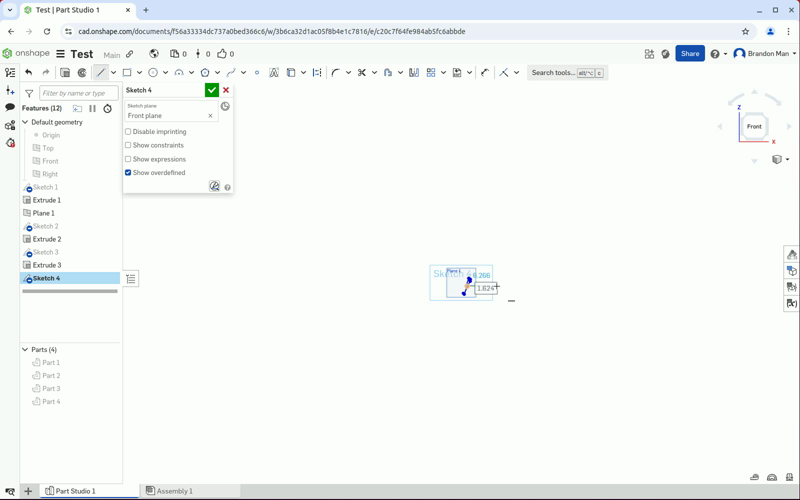
key_down(shift)
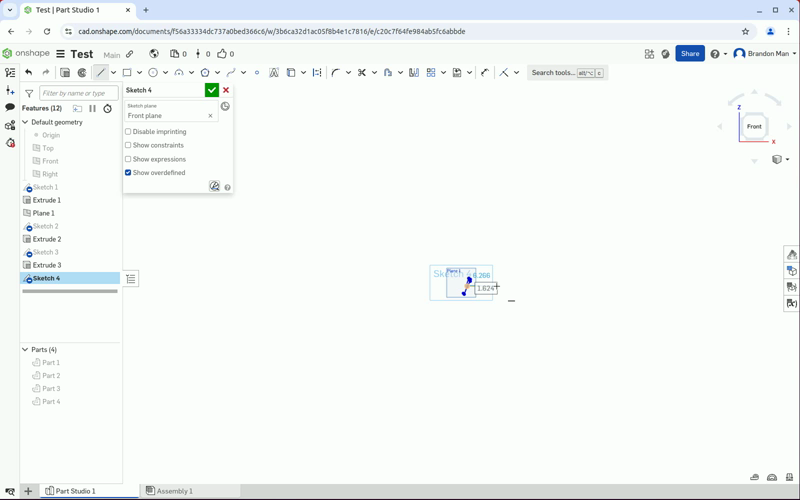
mouse_move(463, 293)
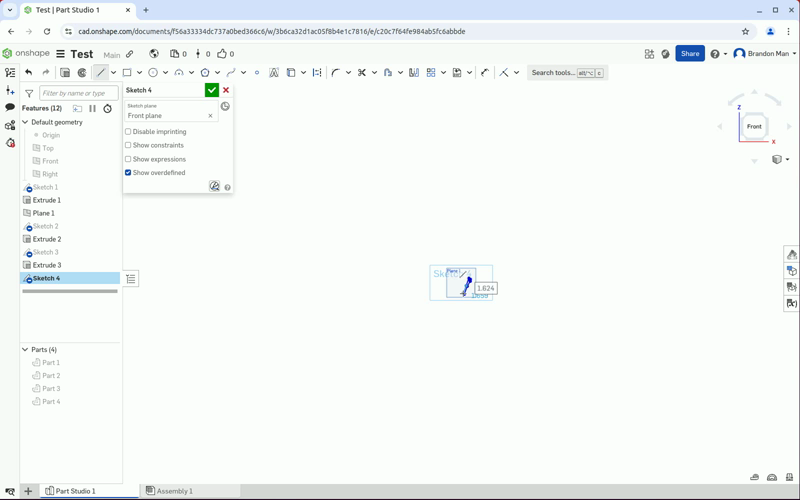
scroll(6)
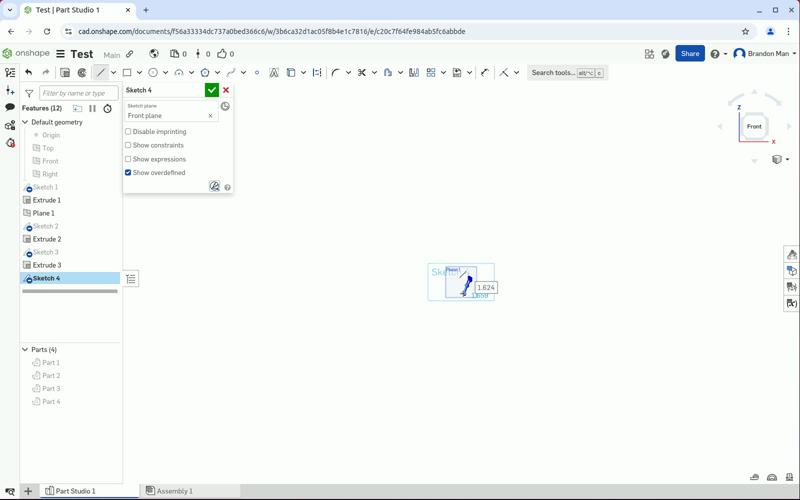
scroll(6)
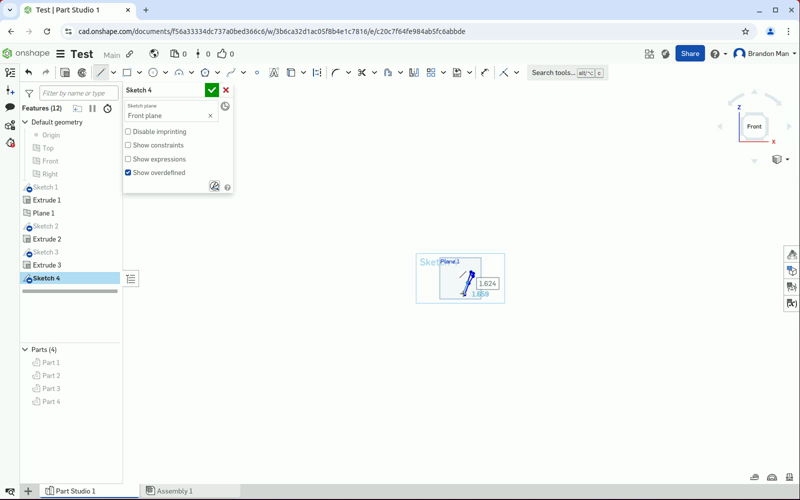
scroll(6)
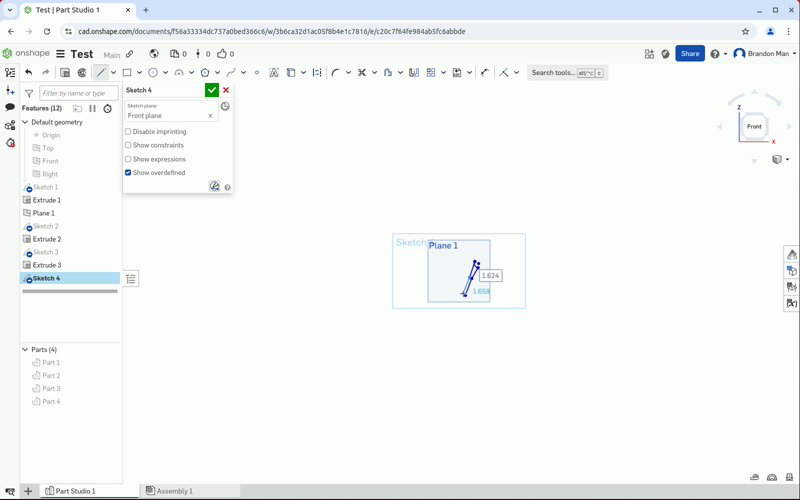
scroll(6)
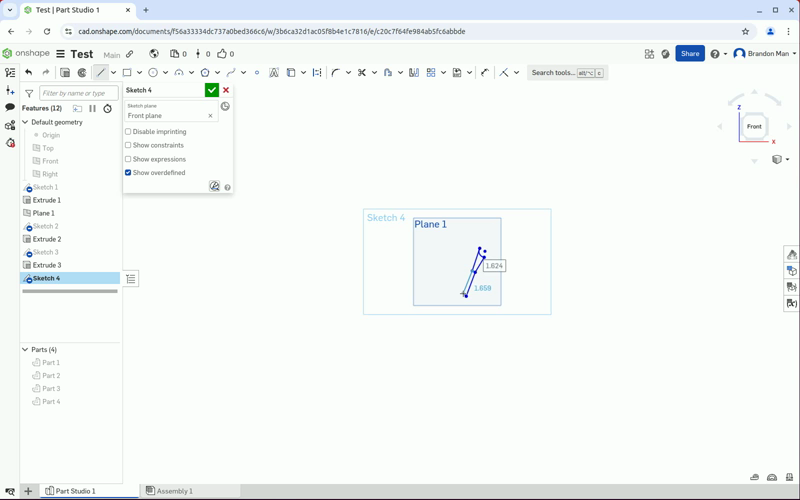
scroll(6)
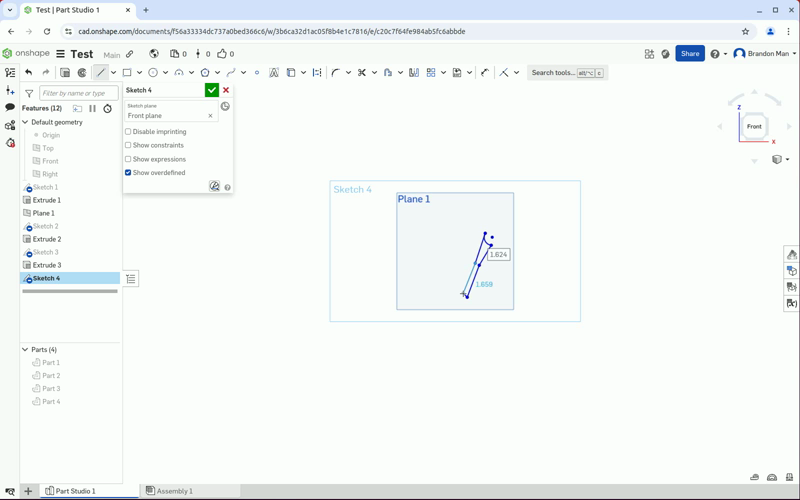
scroll(6)
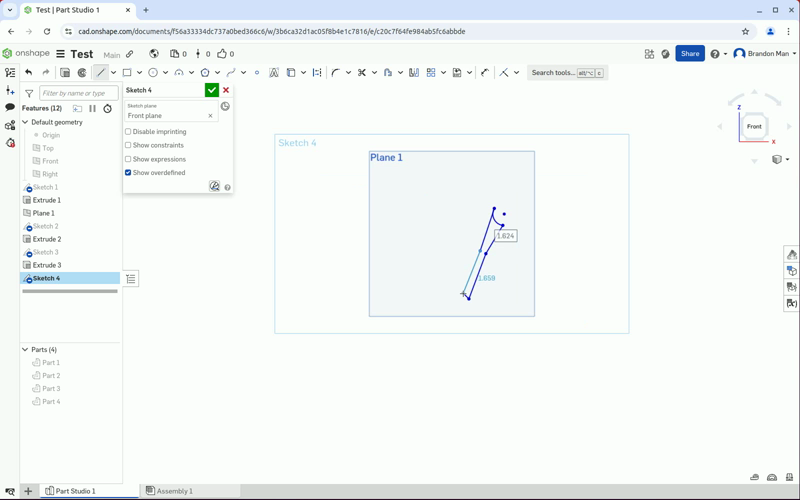
scroll(6)
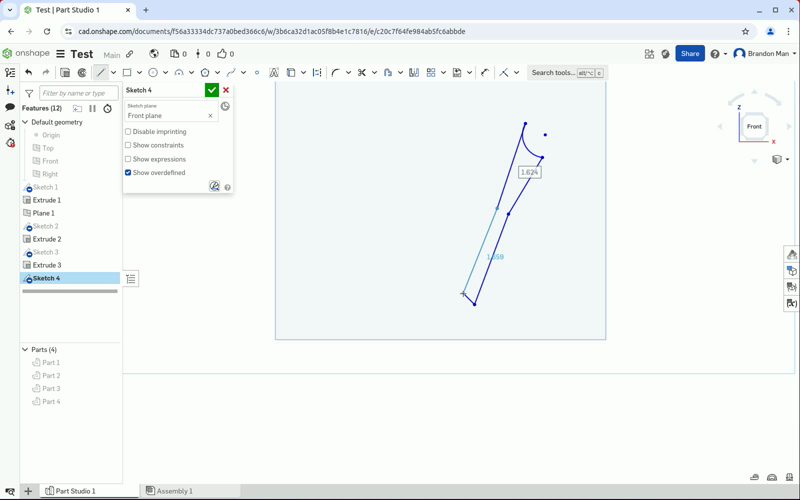
key_up(shift)
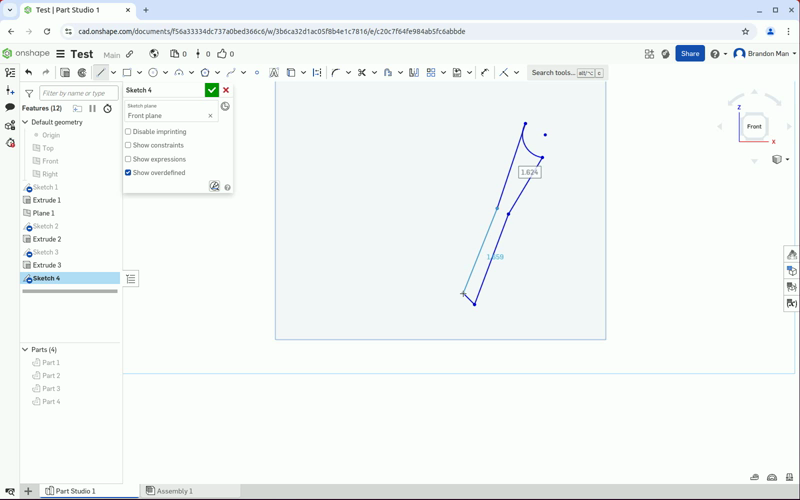
click(463, 293)
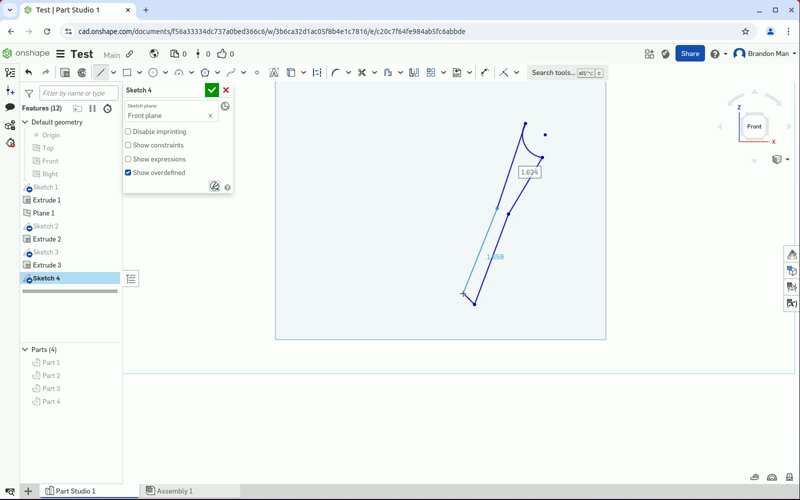
scroll(-6)
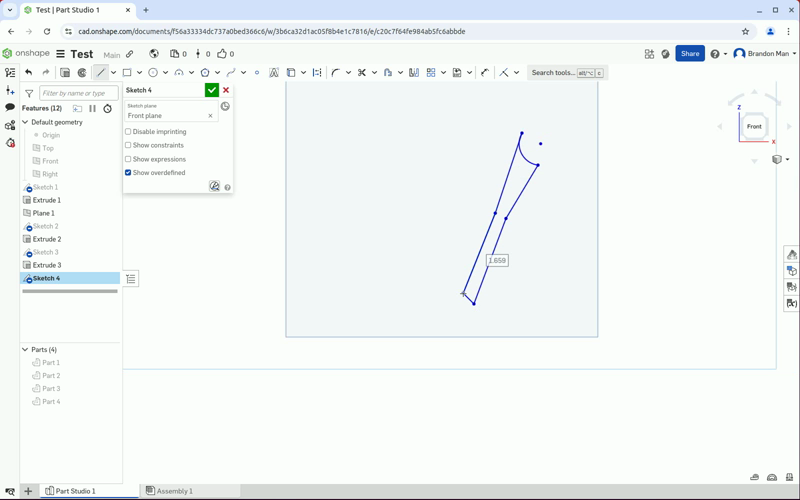
scroll(-6)
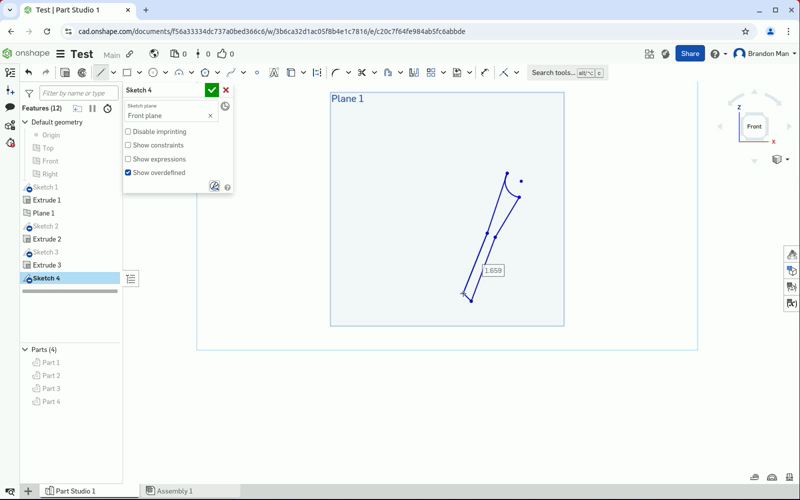
scroll(-6)
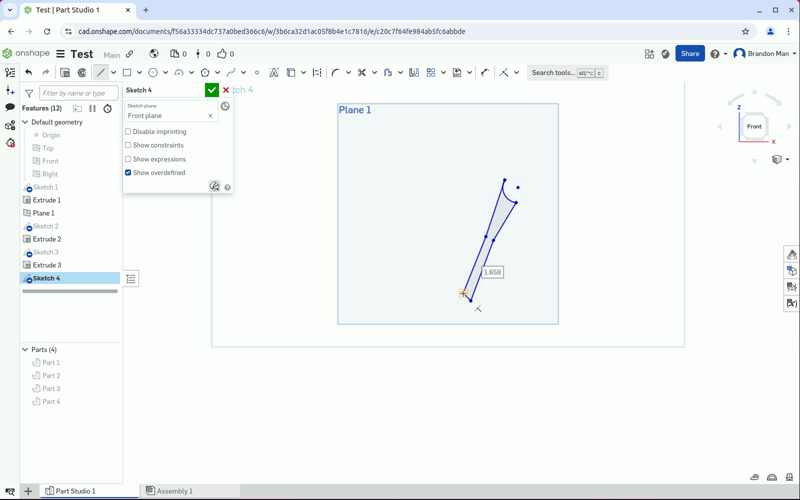
scroll(-6)
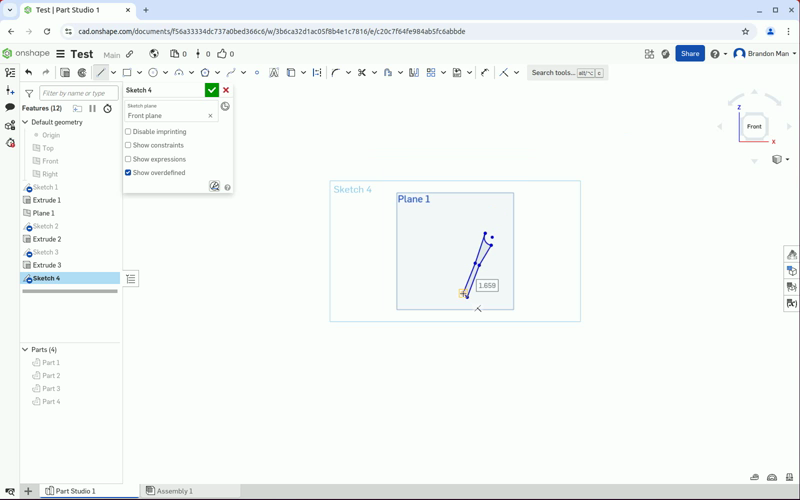
scroll(-6)
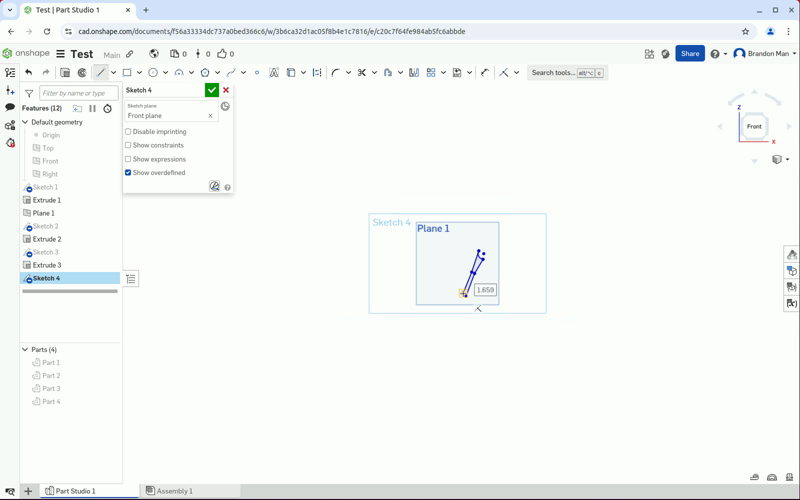
scroll(-6)
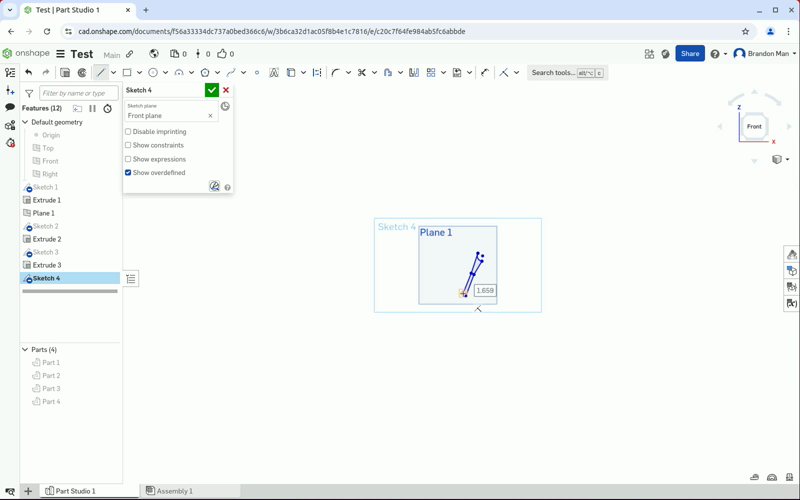
scroll(-6)
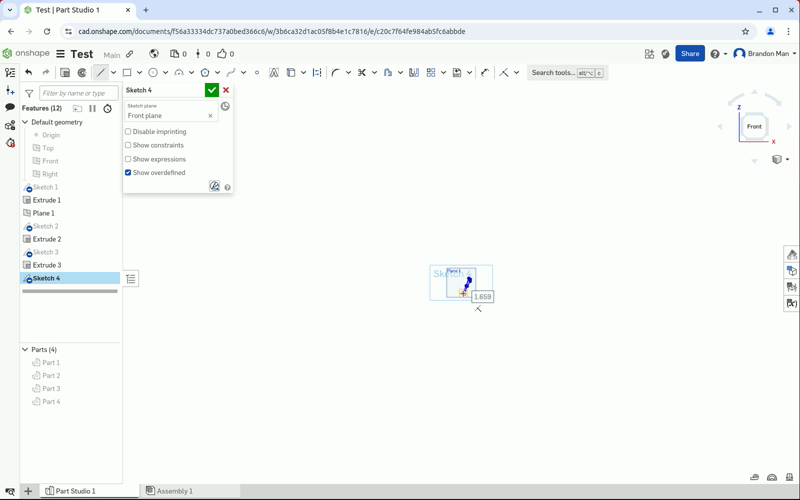
key(esc)
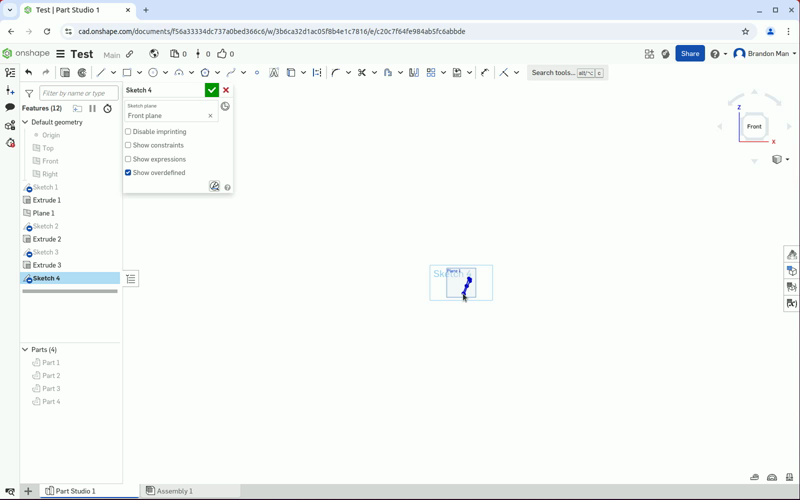
mouse_move(465, 290)
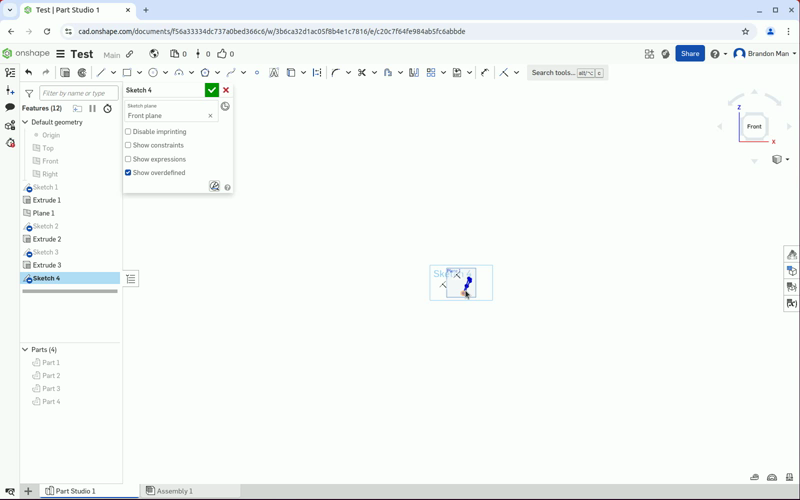
scroll(6)
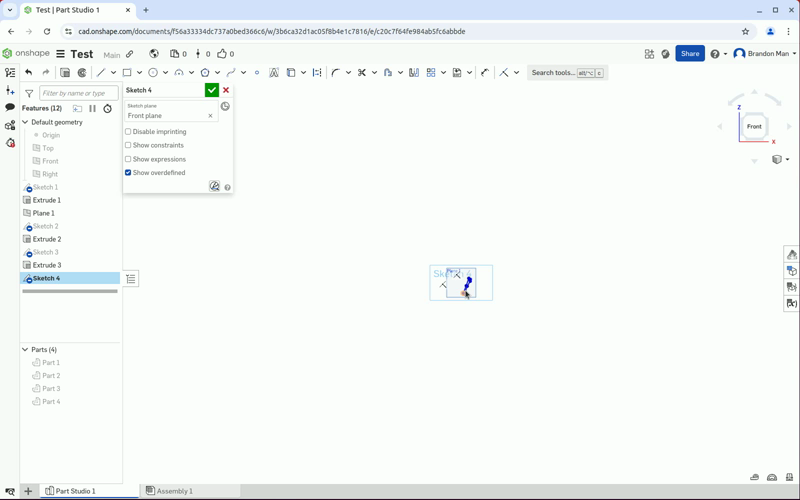
scroll(6)
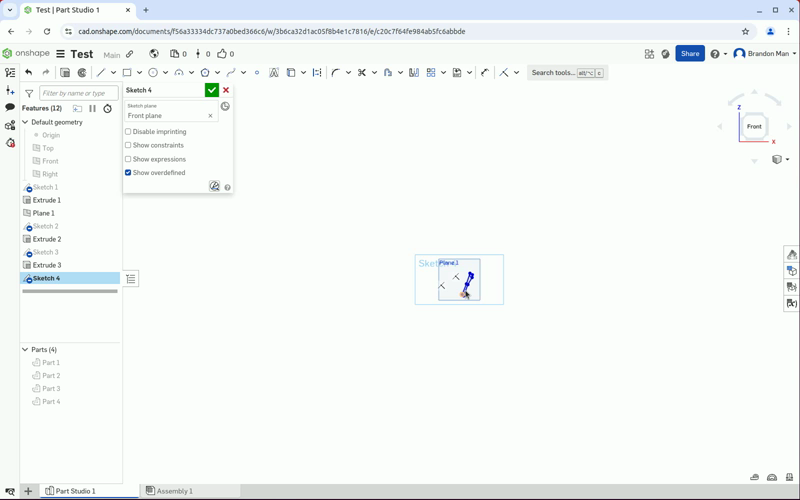
scroll(6)
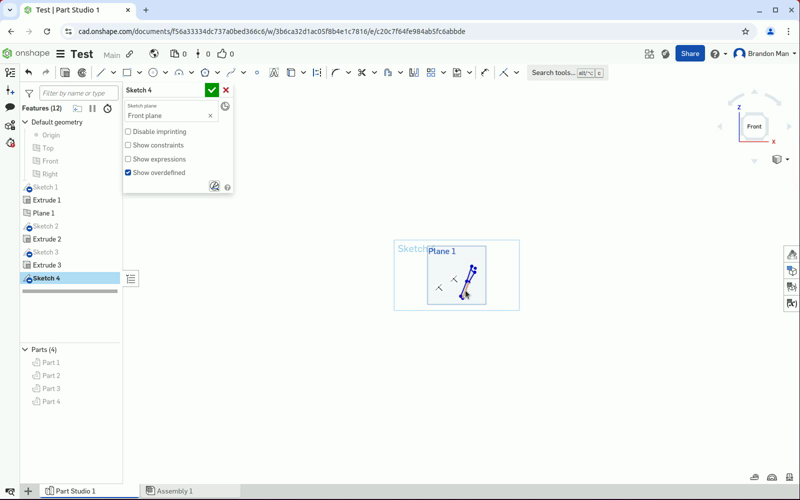
scroll(6)
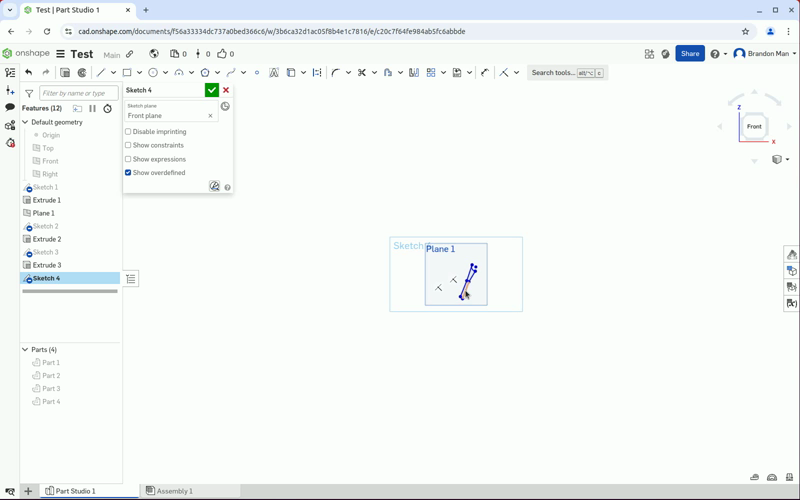
scroll(6)
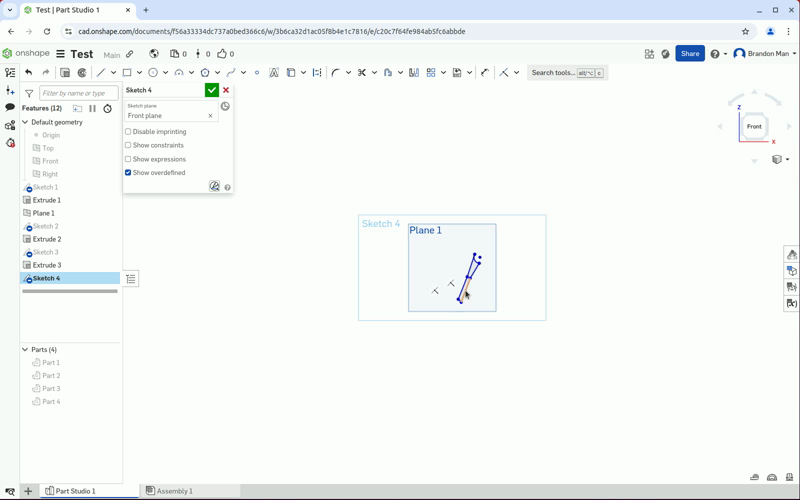
scroll(6)
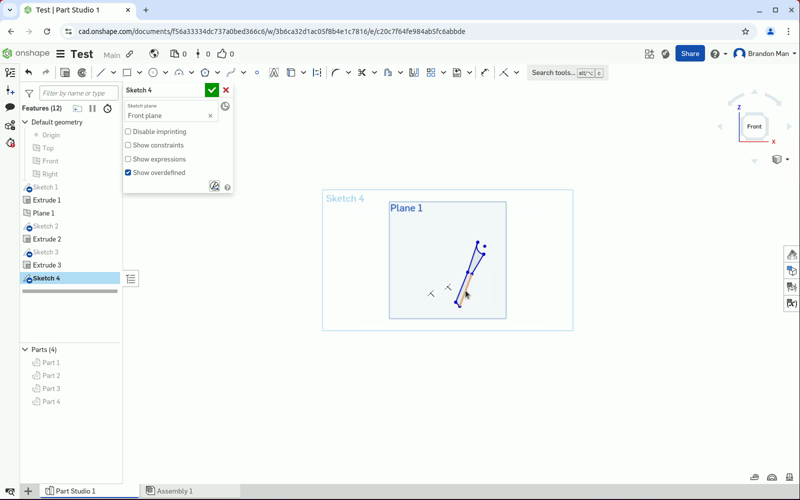
scroll(6)
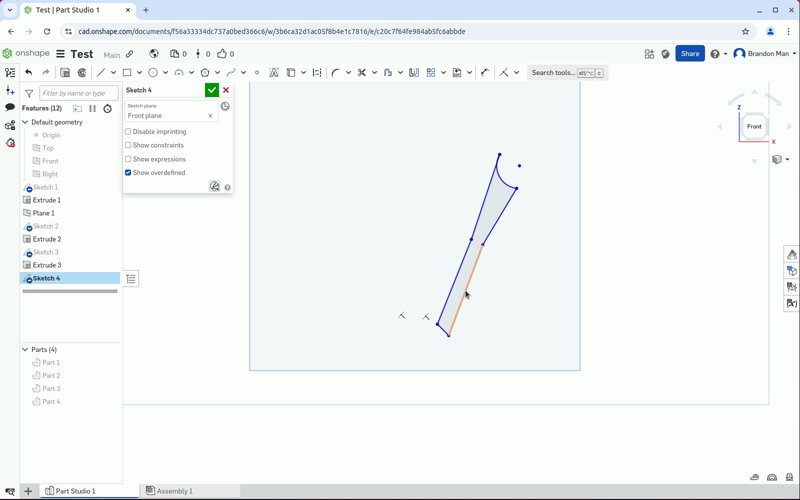
click(465, 290)
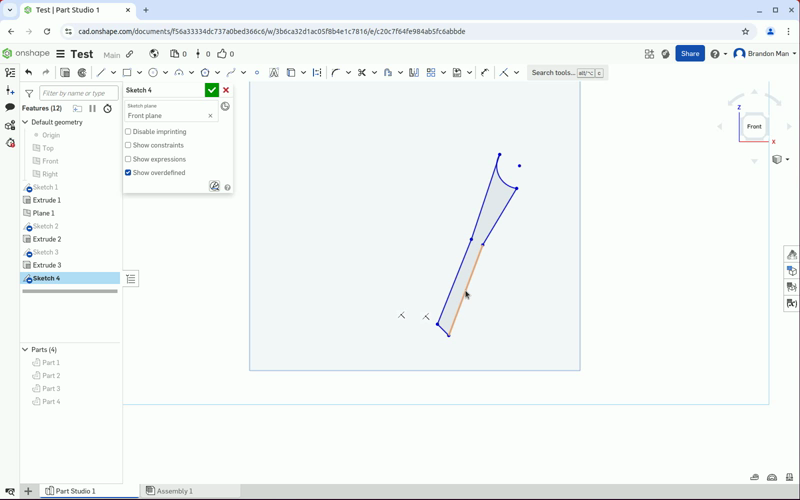
scroll(-6)
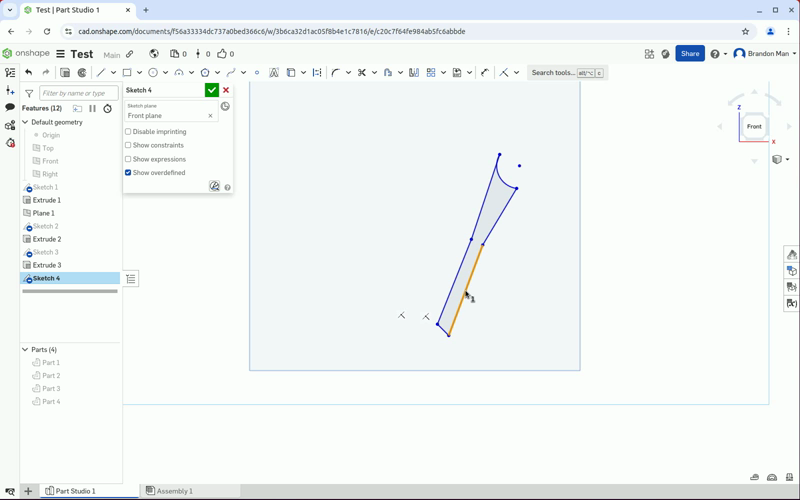
scroll(-6)
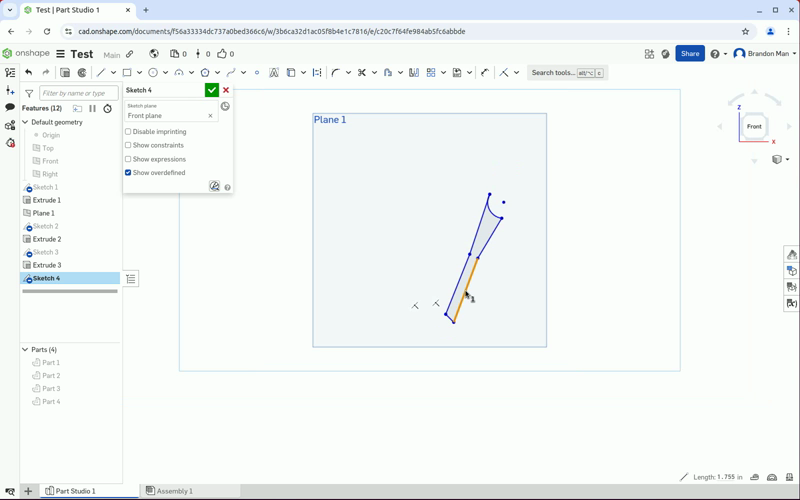
scroll(-6)
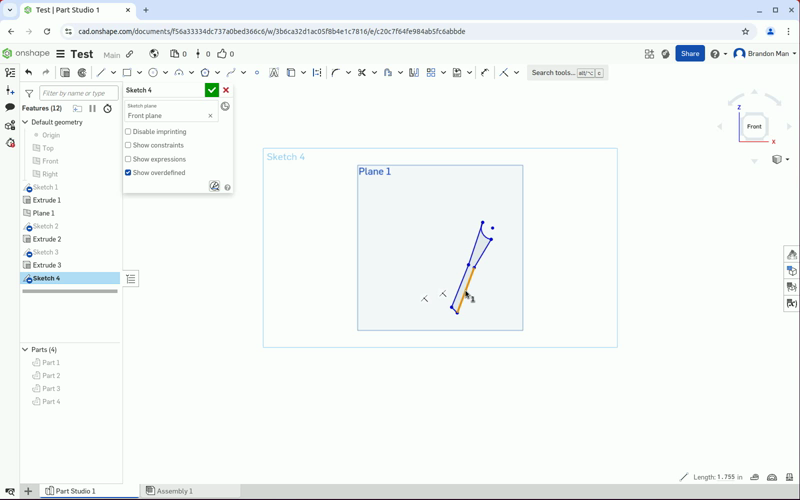
scroll(-6)
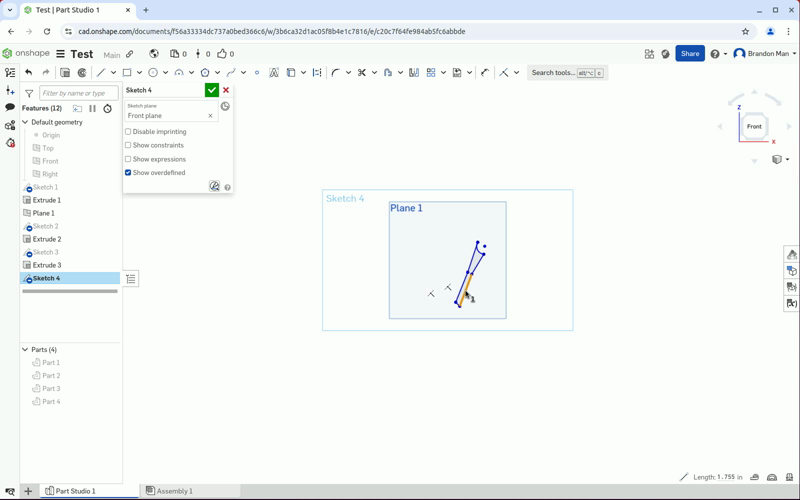
scroll(-6)
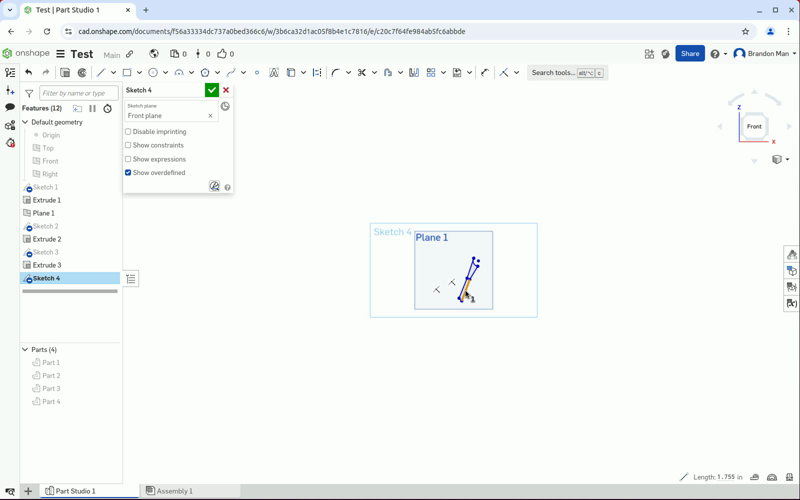
scroll(-6)
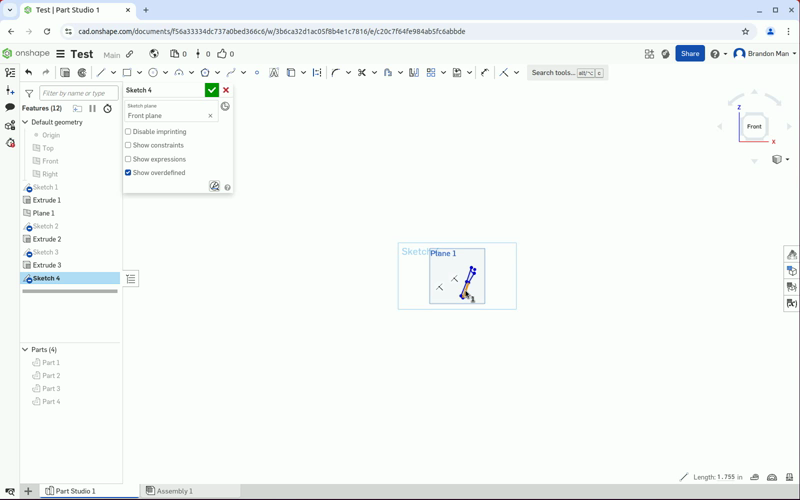
scroll(-6)
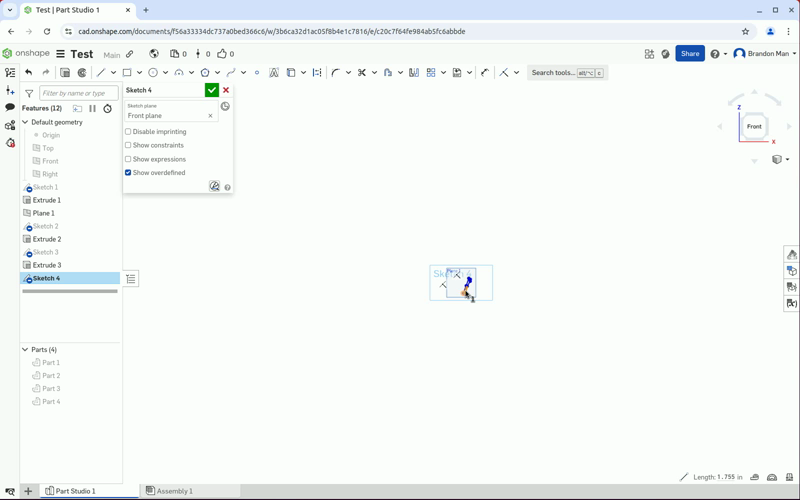
mouse_move(73, 352)
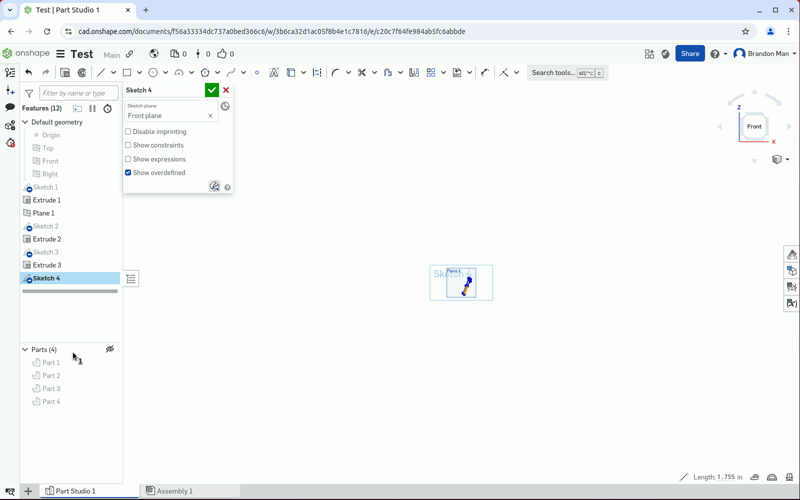
key(shift+y)
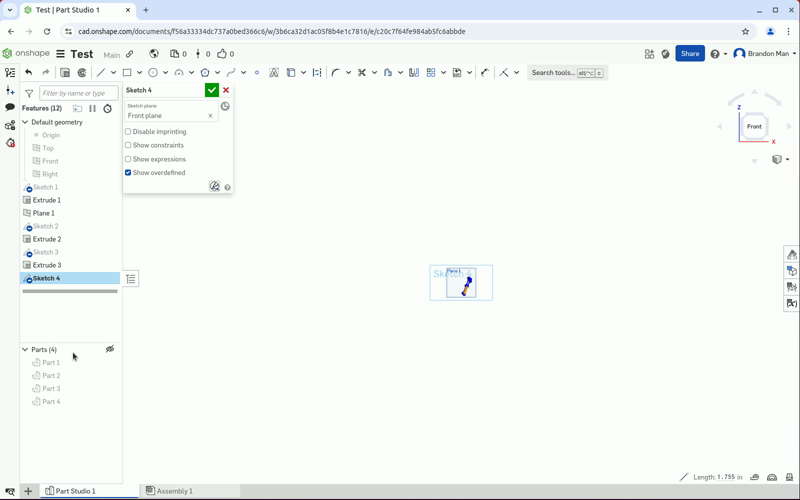
key(shift+e)
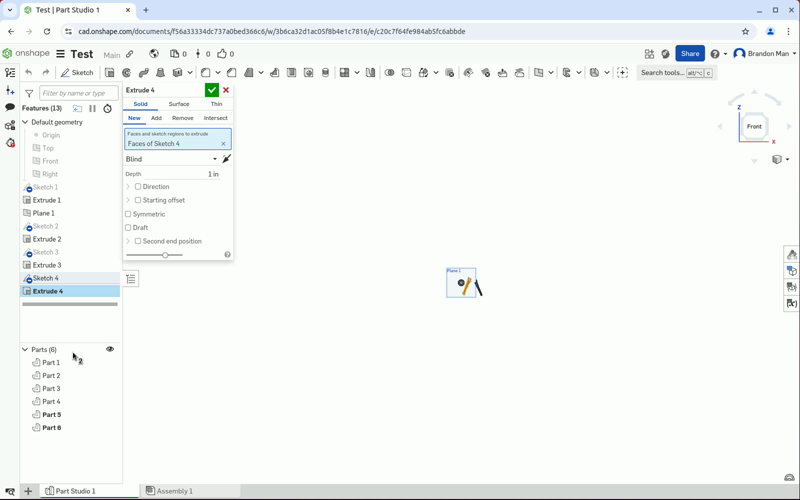
mouse_move(143, 106)
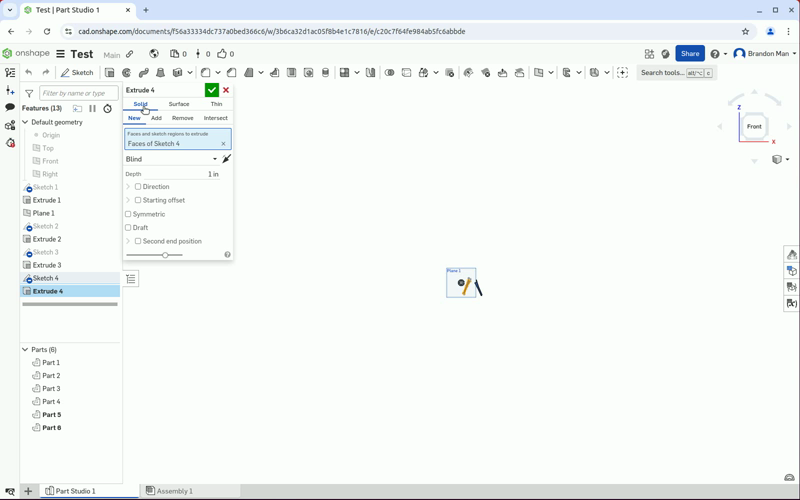
click(143, 106)
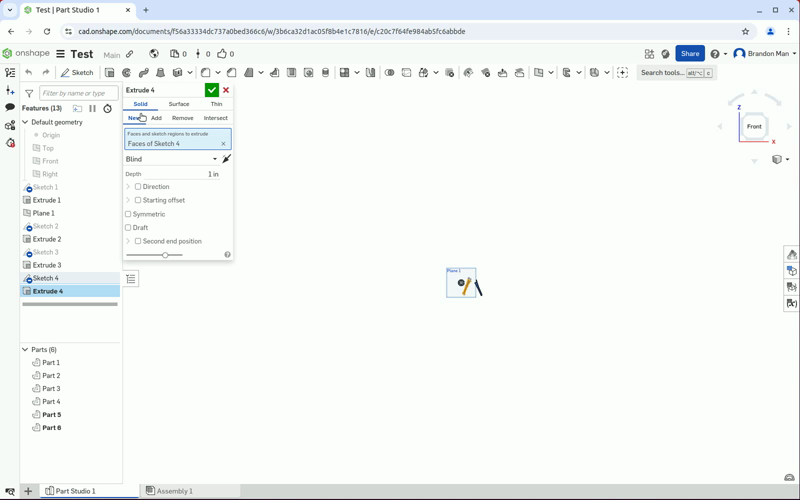
mouse_move(137, 120)
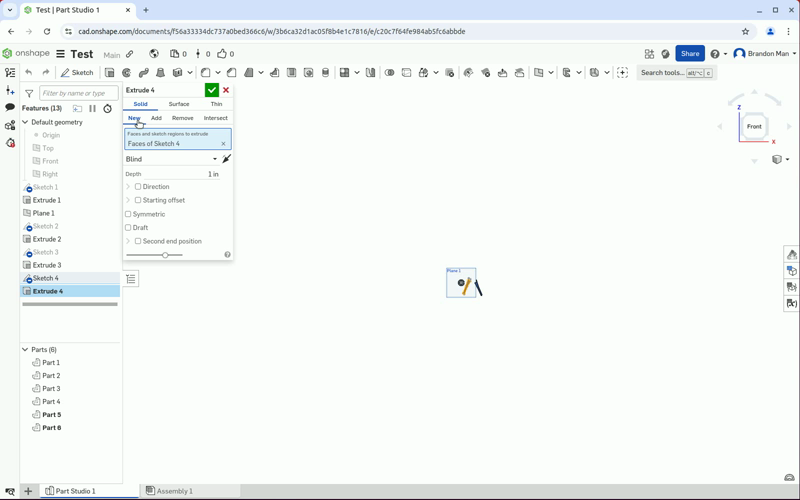
click(137, 120)
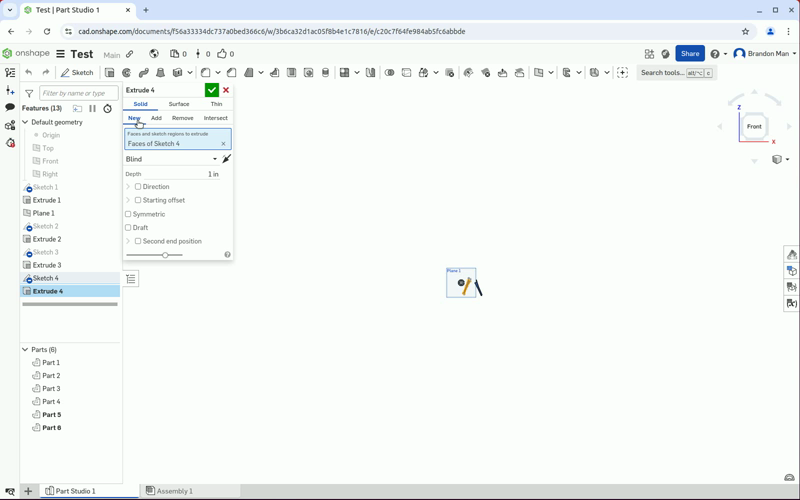
key(tab, 4)
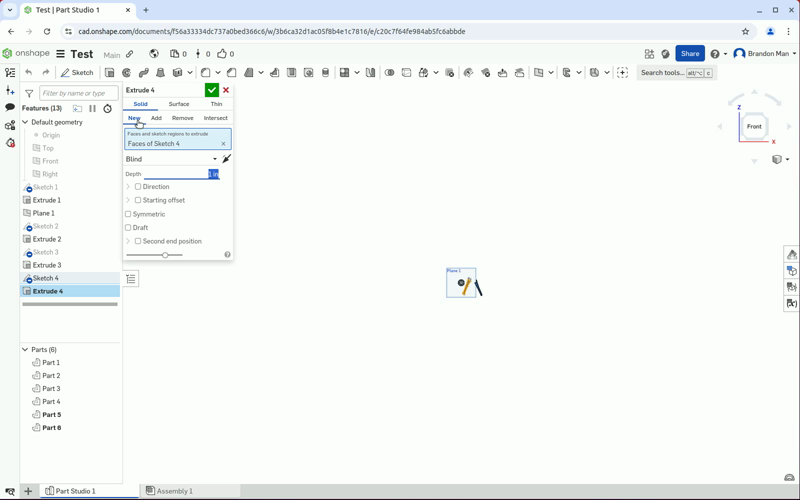
text(0.481)
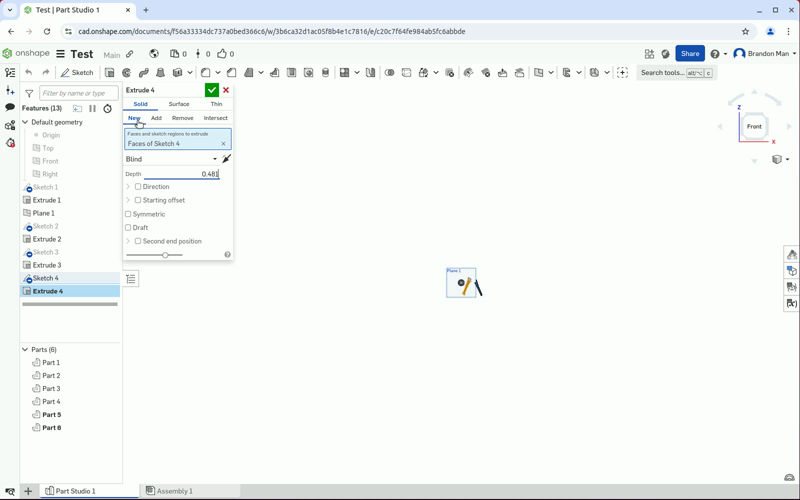
key(enter)
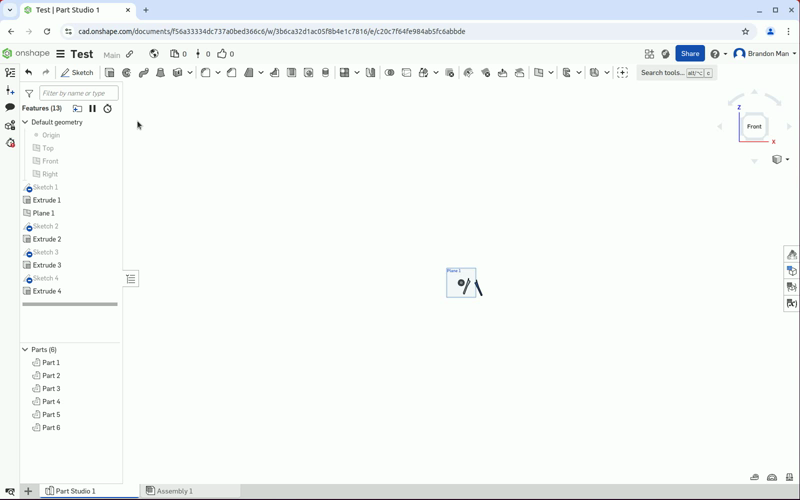
key(shift+h)
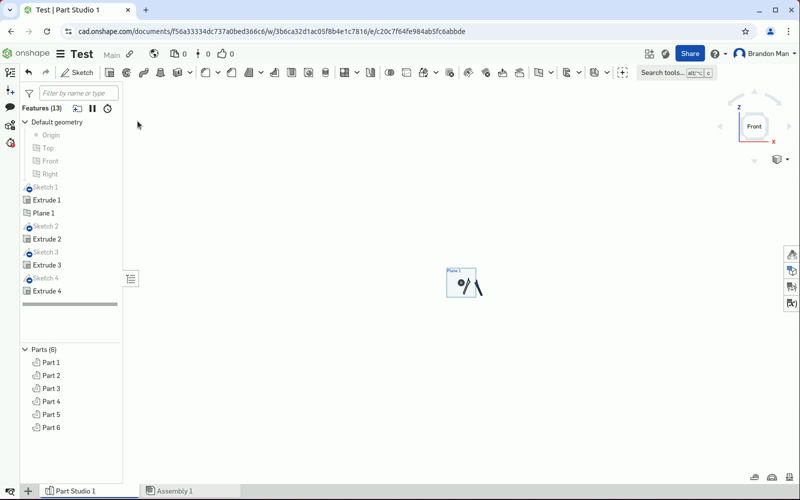
key(shift+h)
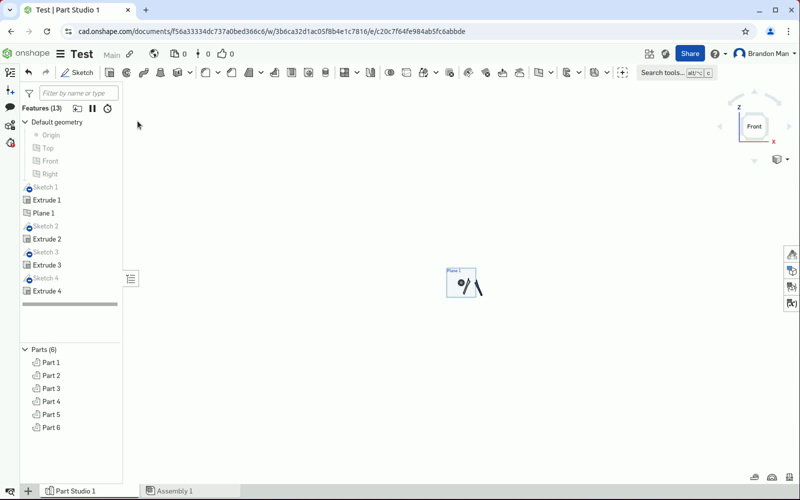
mouse_move(73, 189)
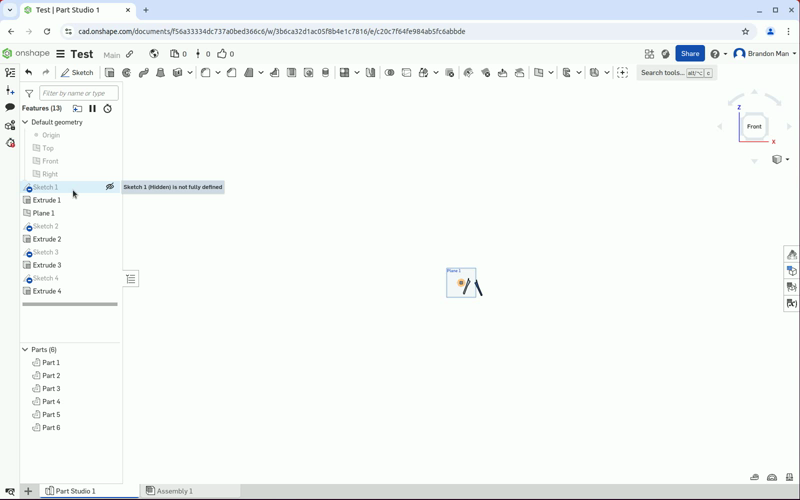
click(73, 189)
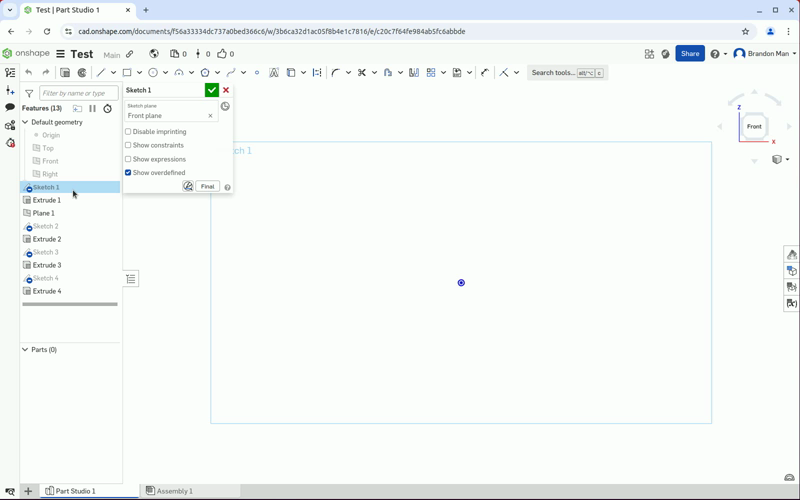
mouse_move(229, 92)
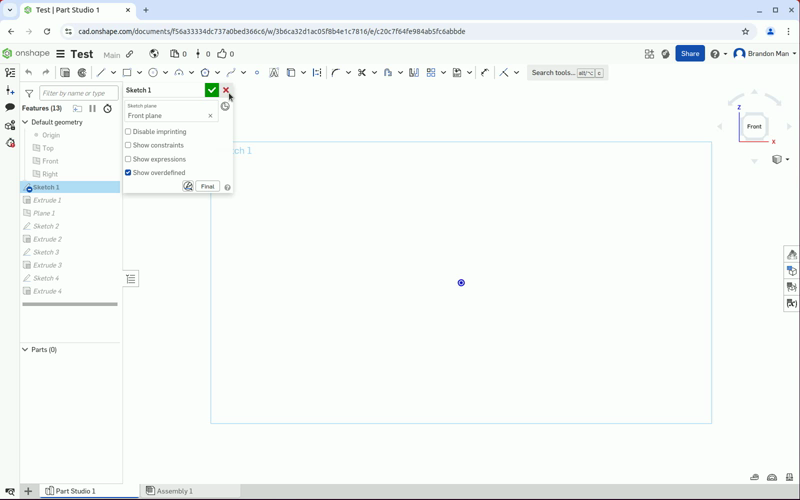
click(229, 92)
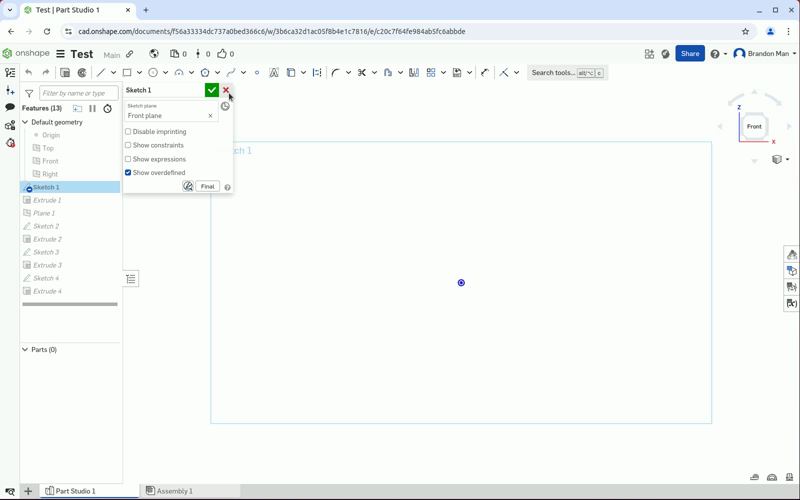
key(shift+s)
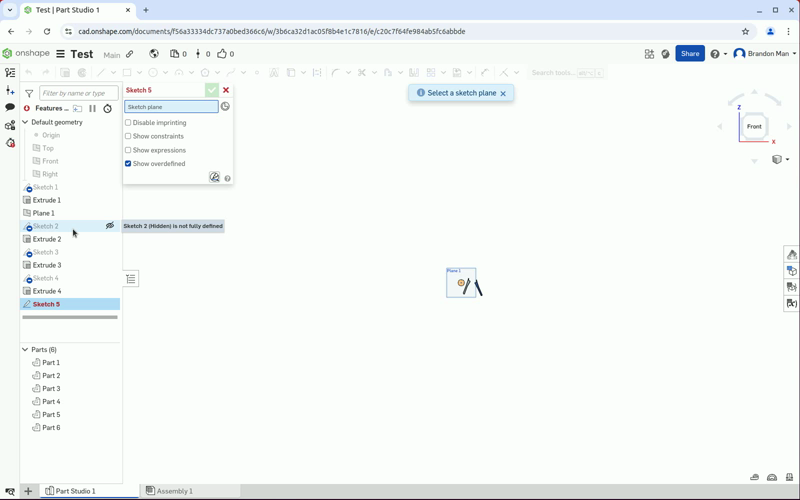
scroll(3)
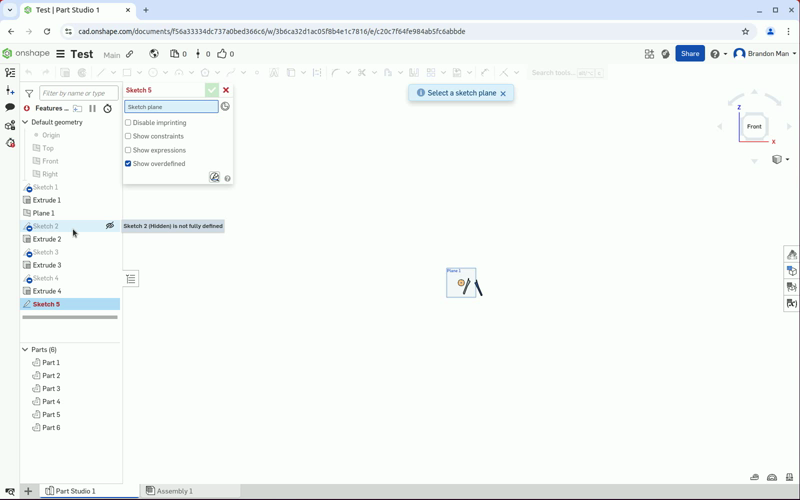
mouse_move(73, 163)
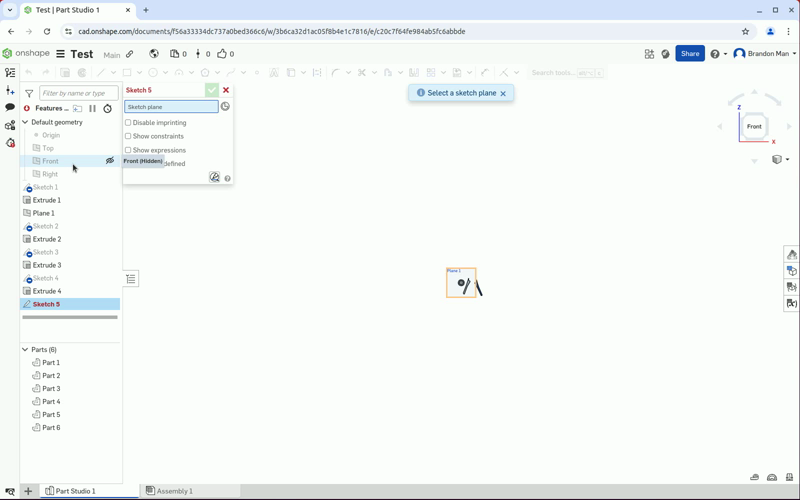
click(73, 163)
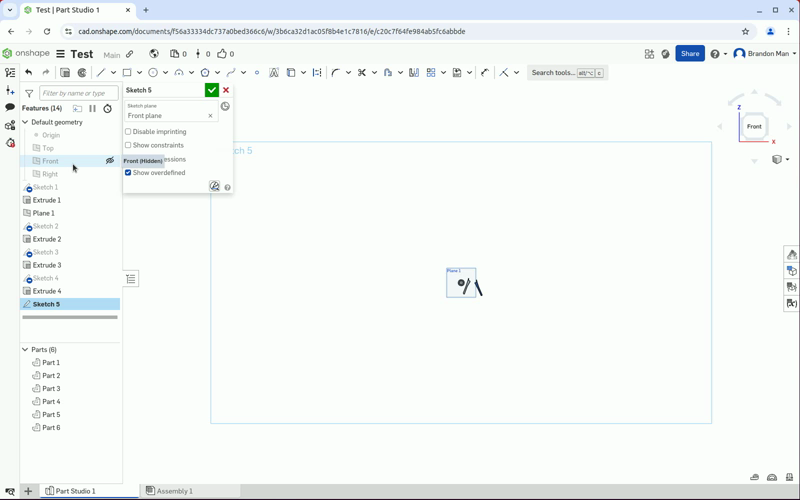
mouse_move(73, 352)
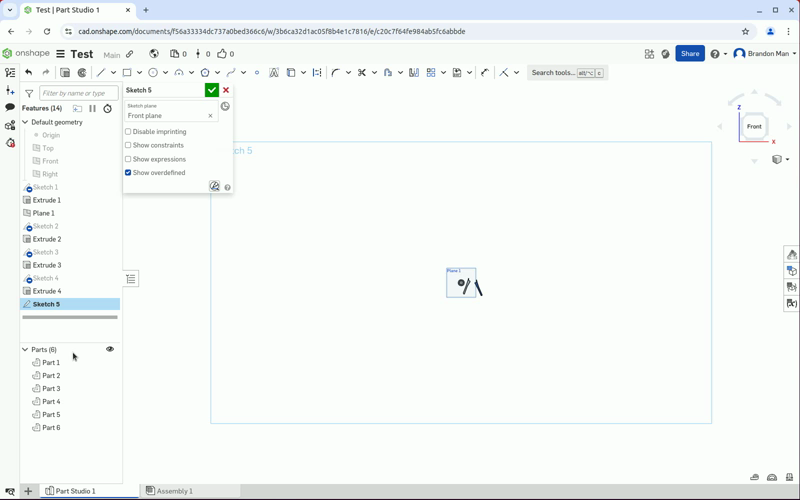
key(y)
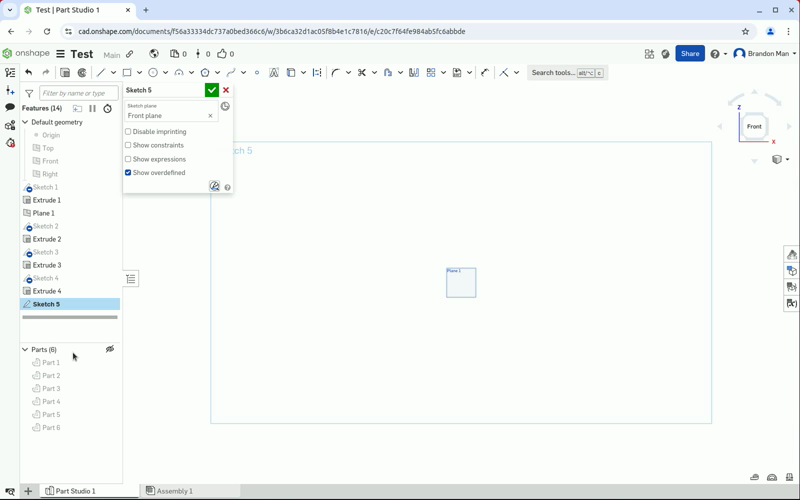
key(c)
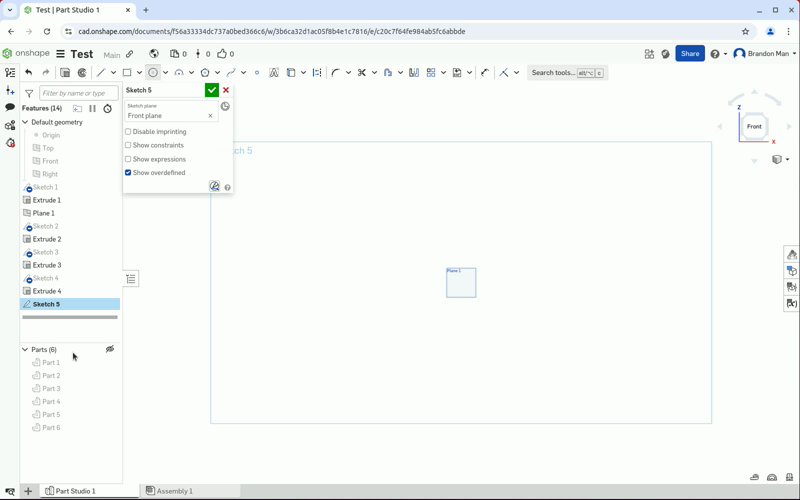
key_down(shift)
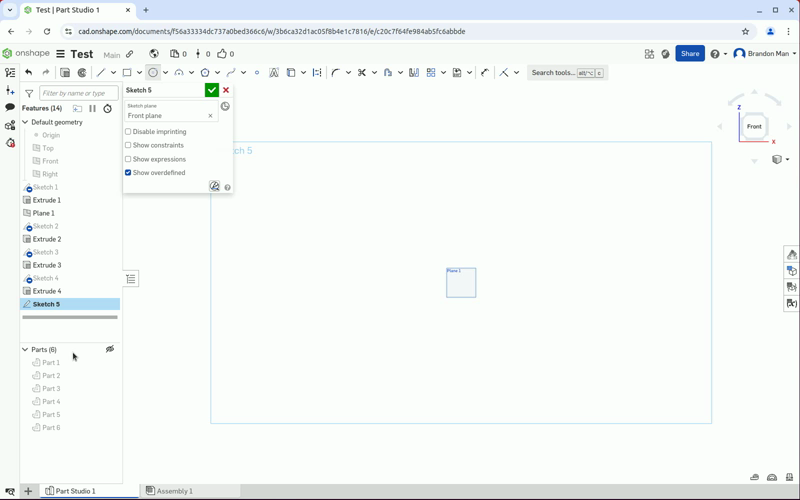
mouse_move(473, 280)
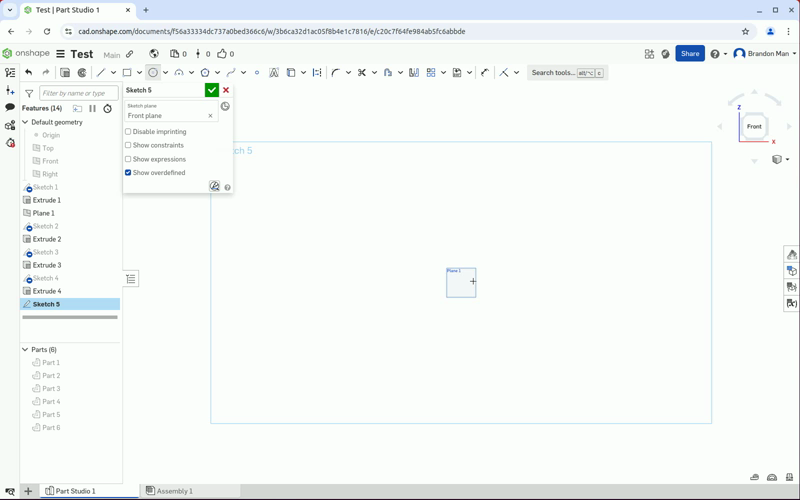
click(473, 280)
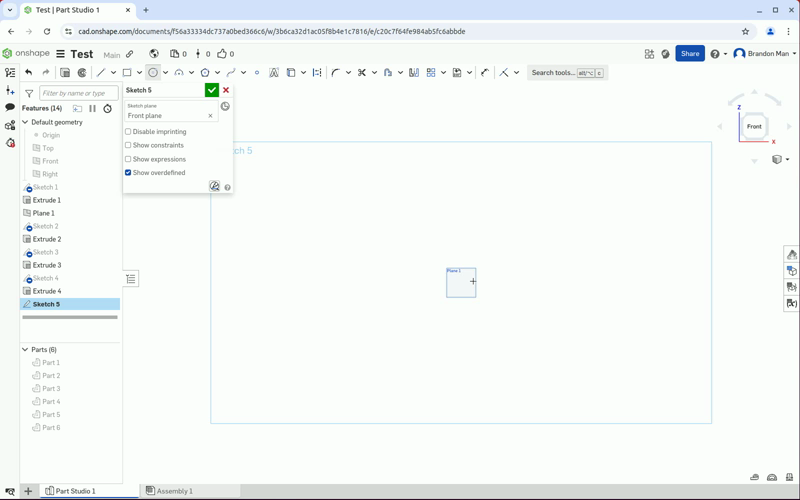
key_up(shift)
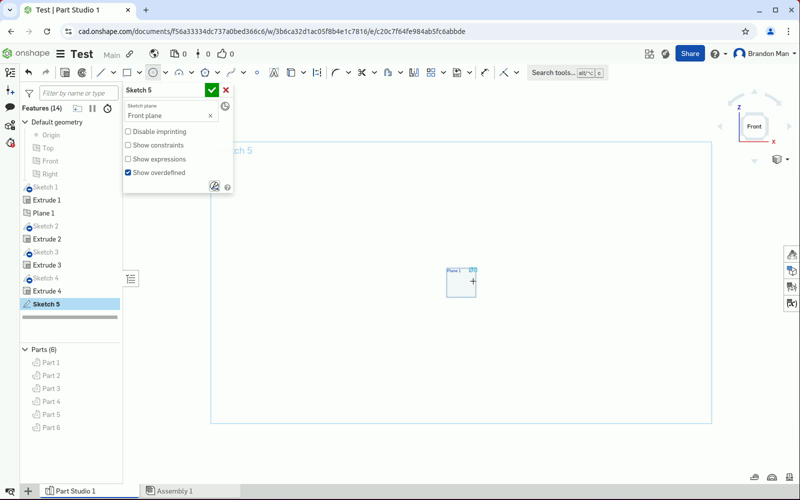
mouse_move(477, 280)
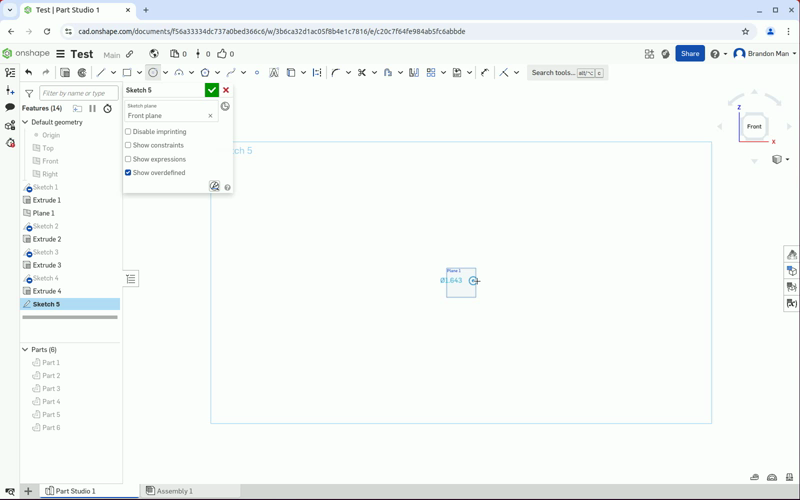
click(477, 280)
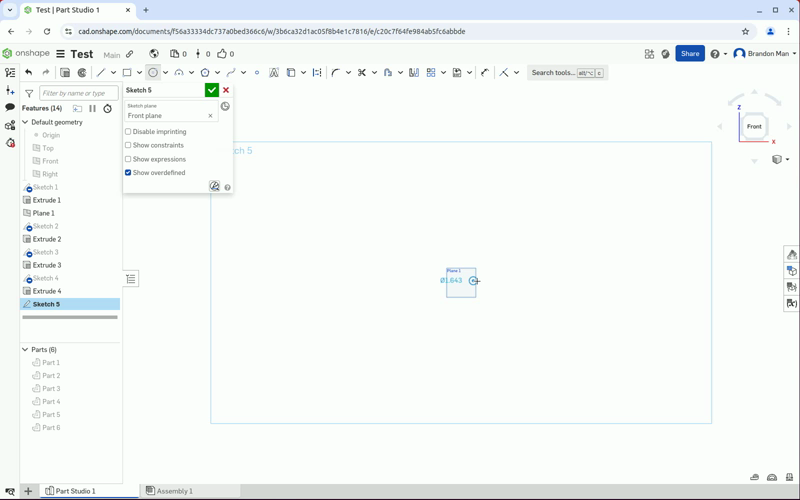
key(esc)
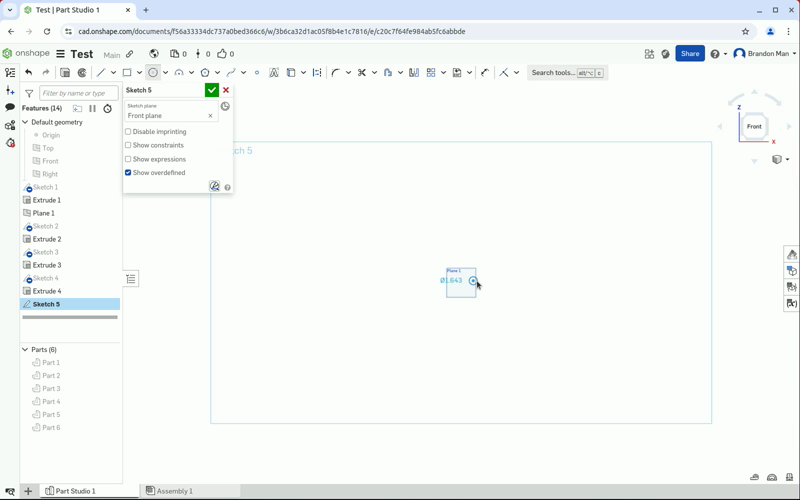
key(c)
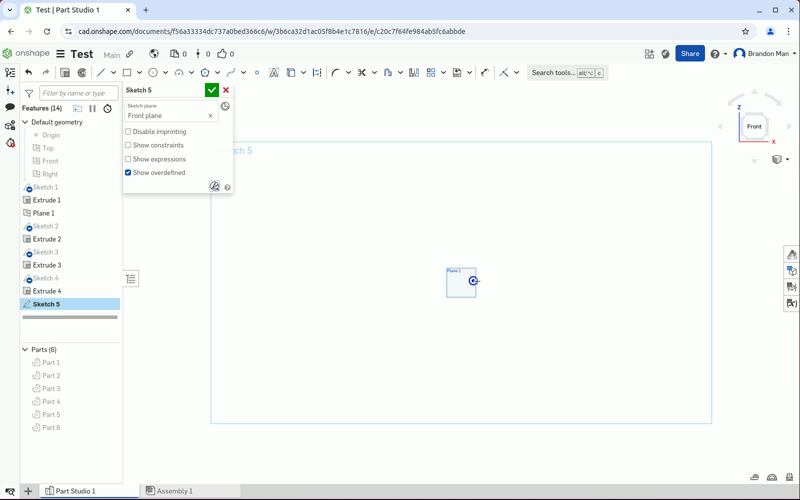
key_down(shift)
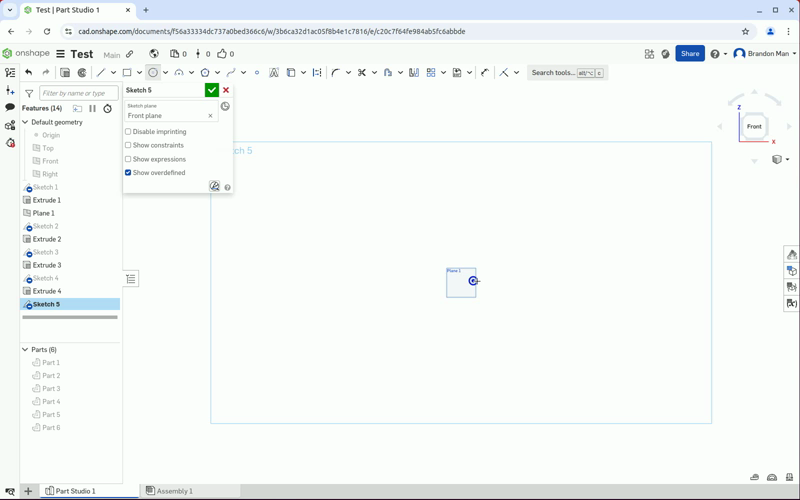
mouse_move(473, 280)
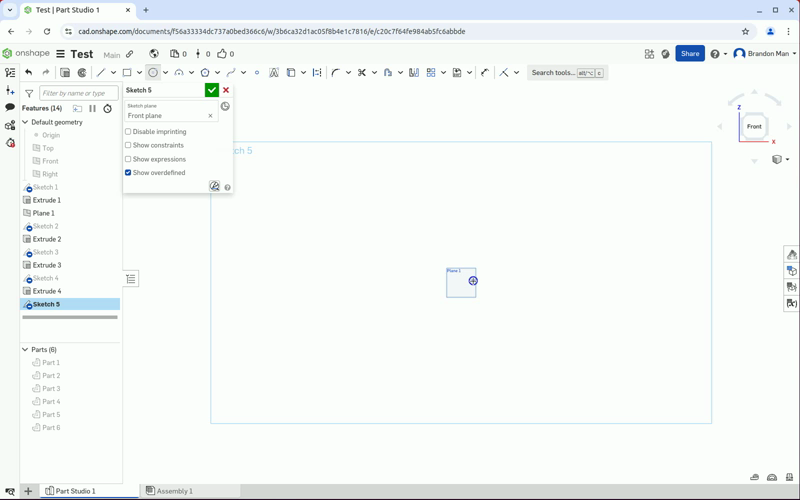
scroll(6)
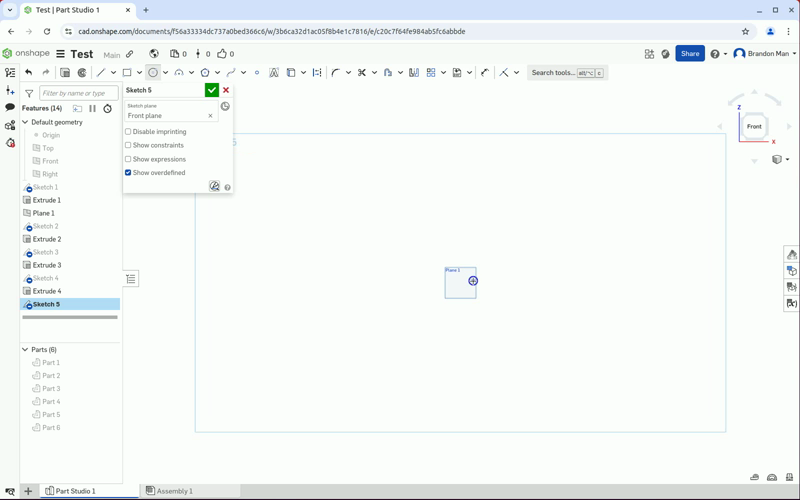
scroll(6)
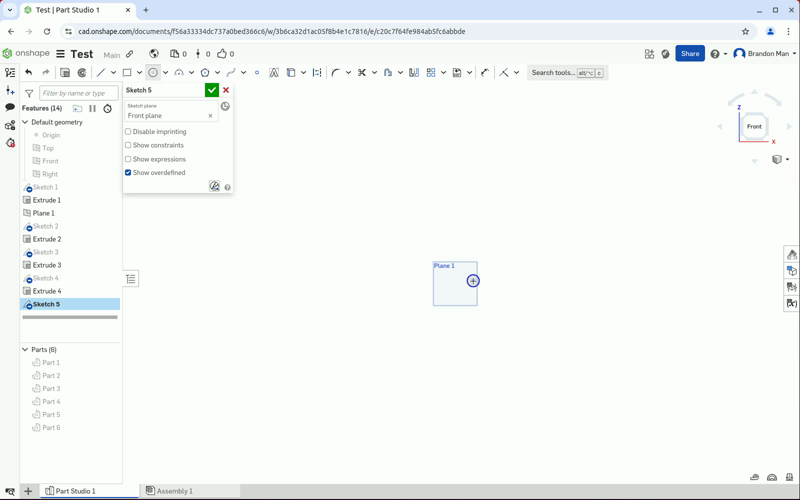
scroll(6)
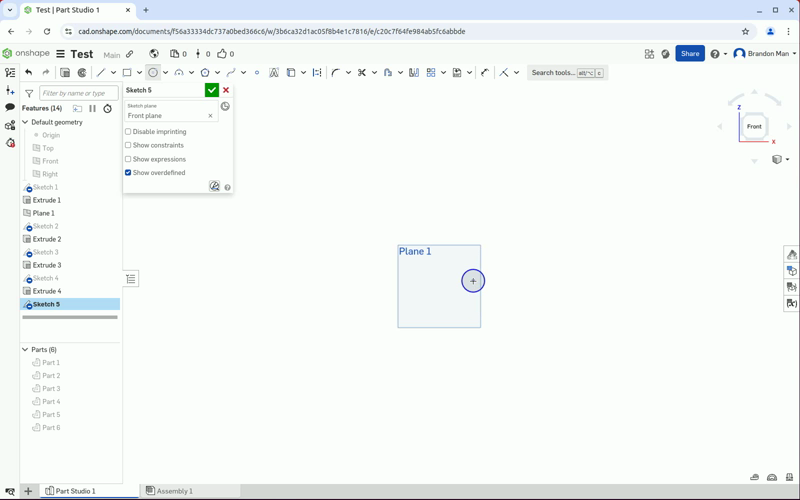
scroll(6)
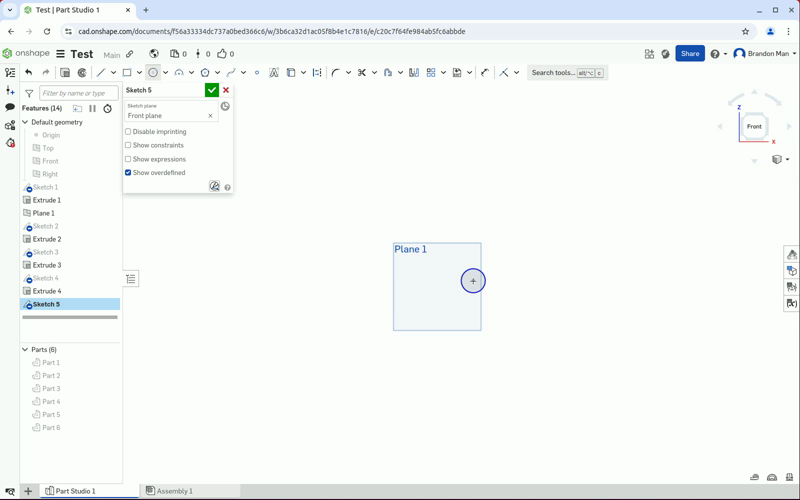
scroll(6)
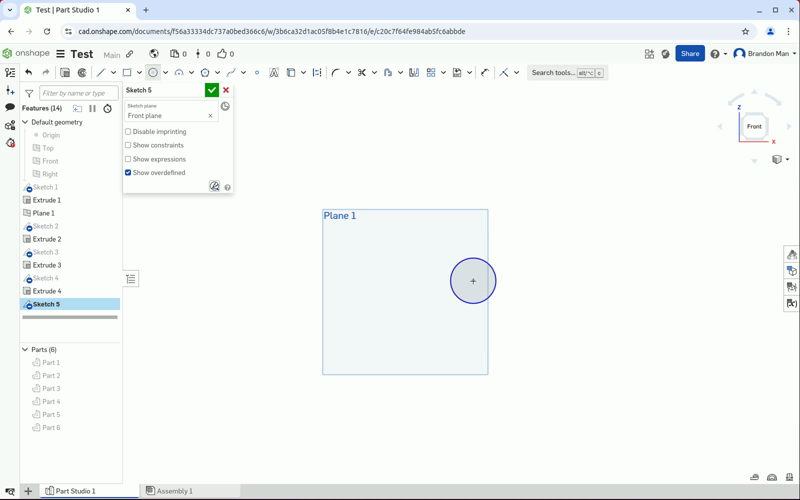
scroll(6)
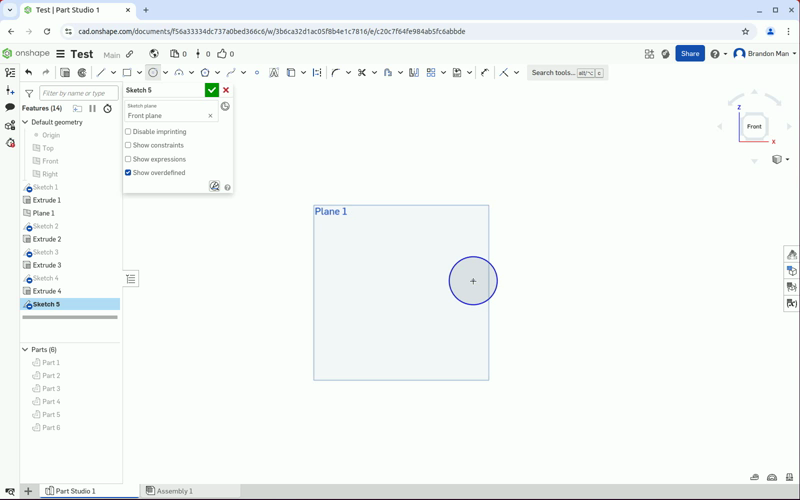
scroll(6)
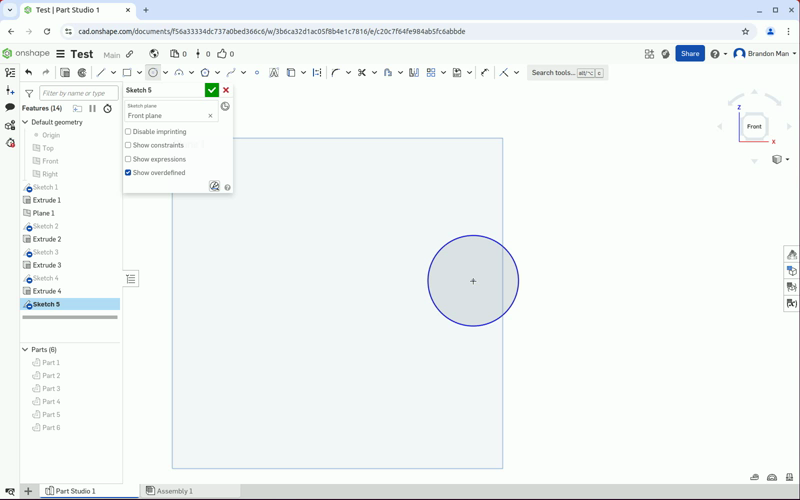
click(473, 280)
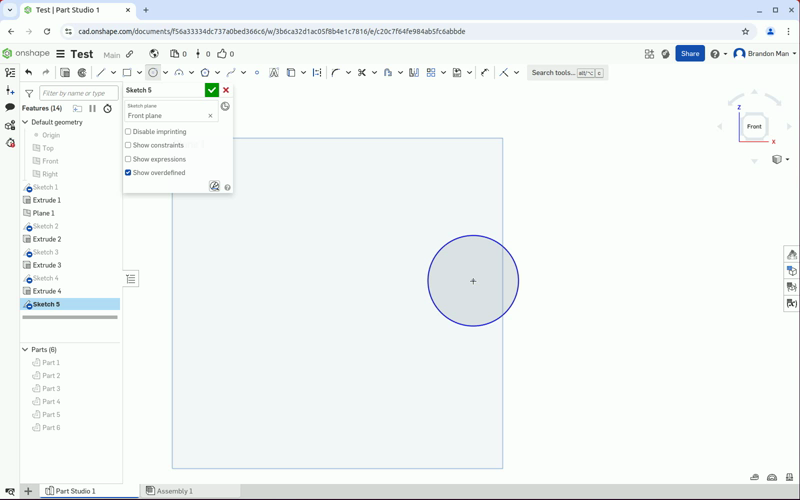
scroll(-6)
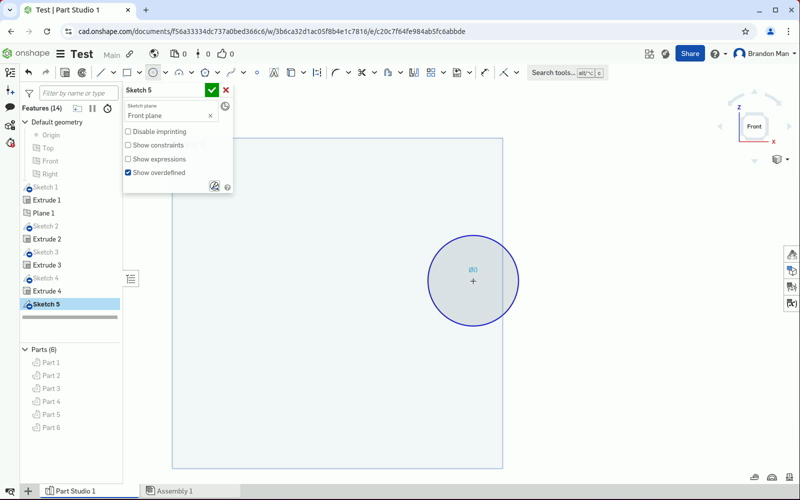
scroll(-6)
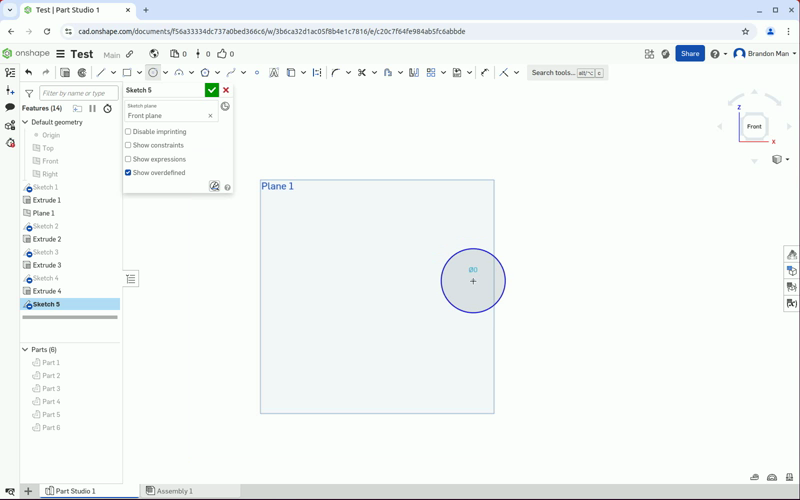
scroll(-6)
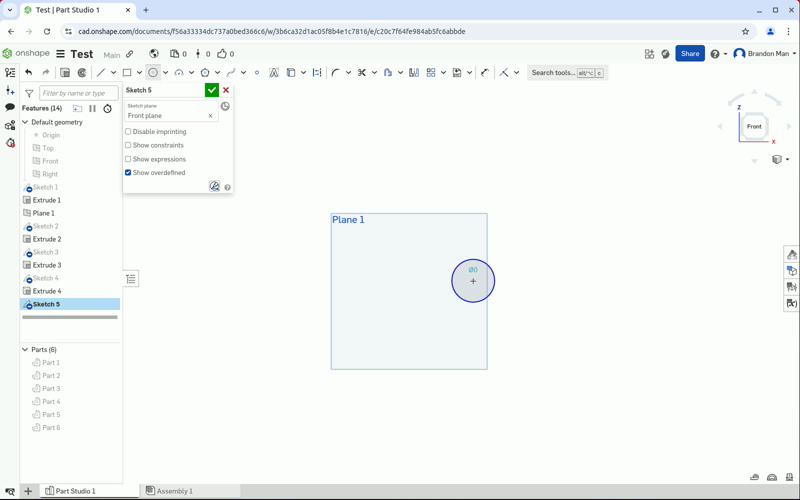
scroll(-6)
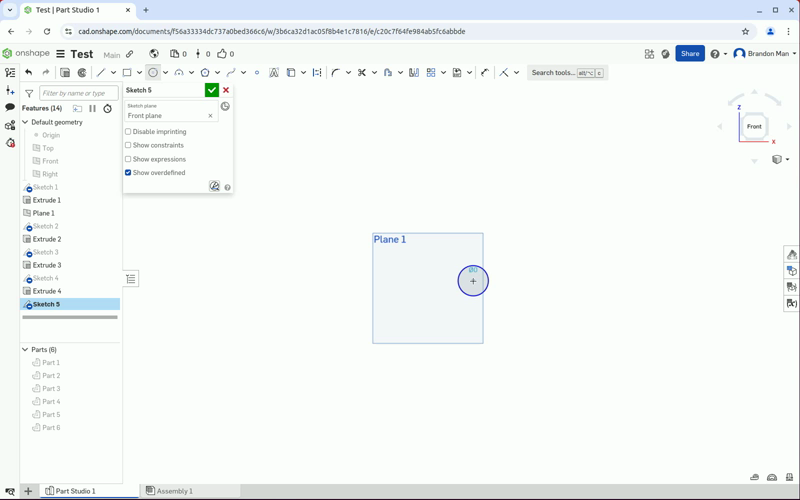
scroll(-6)
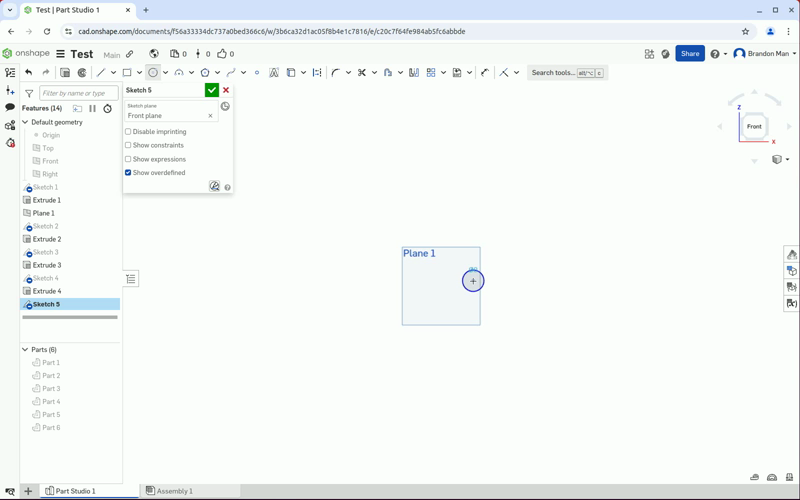
scroll(-6)
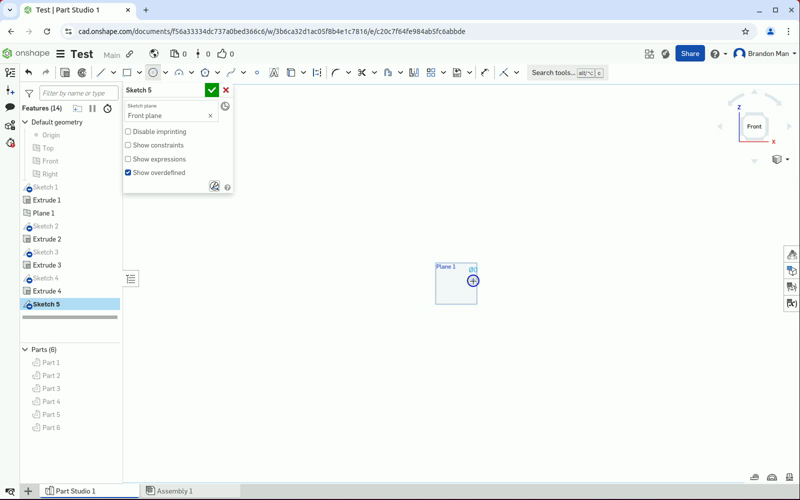
scroll(-6)
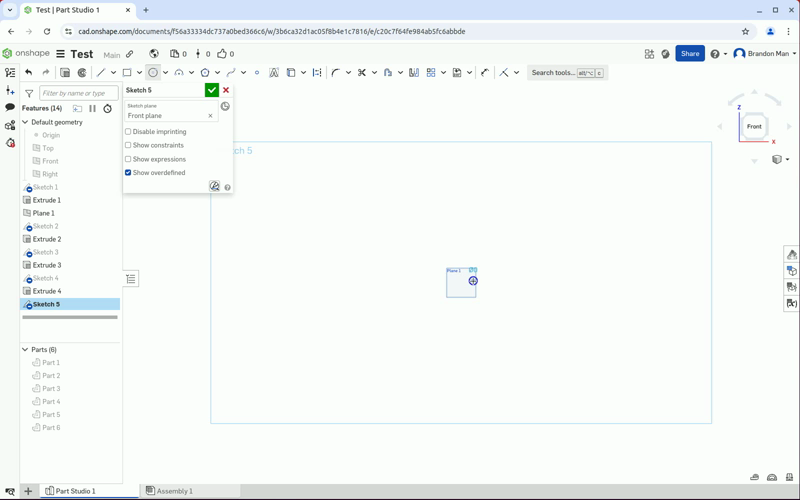
key_up(shift)
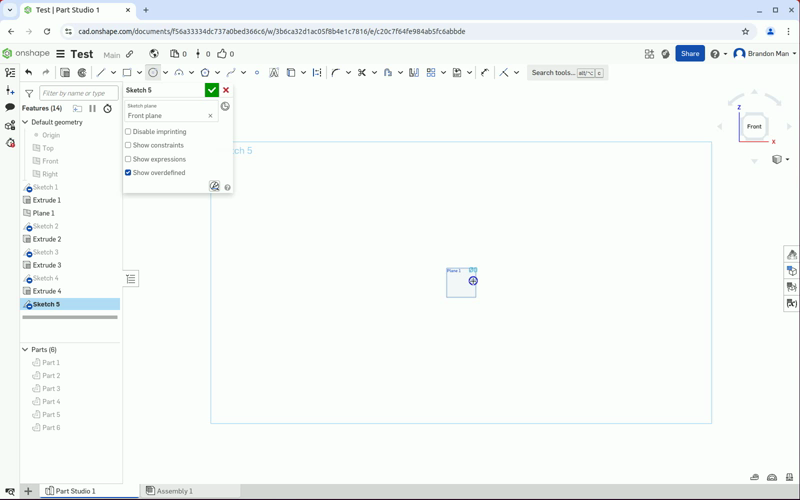
mouse_move(475, 280)
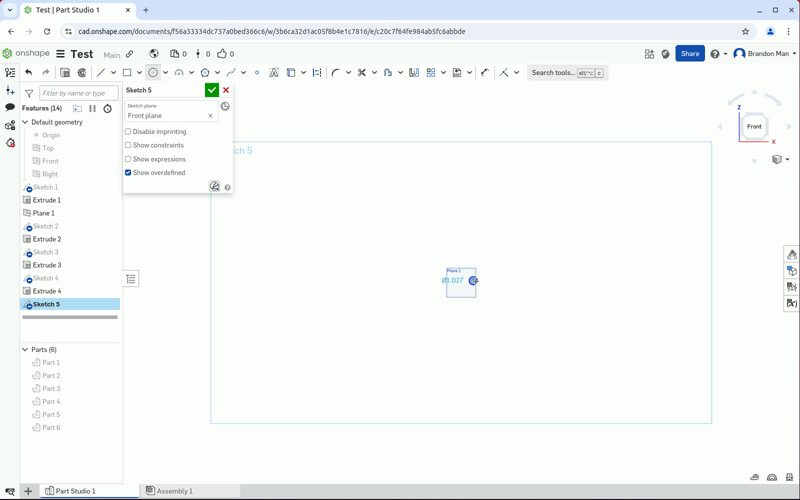
scroll(6)
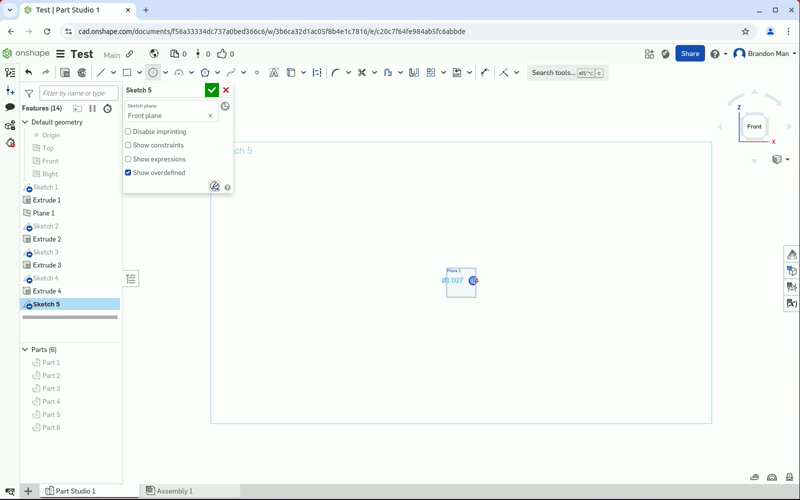
scroll(6)
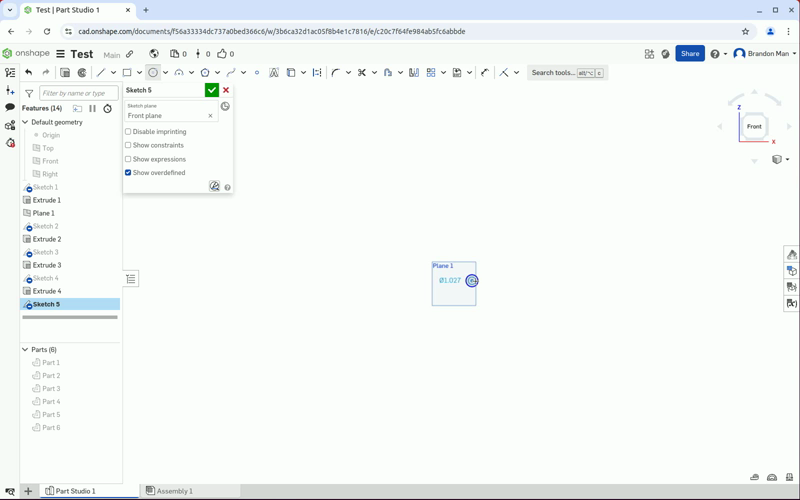
scroll(6)
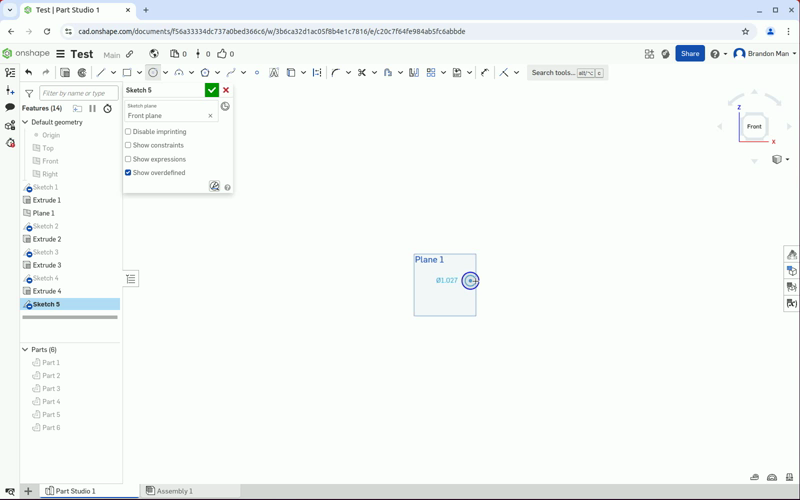
scroll(6)
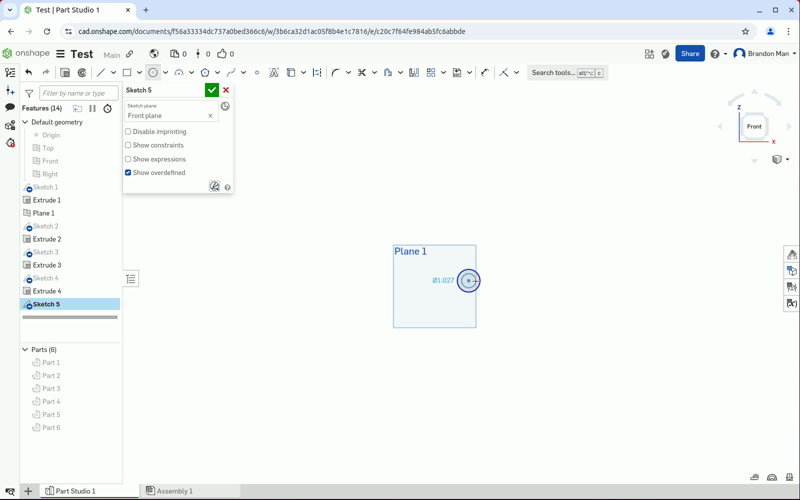
scroll(6)
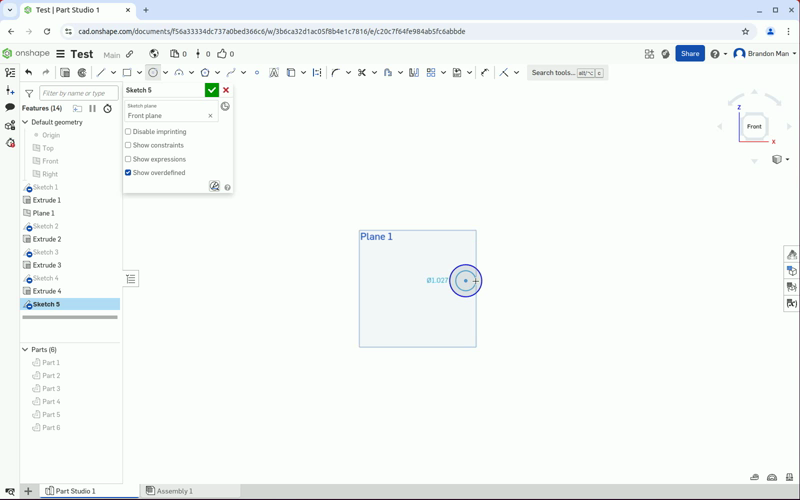
scroll(6)
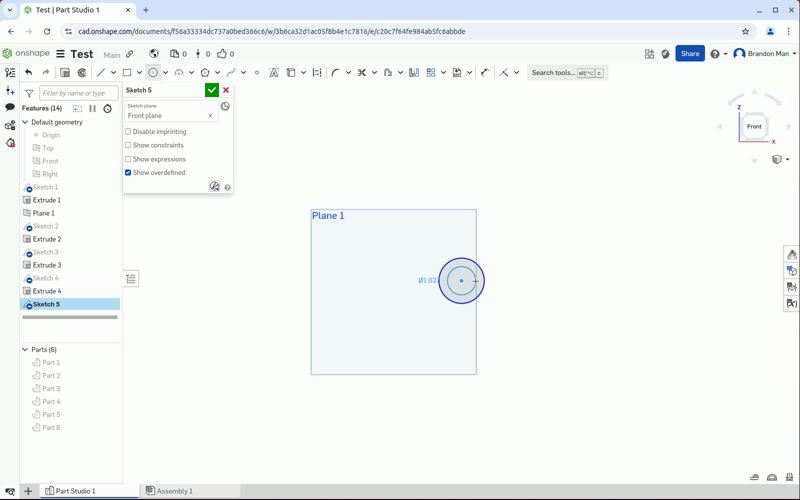
scroll(6)
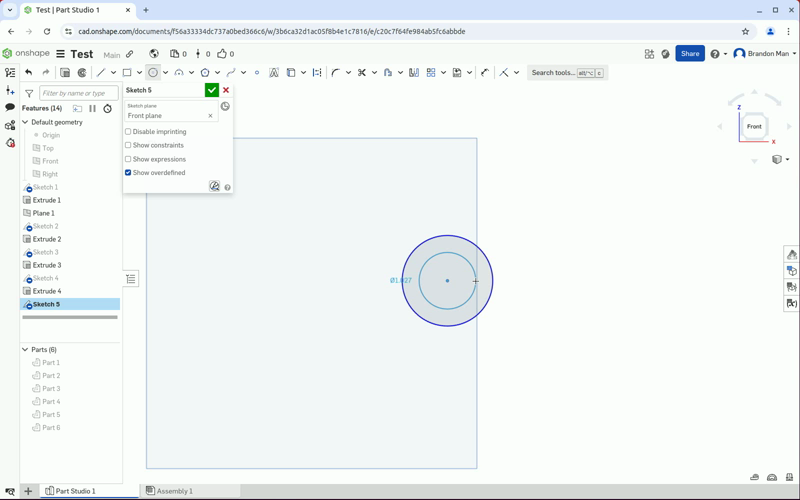
click(475, 280)
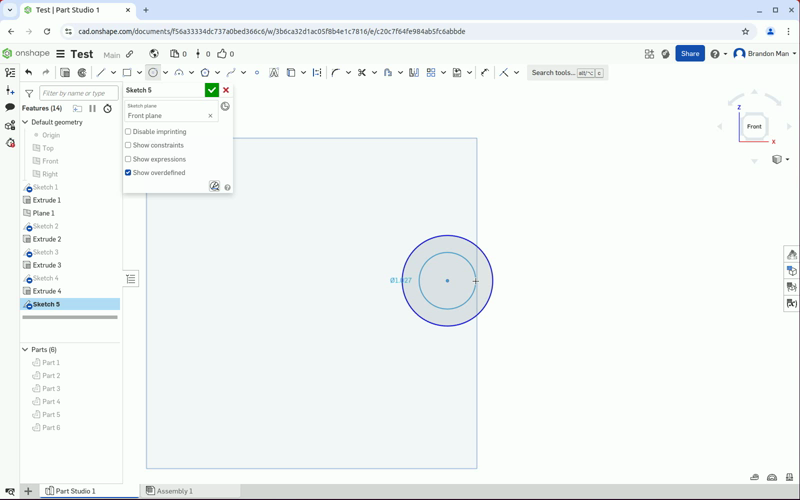
scroll(-6)
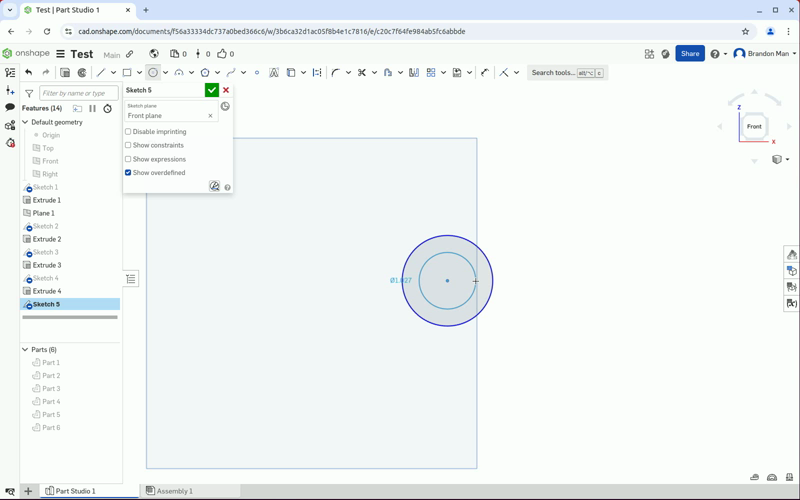
scroll(-6)
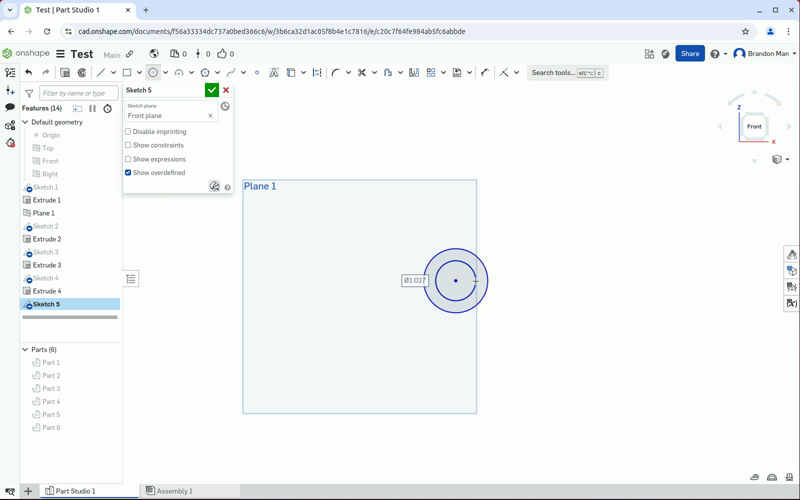
scroll(-6)
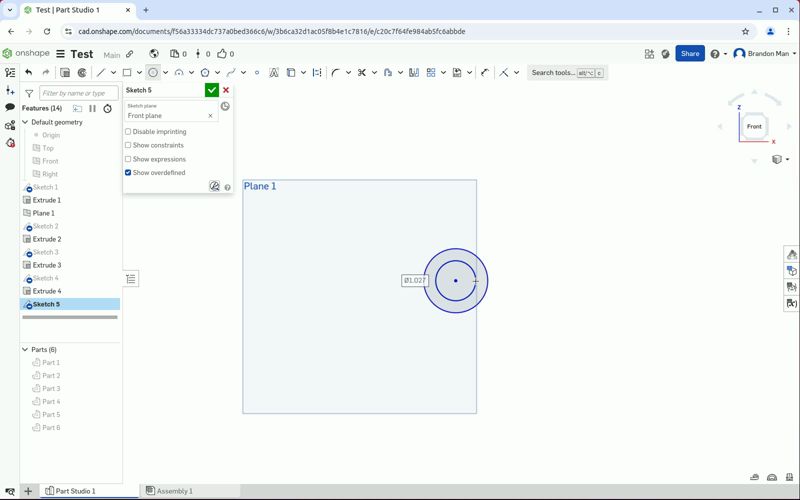
scroll(-6)
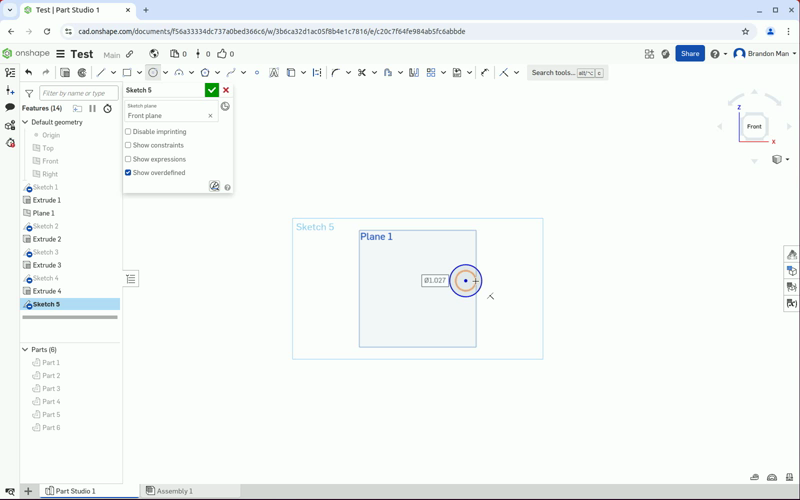
scroll(-6)
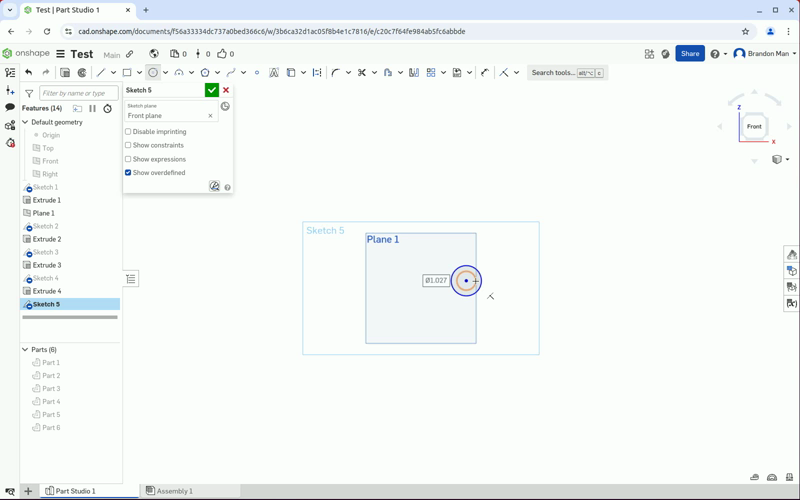
scroll(-6)
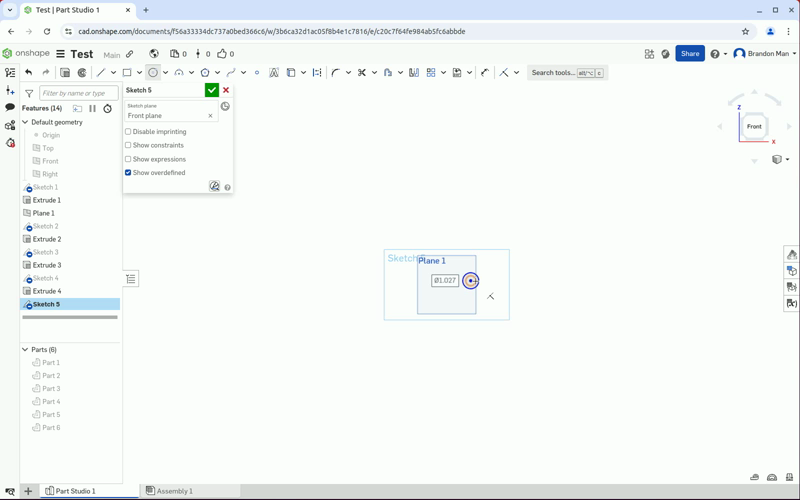
scroll(-6)
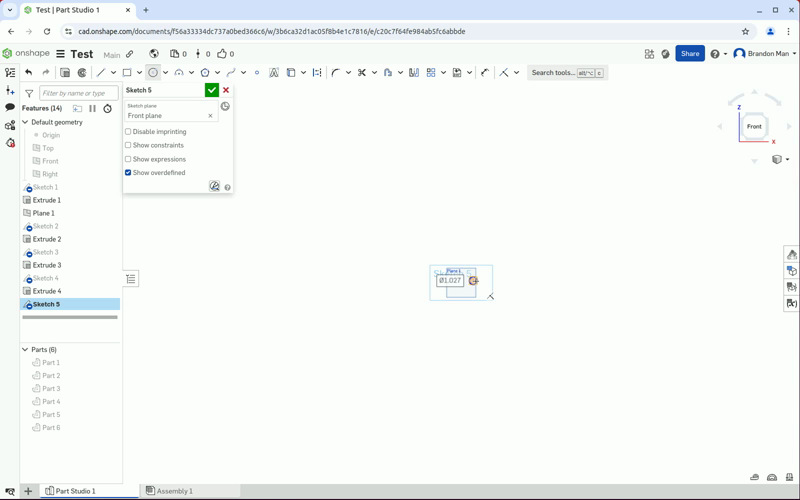
key(esc)
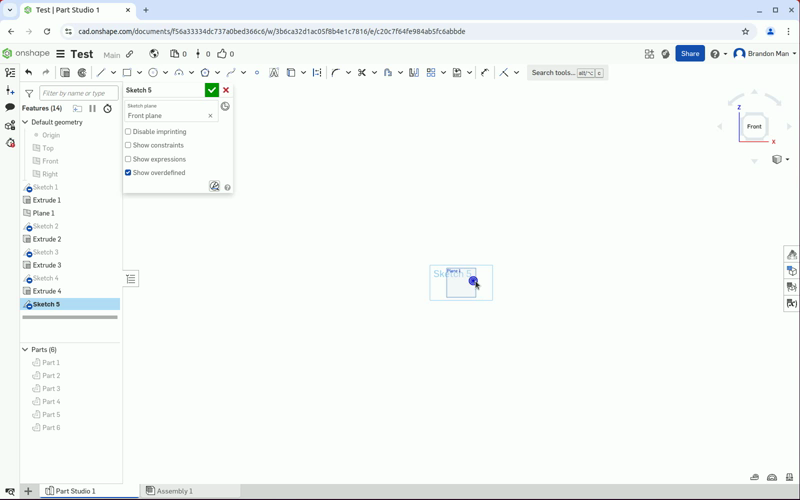
mouse_move(471, 276)
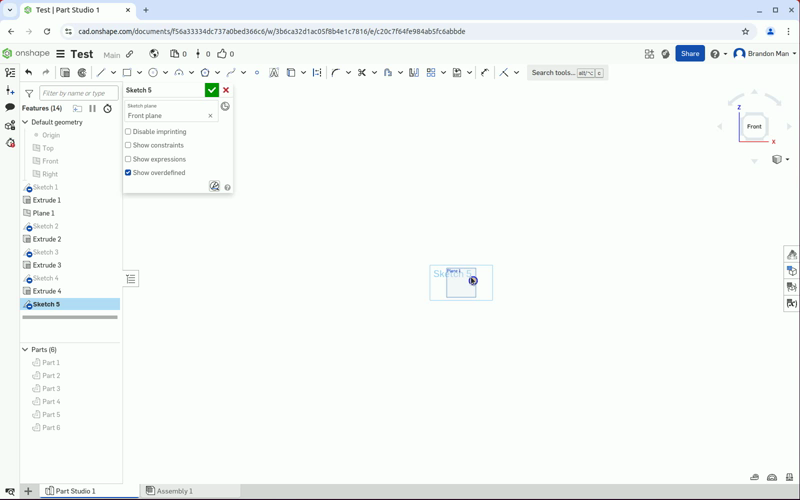
scroll(6)
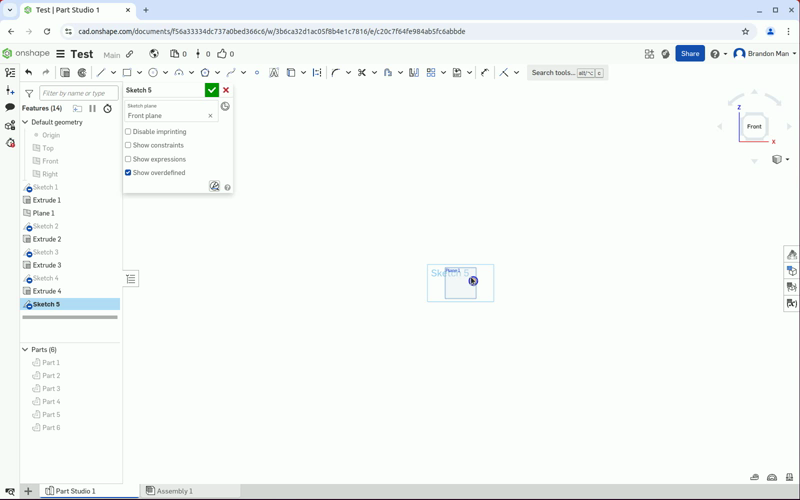
scroll(6)
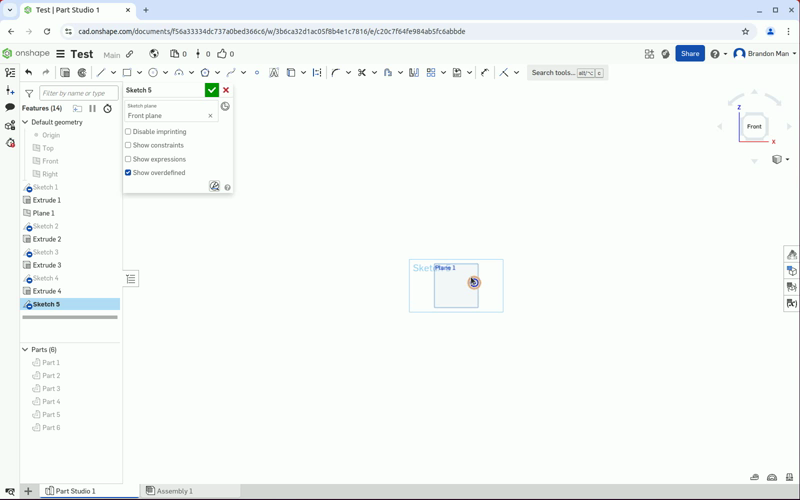
scroll(6)
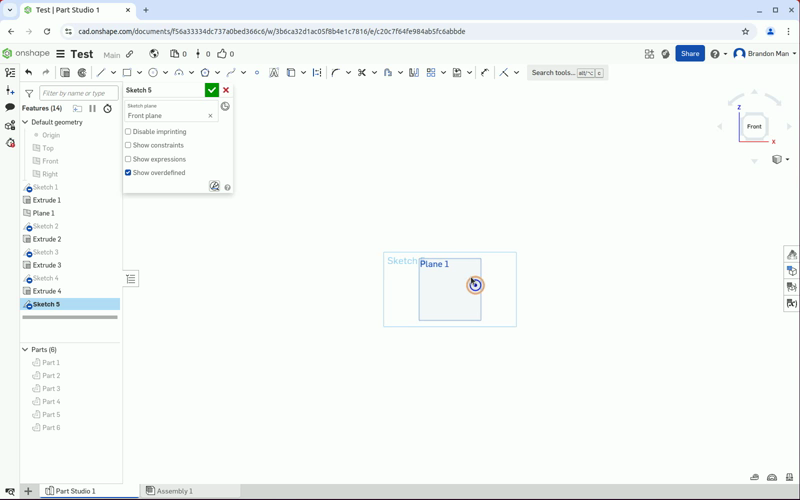
scroll(6)
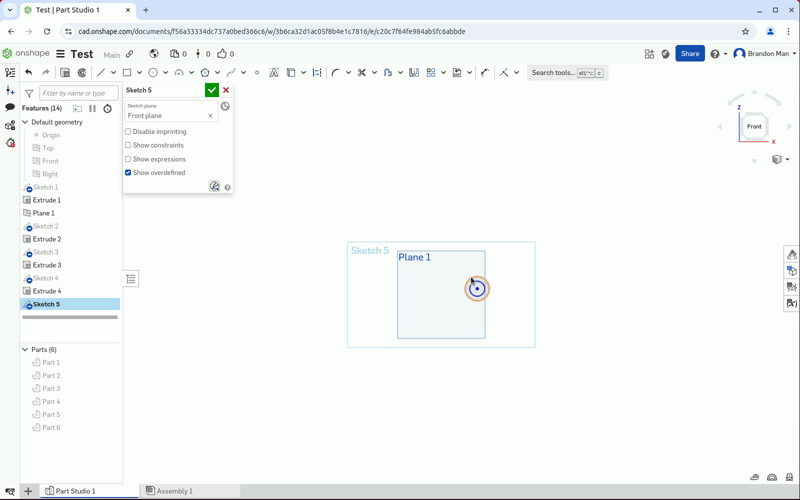
scroll(6)
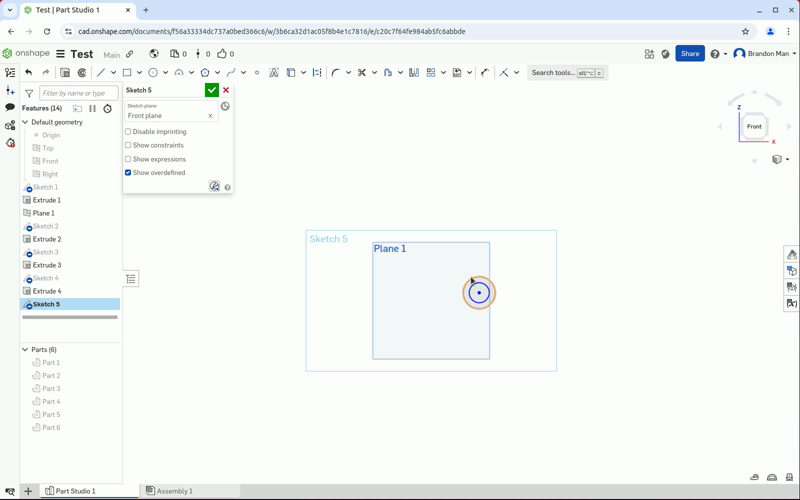
scroll(6)
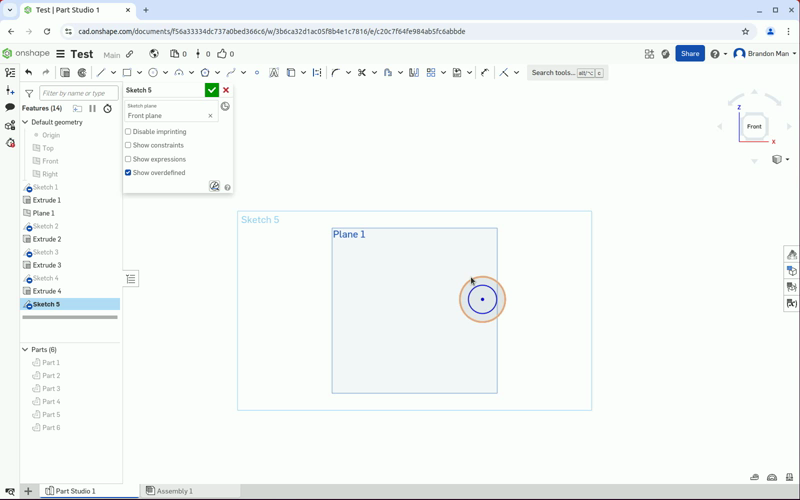
scroll(6)
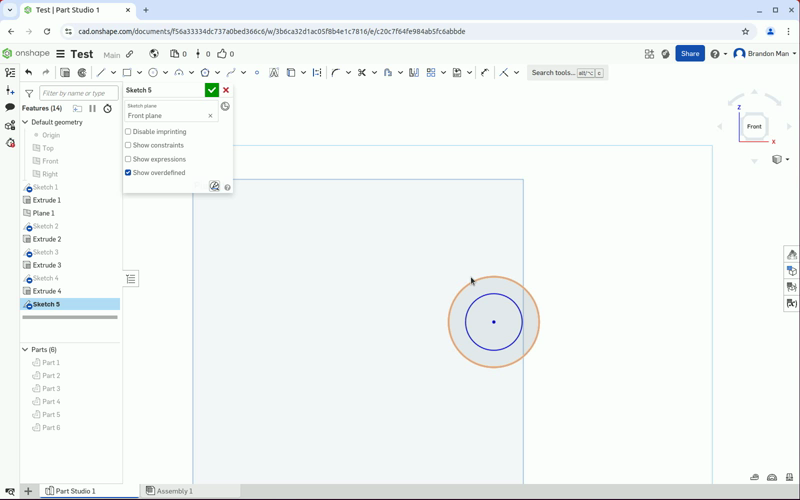
click(471, 276)
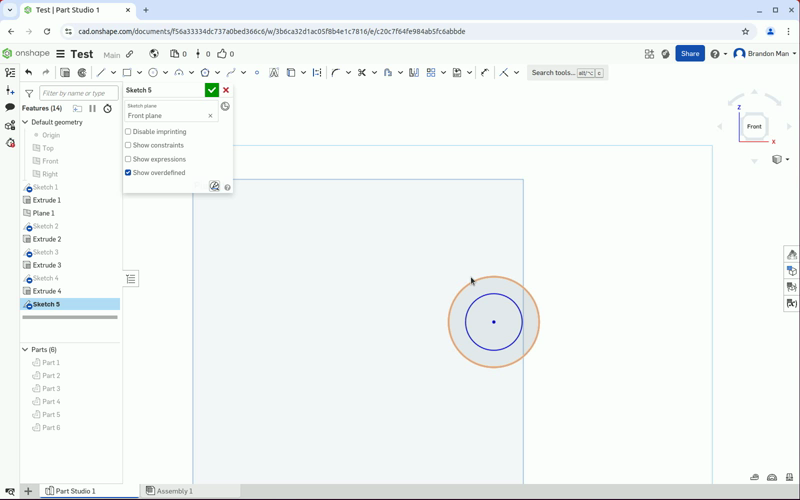
scroll(-6)
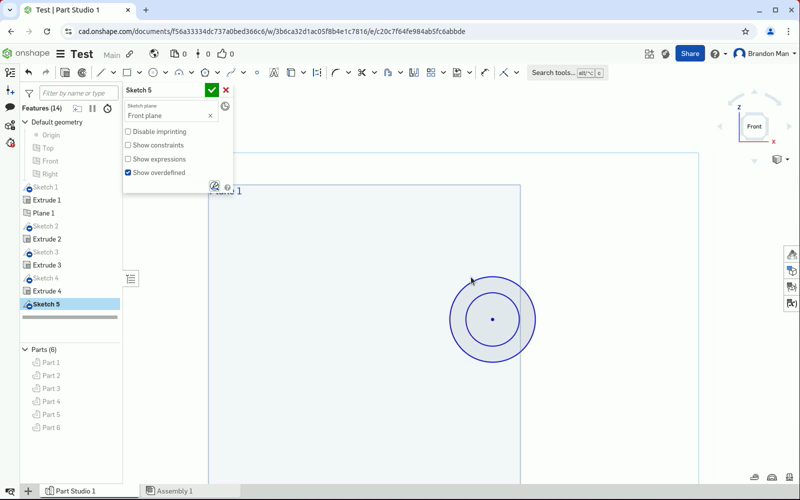
scroll(-6)
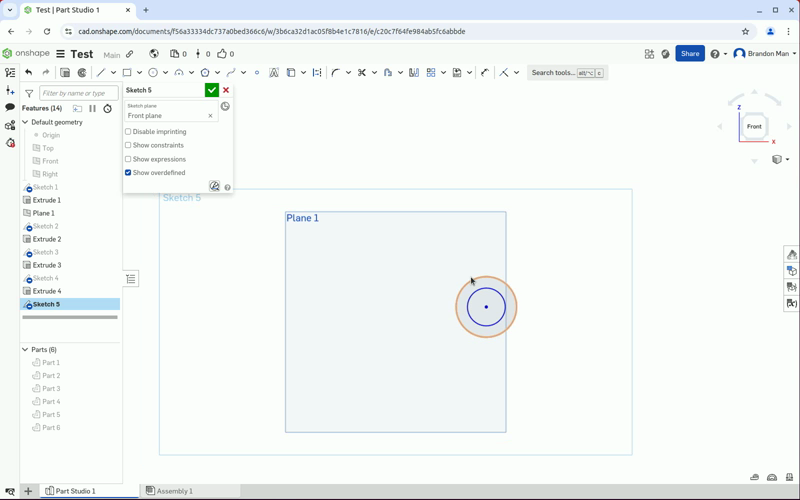
scroll(-6)
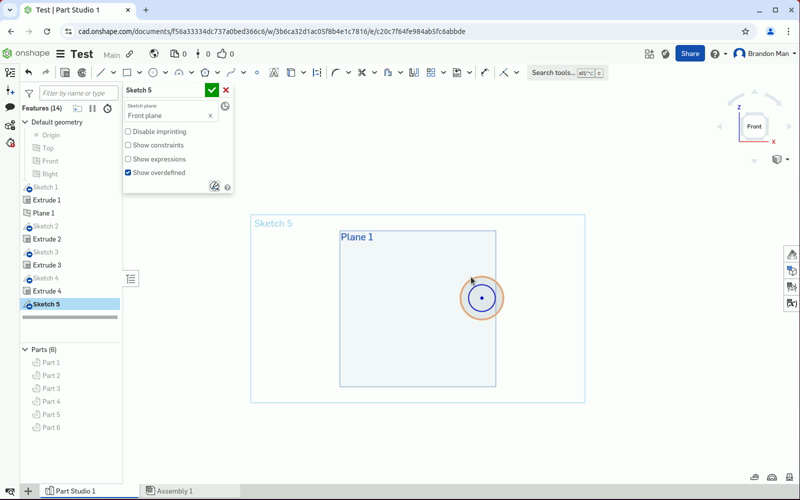
scroll(-6)
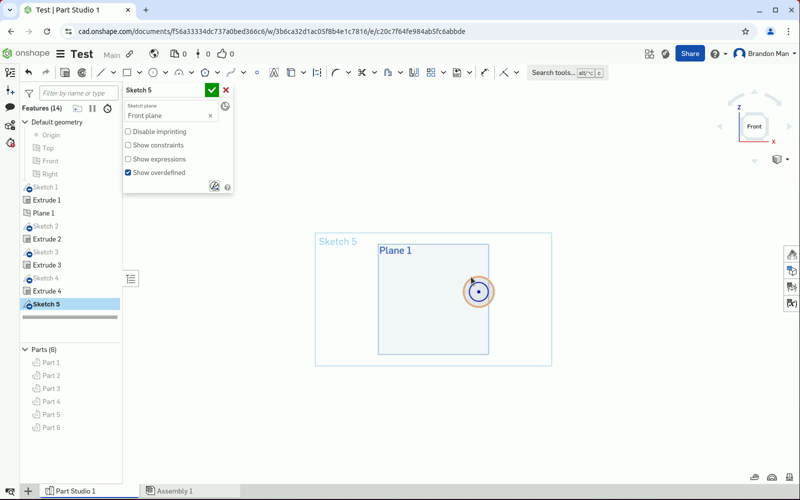
scroll(-6)
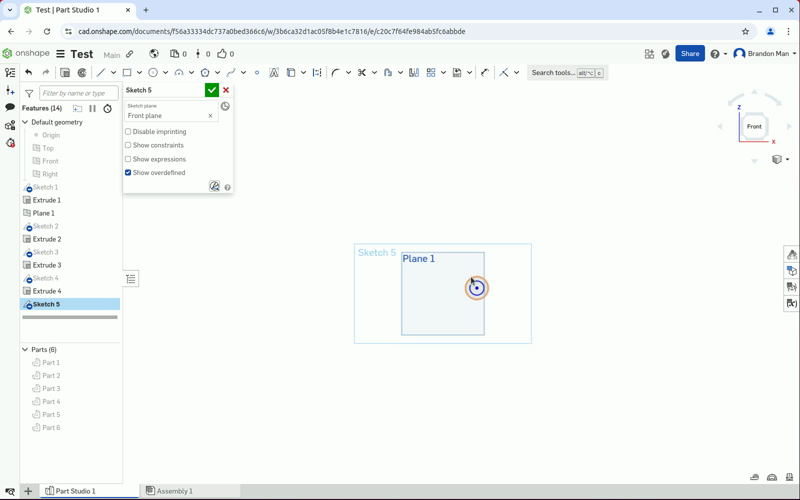
scroll(-6)
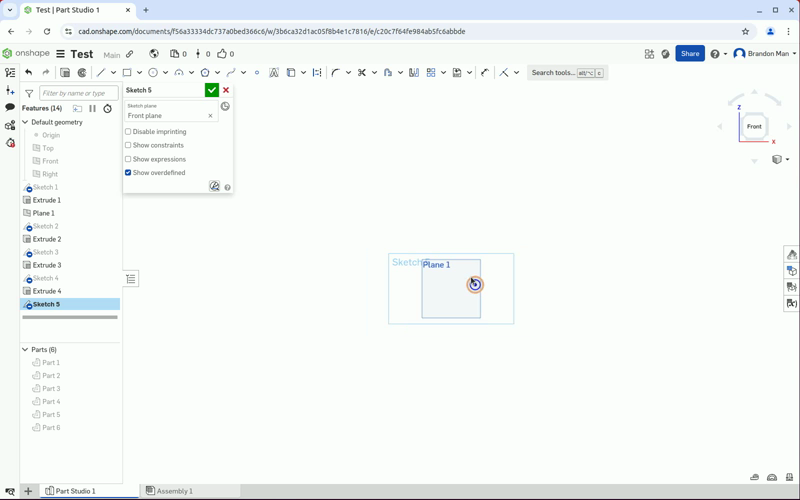
scroll(-6)
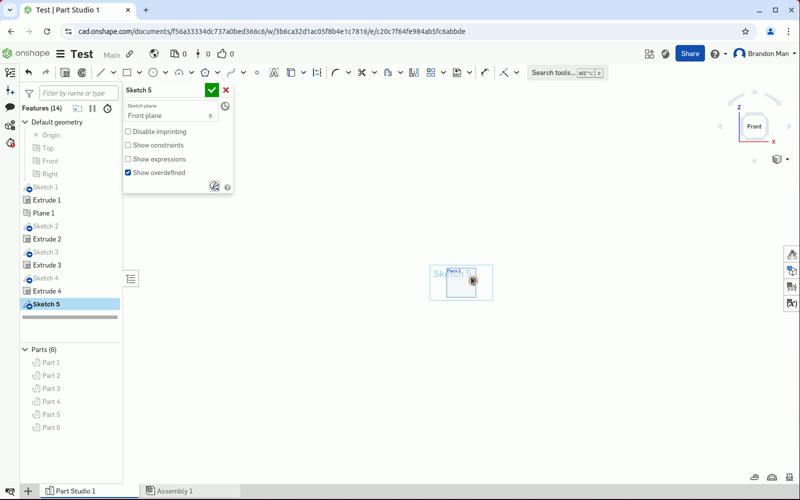
mouse_move(73, 352)
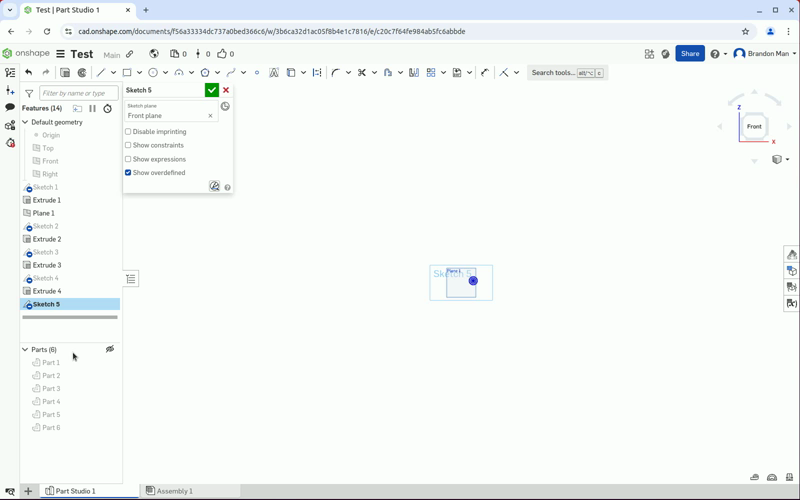
key(shift+y)
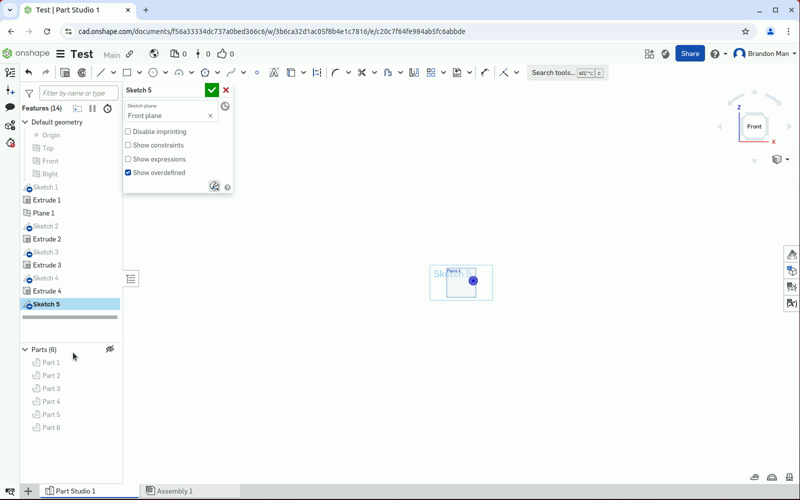
key(shift+e)
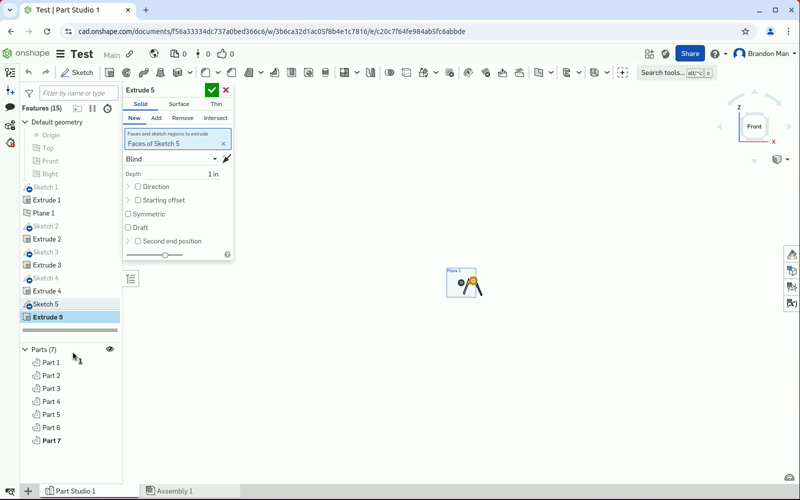
mouse_move(143, 106)
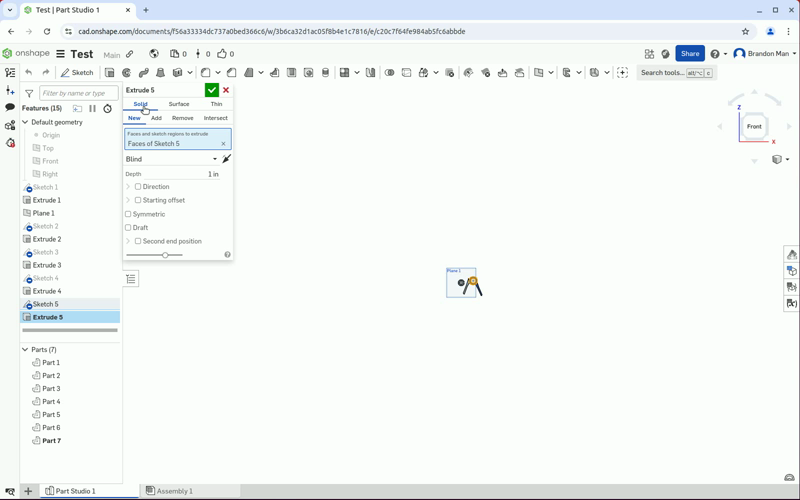
click(143, 106)
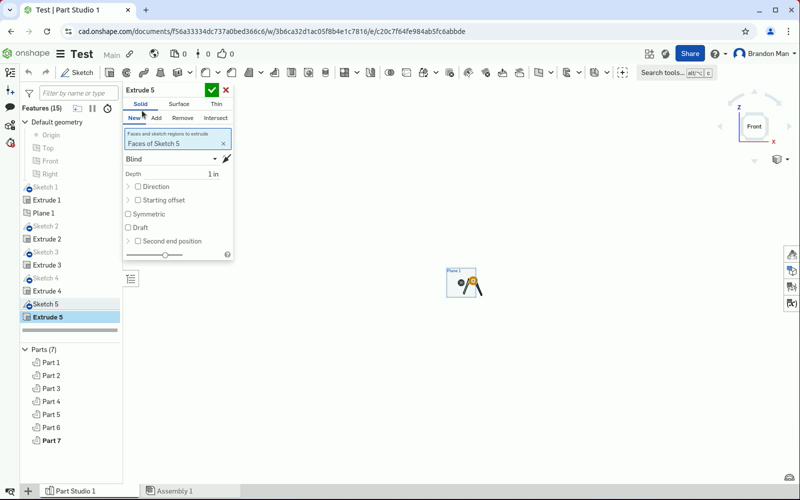
mouse_move(137, 120)
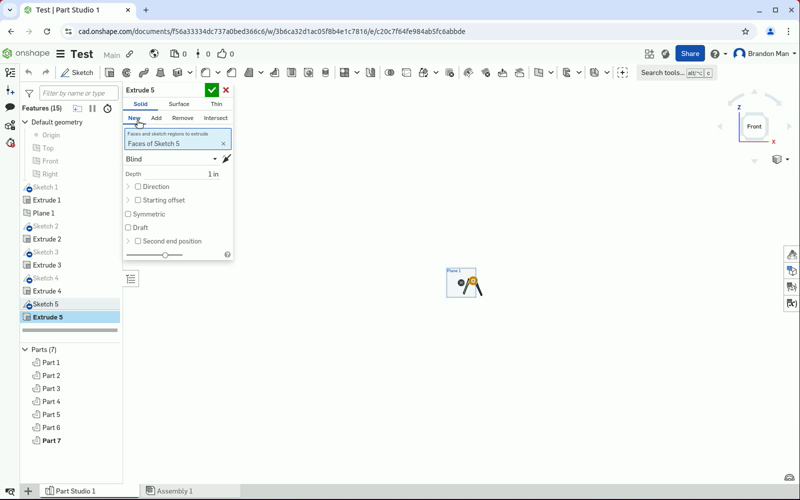
click(137, 120)
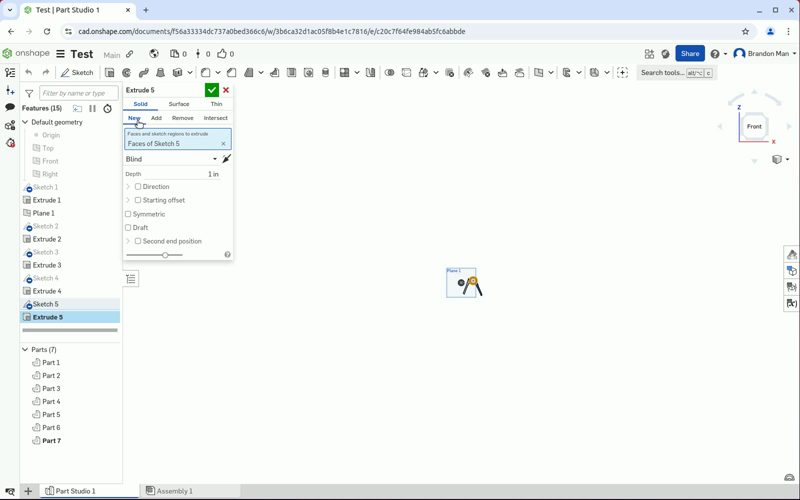
key(tab, 4)
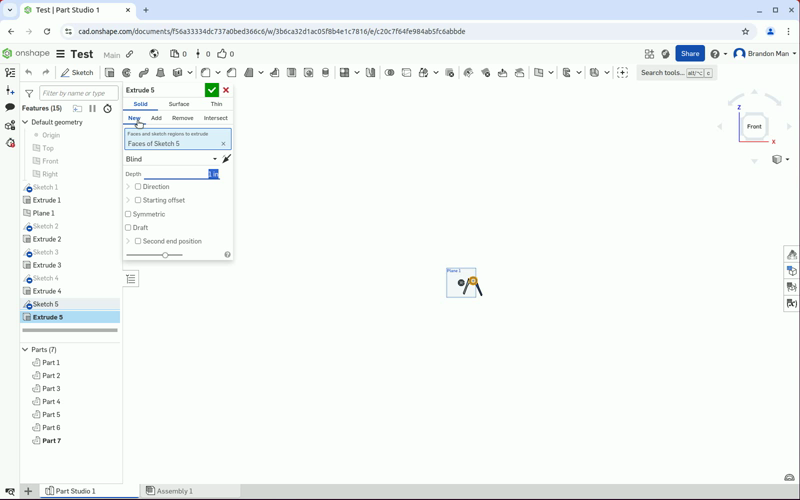
text(0.481)
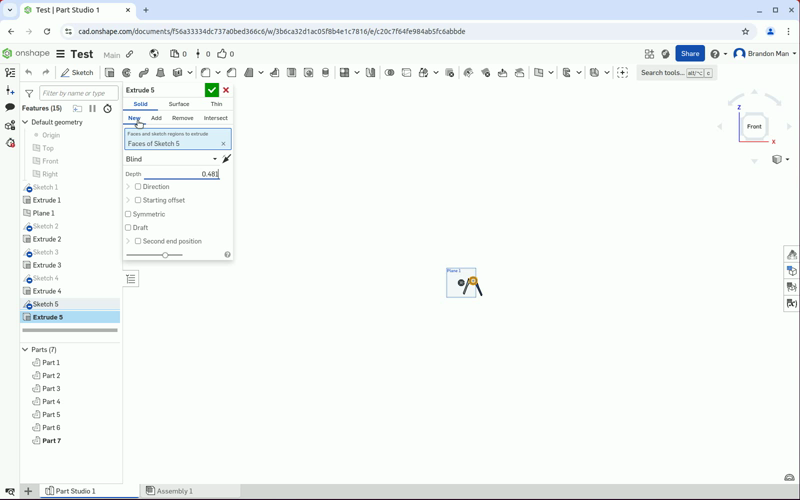
key(enter)
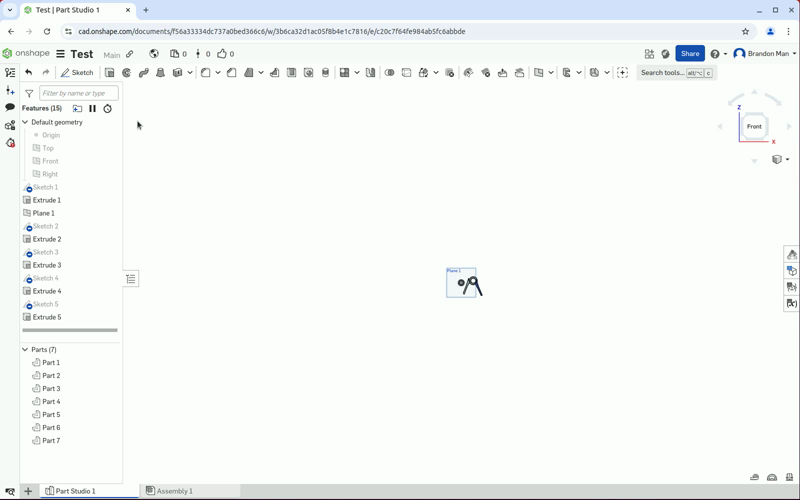
key(shift+h)
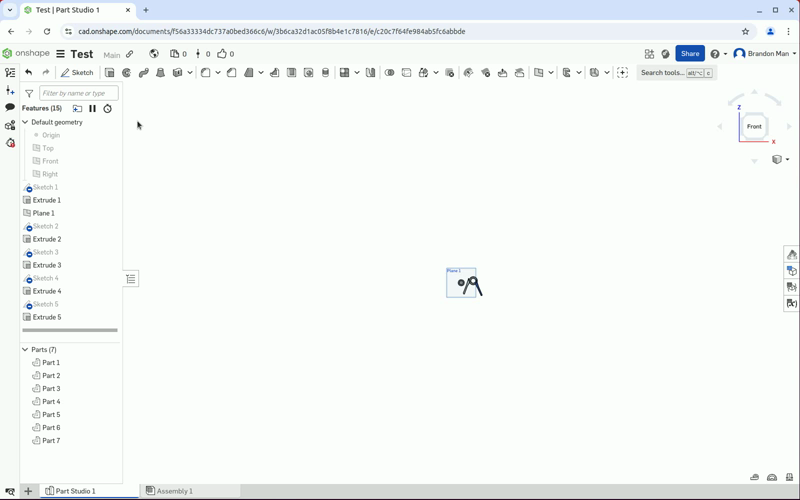
key(shift+h)
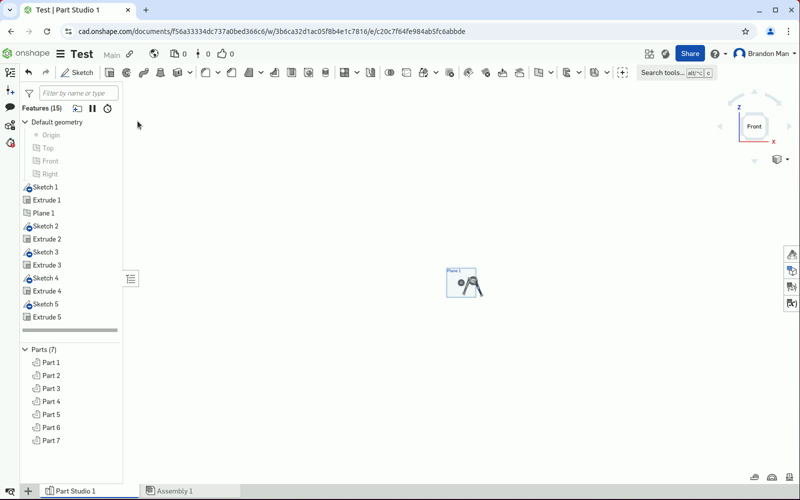
key(shift+7)
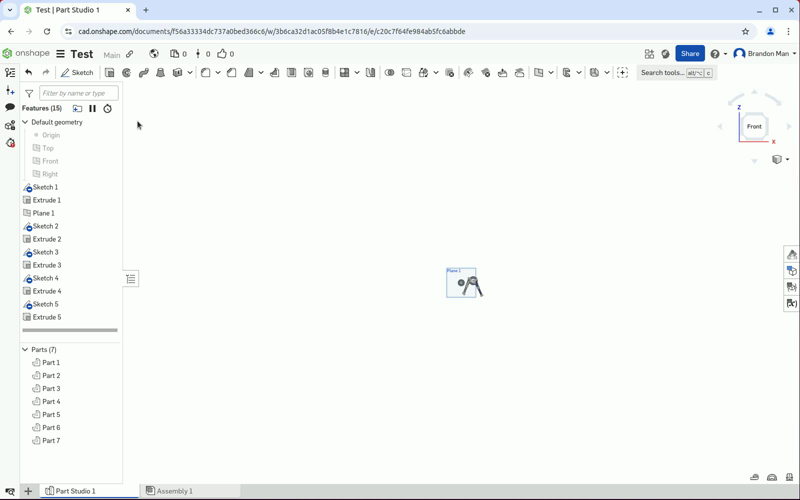
key(left, 2)
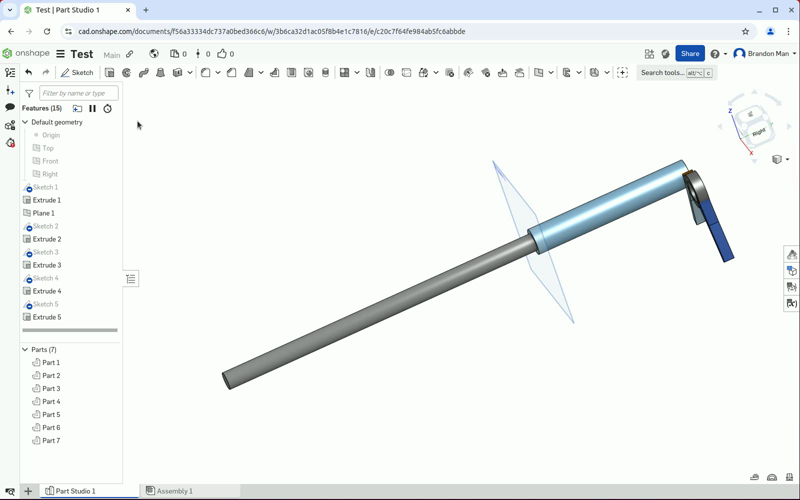
key(down, 2)
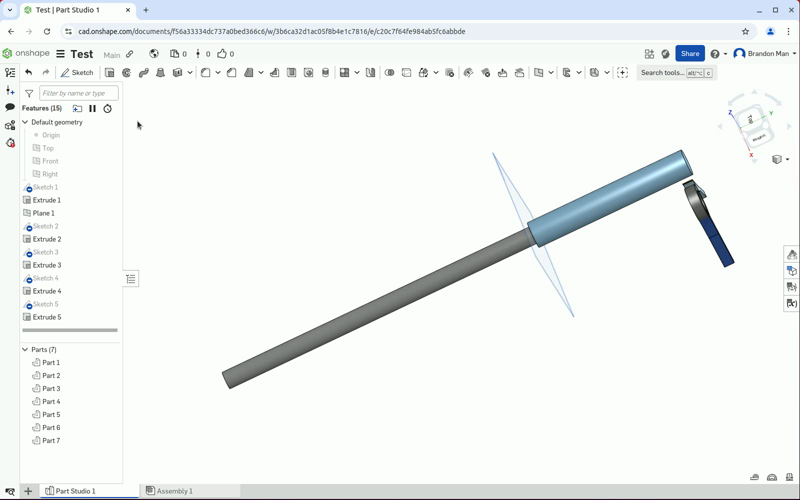
key(up, 2)
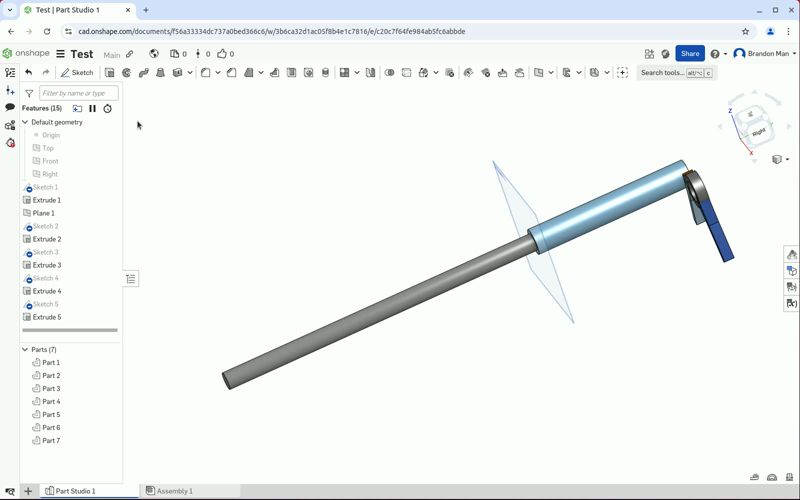
key(right, 2)
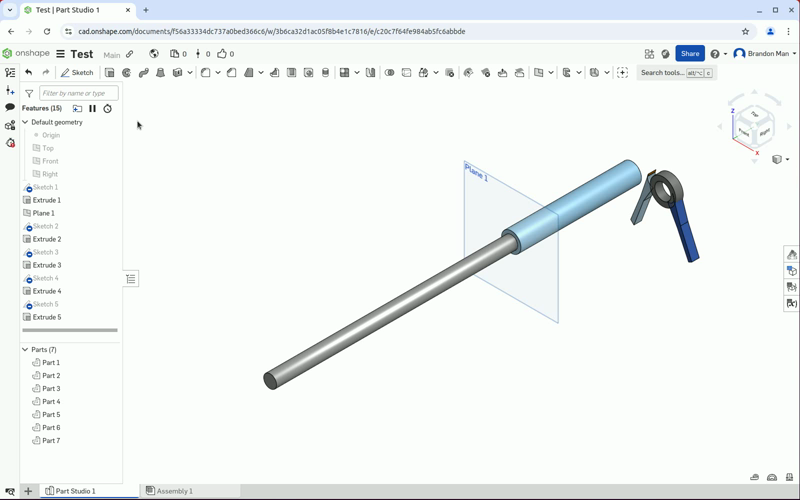
mouse_move(73, 189)
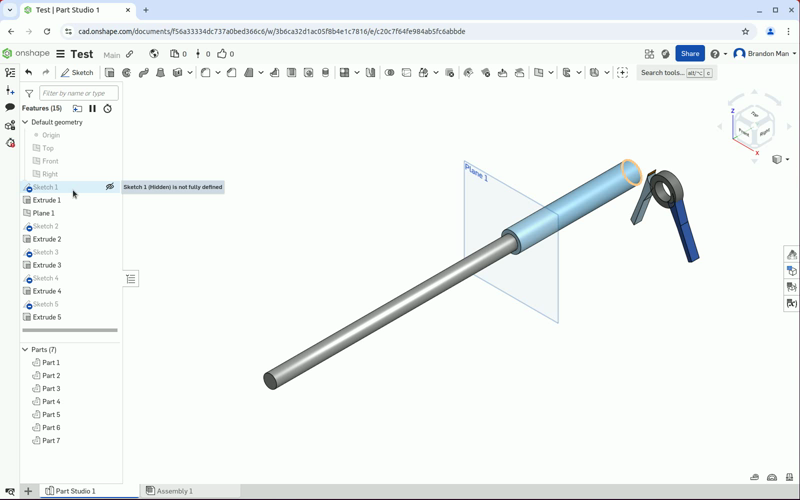
click(73, 189)